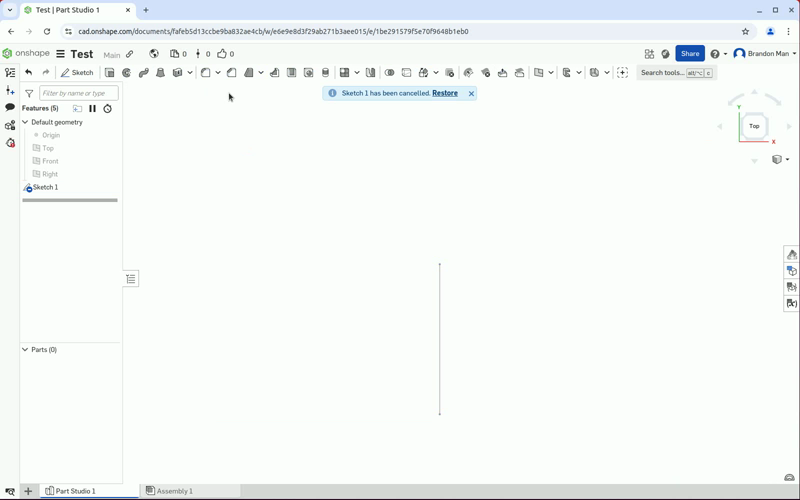
key(shift+h)
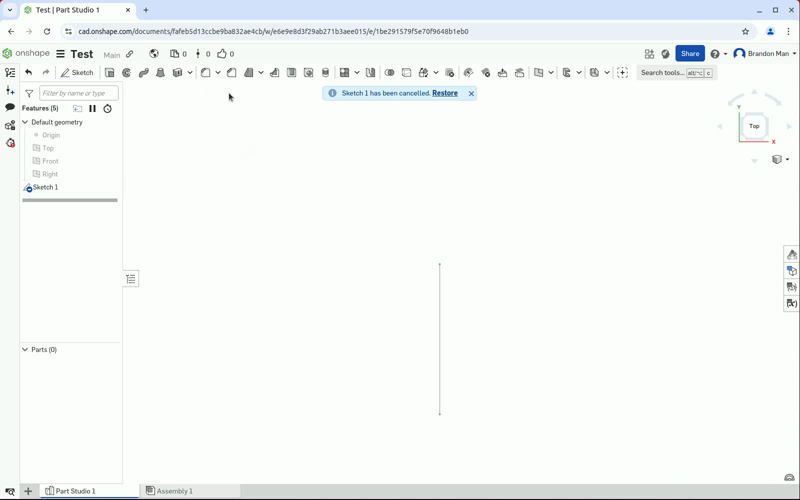
key(shift+s)
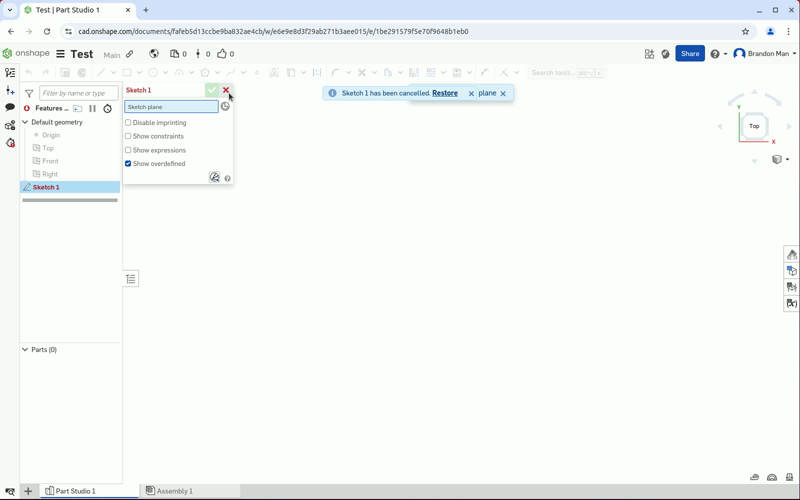
mouse_move(73, 150)
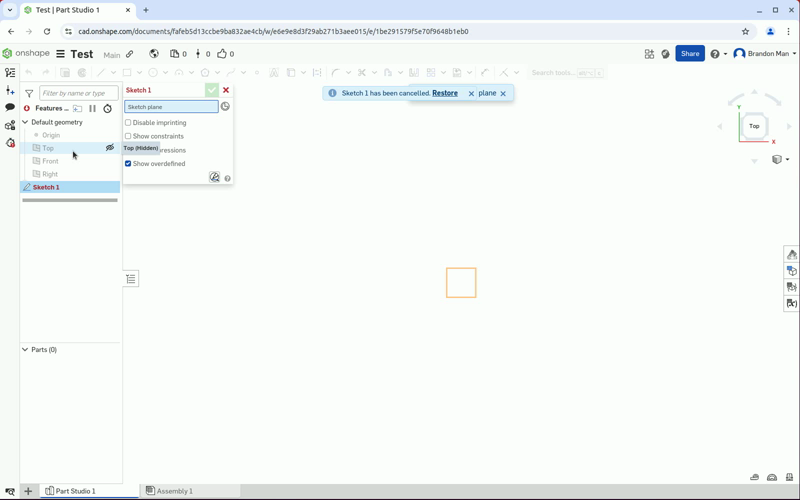
click(73, 150)
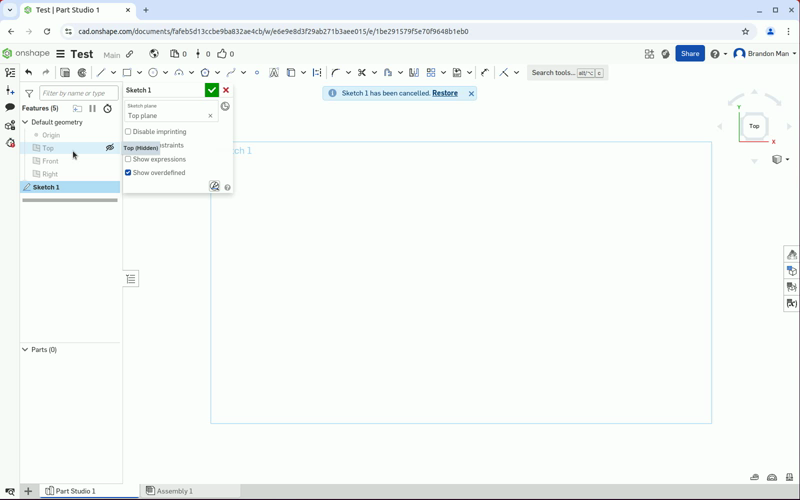
mouse_move(73, 352)
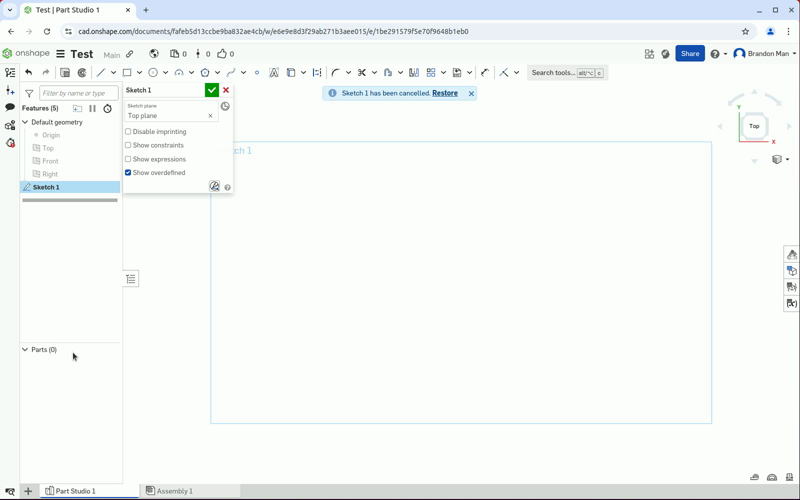
key(y)
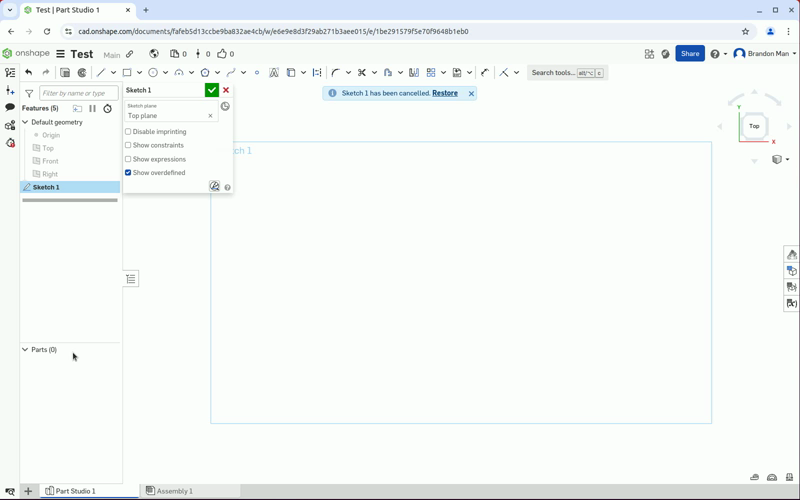
key(l)
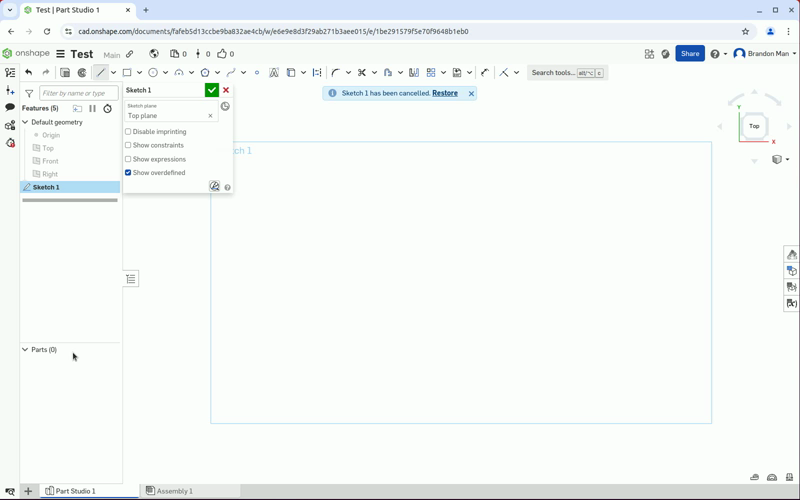
key_down(shift)
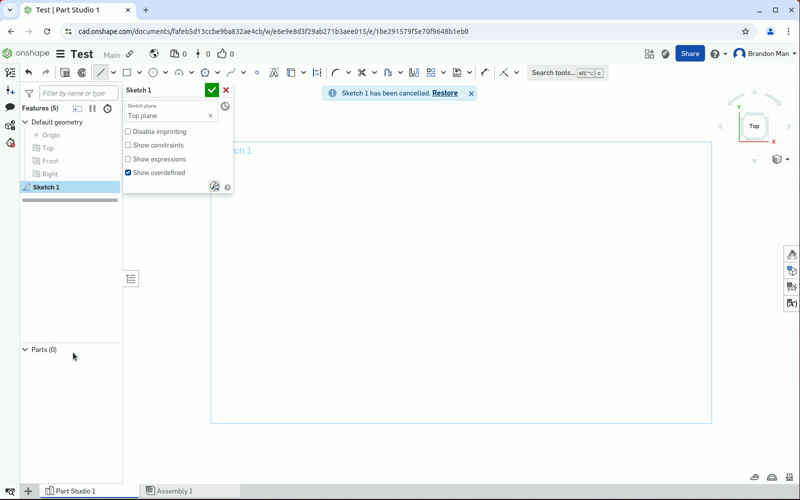
mouse_move(348, 307)
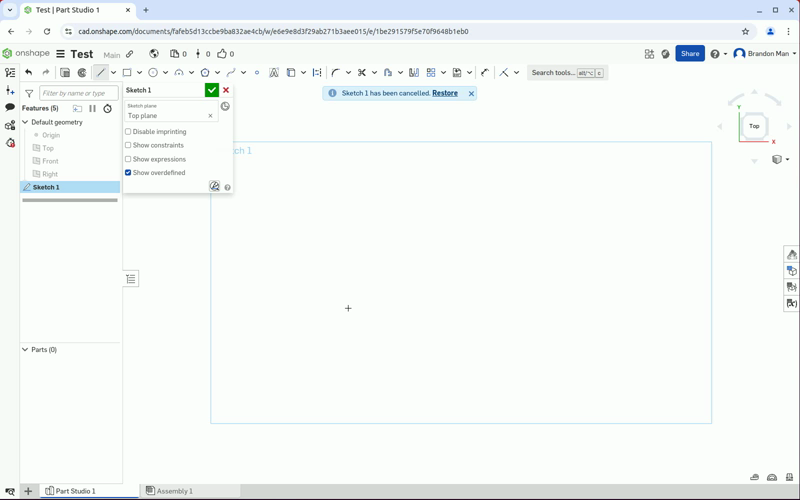
click(348, 307)
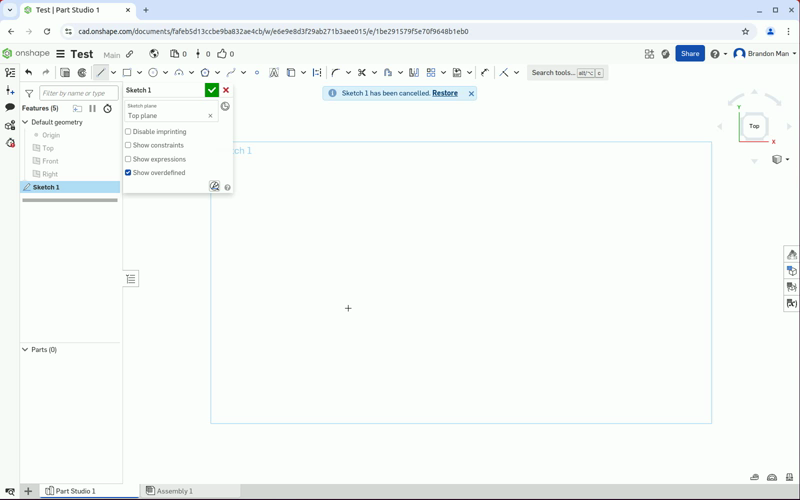
key_up(shift)
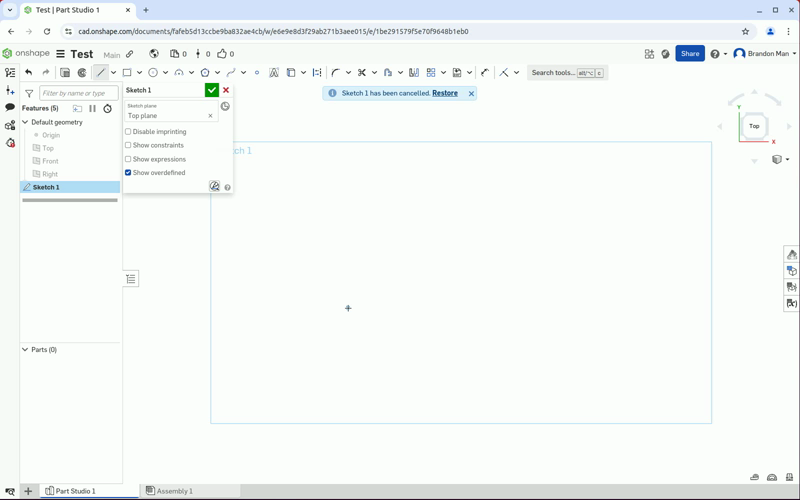
key_down(shift)
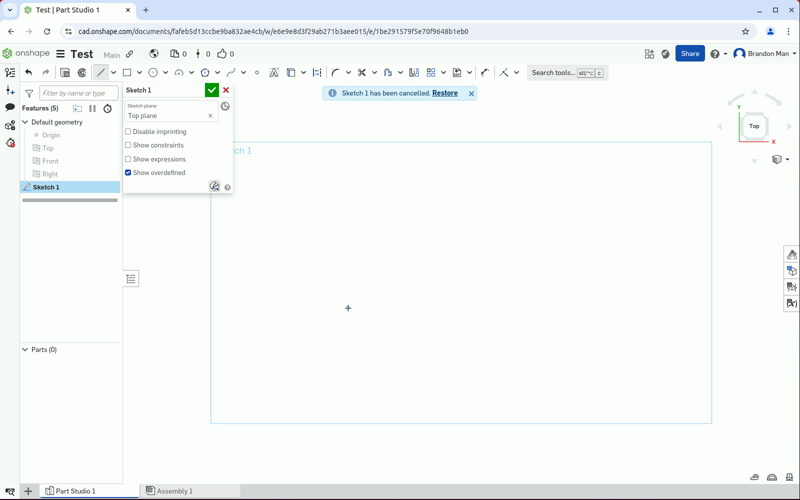
mouse_move(498, 307)
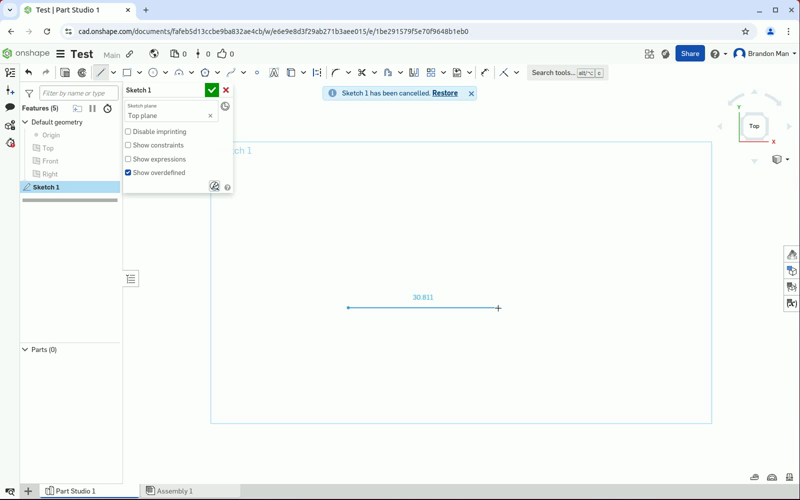
click(498, 307)
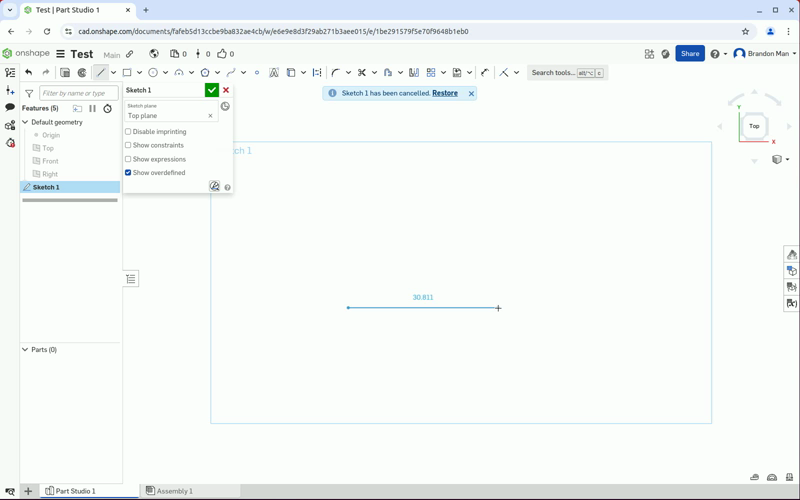
key_up(shift)
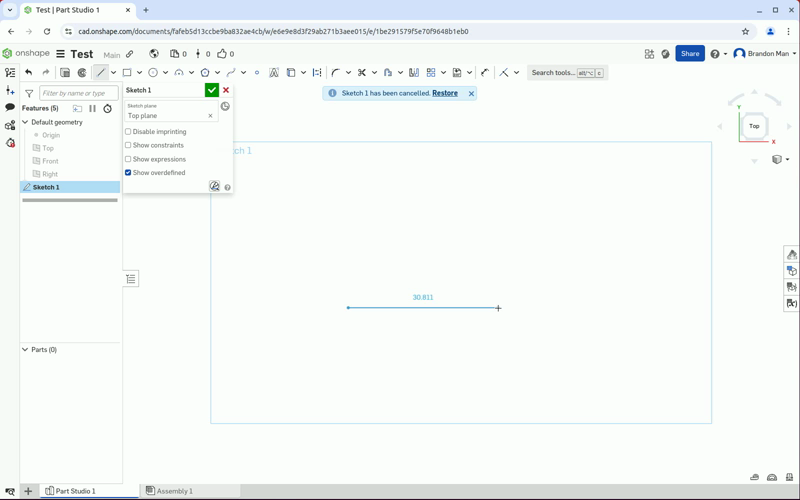
key_down(shift)
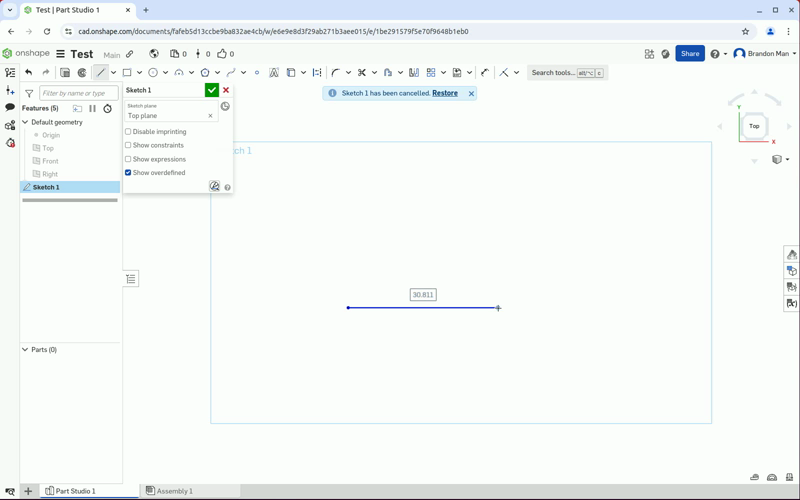
mouse_move(528, 307)
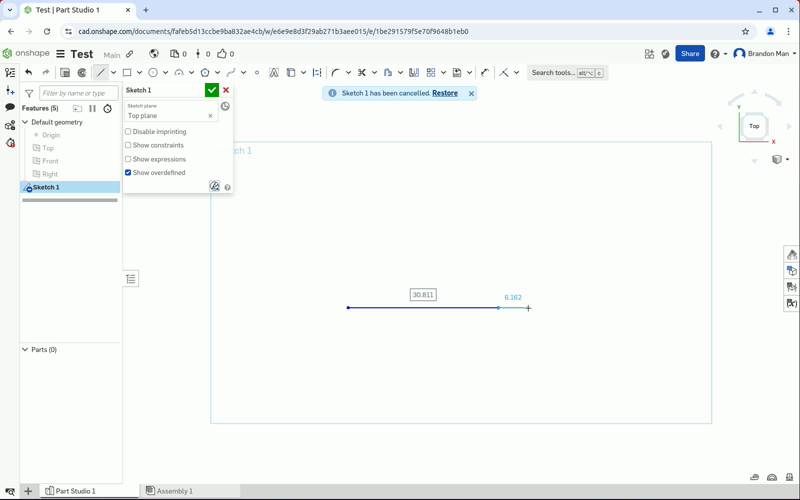
mouse_move(498, 266)
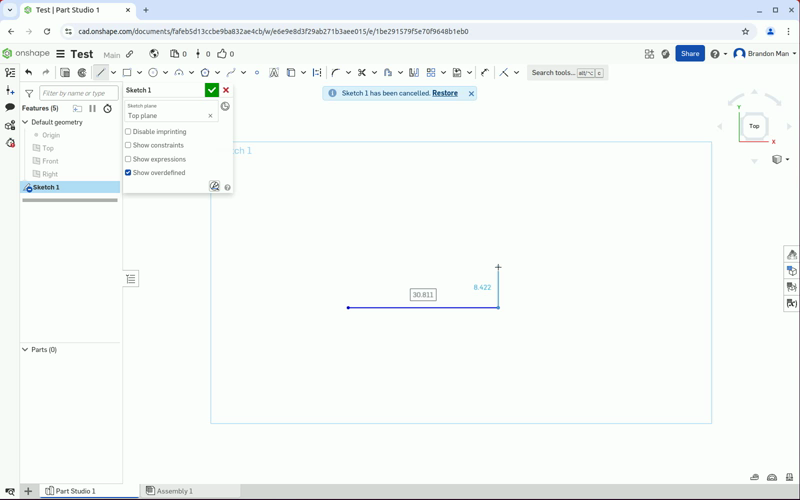
click(498, 266)
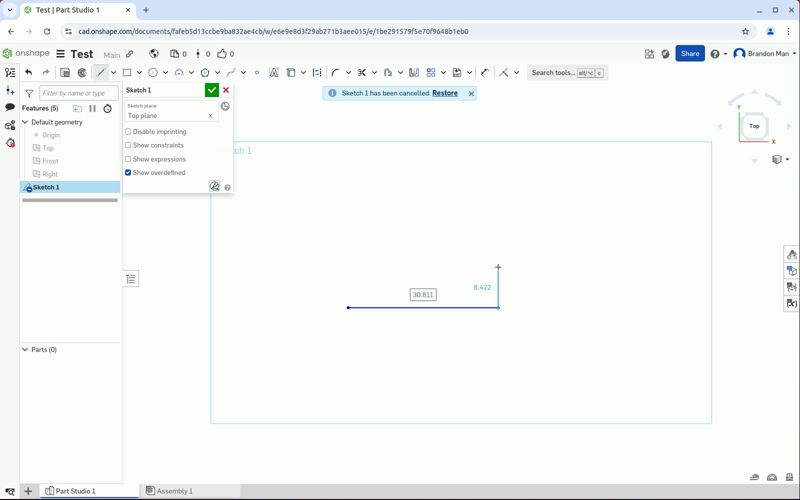
key_up(shift)
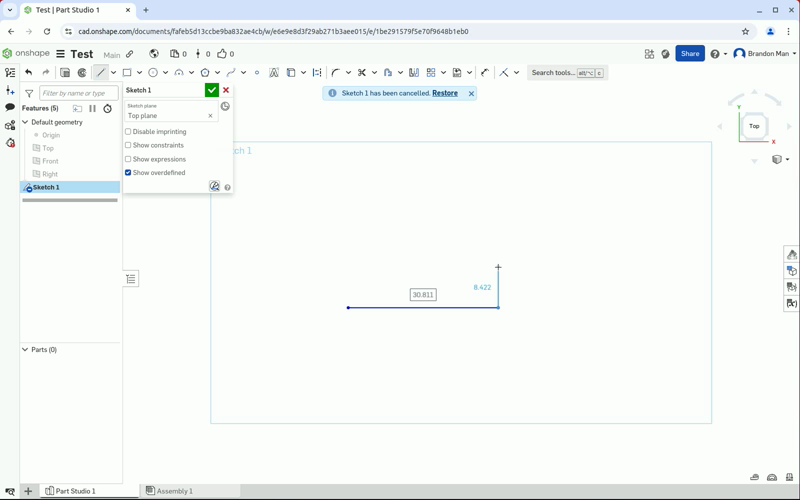
key_down(shift)
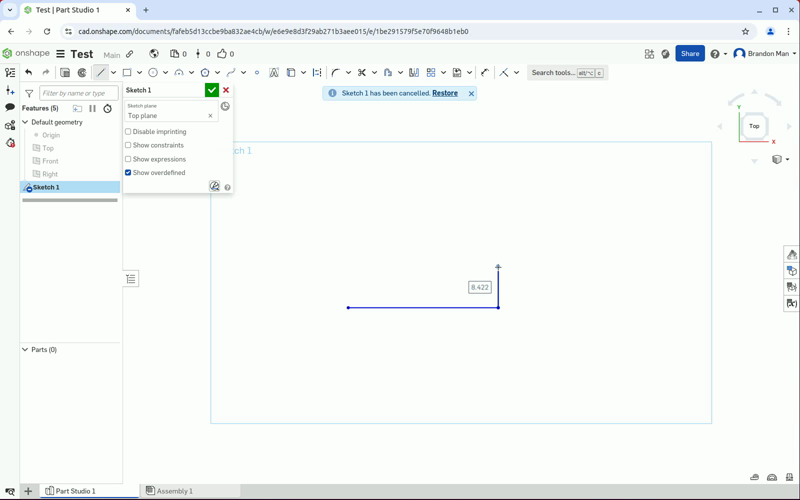
mouse_move(528, 266)
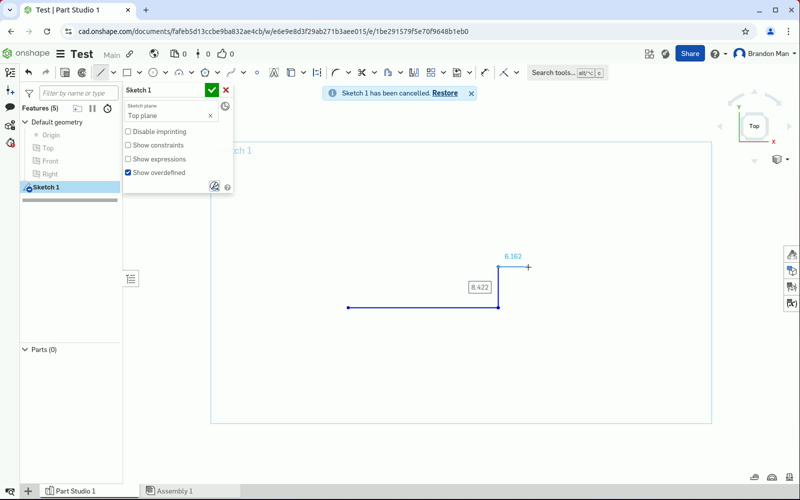
mouse_move(474, 266)
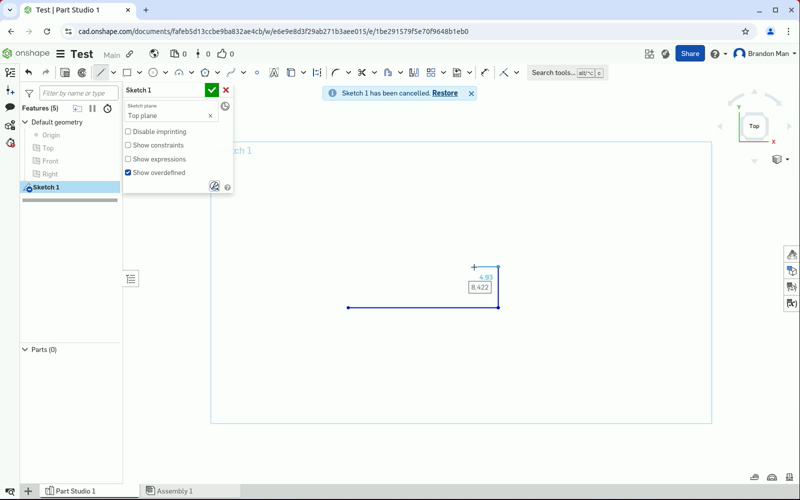
click(474, 266)
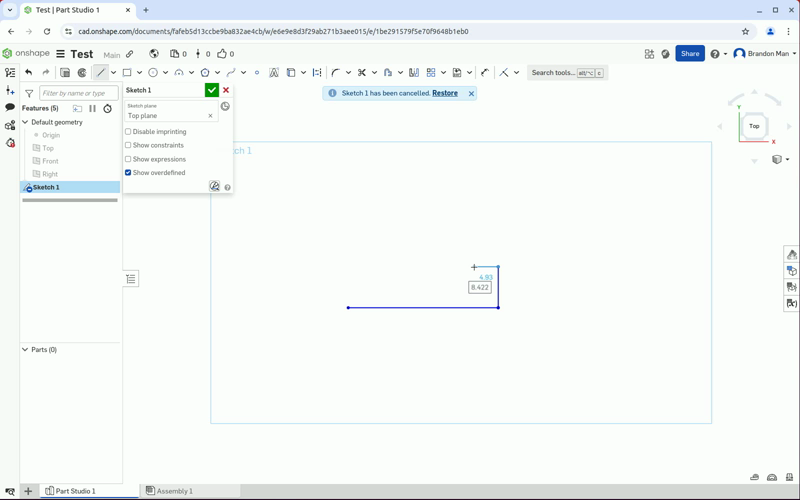
key_up(shift)
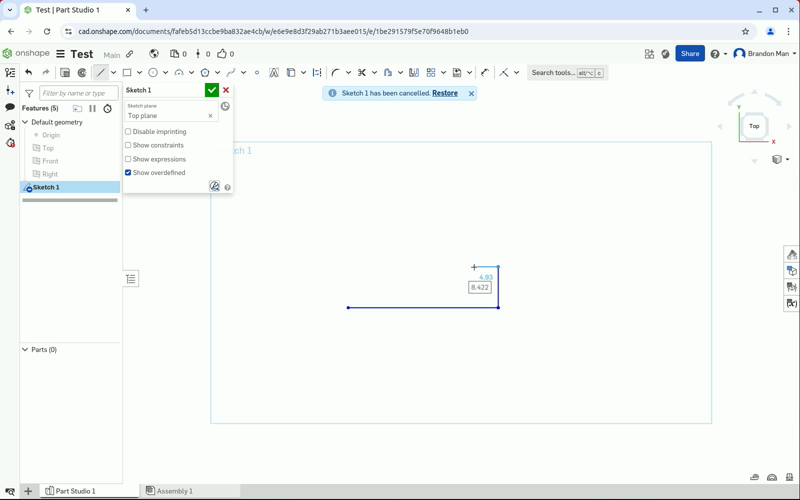
key_down(shift)
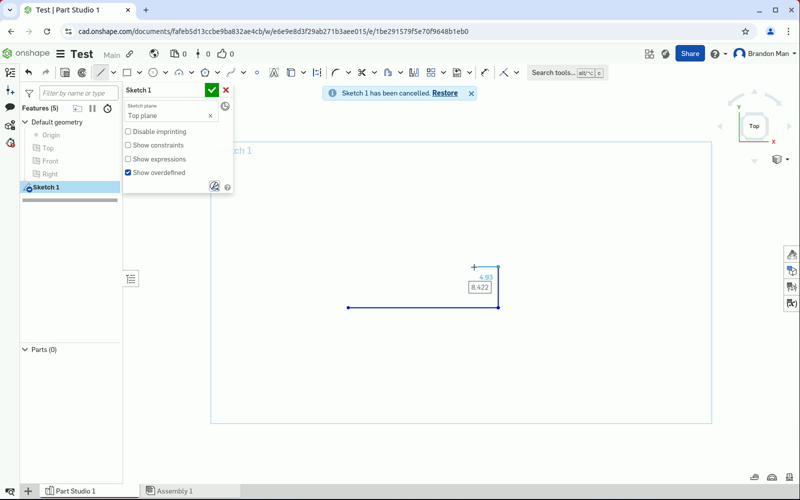
mouse_move(504, 266)
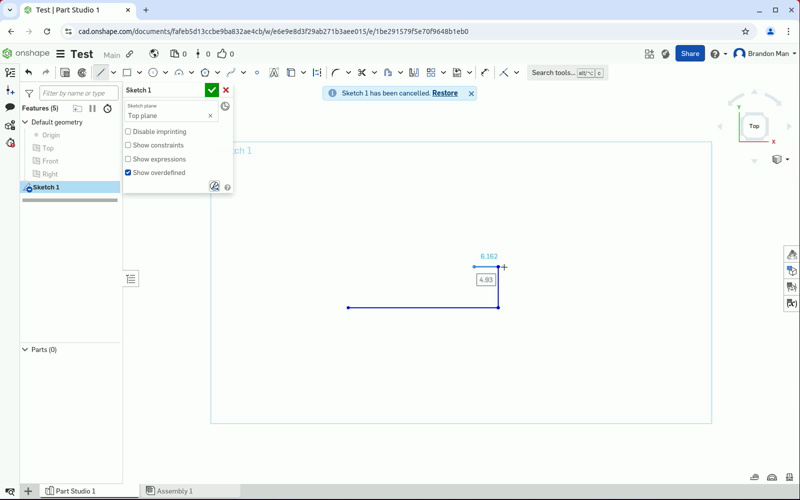
mouse_move(474, 243)
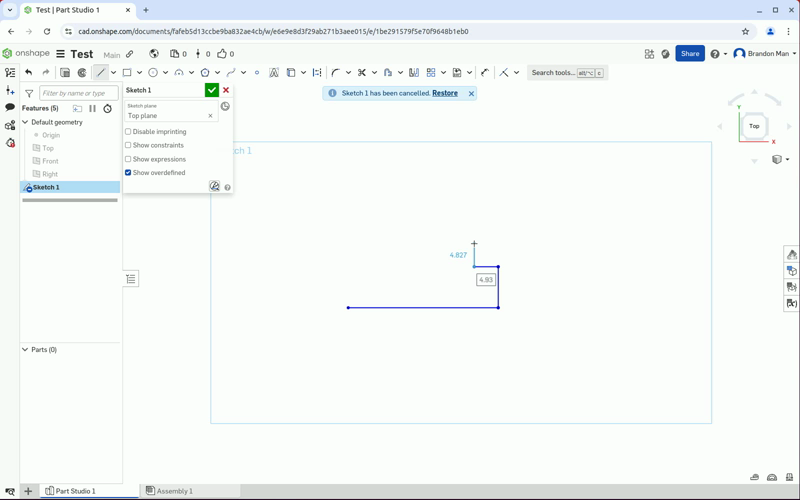
click(474, 243)
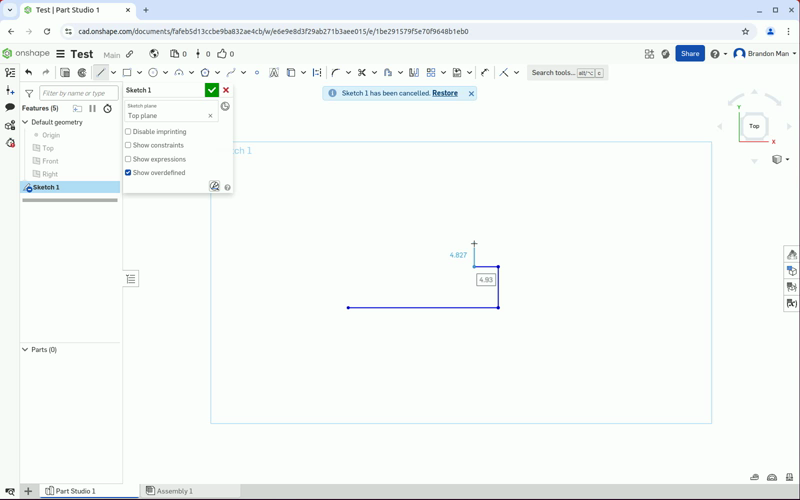
key_up(shift)
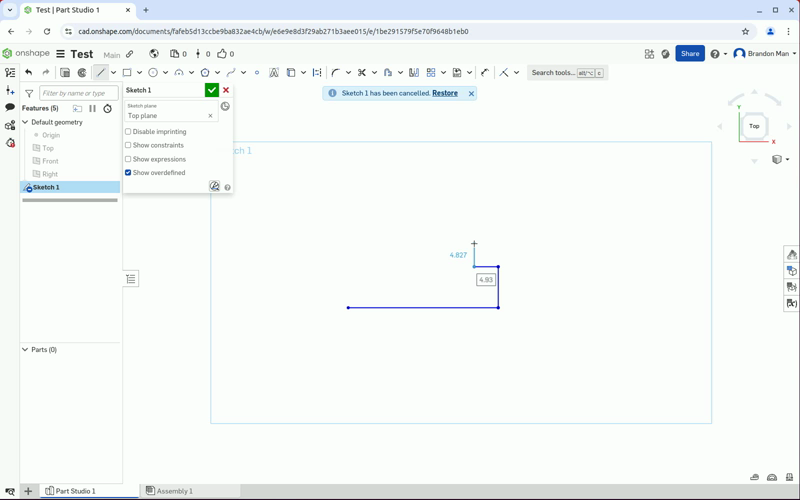
key_down(shift)
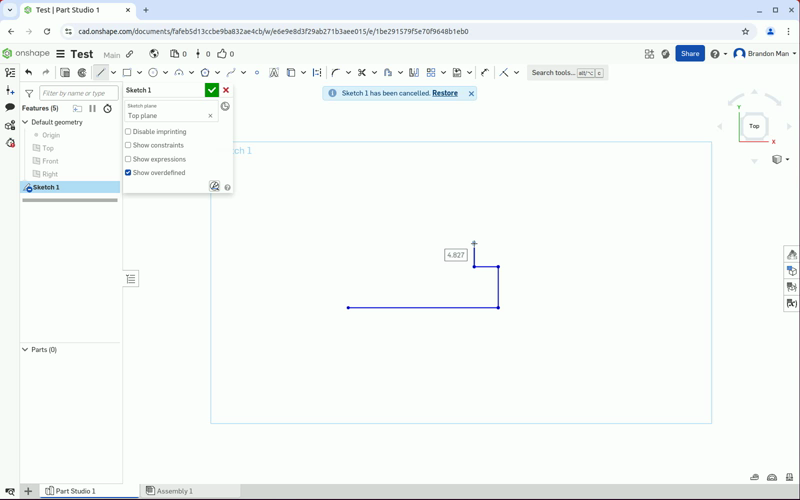
mouse_move(504, 243)
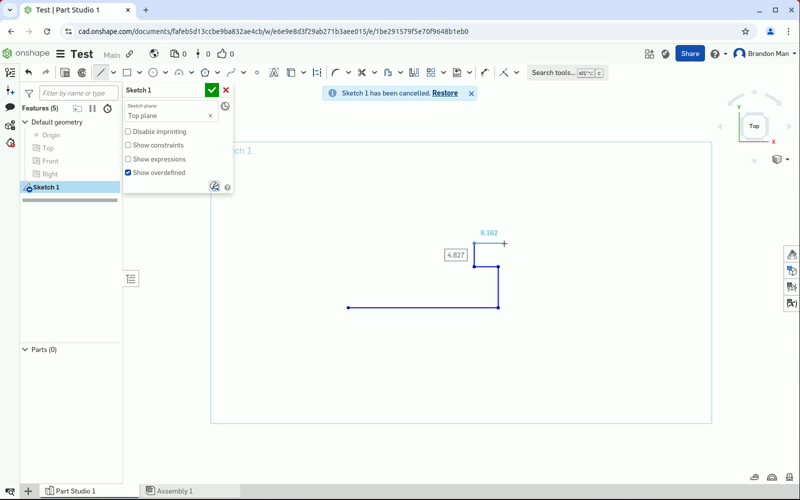
mouse_move(498, 243)
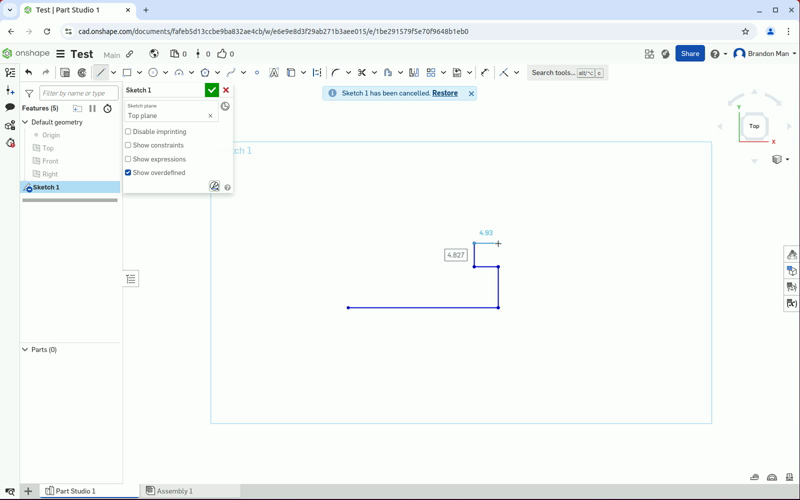
click(498, 243)
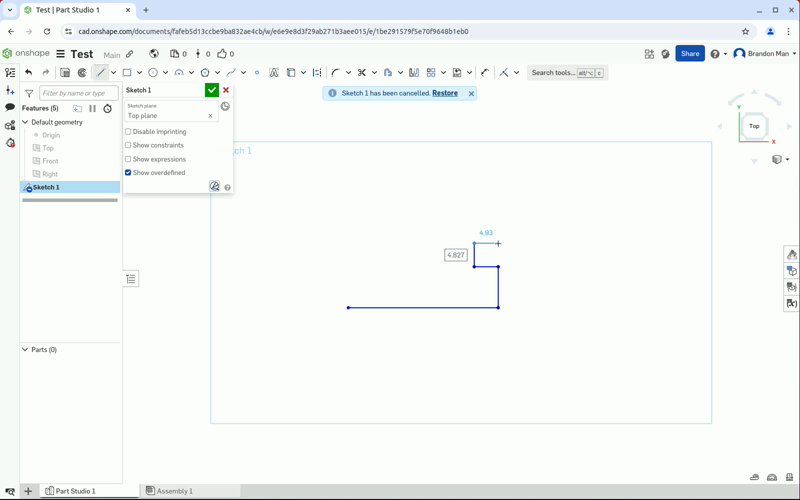
key_up(shift)
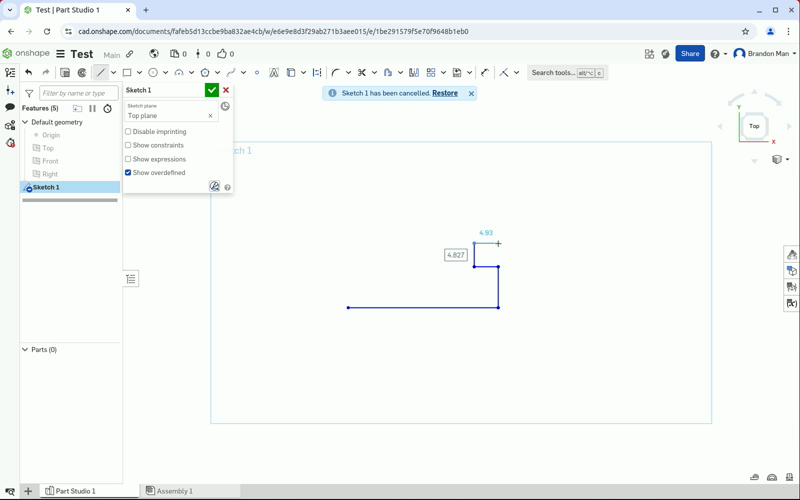
key_down(shift)
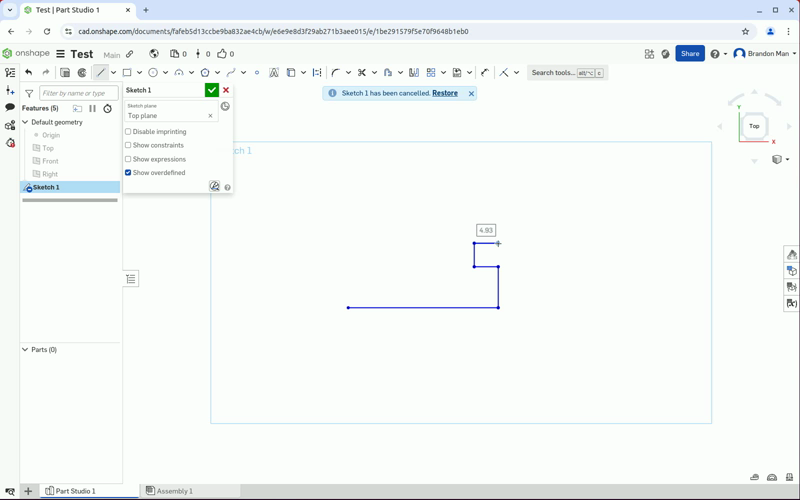
mouse_move(528, 243)
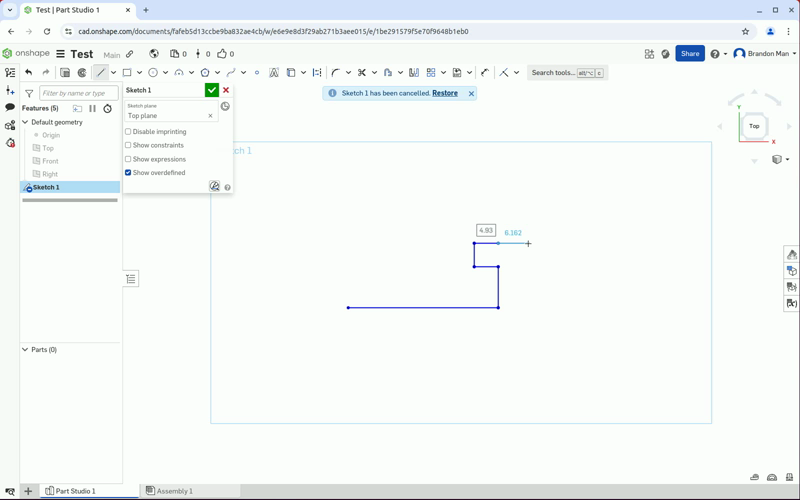
mouse_move(498, 206)
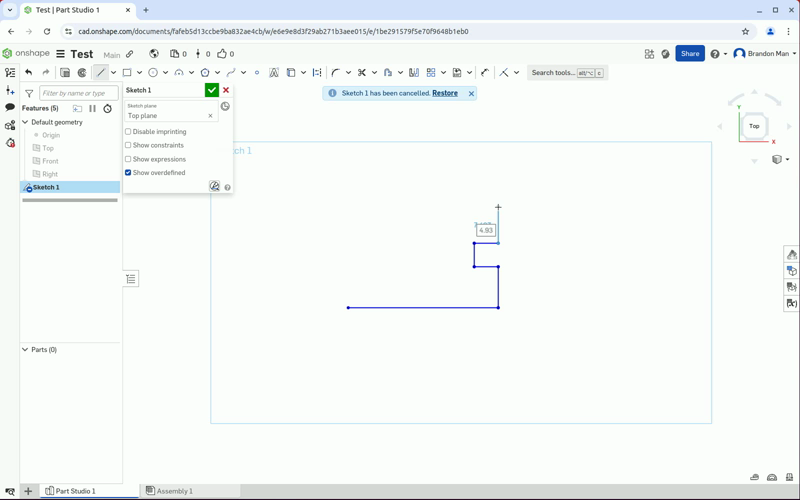
click(498, 206)
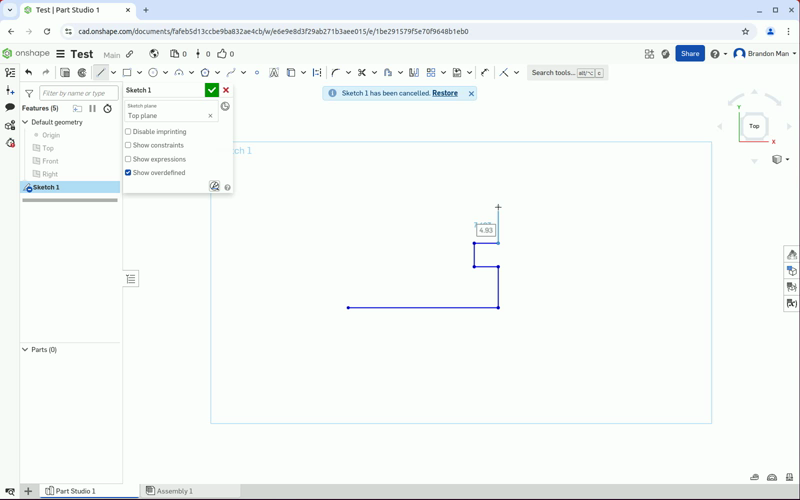
key_up(shift)
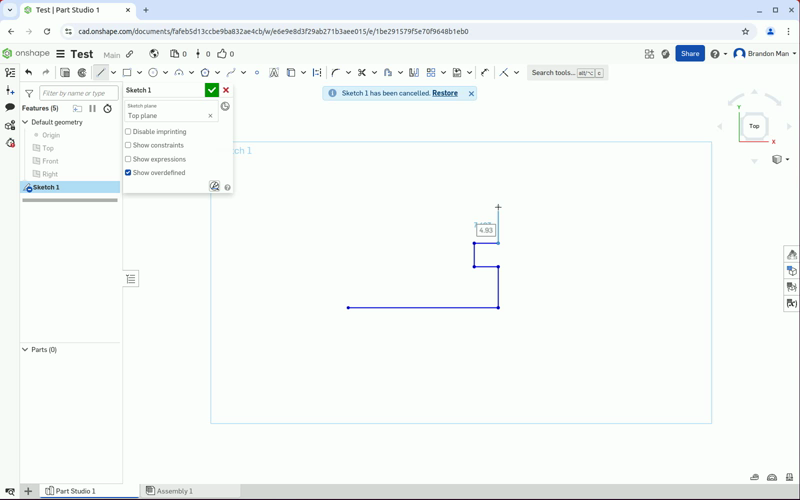
key_down(shift)
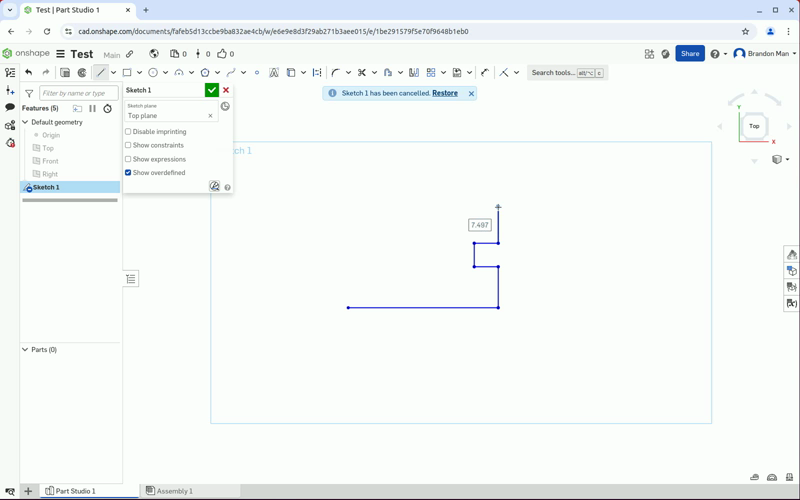
mouse_move(348, 206)
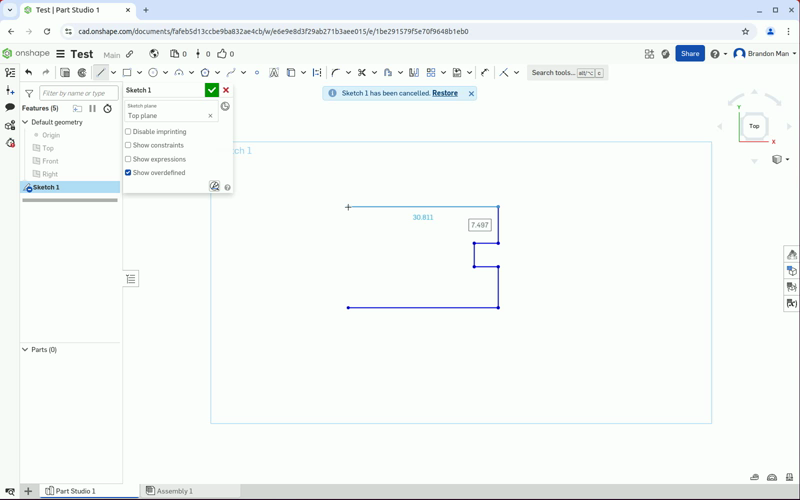
click(348, 206)
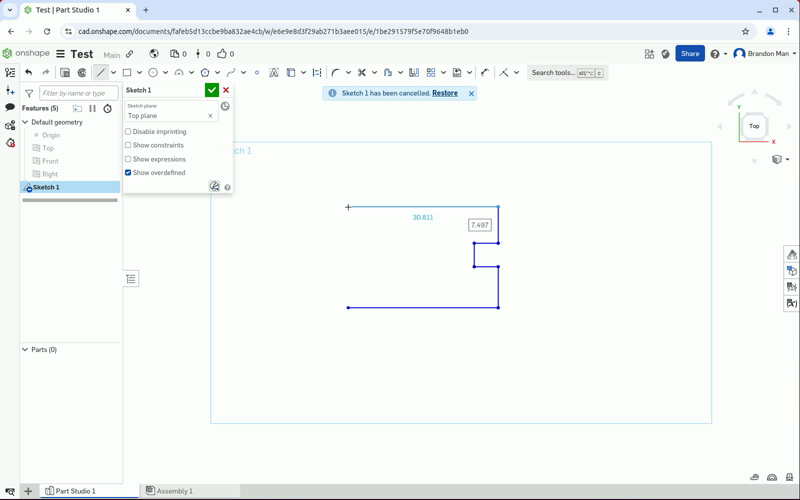
key_up(shift)
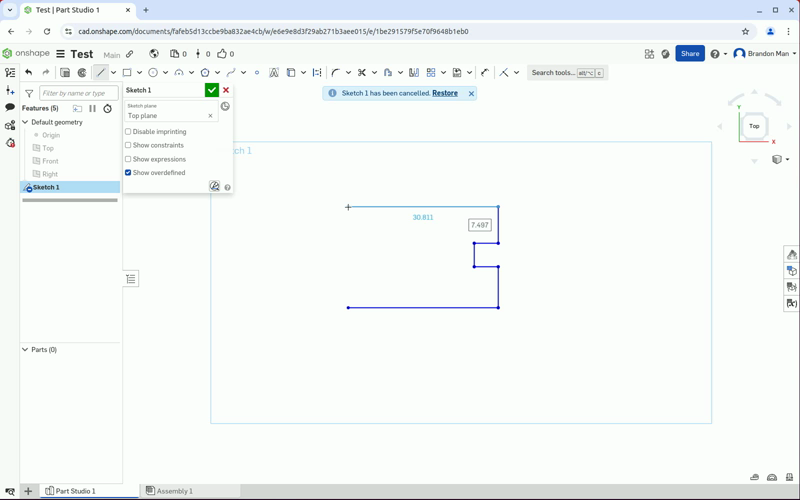
key_down(shift)
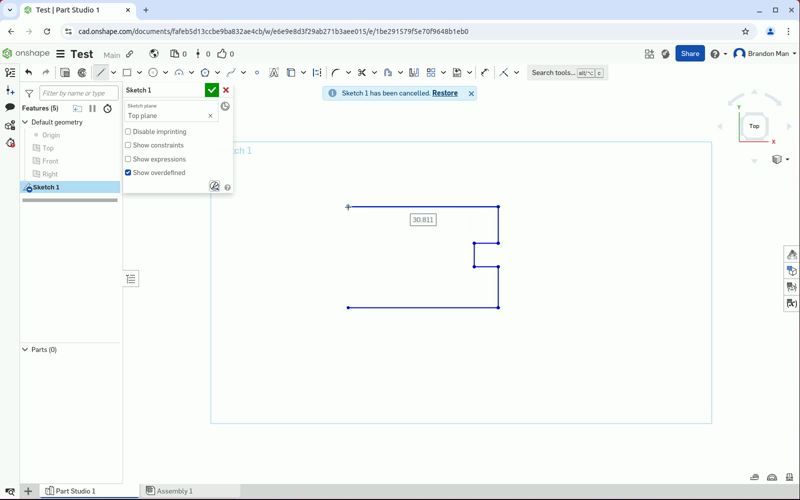
mouse_move(378, 206)
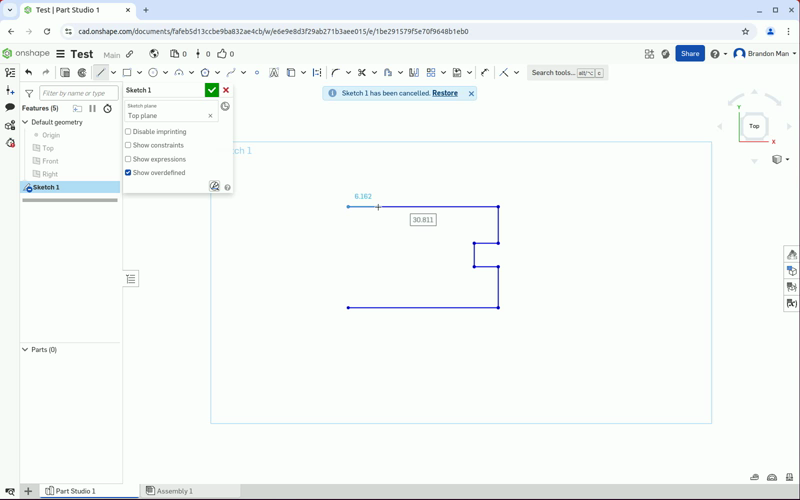
mouse_move(348, 243)
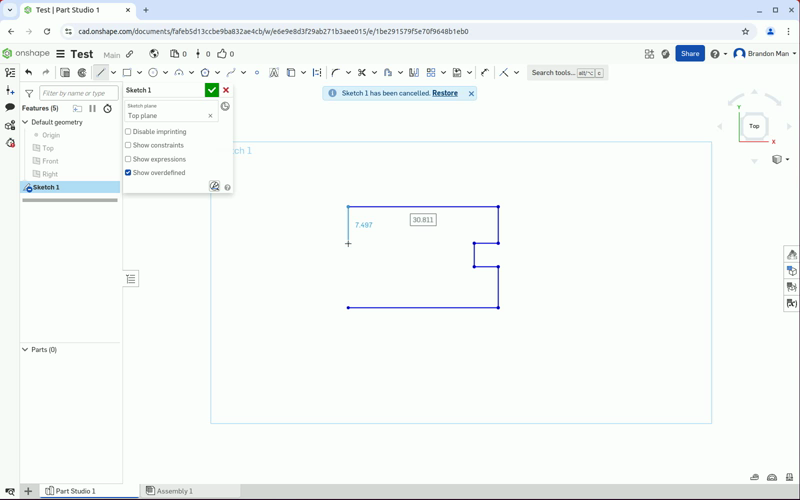
click(348, 243)
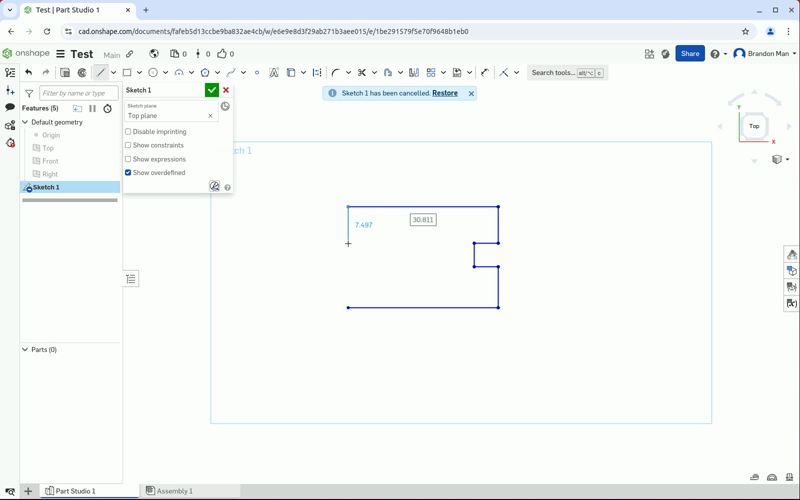
key_up(shift)
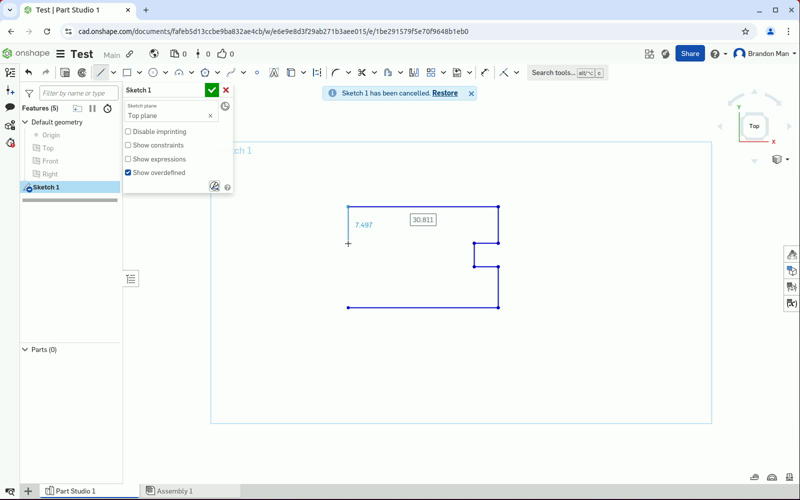
key_down(shift)
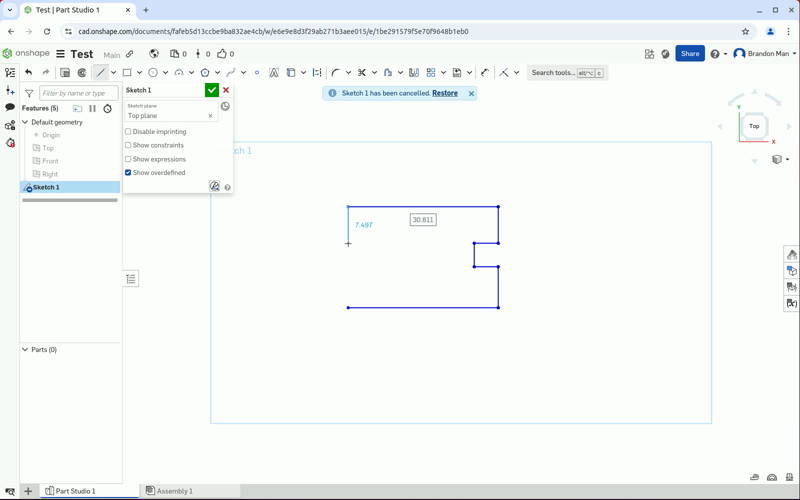
mouse_move(378, 243)
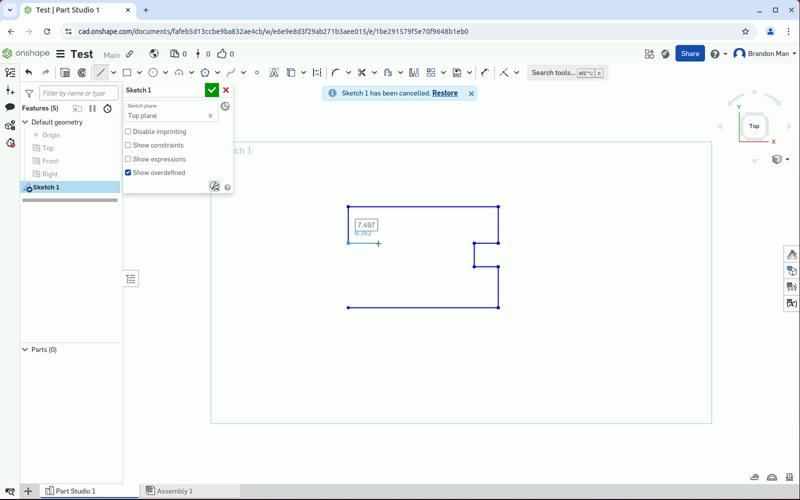
mouse_move(371, 243)
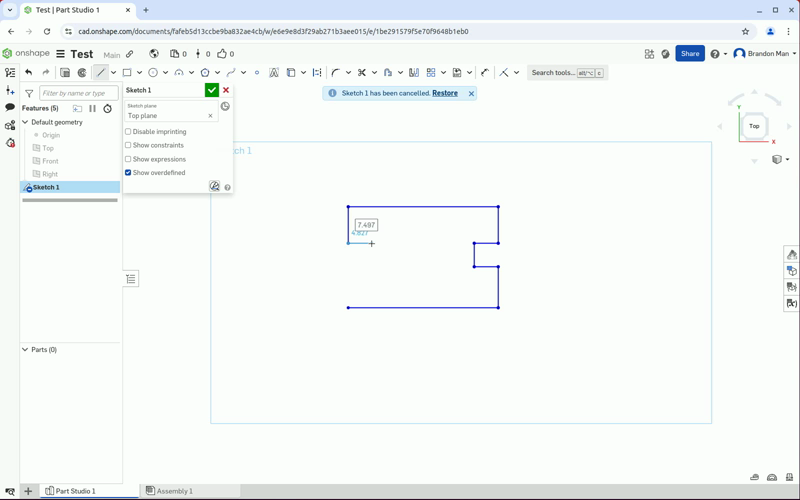
click(371, 243)
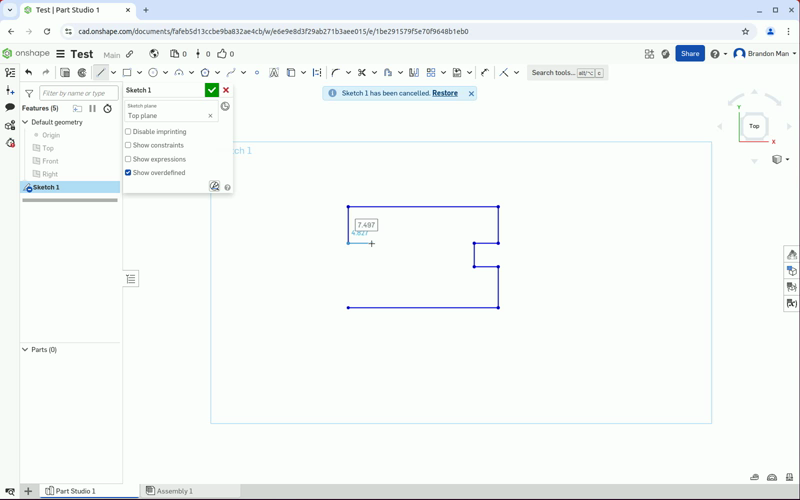
key_up(shift)
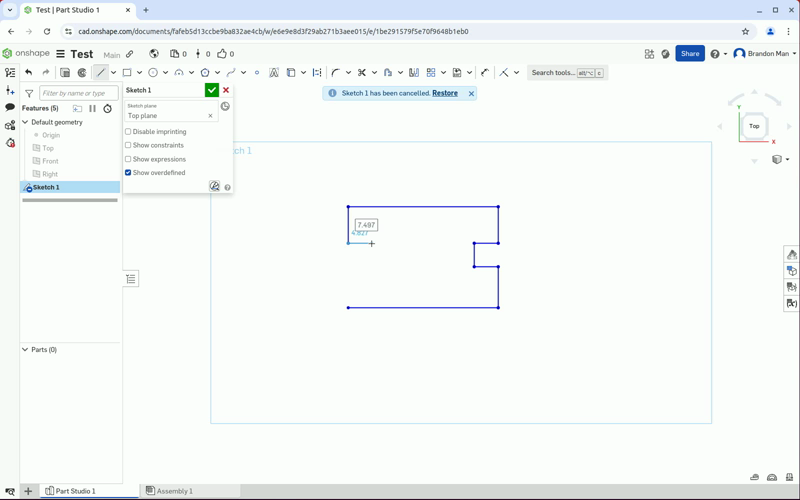
key_down(shift)
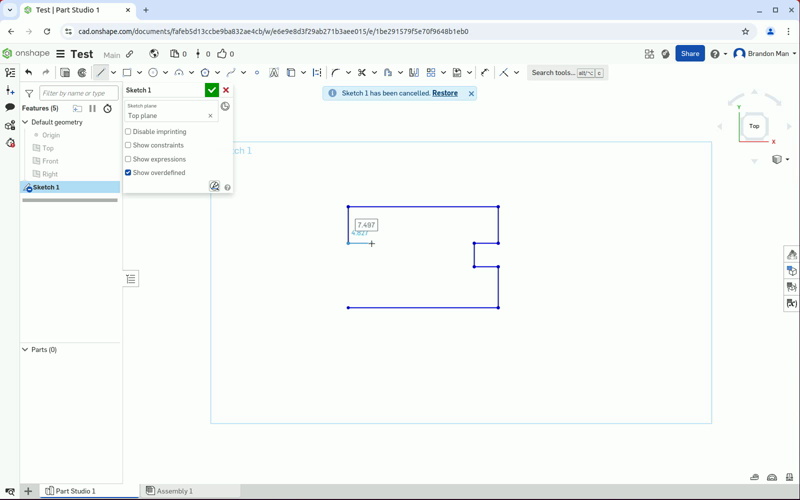
mouse_move(401, 243)
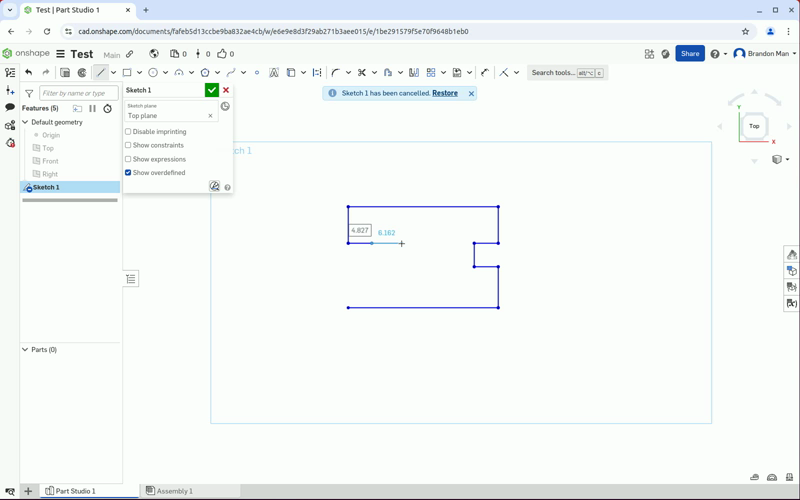
mouse_move(371, 266)
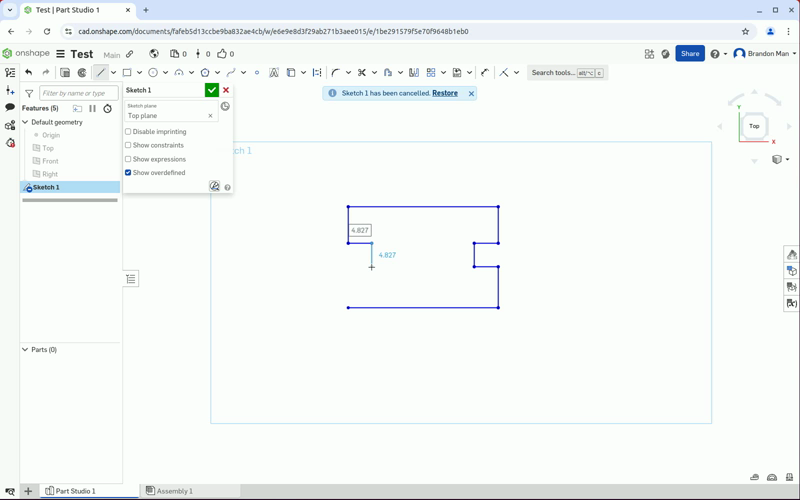
click(371, 266)
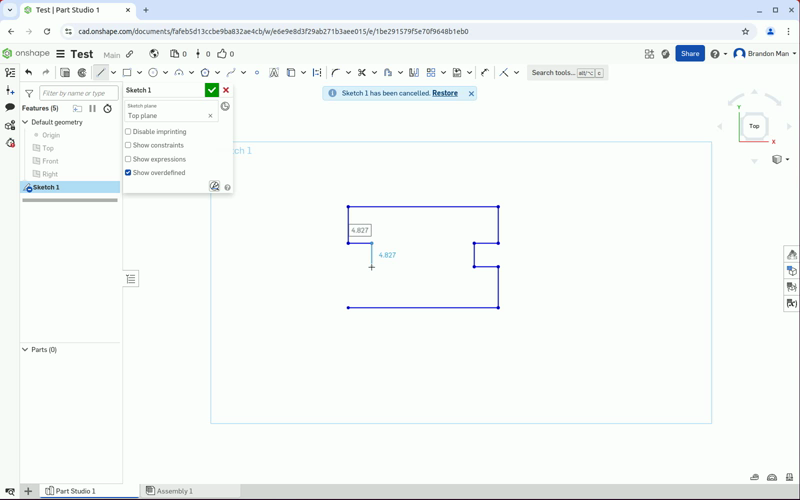
key_up(shift)
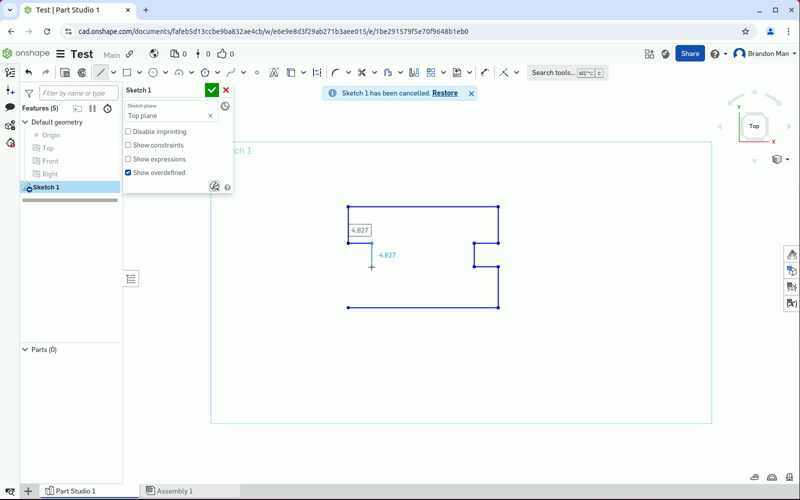
key_down(shift)
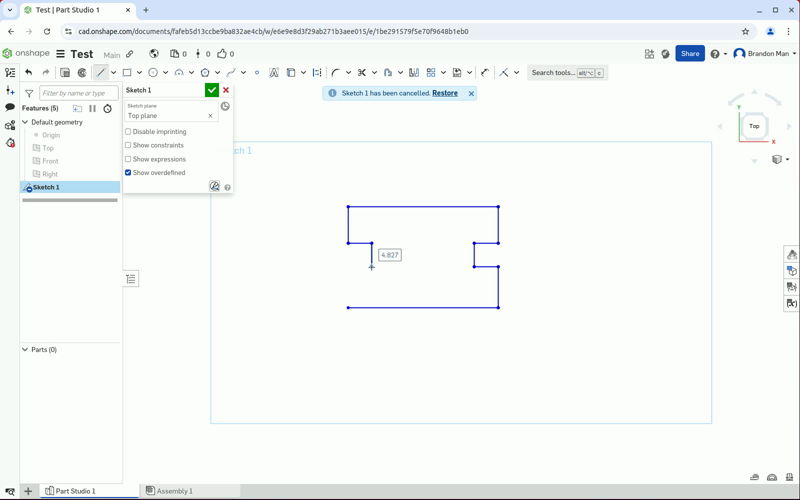
mouse_move(401, 266)
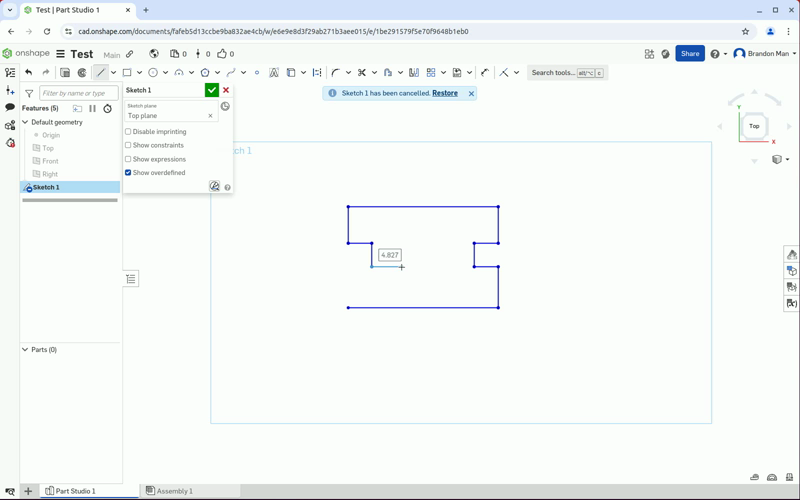
mouse_move(348, 266)
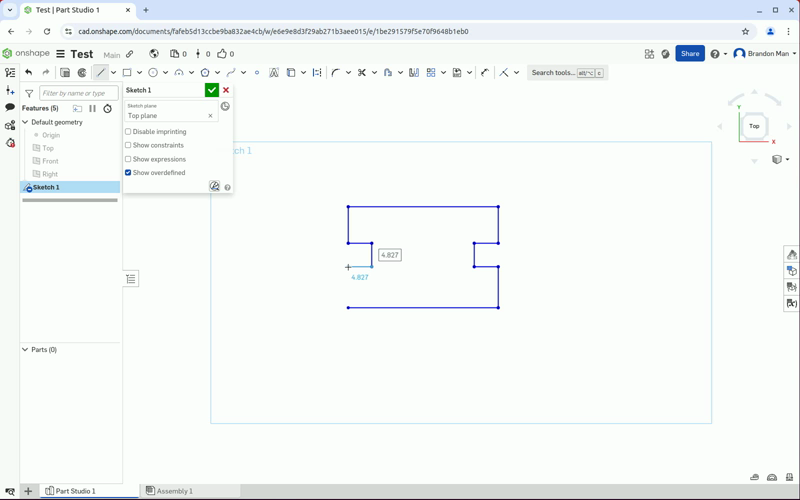
click(348, 266)
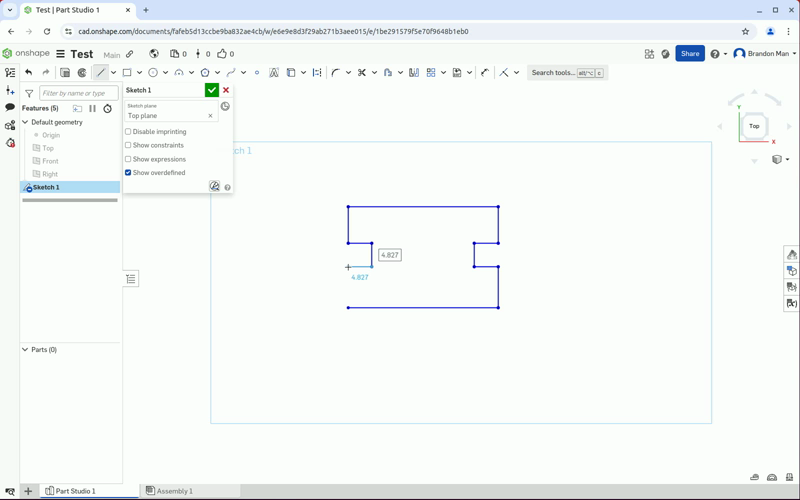
key_up(shift)
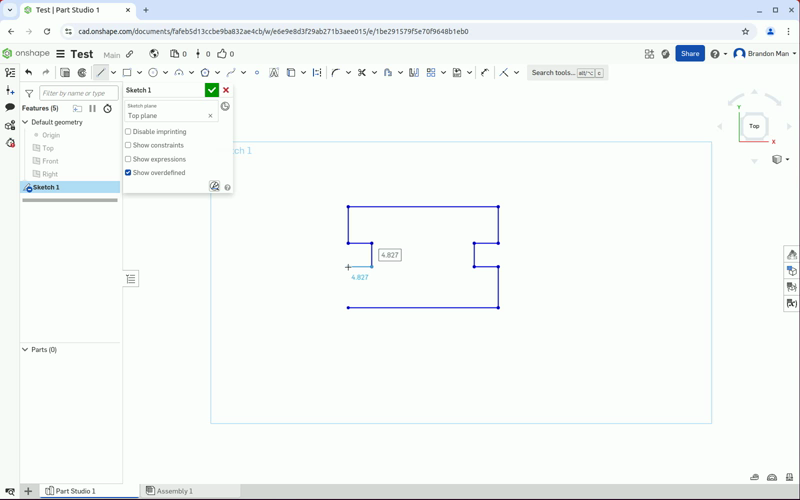
mouse_move(378, 266)
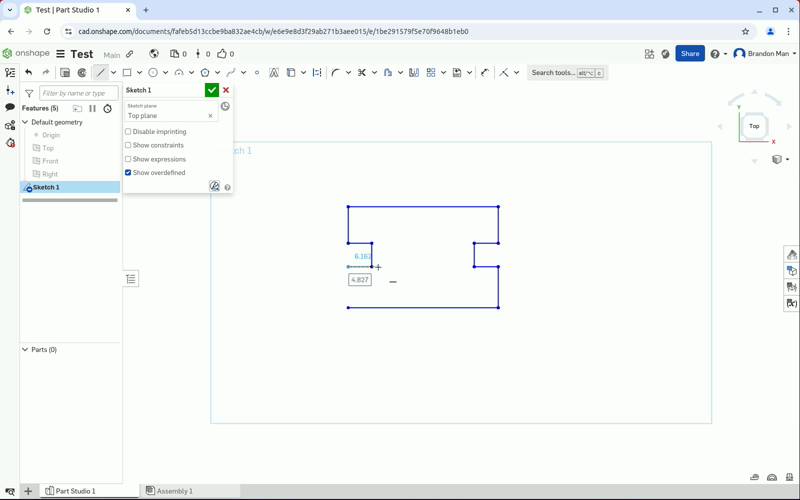
key_down(shift)
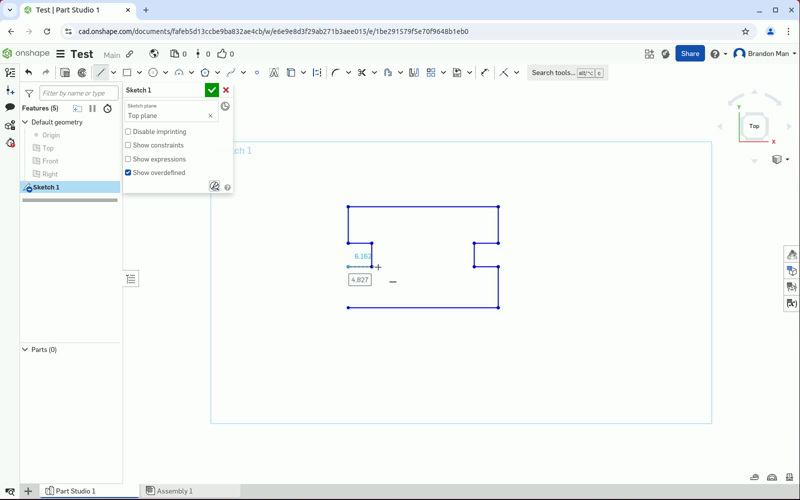
mouse_move(348, 307)
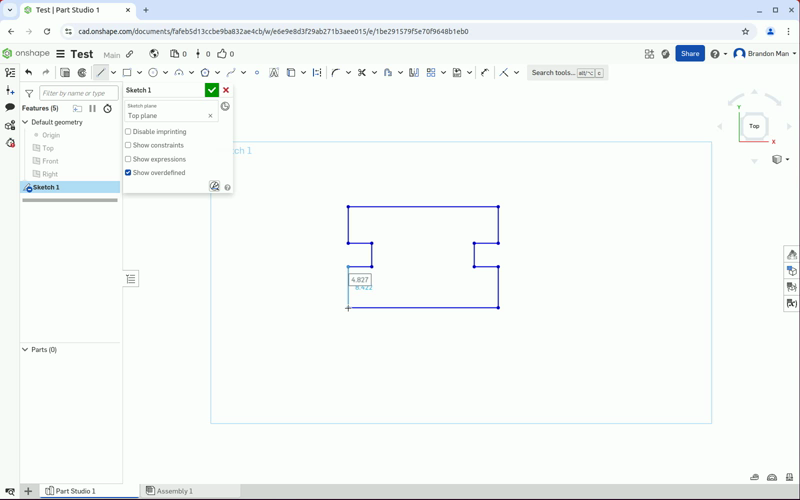
key_up(shift)
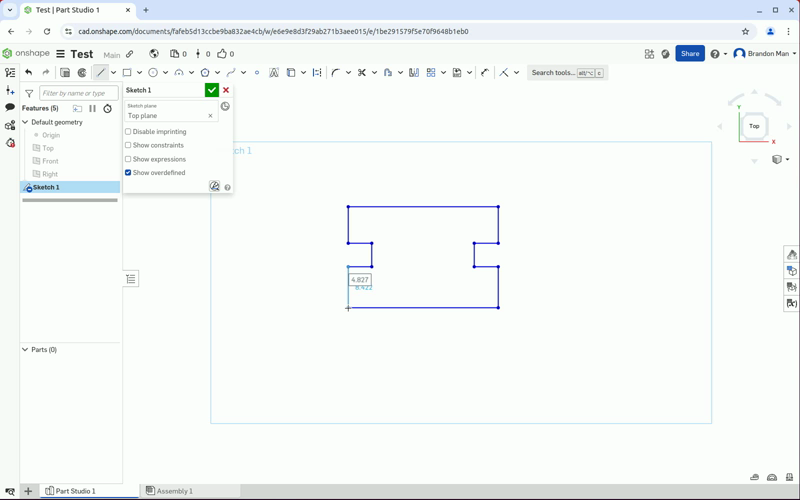
click(348, 307)
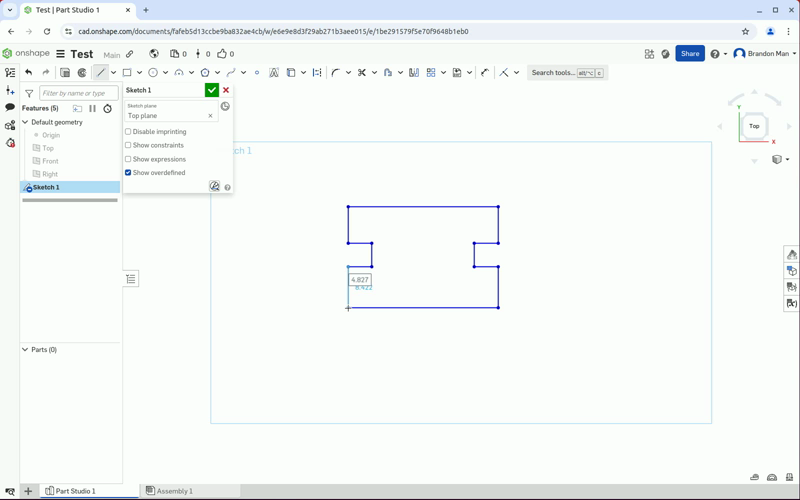
key(esc)
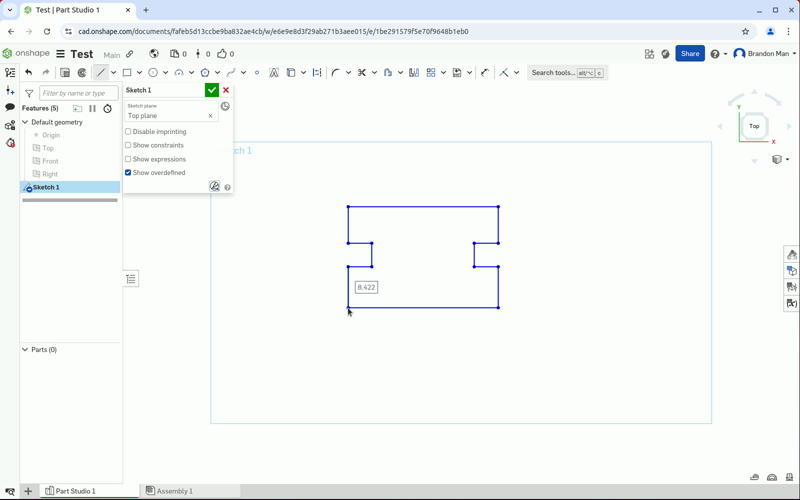
key(c)
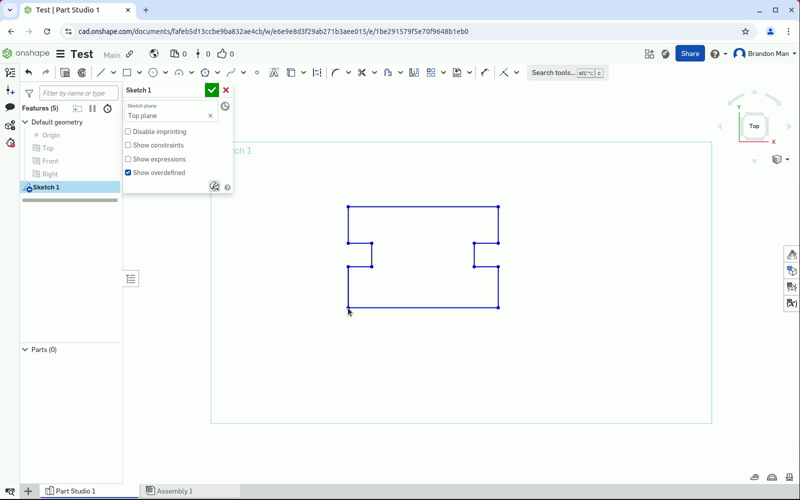
key_down(shift)
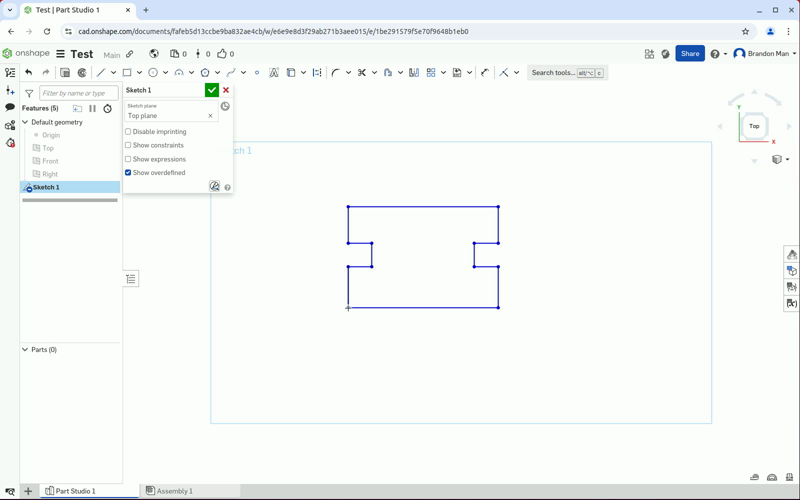
mouse_move(422, 254)
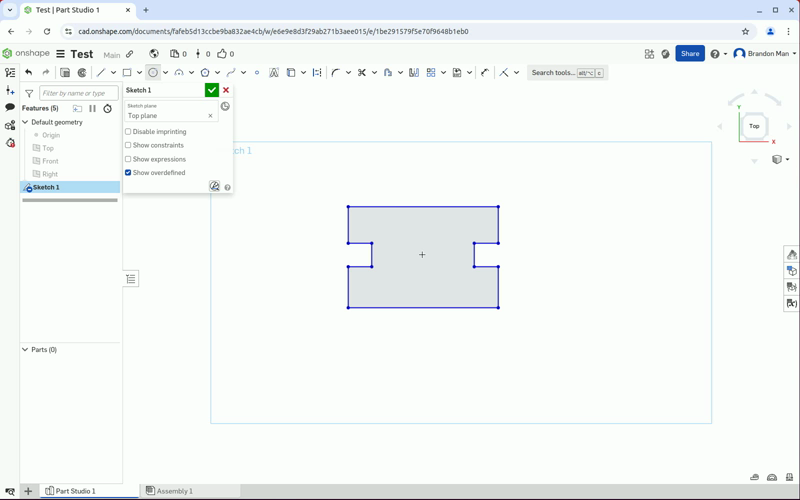
click(422, 254)
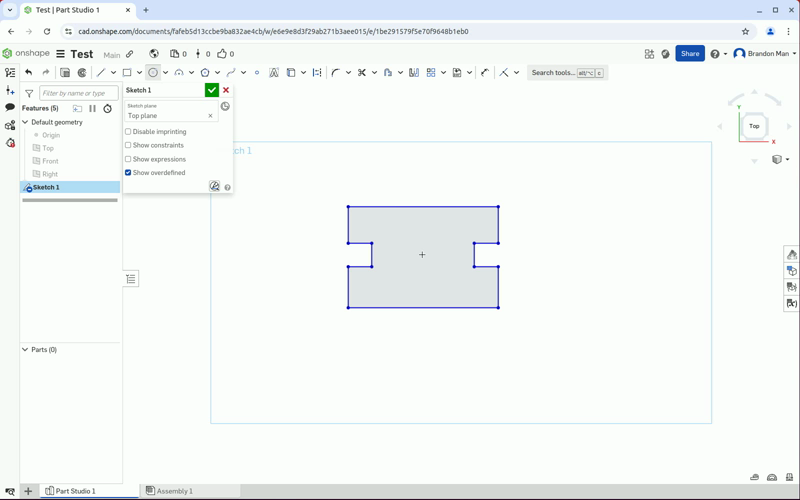
key_up(shift)
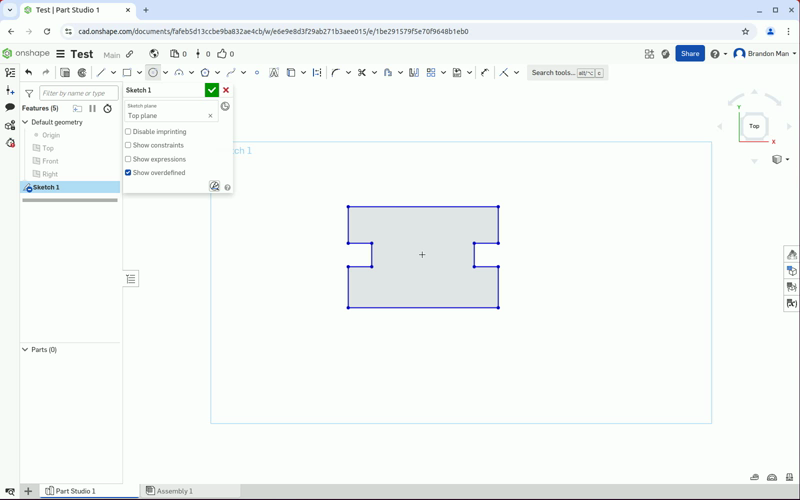
mouse_move(453, 254)
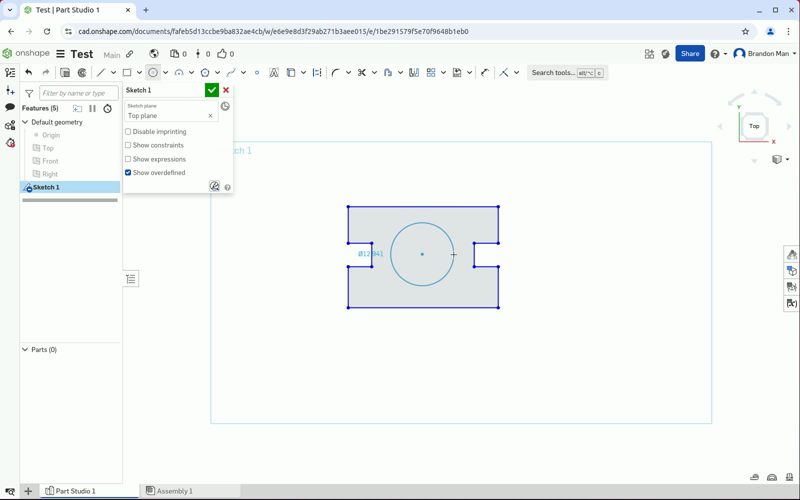
click(453, 254)
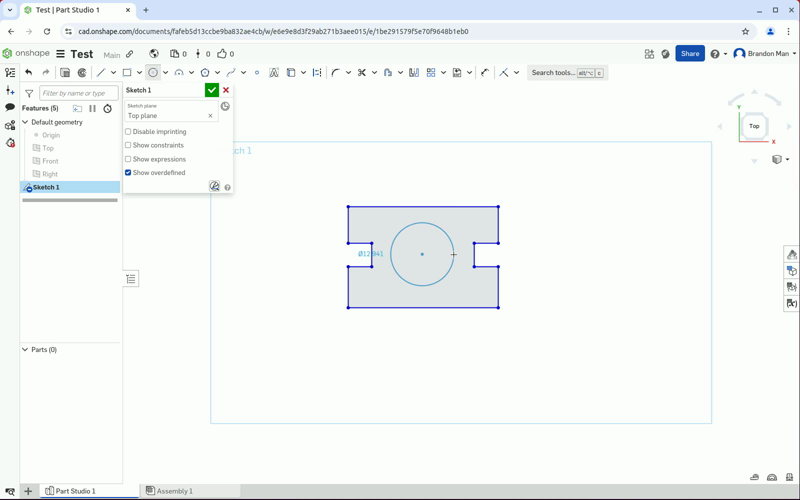
key(esc)
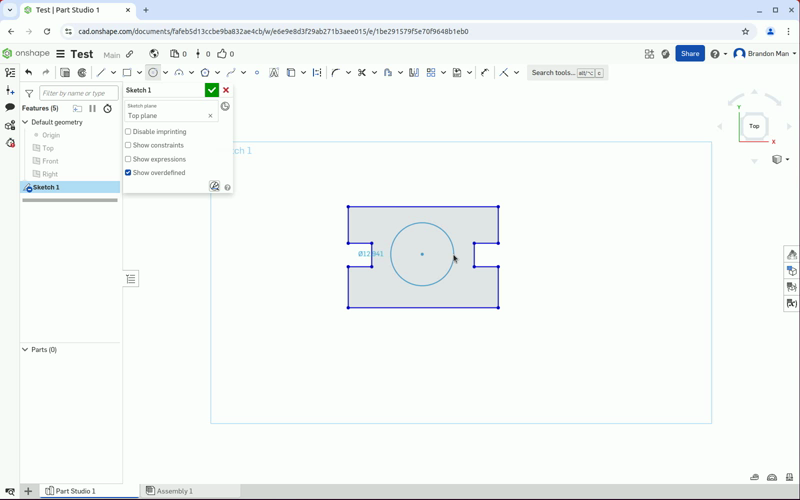
mouse_move(478, 284)
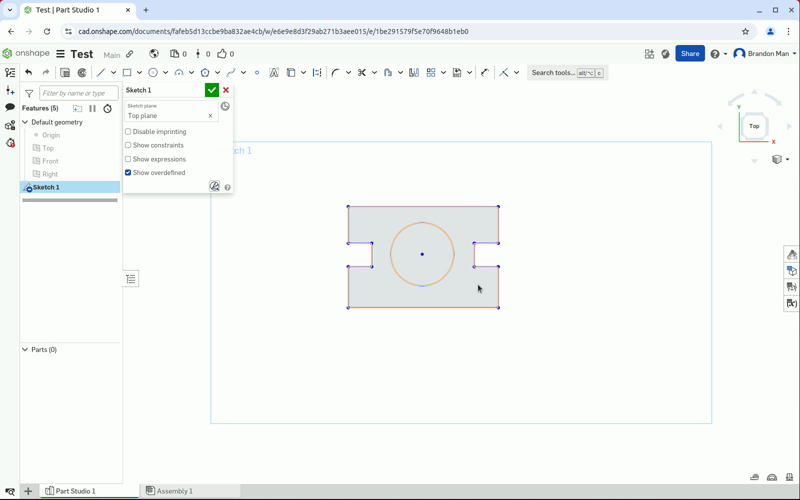
click(478, 284)
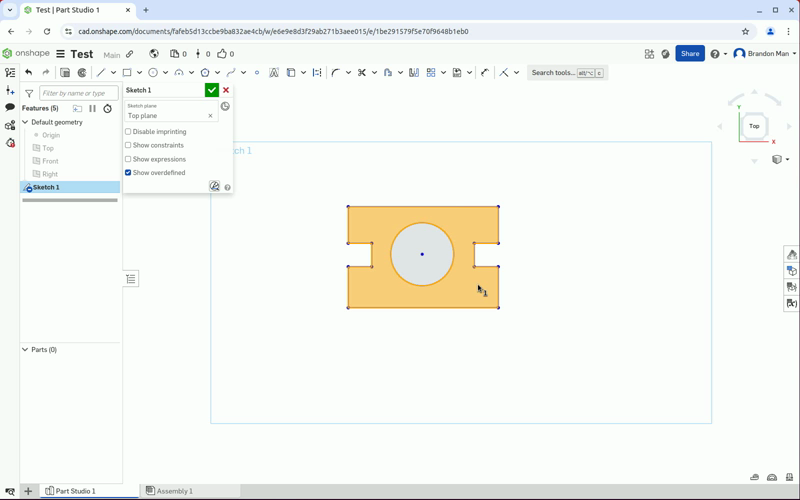
mouse_move(73, 352)
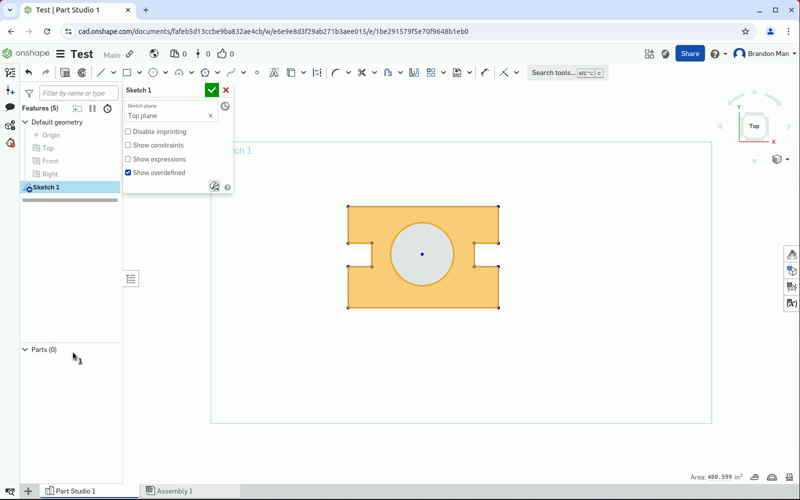
key(shift+y)
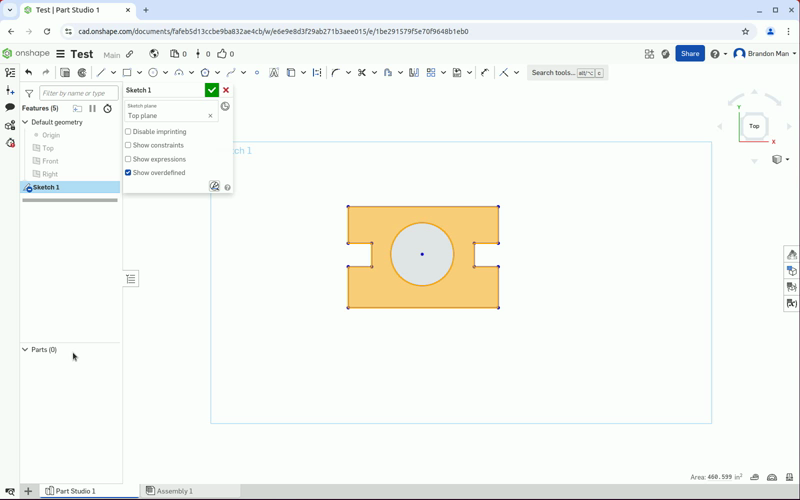
key(shift+e)
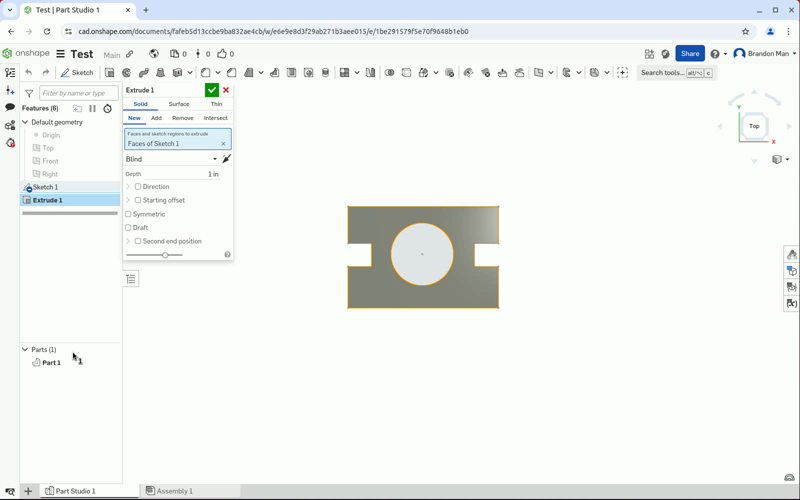
mouse_move(143, 106)
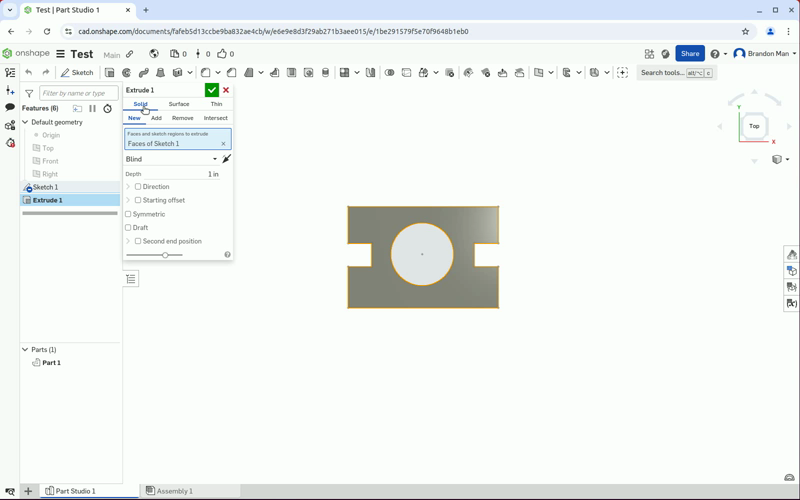
click(143, 106)
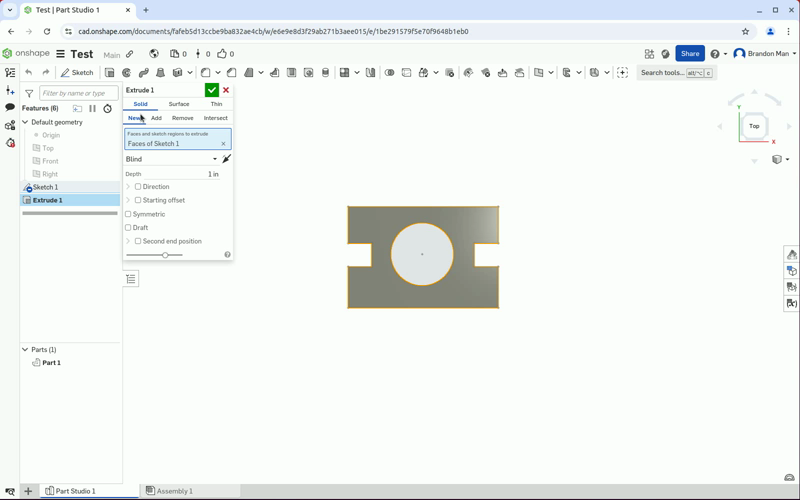
mouse_move(137, 120)
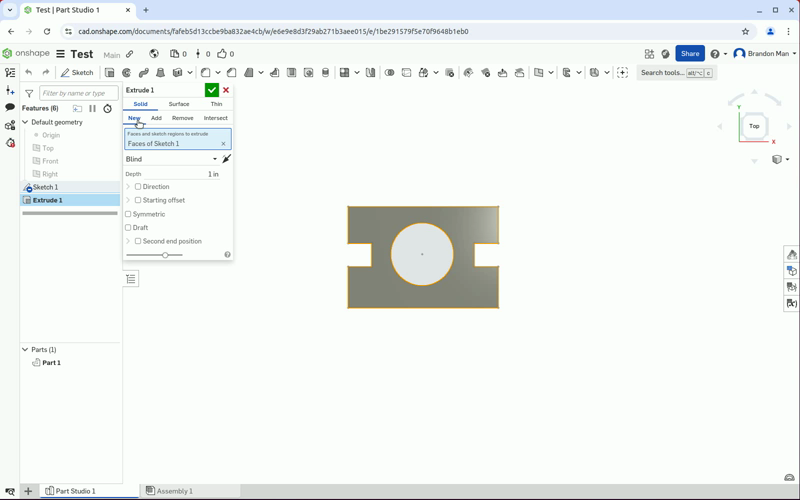
click(137, 120)
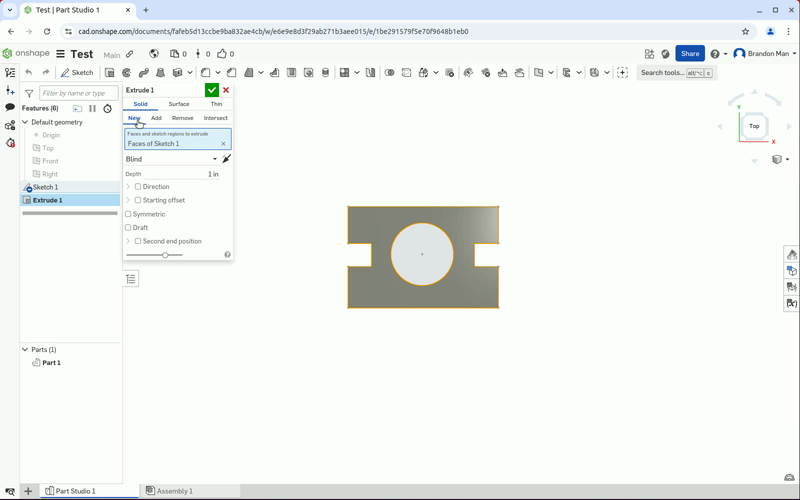
key(tab, 4)
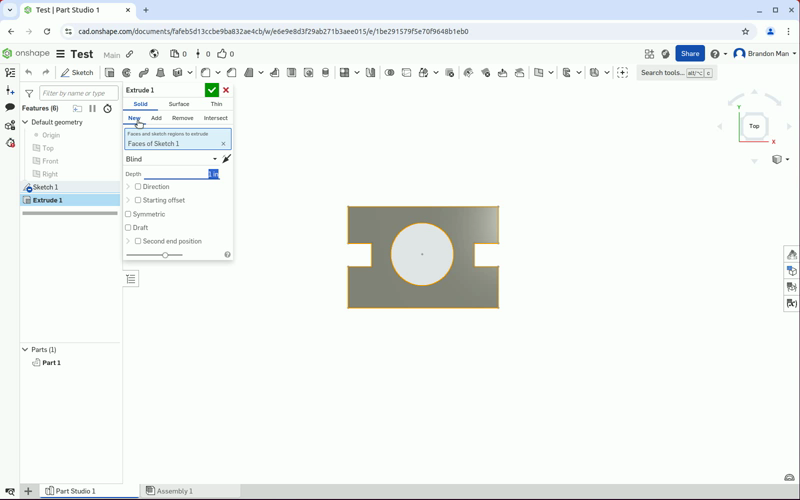
text(6.499)
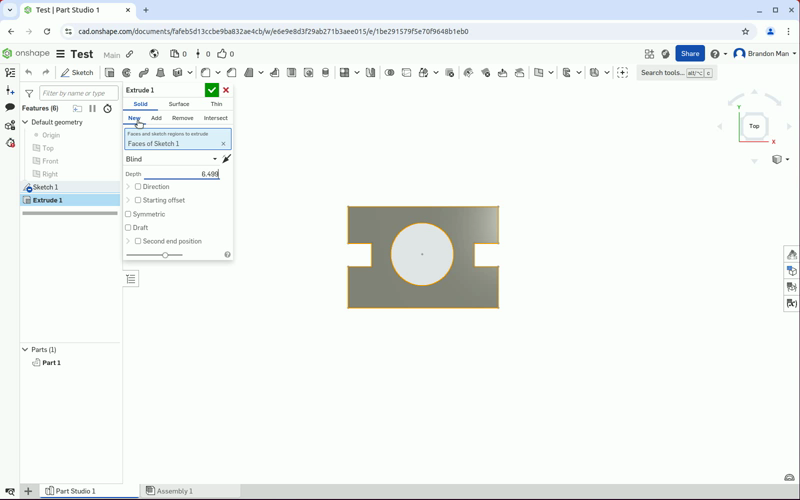
key(enter)
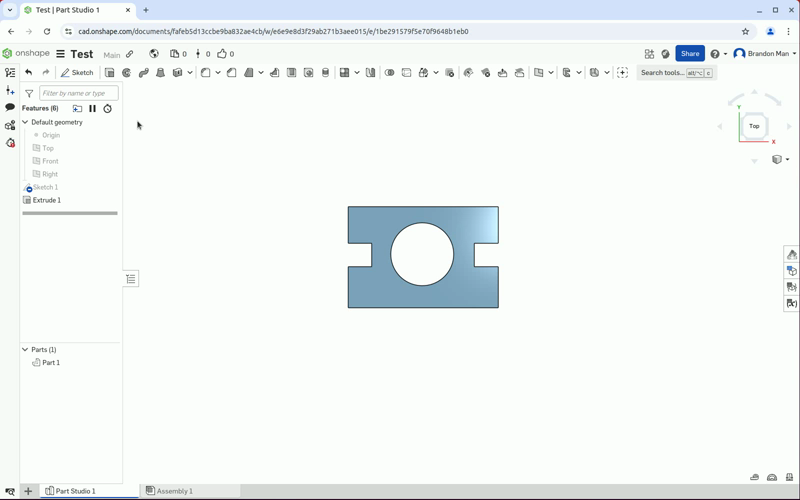
key(shift+h)
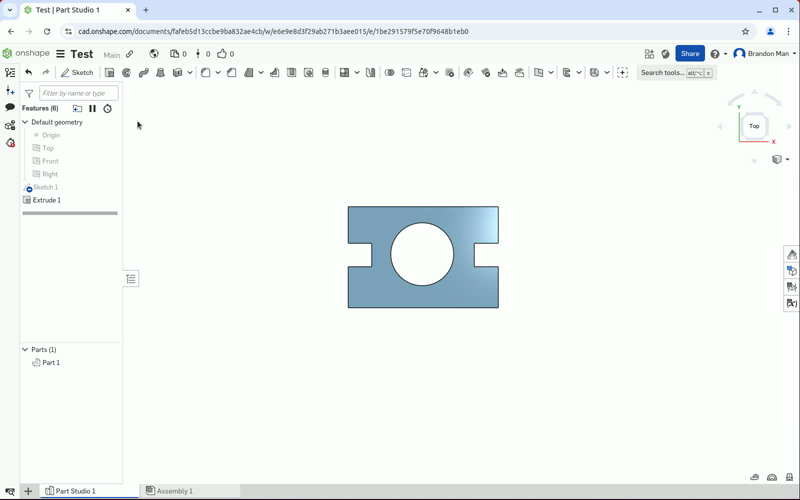
key(shift+h)
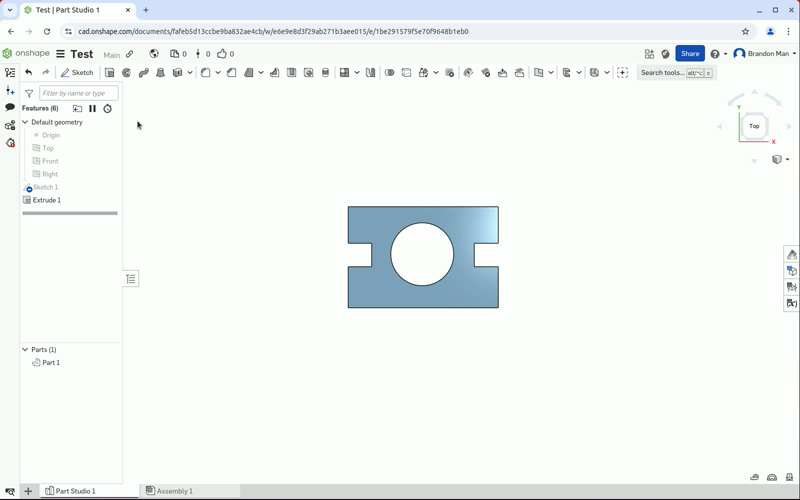
mouse_move(73, 189)
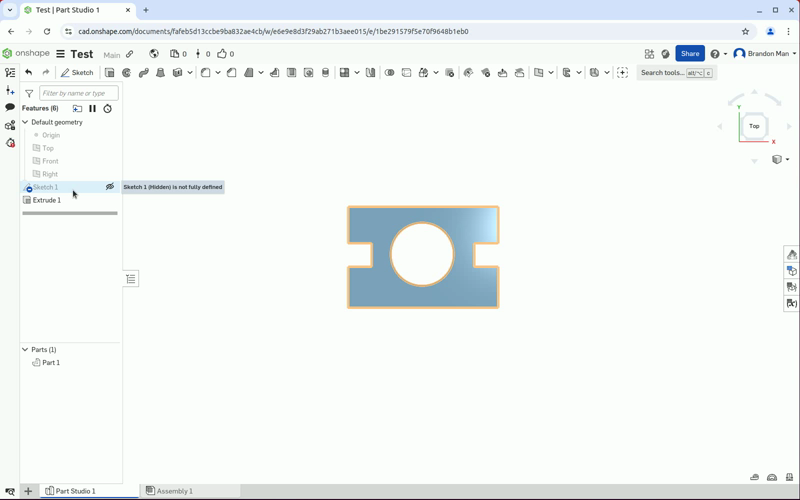
click(73, 189)
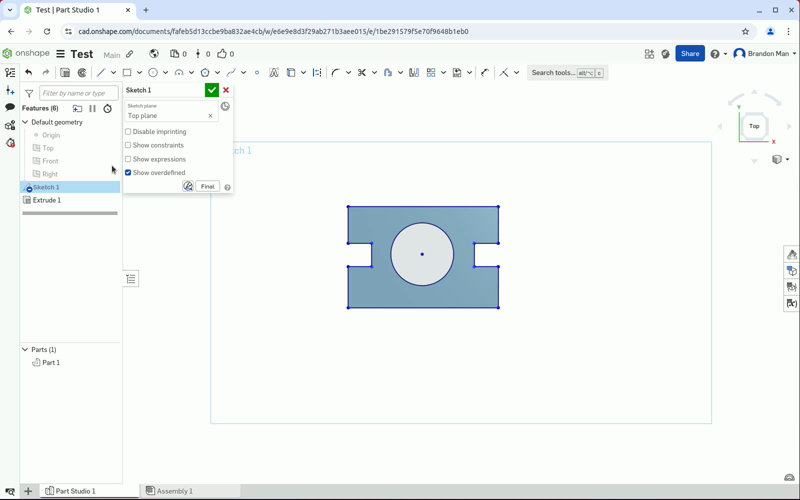
mouse_move(229, 92)
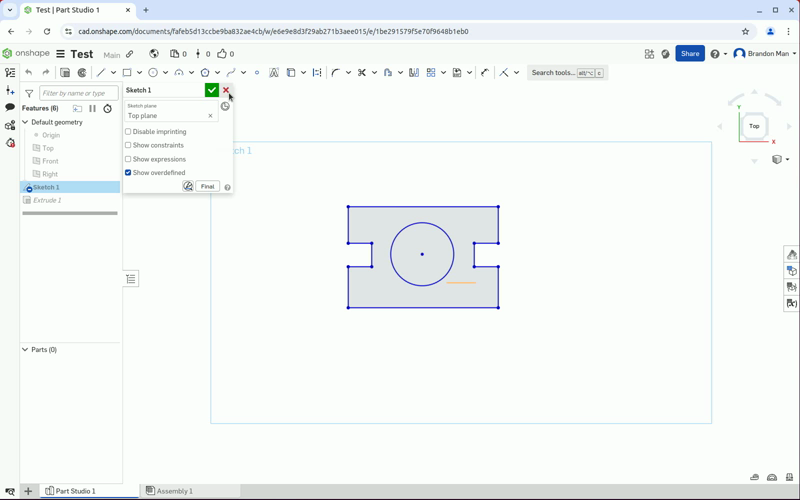
click(229, 92)
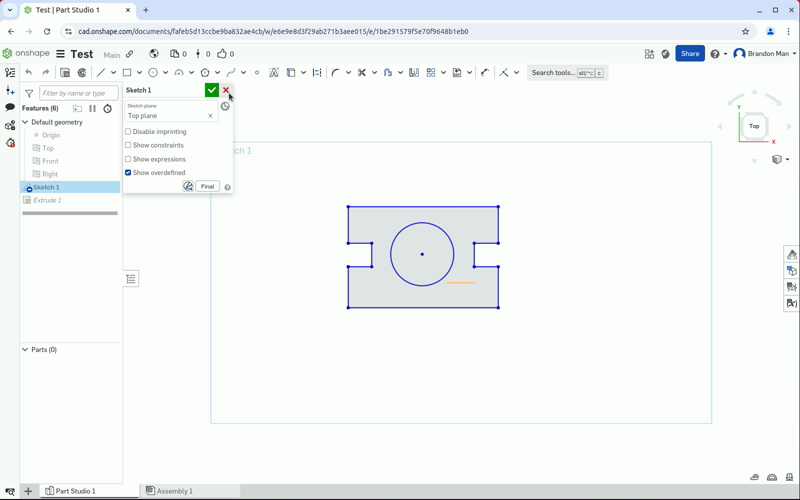
key(shift+s)
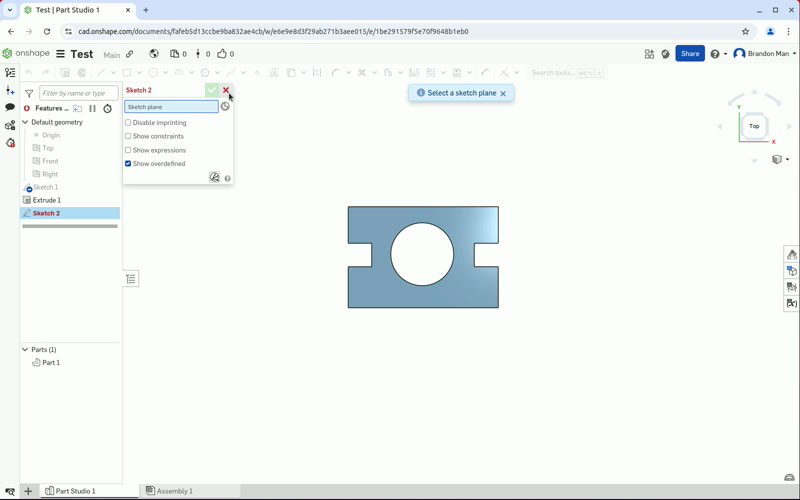
mouse_move(73, 150)
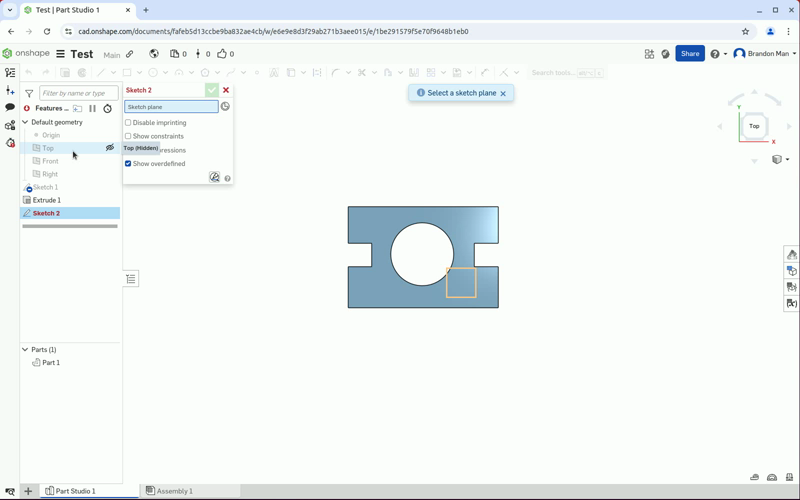
click(73, 150)
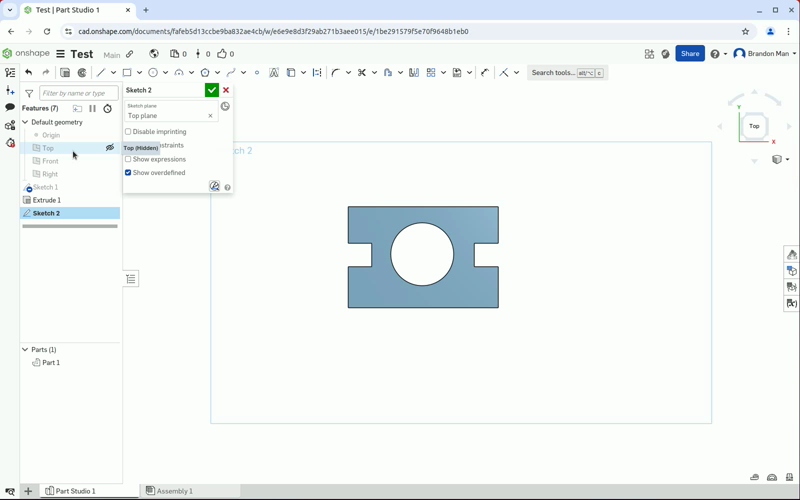
mouse_move(73, 352)
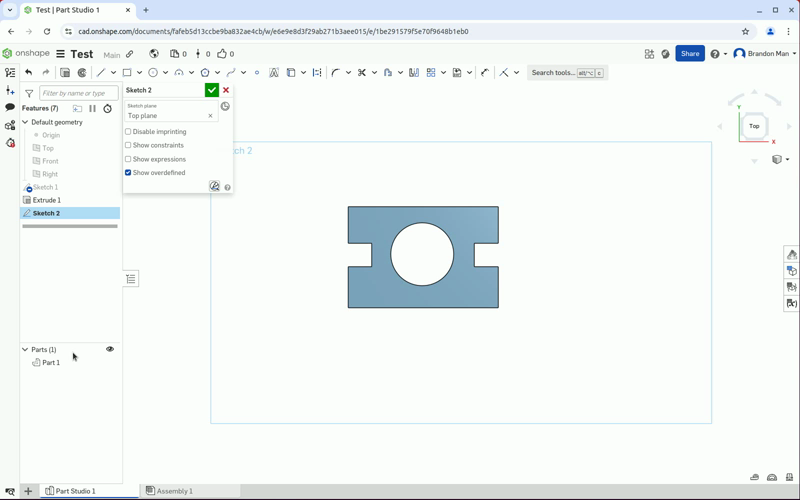
key(y)
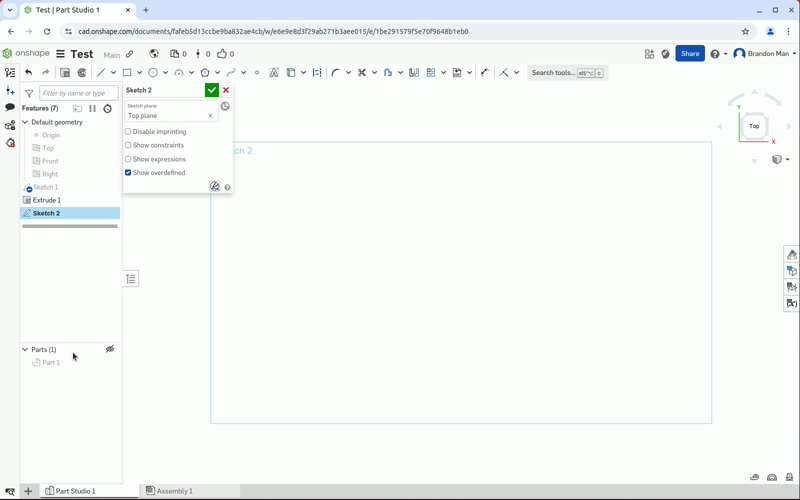
key(l)
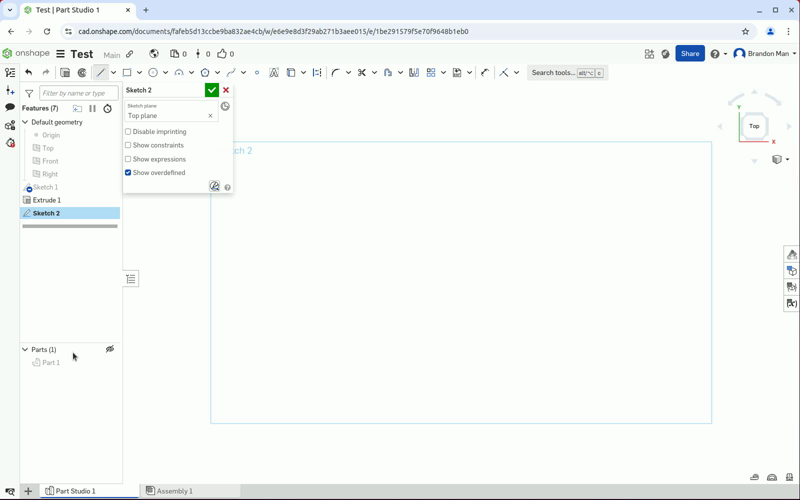
key_down(shift)
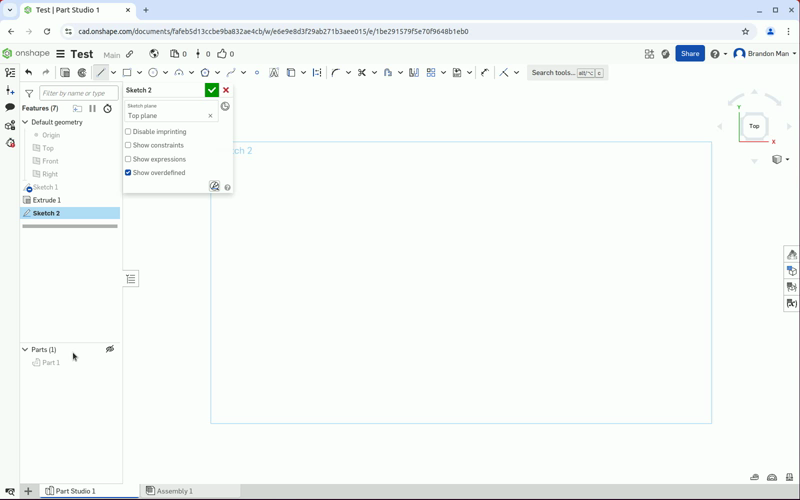
mouse_move(348, 267)
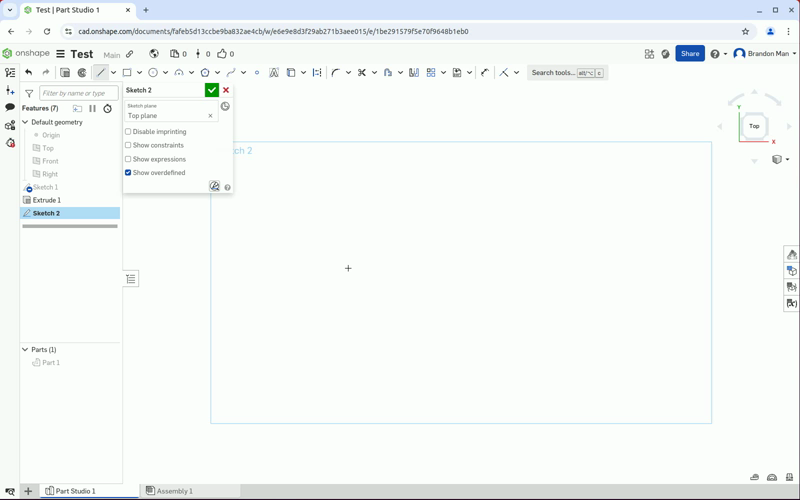
click(348, 267)
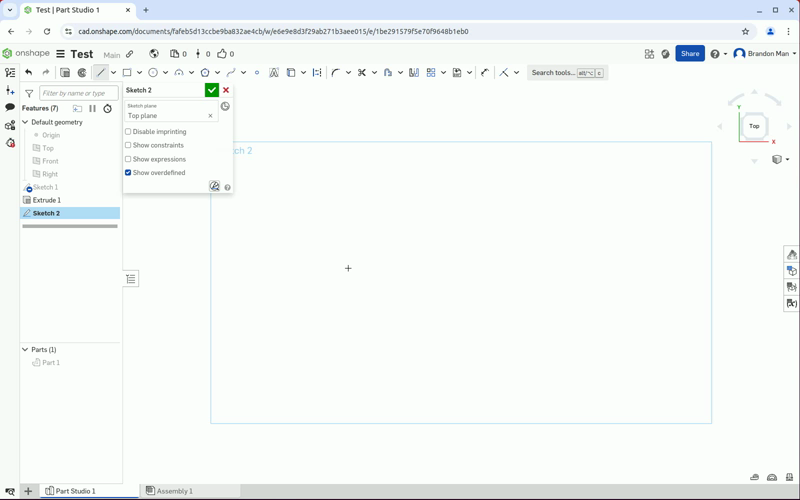
key_up(shift)
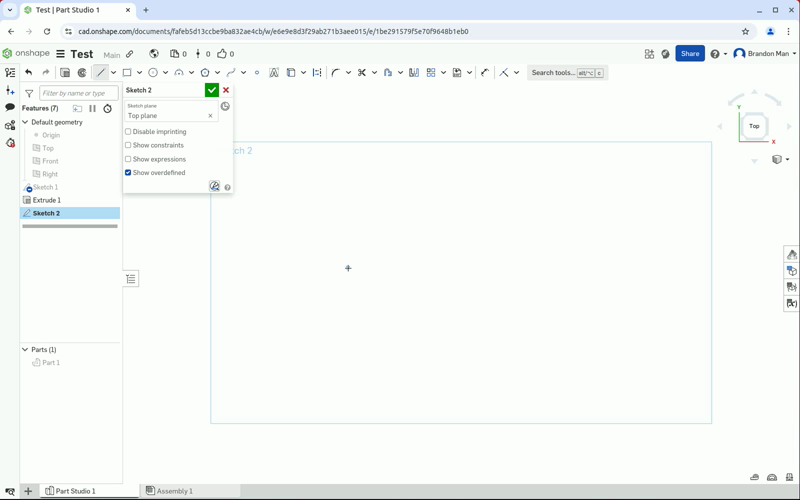
key_down(shift)
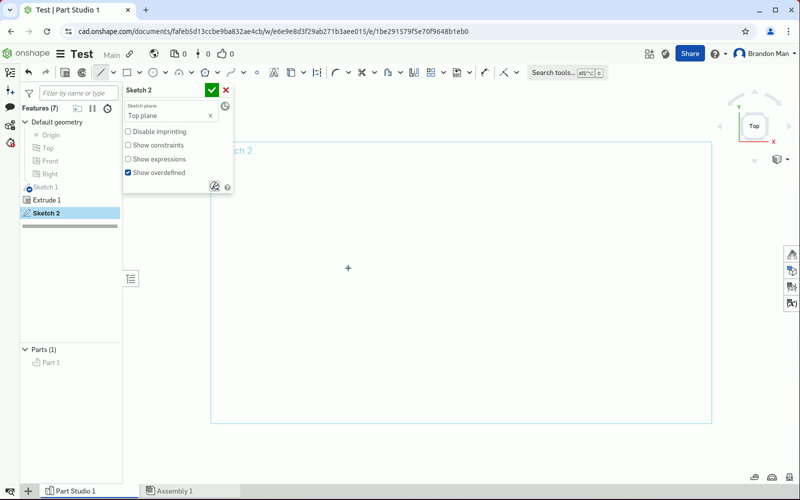
mouse_move(378, 267)
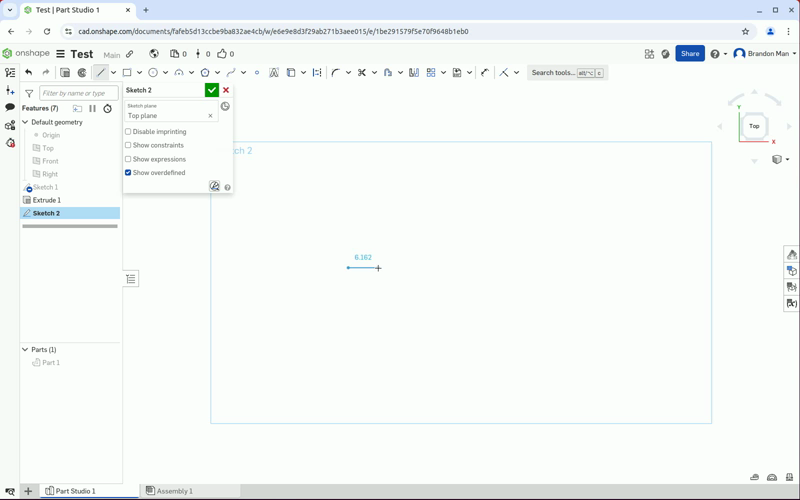
mouse_move(372, 267)
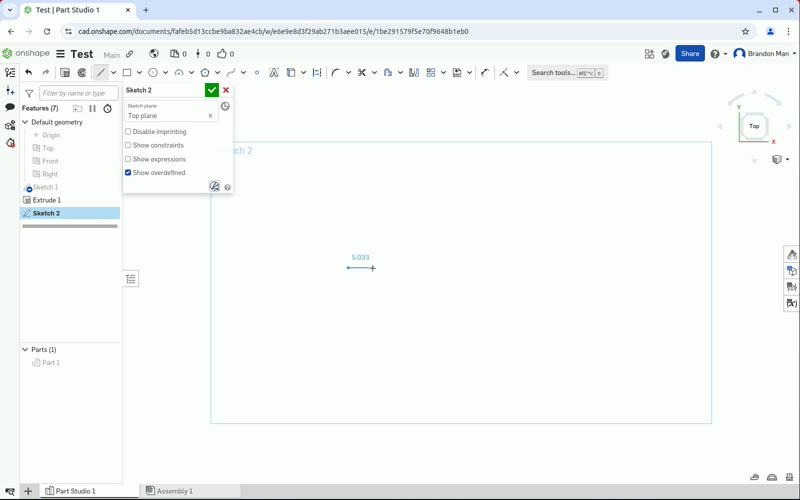
click(372, 267)
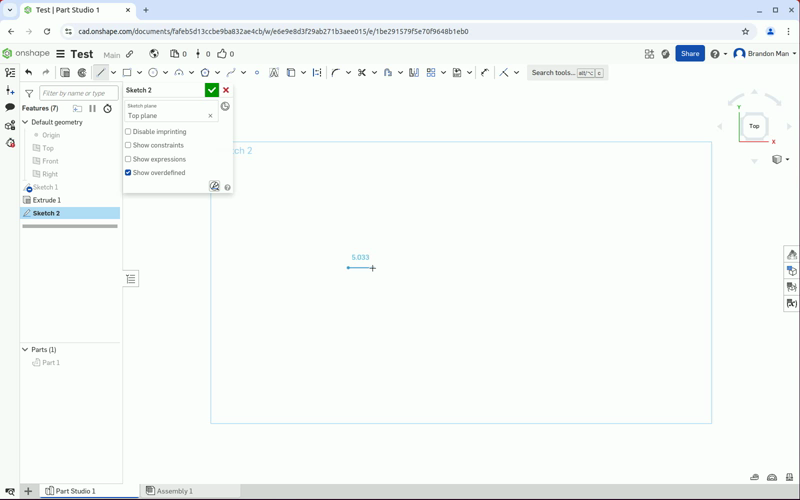
key_up(shift)
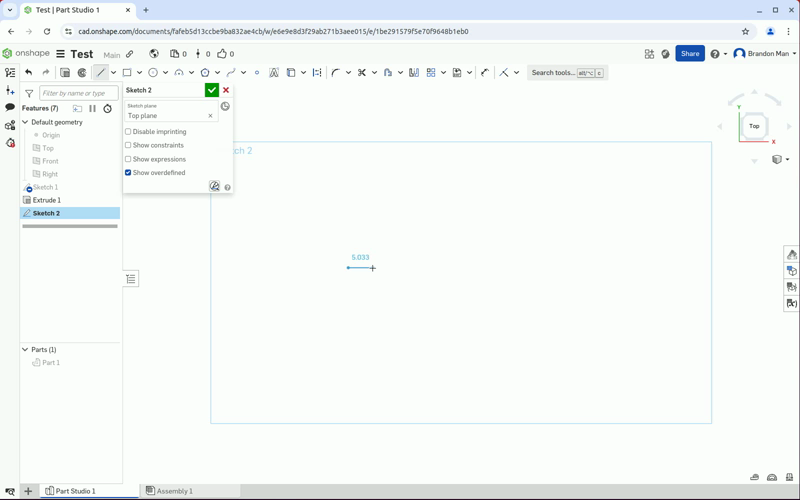
key_down(shift)
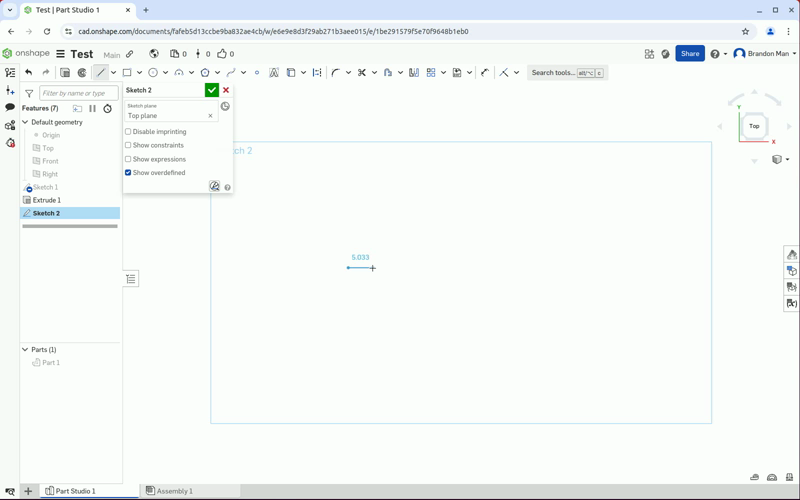
mouse_move(402, 267)
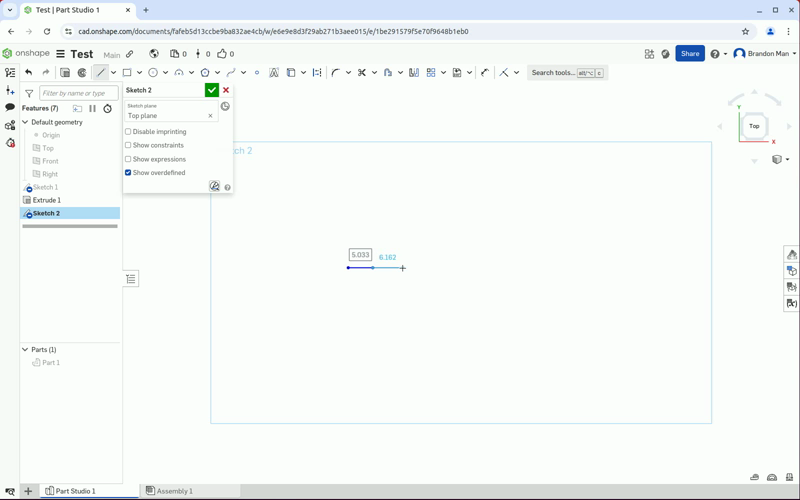
mouse_move(372, 242)
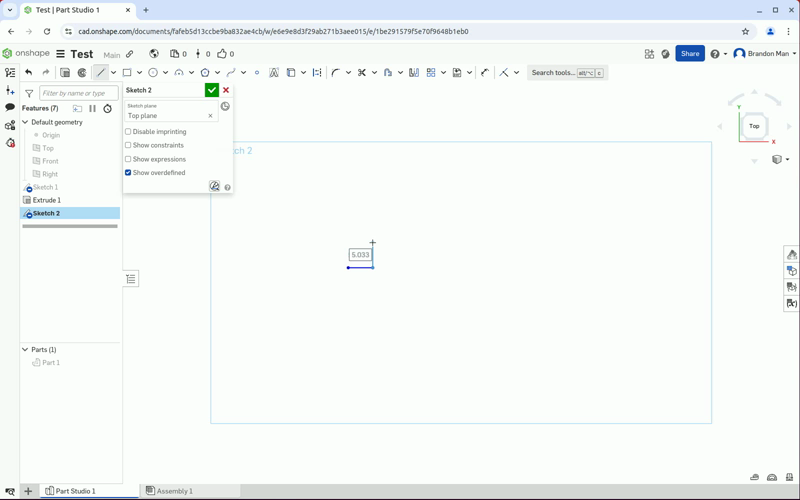
click(372, 242)
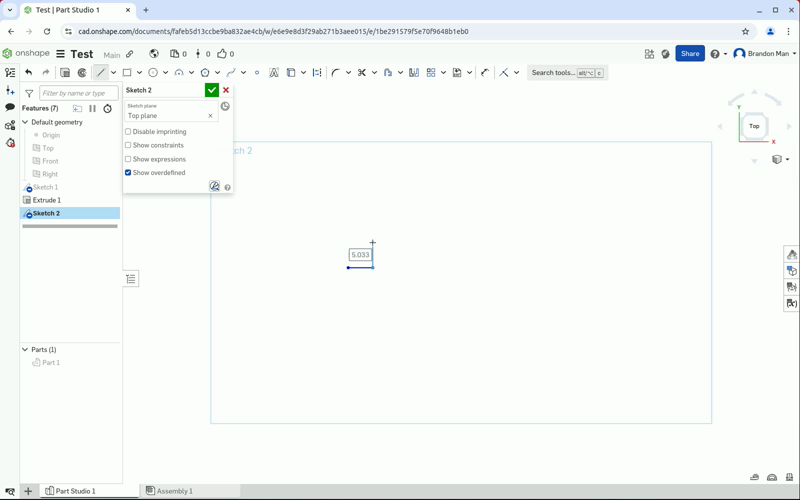
key_up(shift)
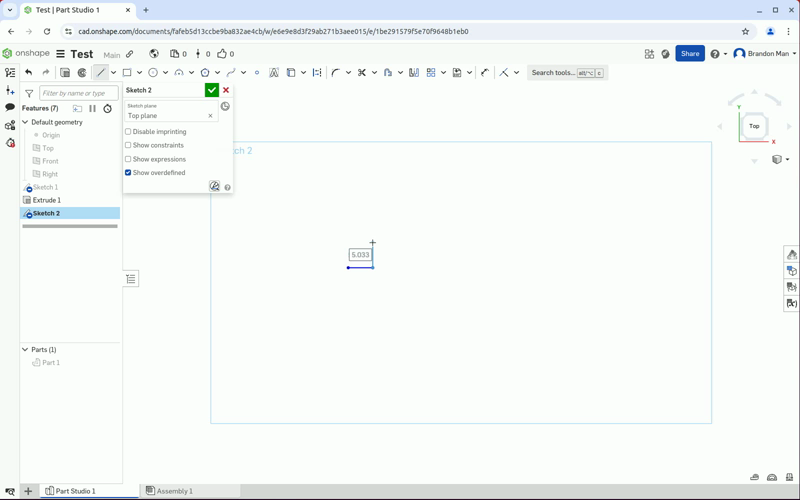
key_down(shift)
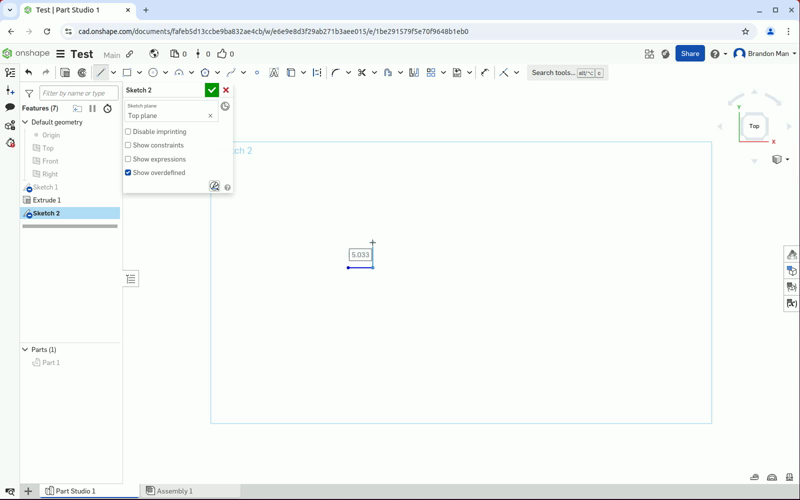
mouse_move(402, 242)
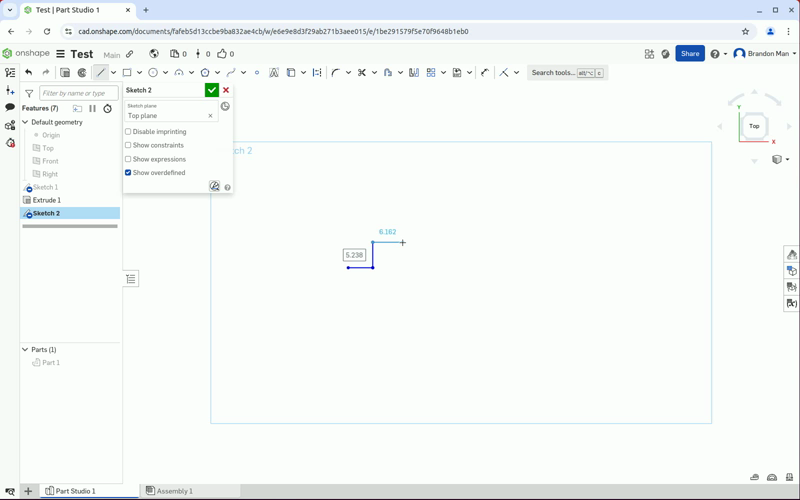
mouse_move(348, 242)
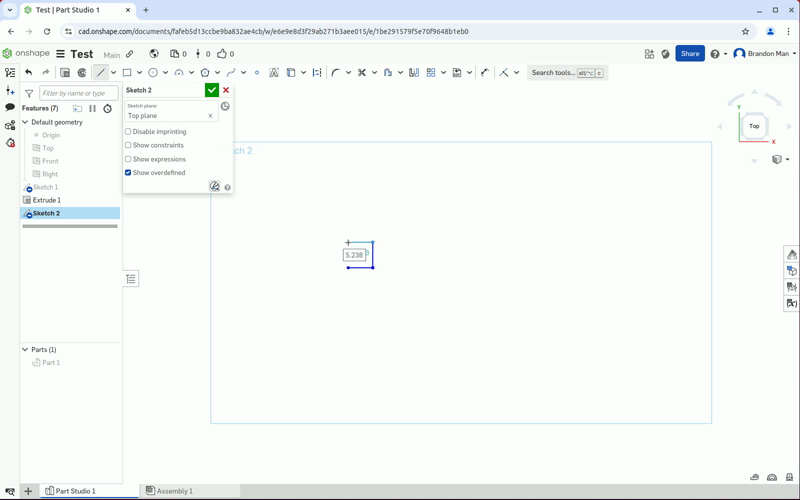
click(348, 242)
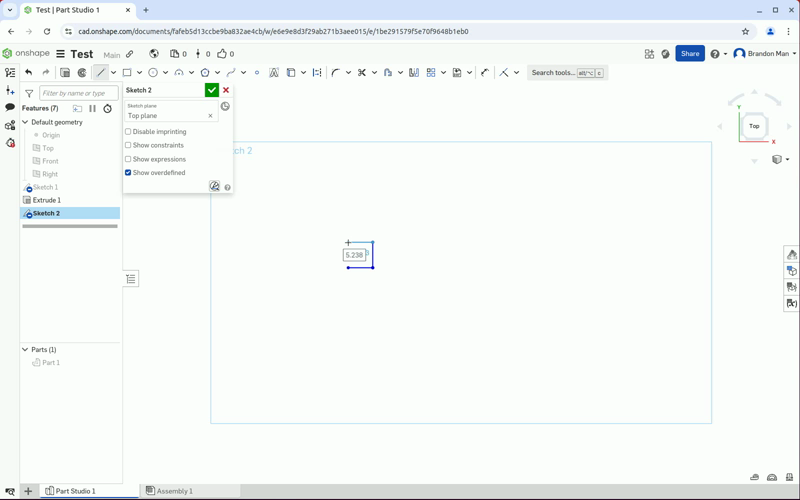
key_up(shift)
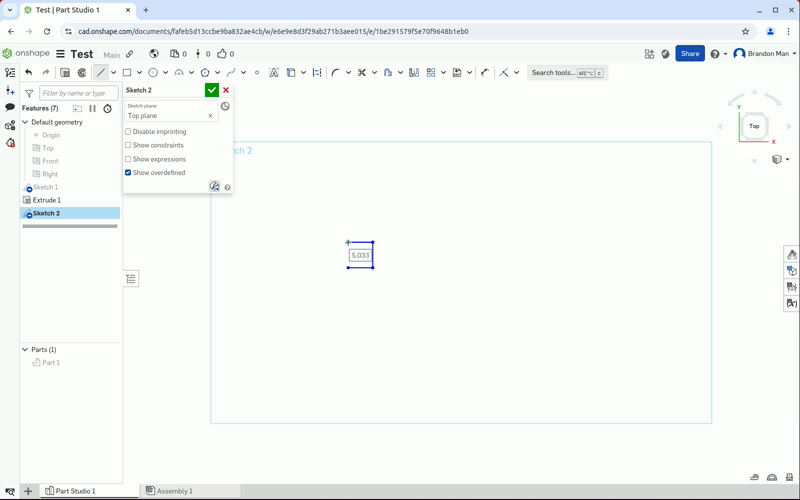
mouse_move(378, 242)
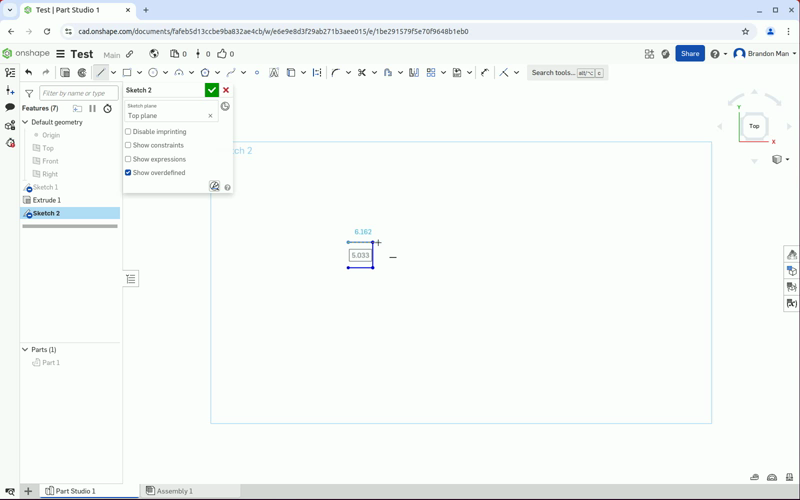
key_down(shift)
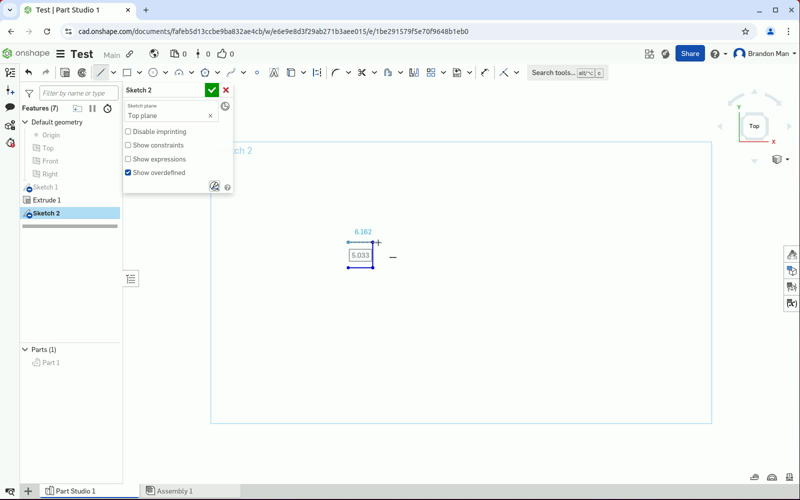
mouse_move(348, 267)
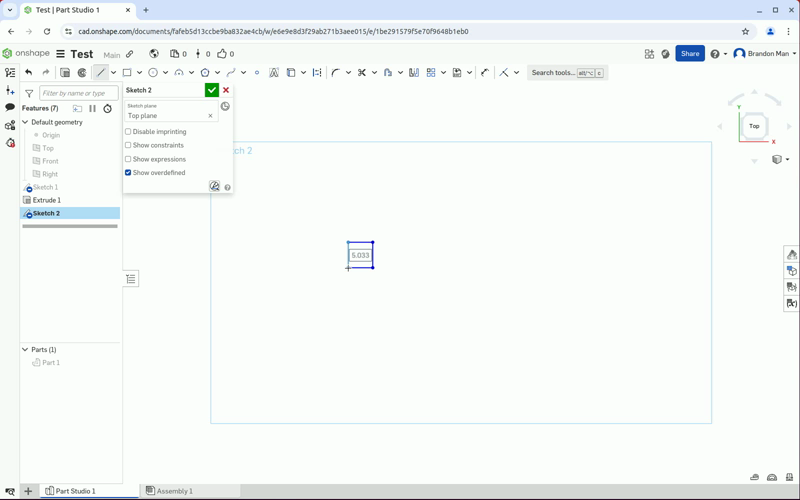
key_up(shift)
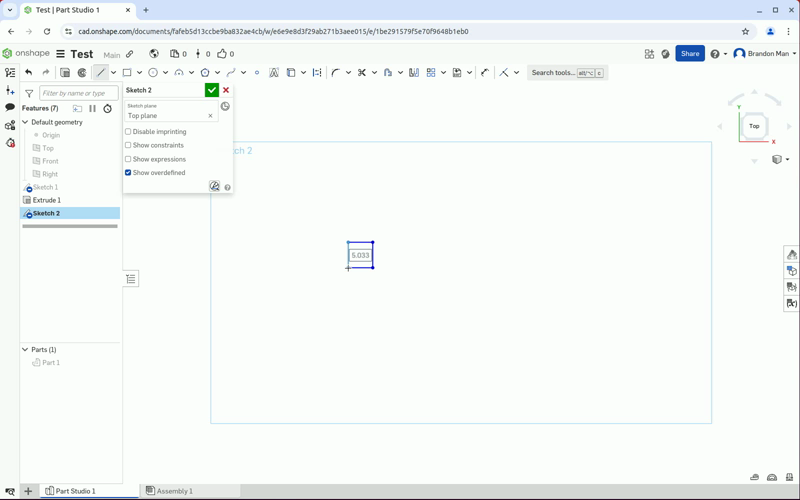
click(348, 267)
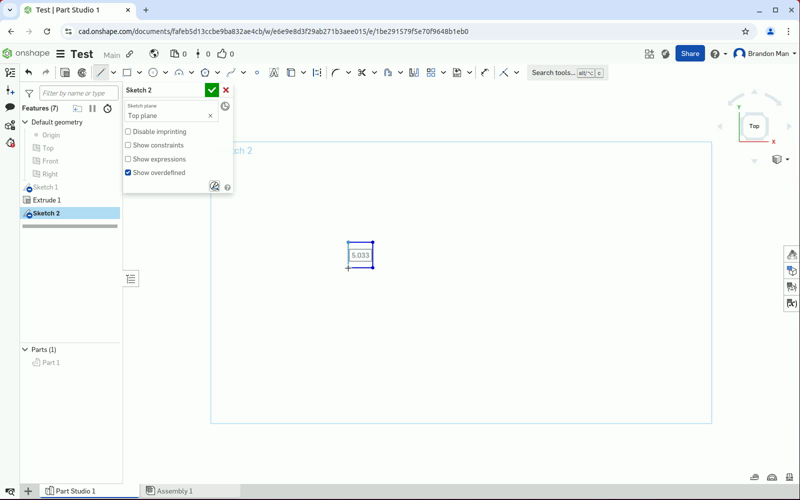
key(esc)
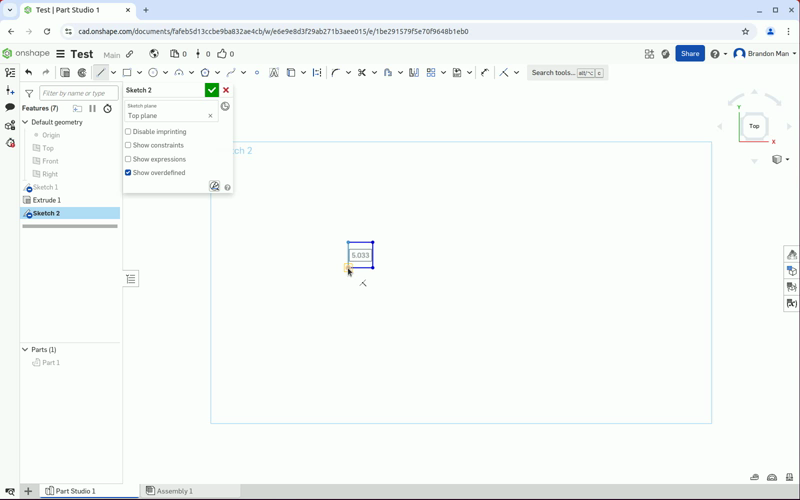
mouse_move(369, 264)
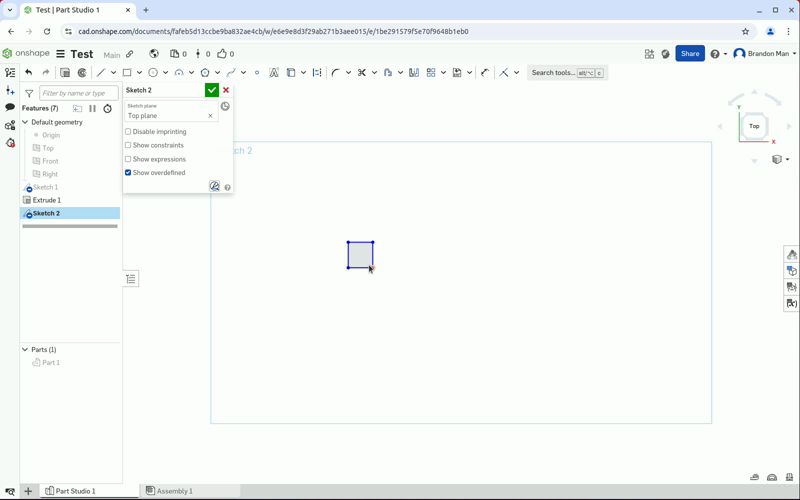
scroll(6)
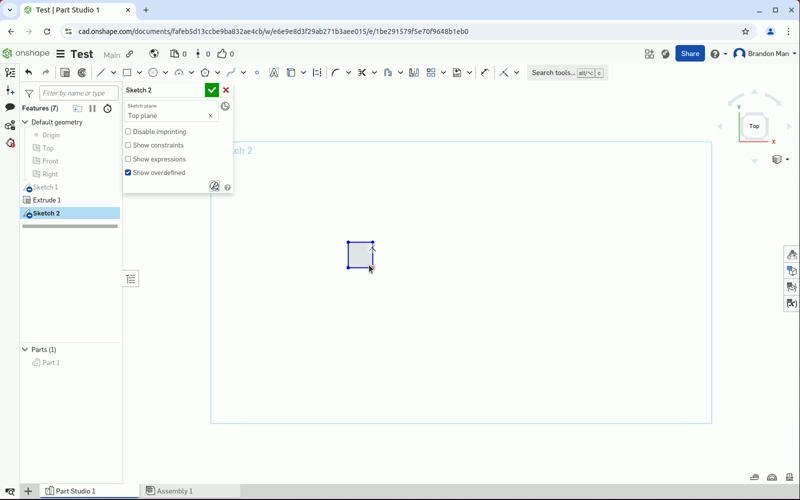
scroll(6)
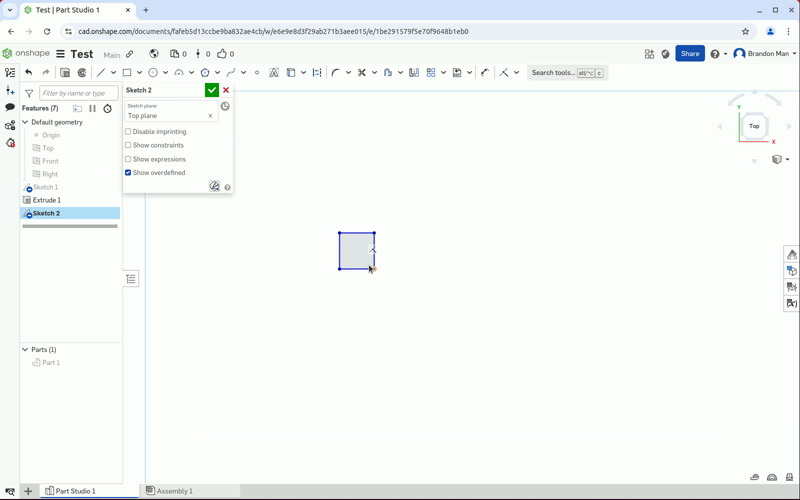
scroll(6)
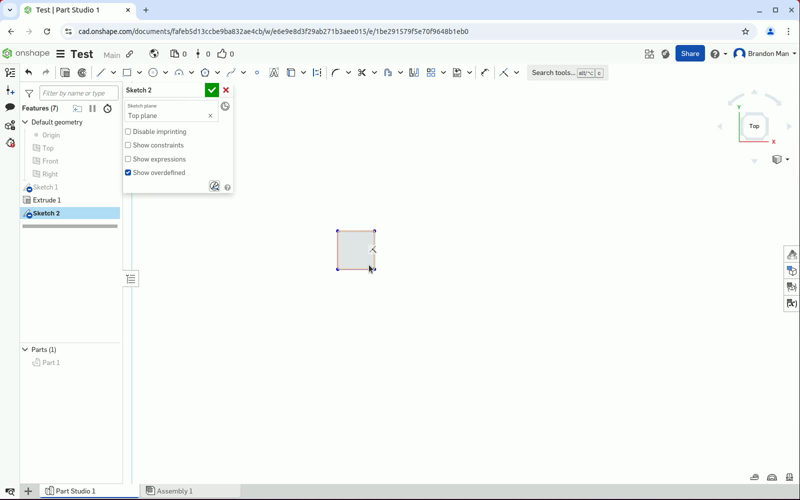
scroll(6)
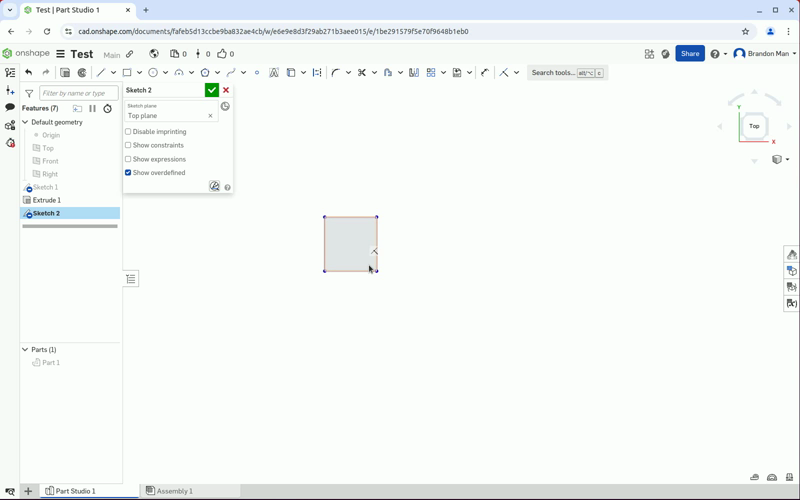
scroll(6)
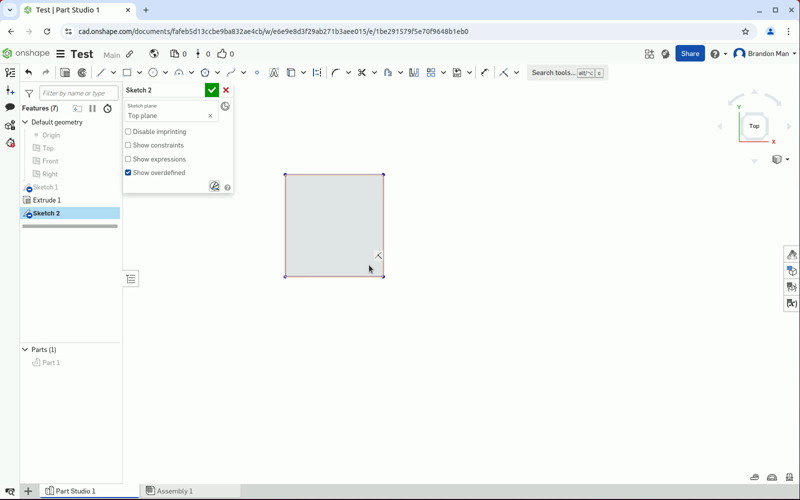
scroll(6)
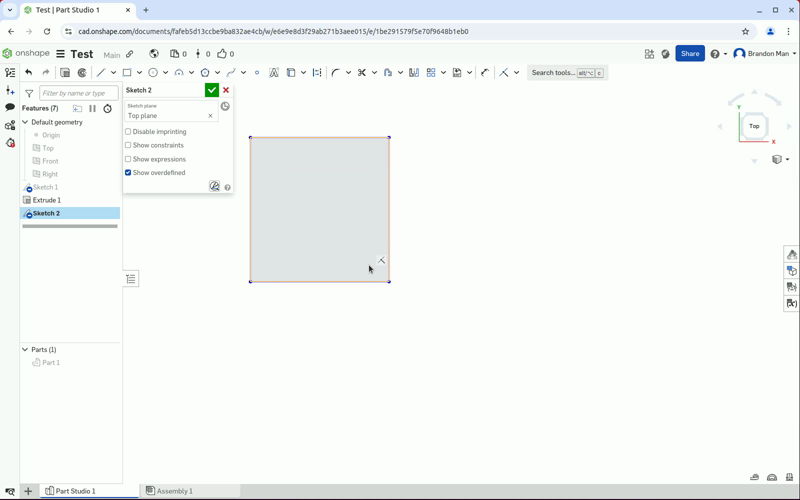
scroll(6)
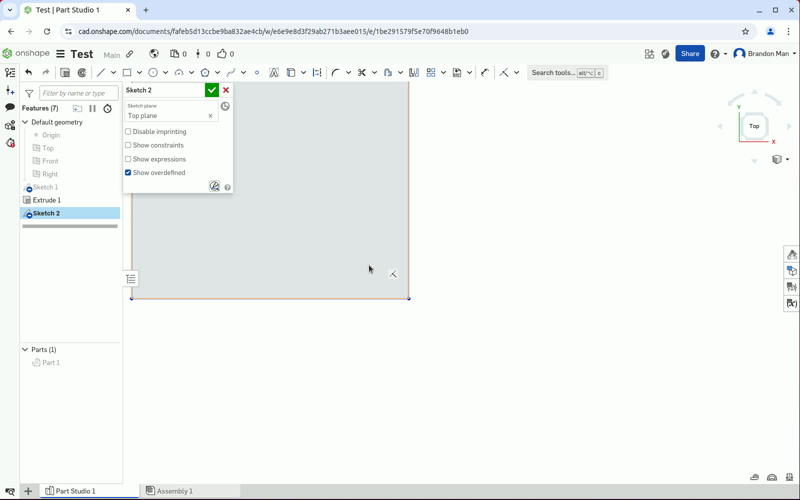
click(369, 264)
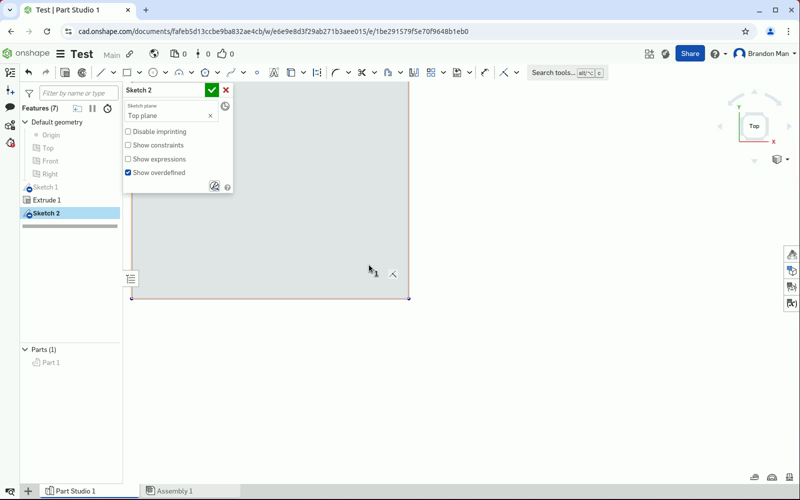
scroll(-6)
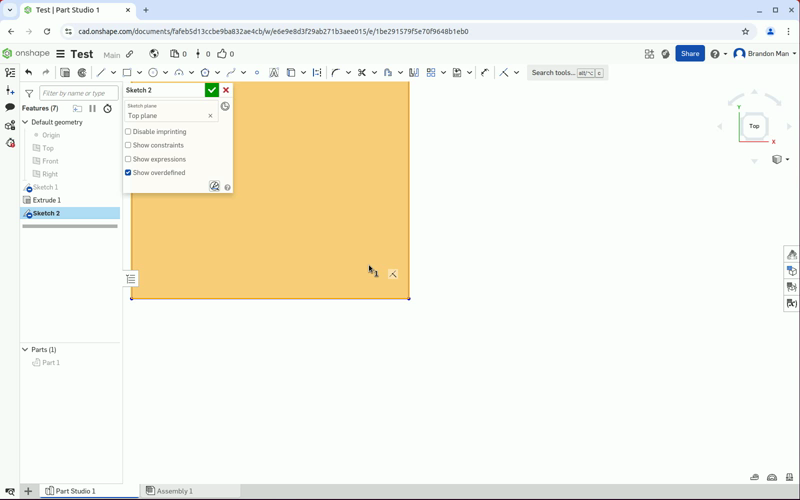
scroll(-6)
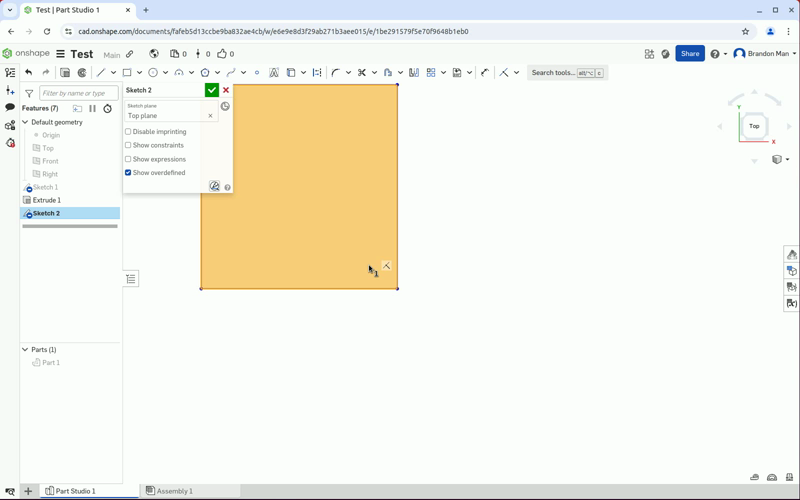
scroll(-6)
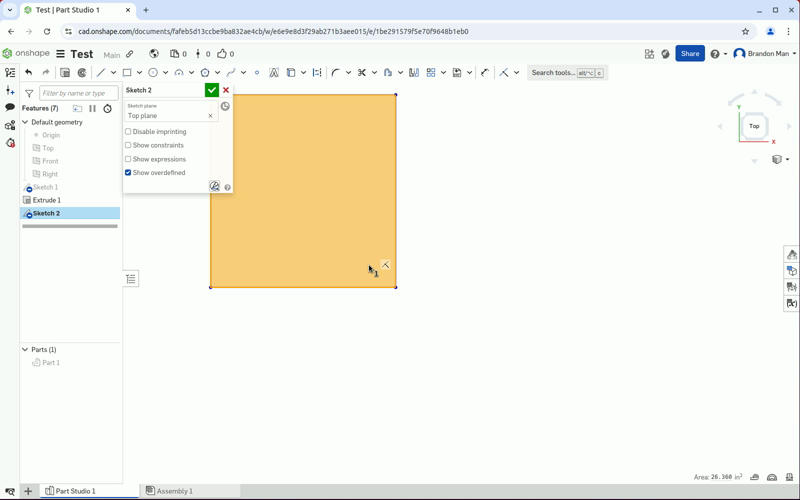
scroll(-6)
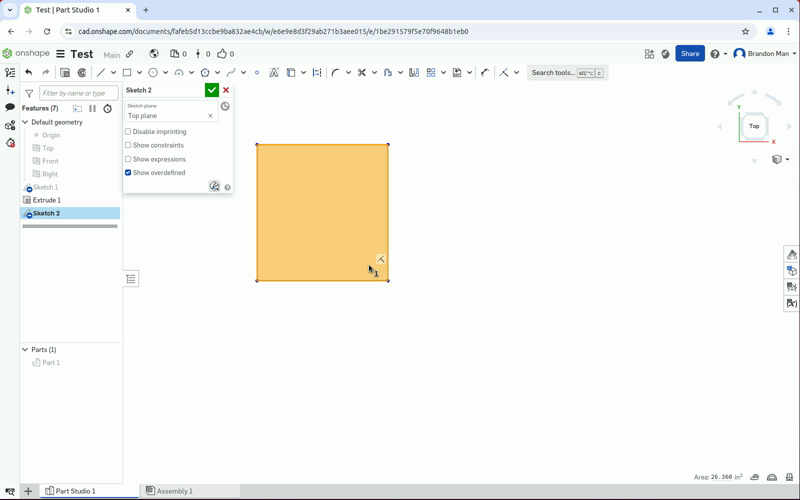
scroll(-6)
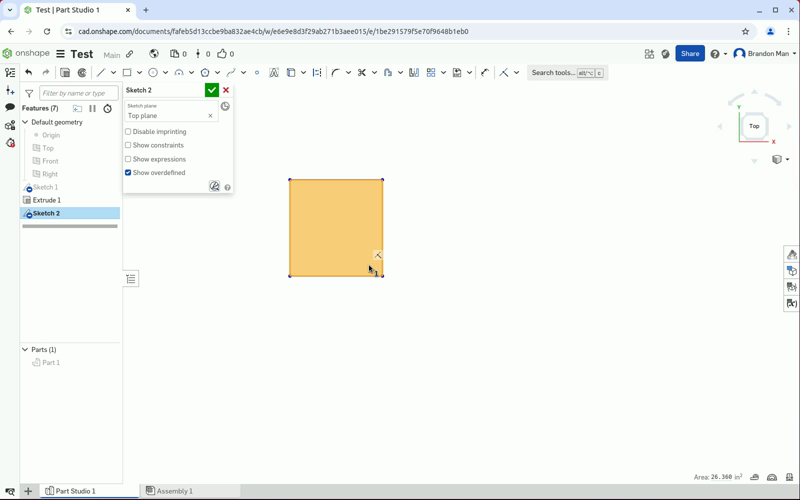
scroll(-6)
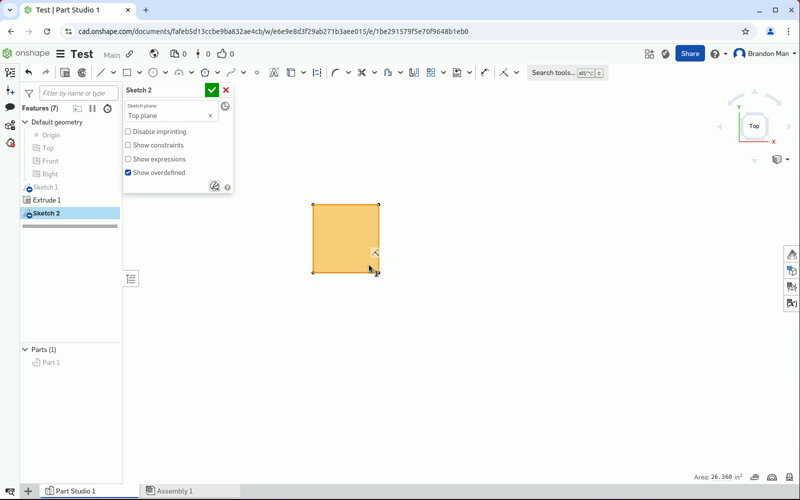
scroll(-6)
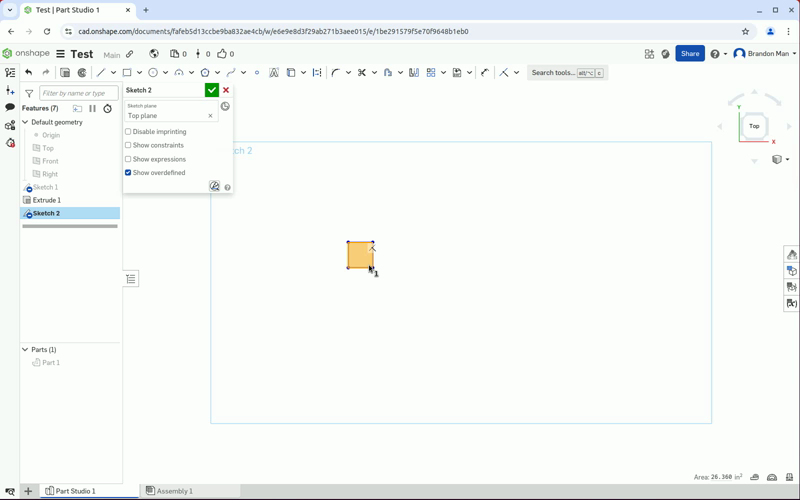
mouse_move(73, 352)
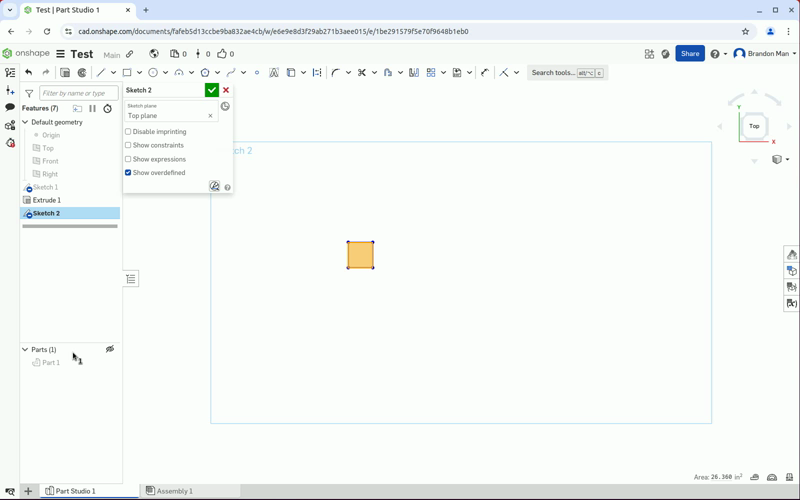
key(shift+y)
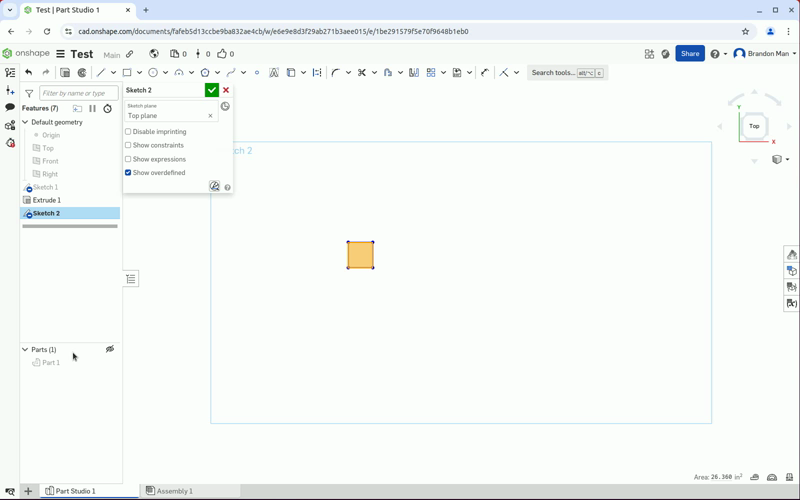
key(shift+e)
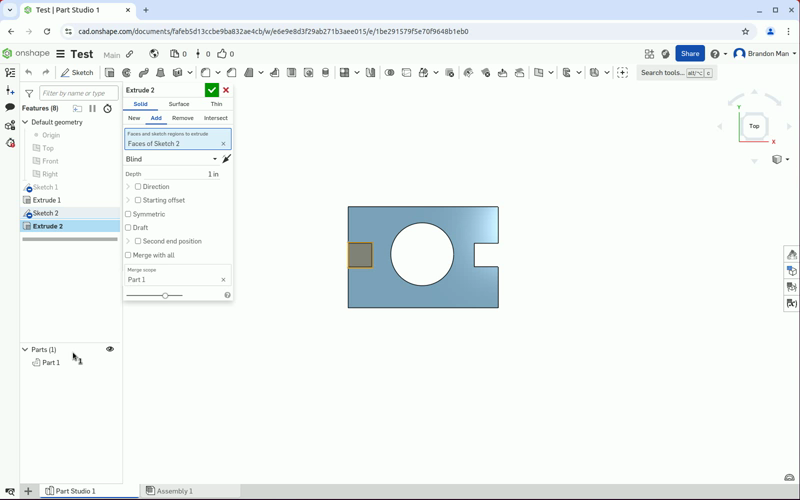
mouse_move(143, 106)
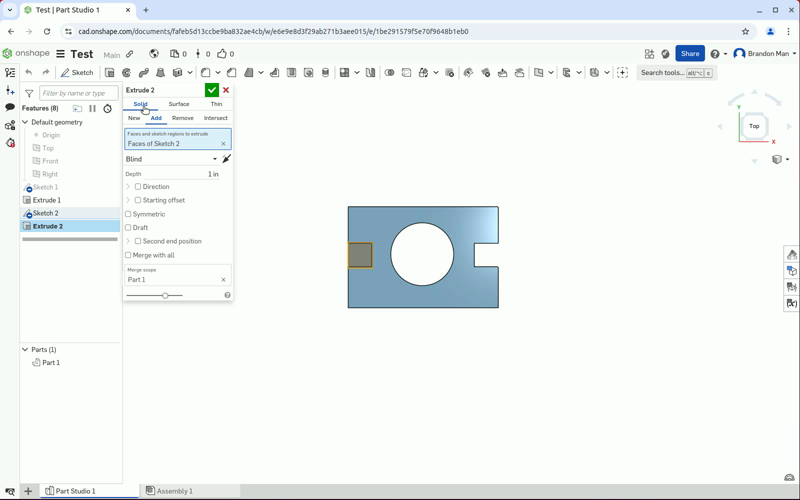
click(143, 106)
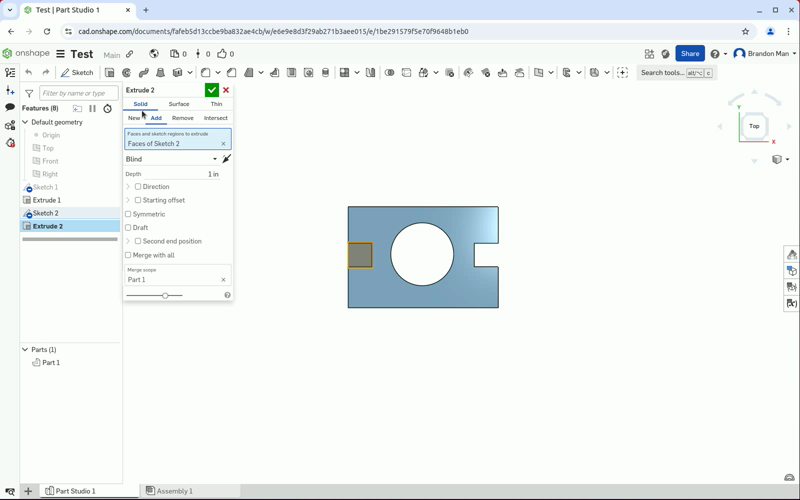
mouse_move(137, 120)
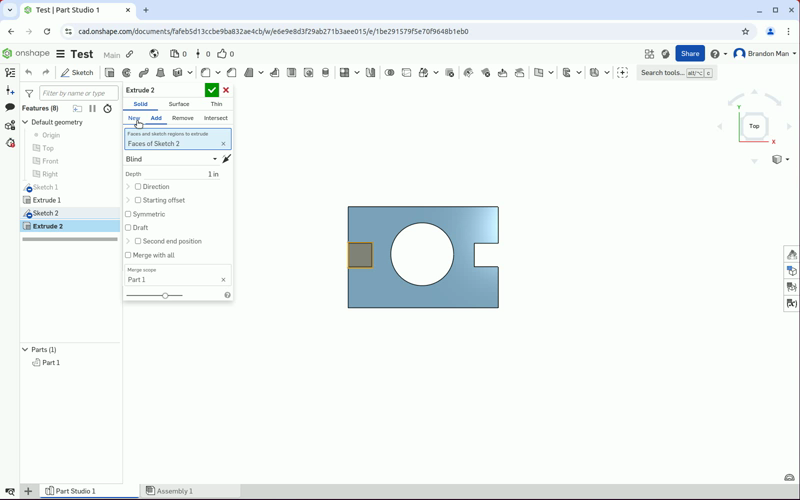
click(137, 120)
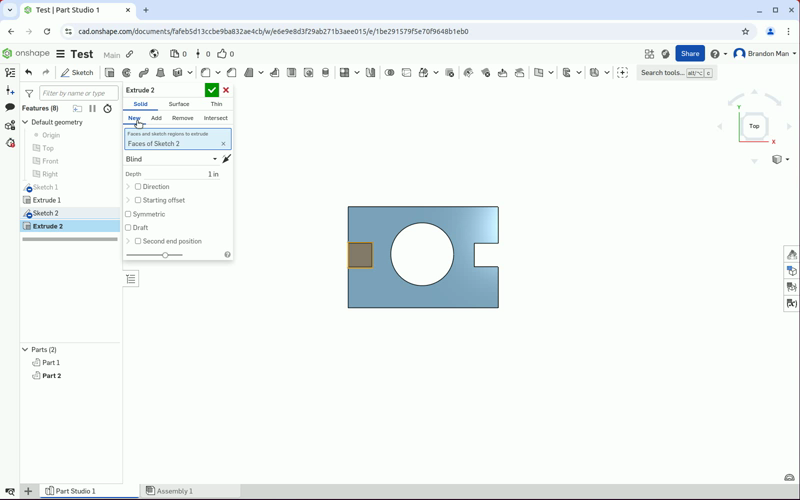
key(tab, 4)
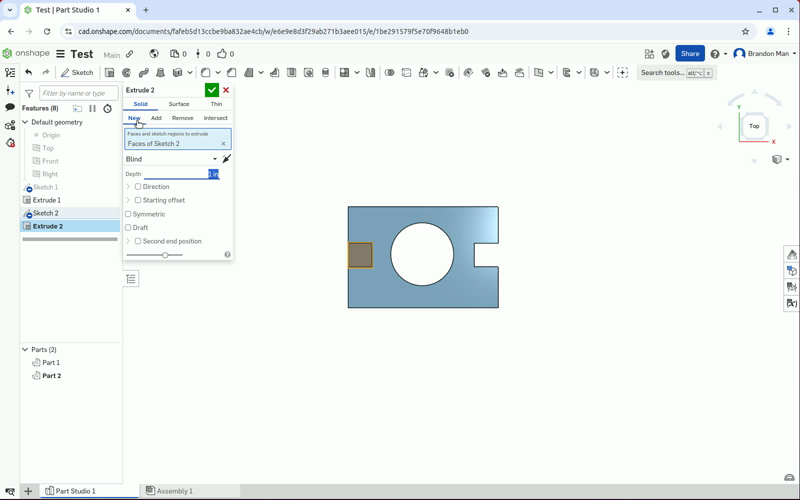
text(19.257)
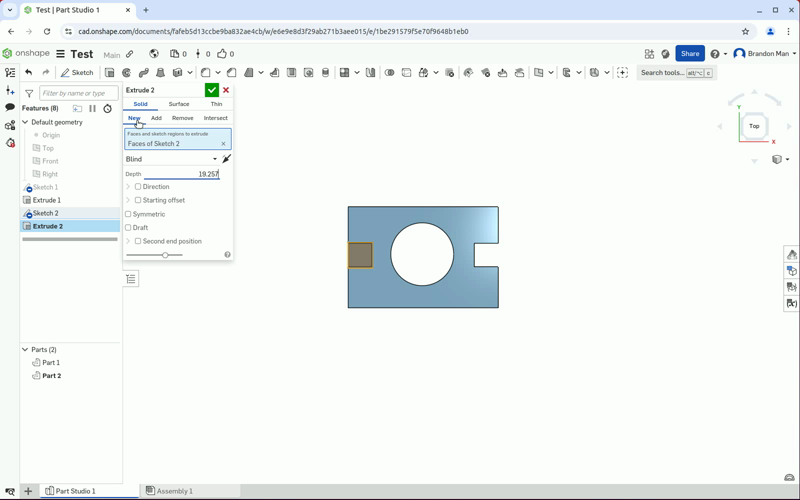
key(enter)
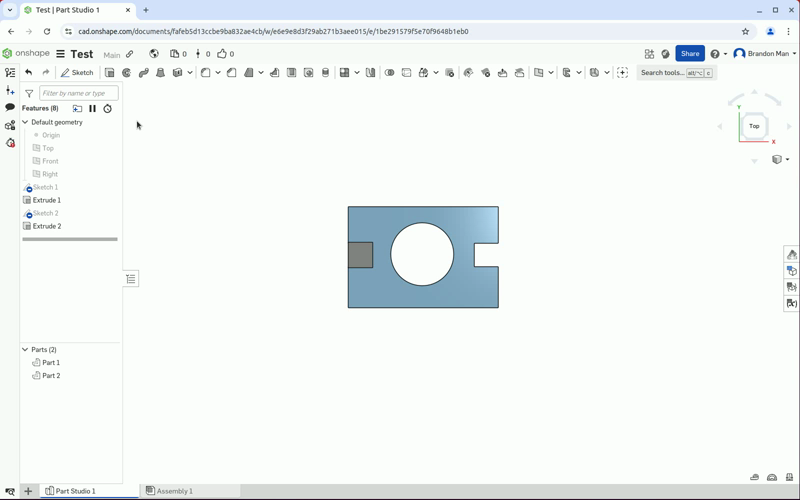
key(shift+h)
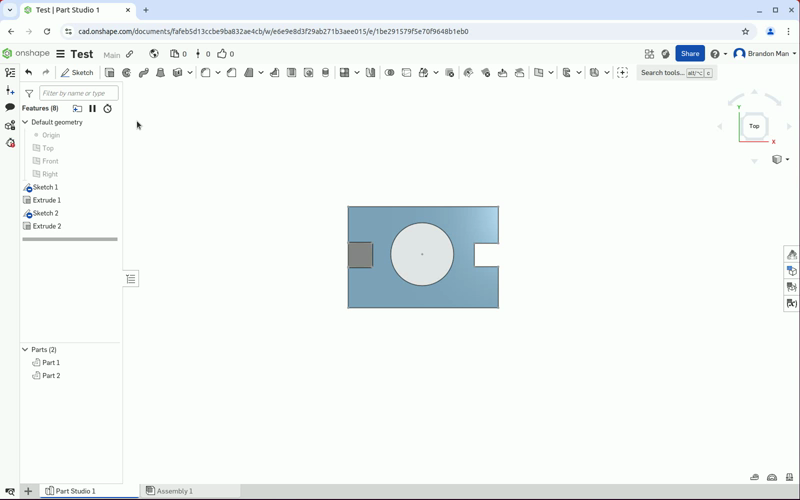
key(shift+h)
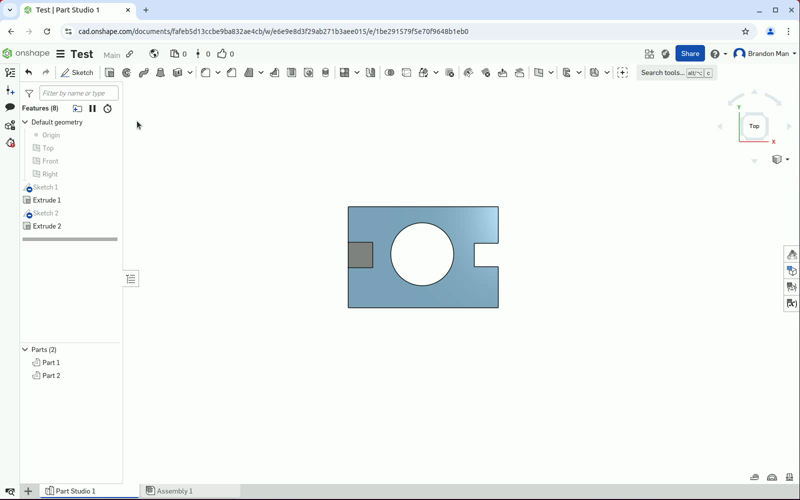
mouse_move(73, 189)
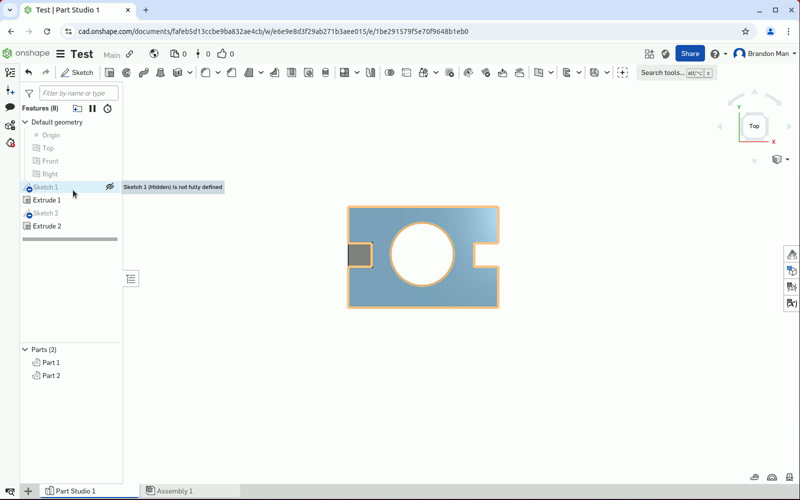
click(73, 189)
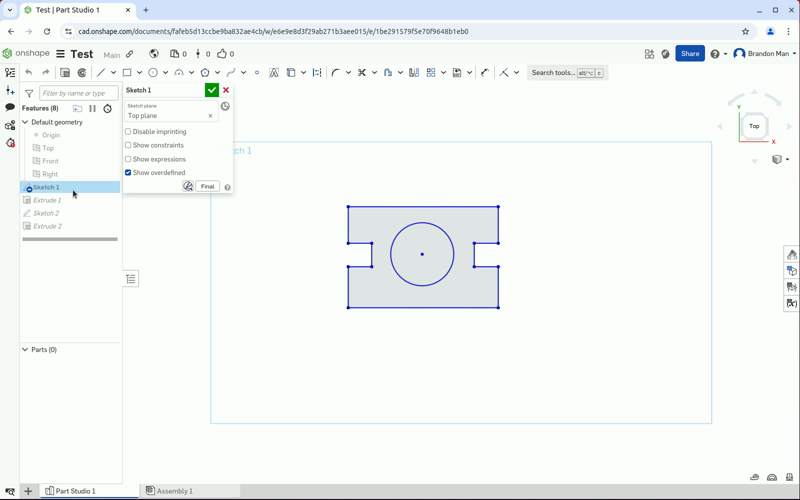
mouse_move(229, 92)
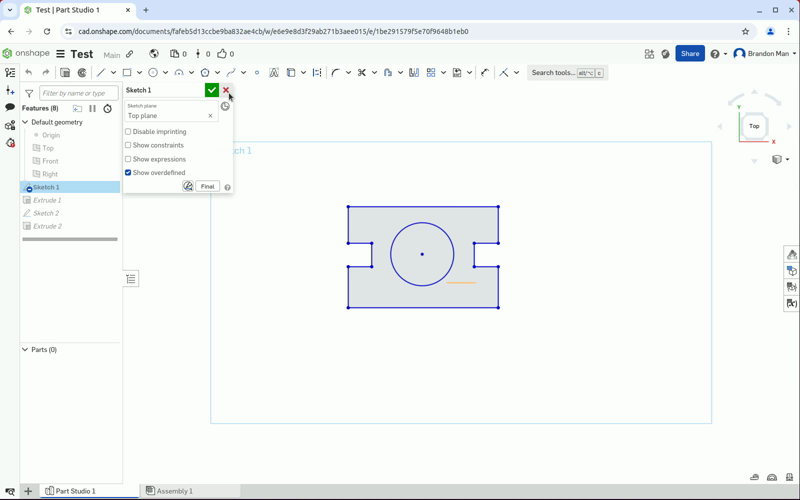
click(229, 92)
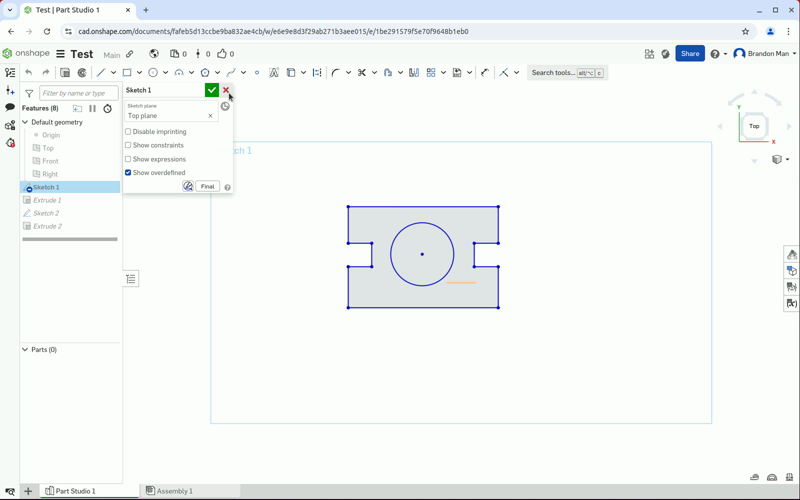
key(shift+s)
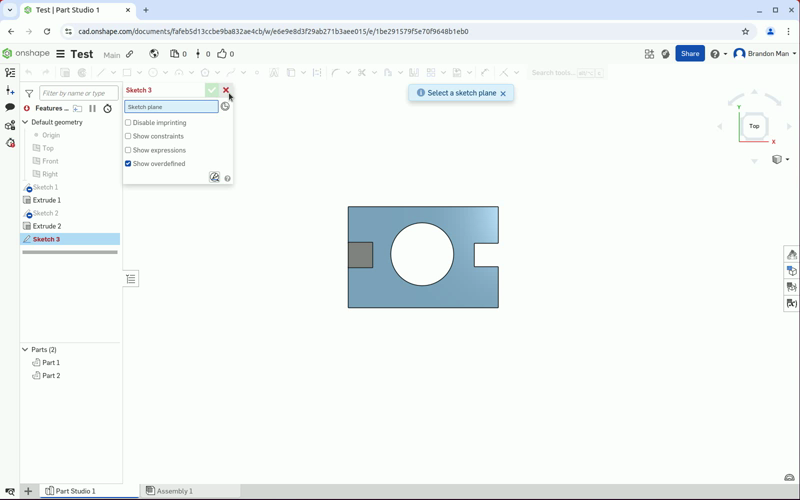
mouse_move(73, 150)
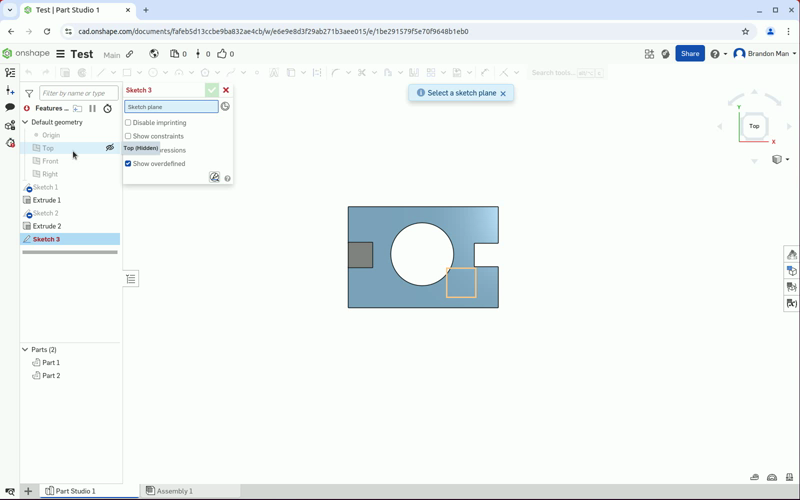
click(73, 150)
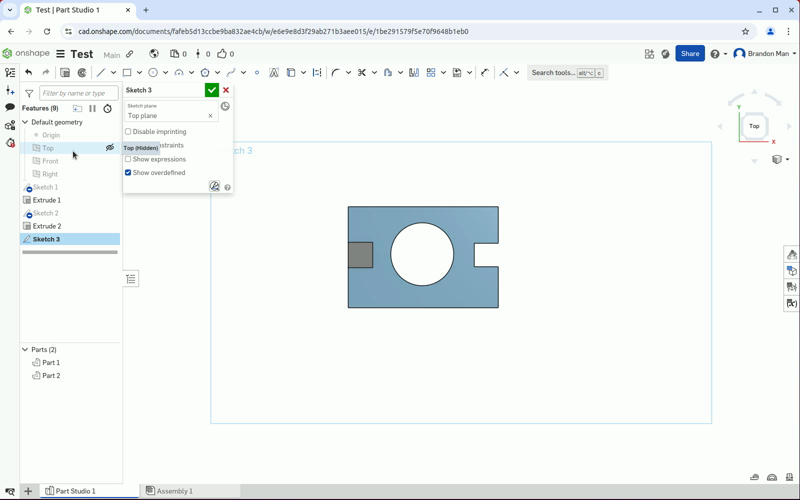
mouse_move(73, 352)
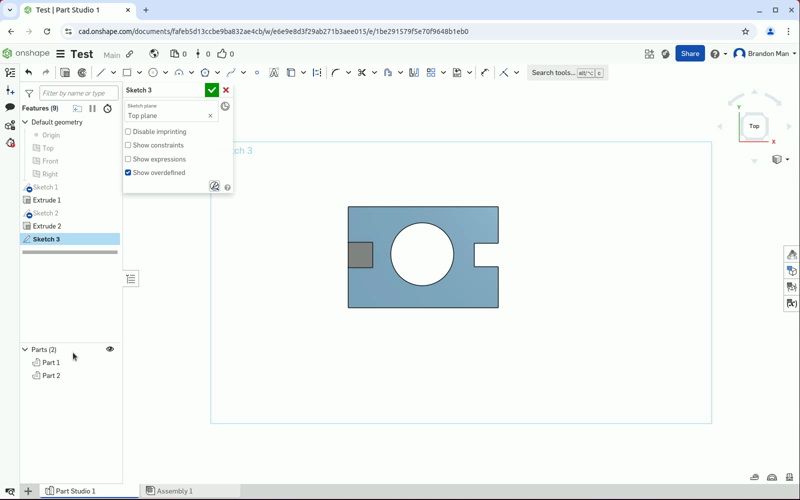
key(y)
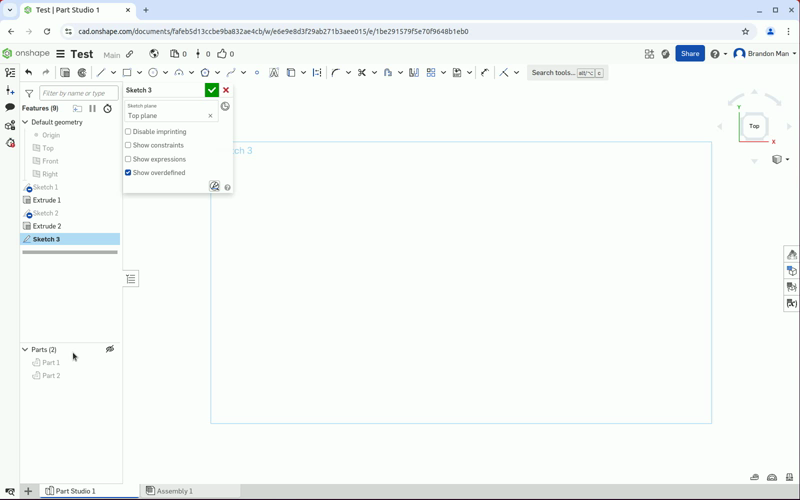
key(l)
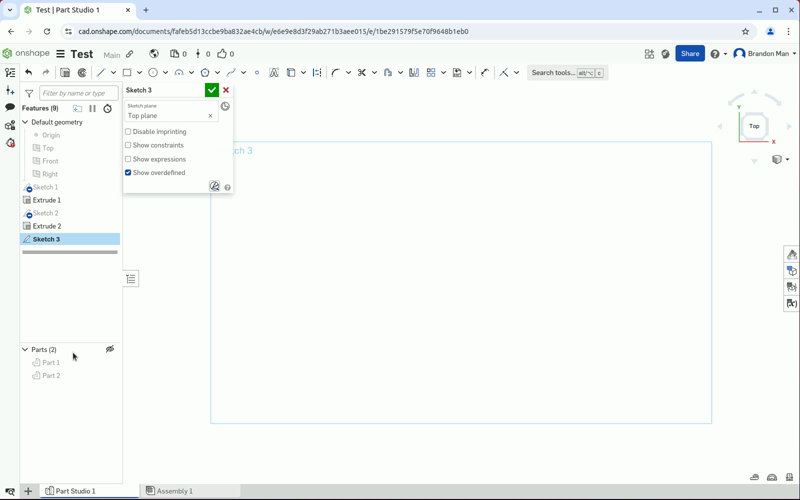
key_down(shift)
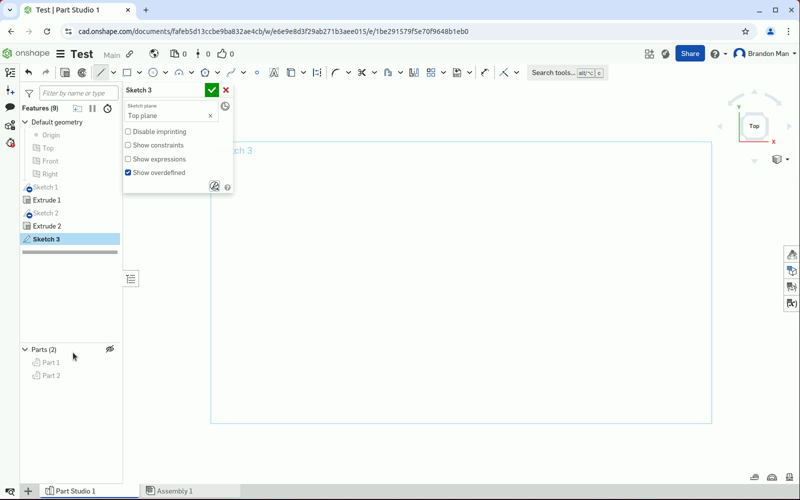
mouse_move(473, 267)
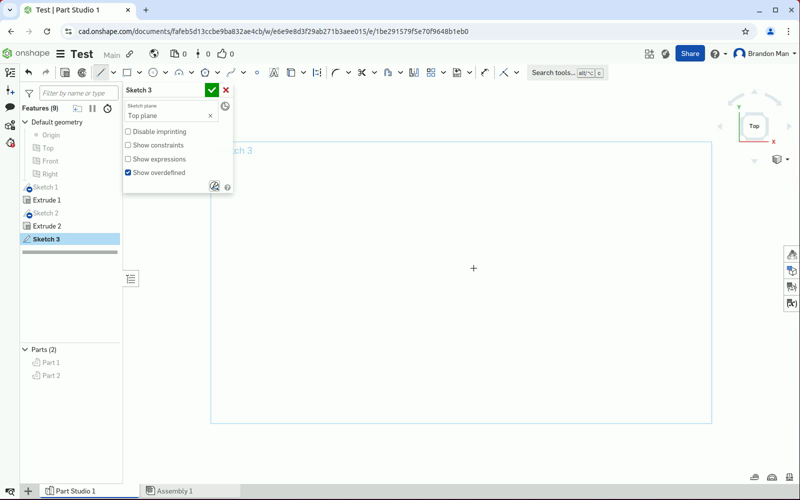
click(473, 267)
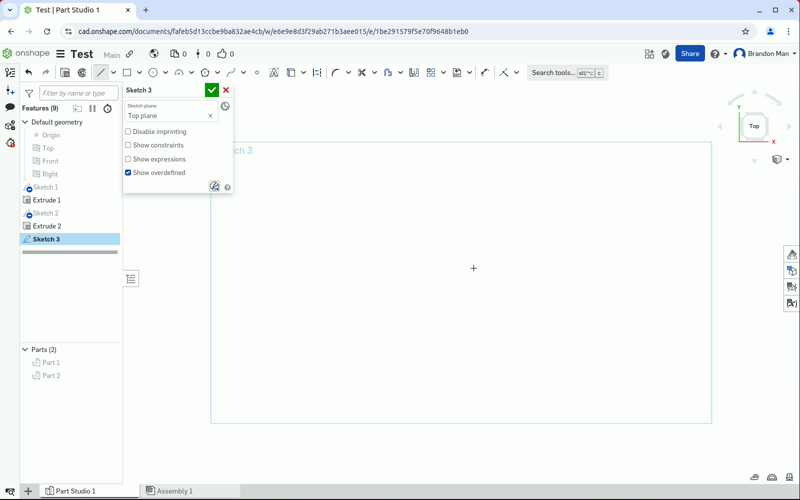
key_up(shift)
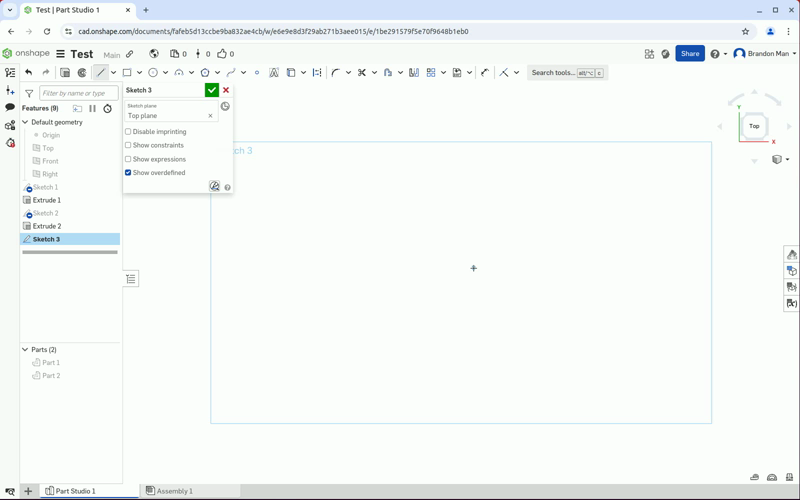
key_down(shift)
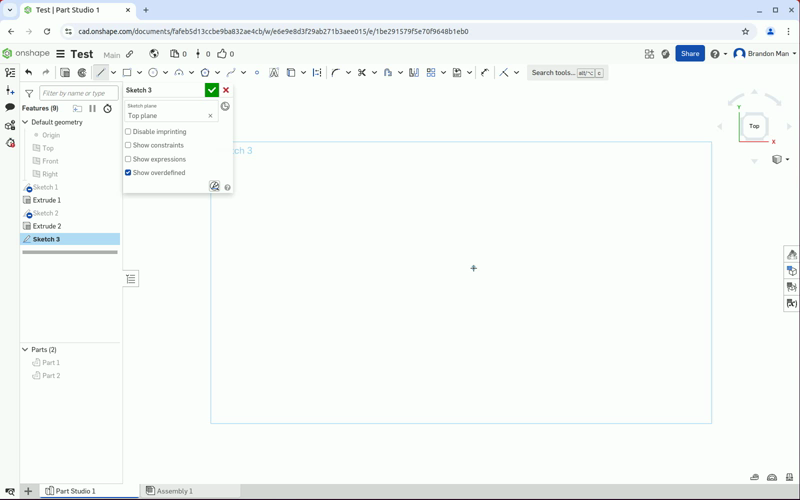
mouse_move(503, 267)
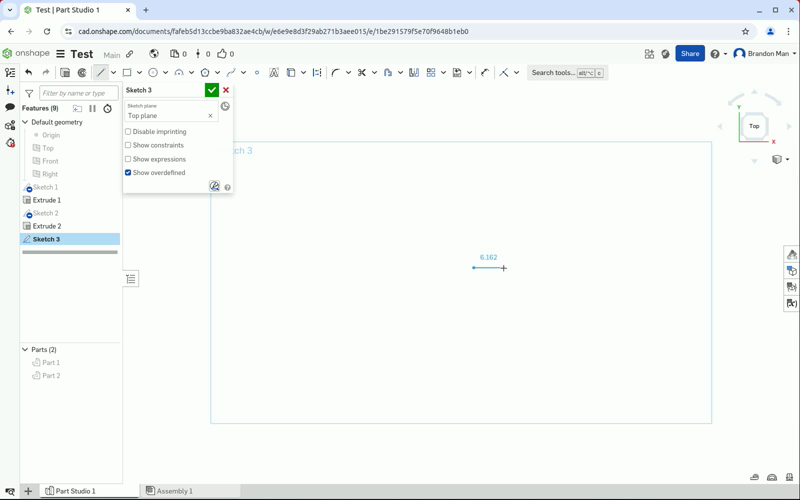
mouse_move(499, 267)
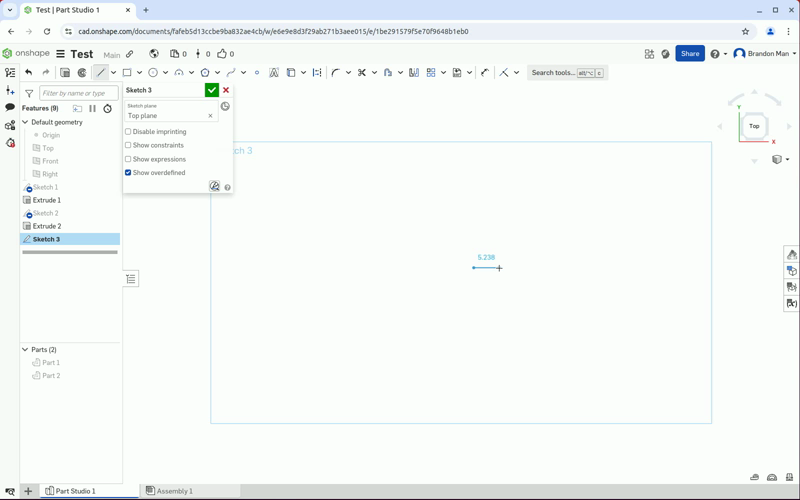
click(499, 267)
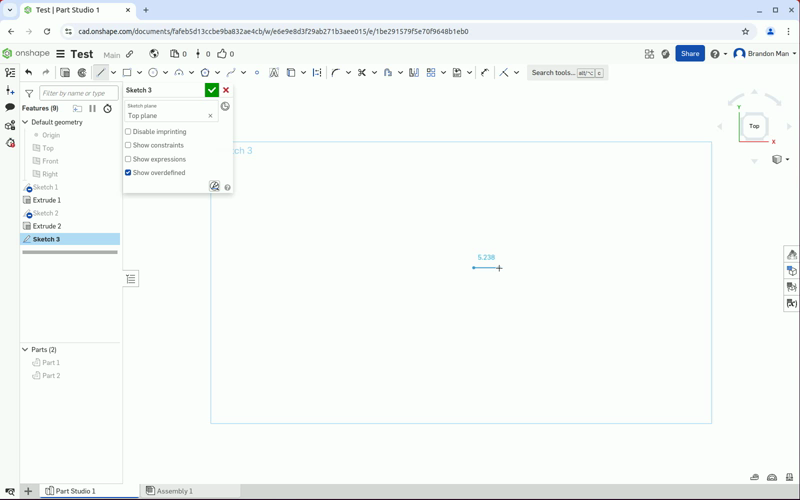
key_up(shift)
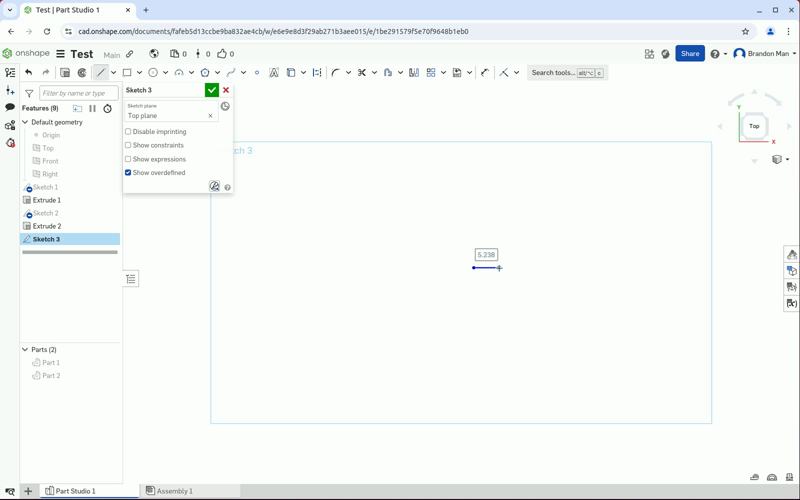
key_down(shift)
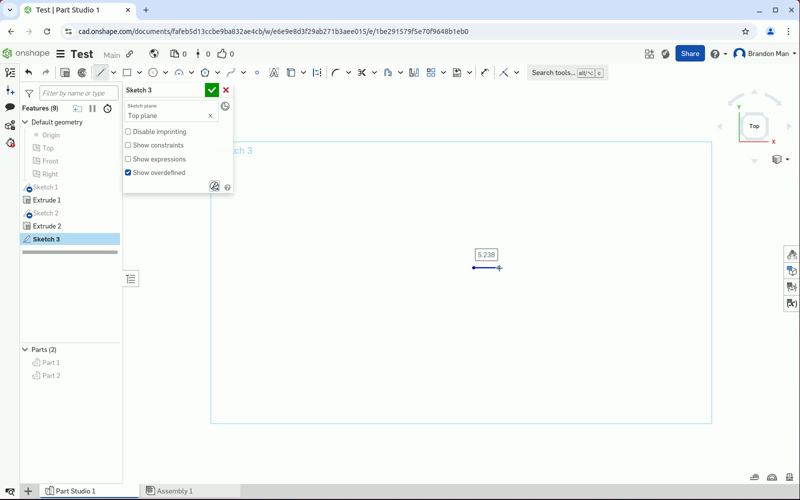
mouse_move(529, 267)
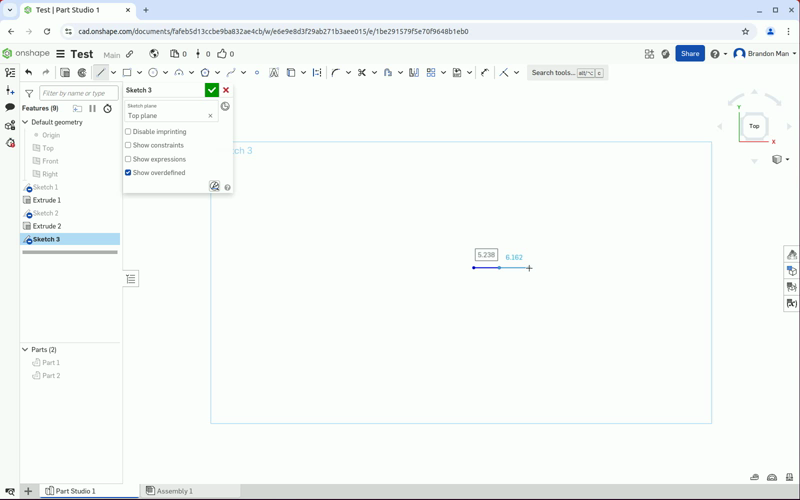
mouse_move(499, 242)
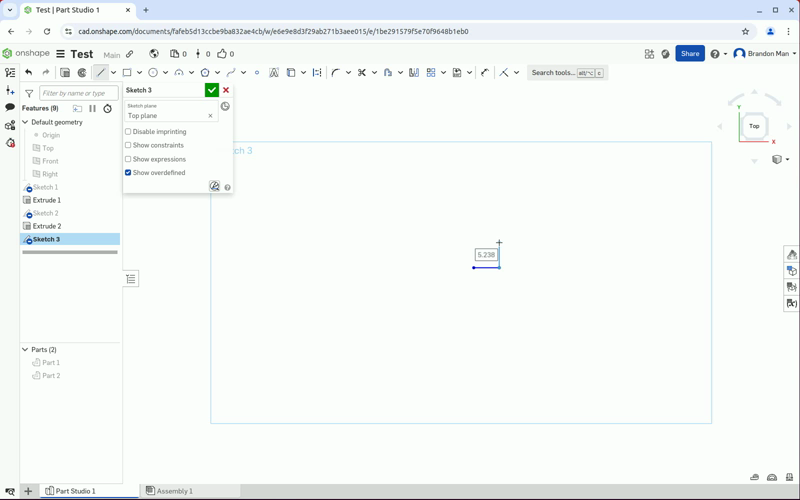
click(499, 242)
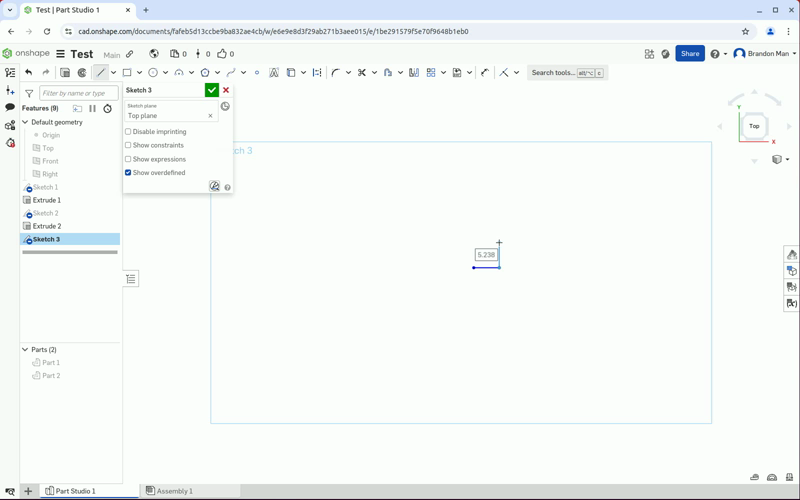
key_up(shift)
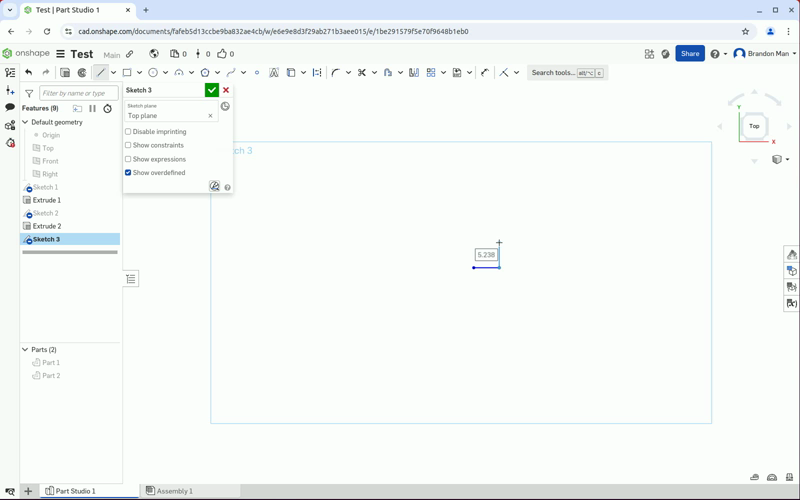
key_down(shift)
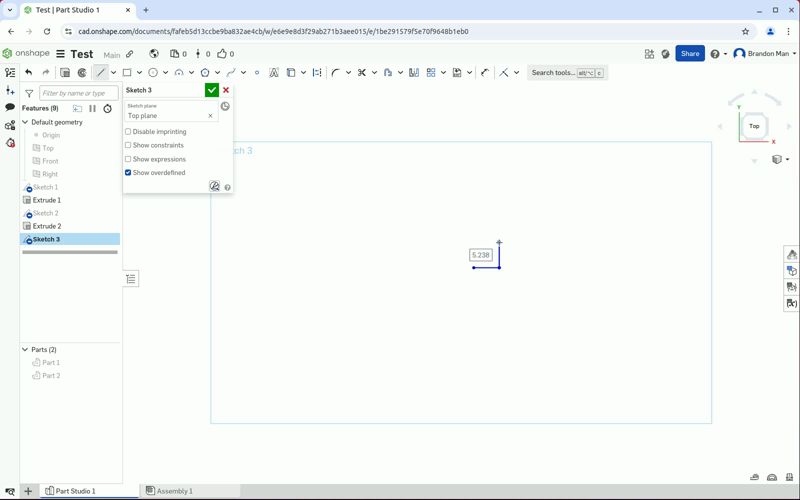
mouse_move(529, 242)
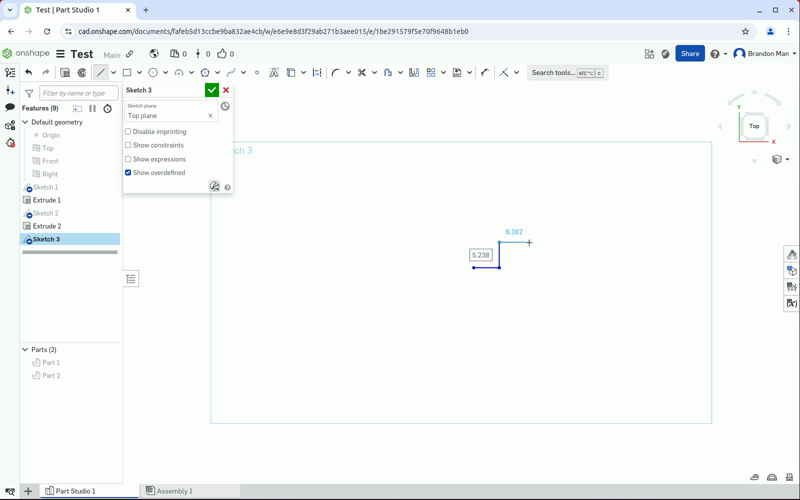
mouse_move(473, 242)
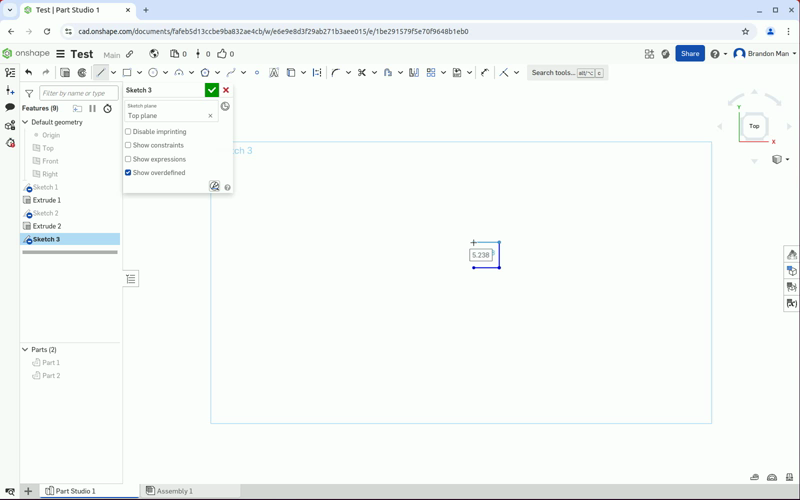
click(473, 242)
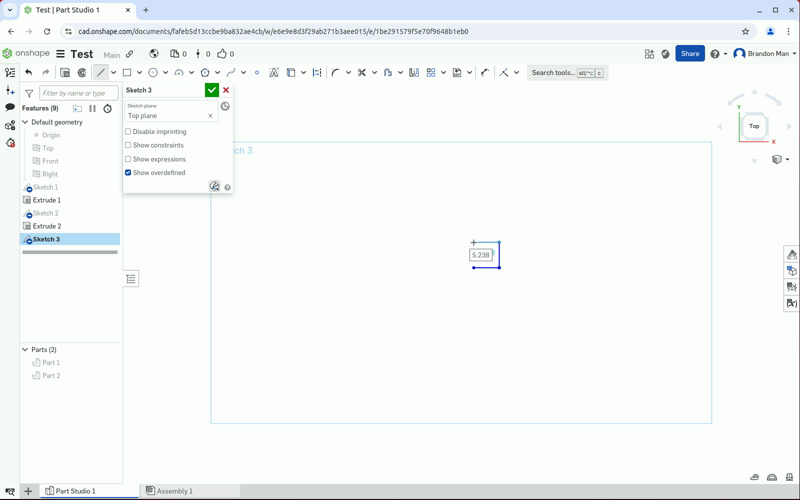
key_up(shift)
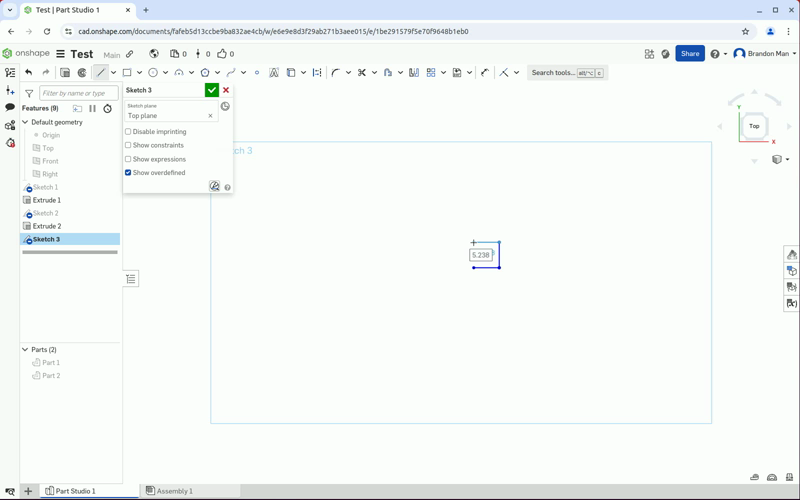
mouse_move(503, 242)
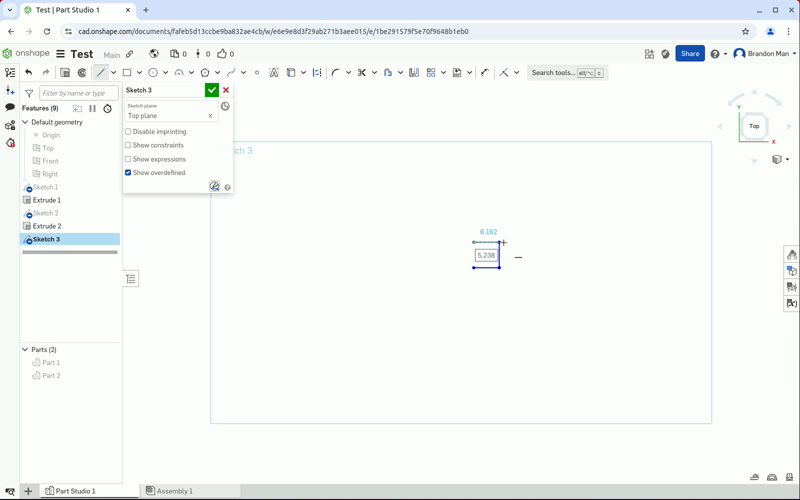
key_down(shift)
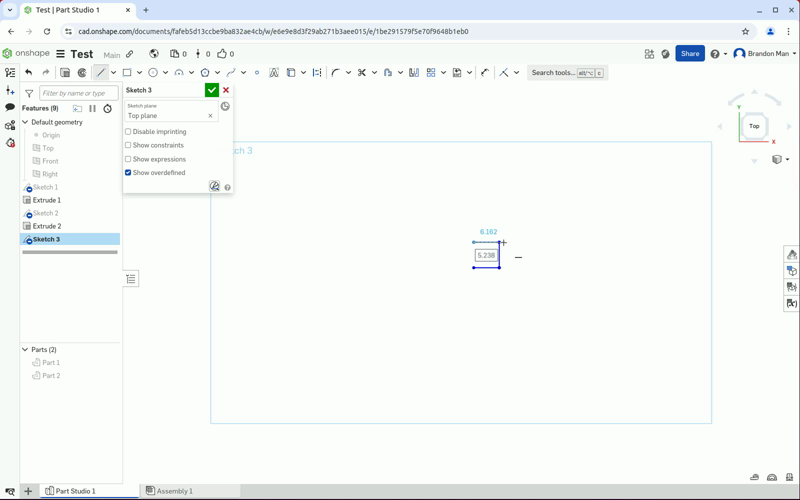
mouse_move(473, 267)
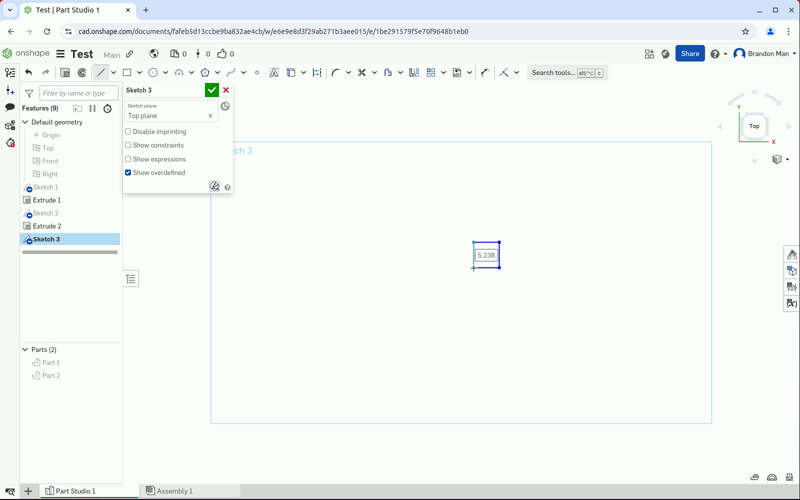
key_up(shift)
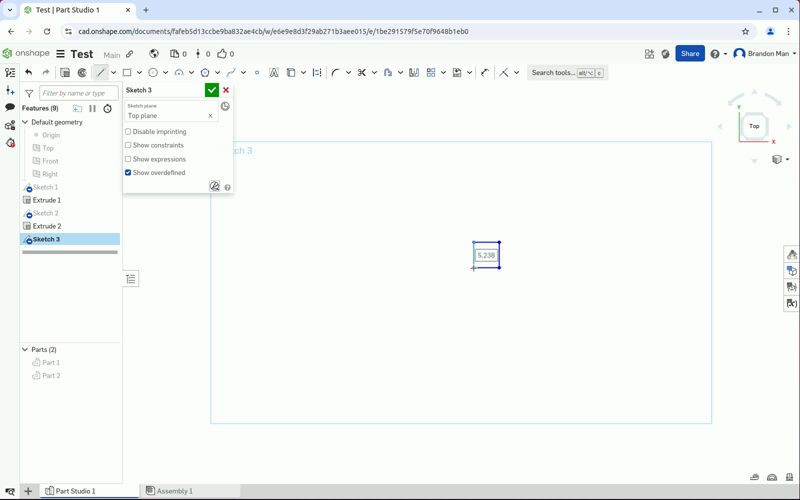
click(473, 267)
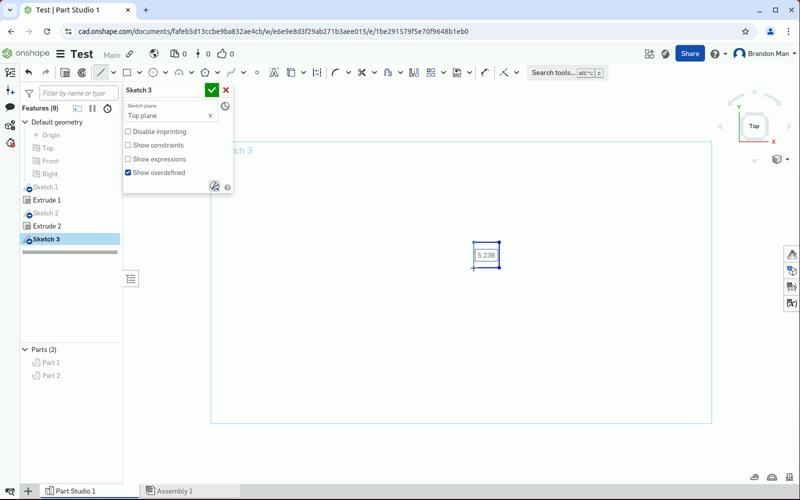
key(esc)
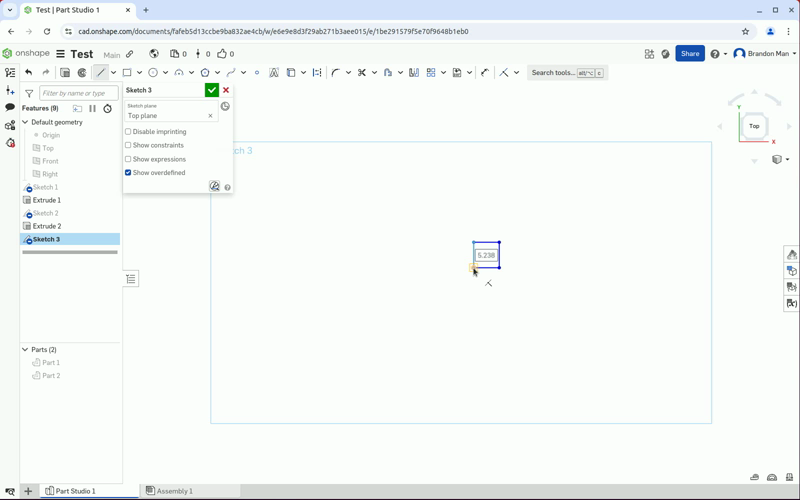
mouse_move(480, 248)
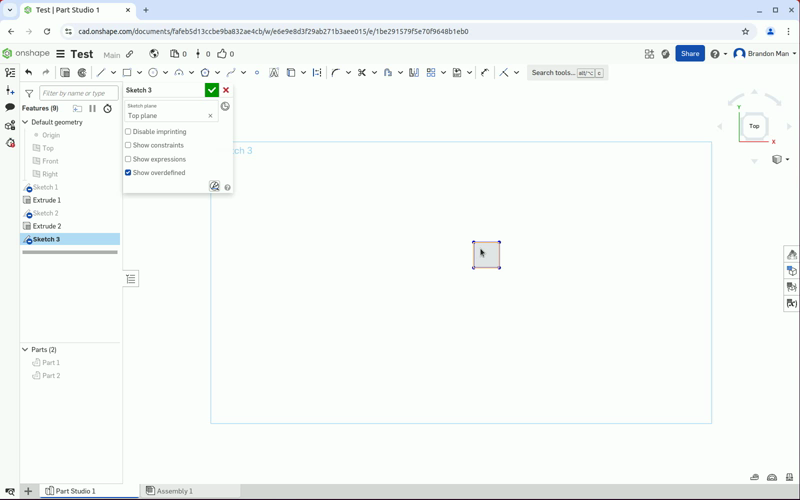
scroll(6)
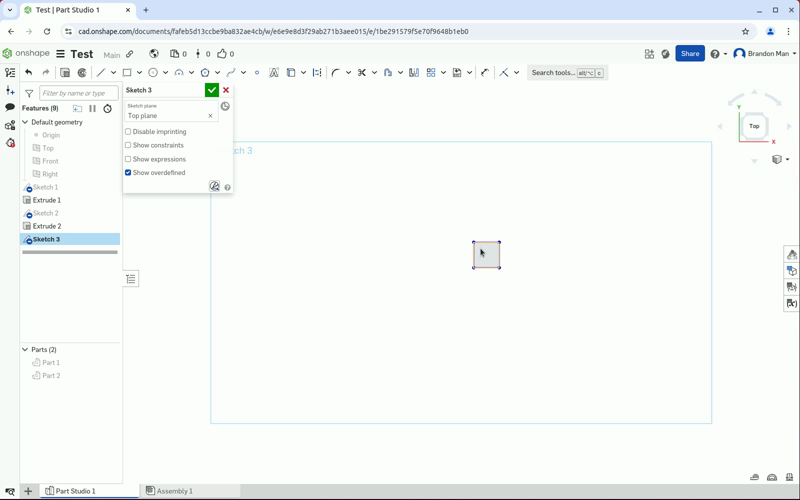
scroll(6)
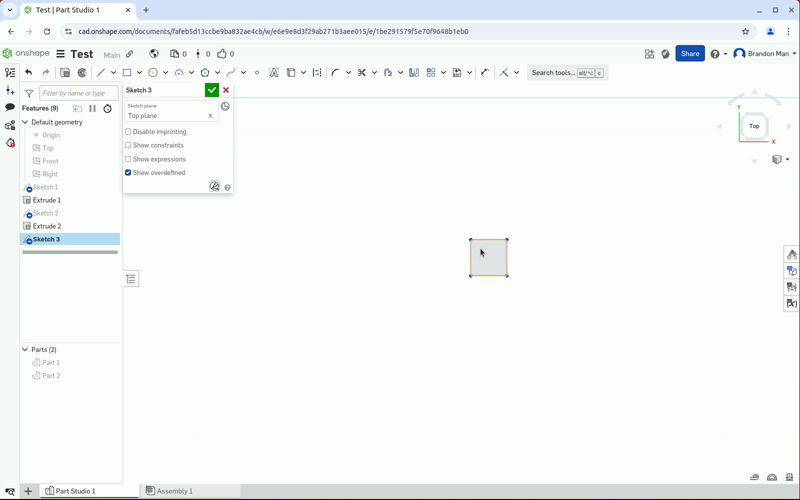
scroll(6)
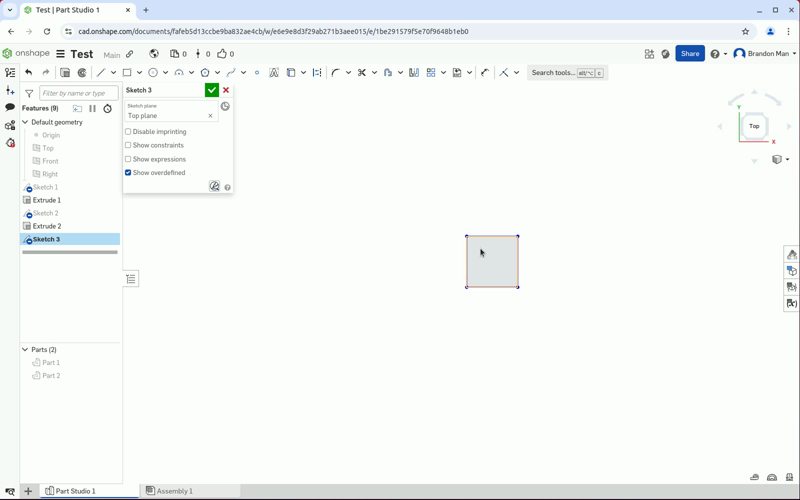
scroll(6)
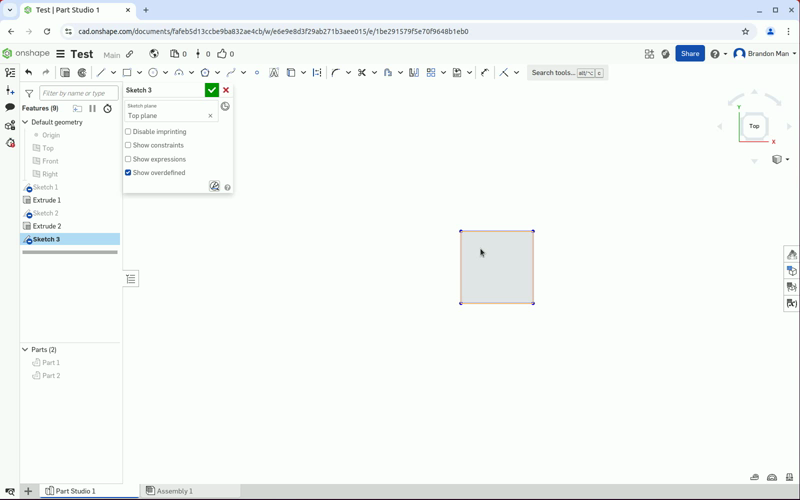
scroll(6)
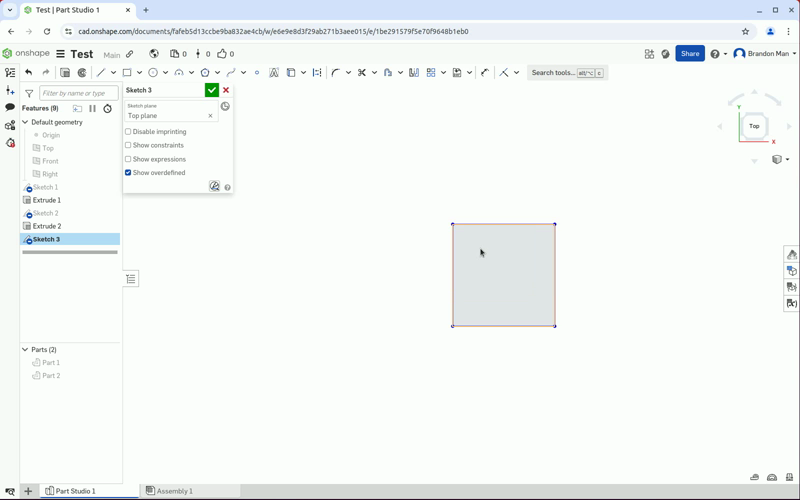
scroll(6)
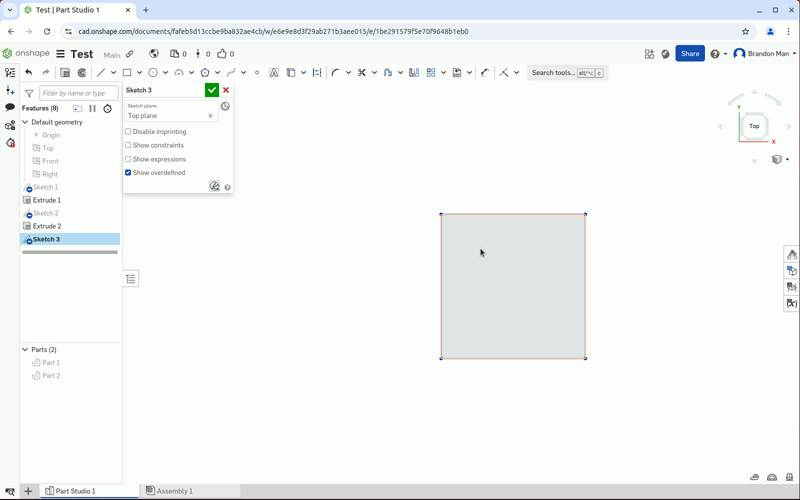
scroll(6)
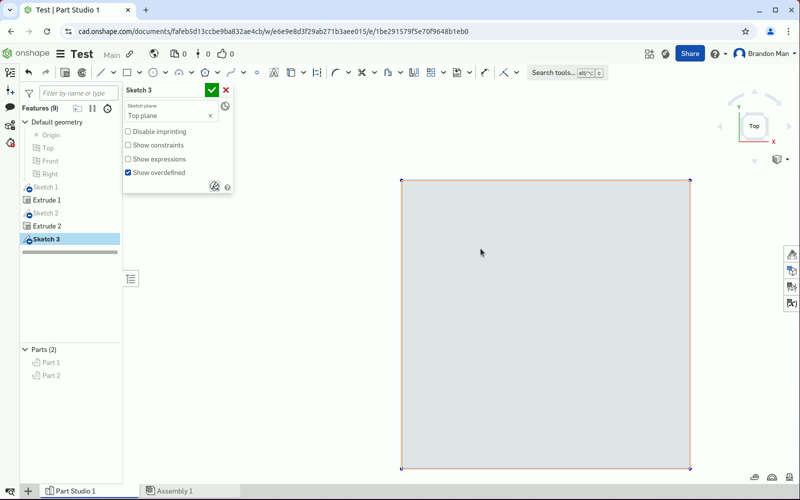
click(480, 248)
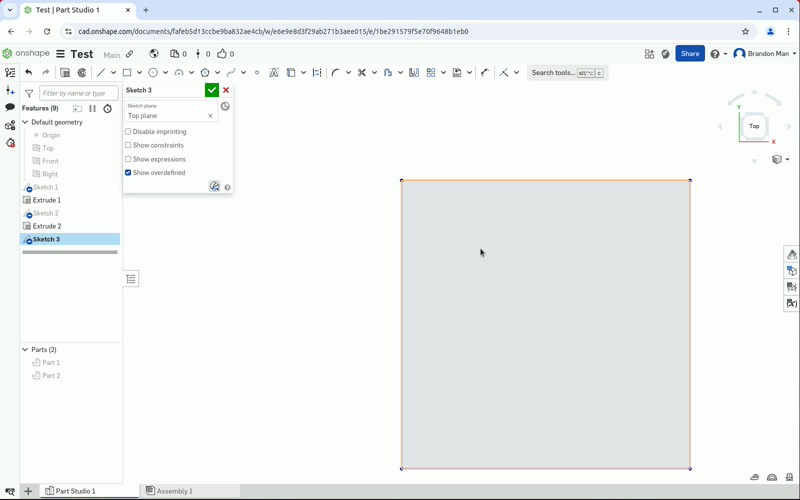
scroll(-6)
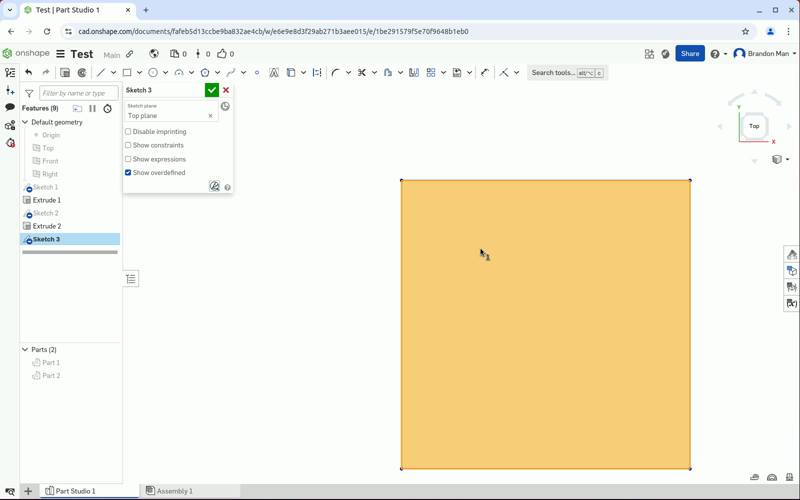
scroll(-6)
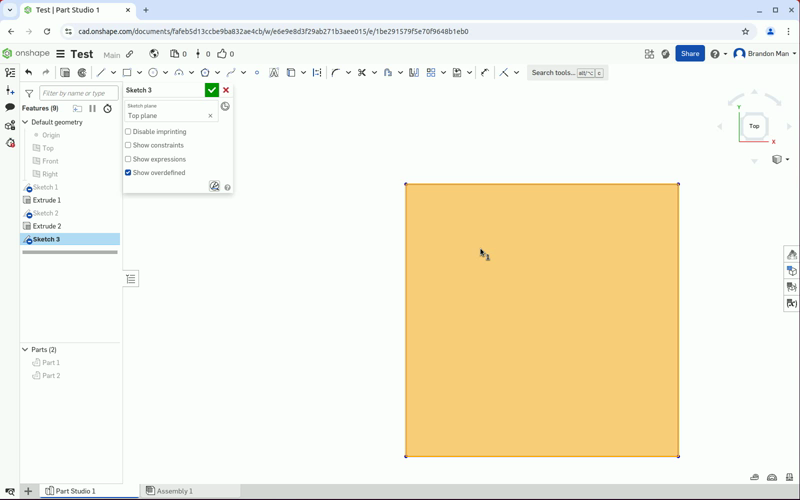
scroll(-6)
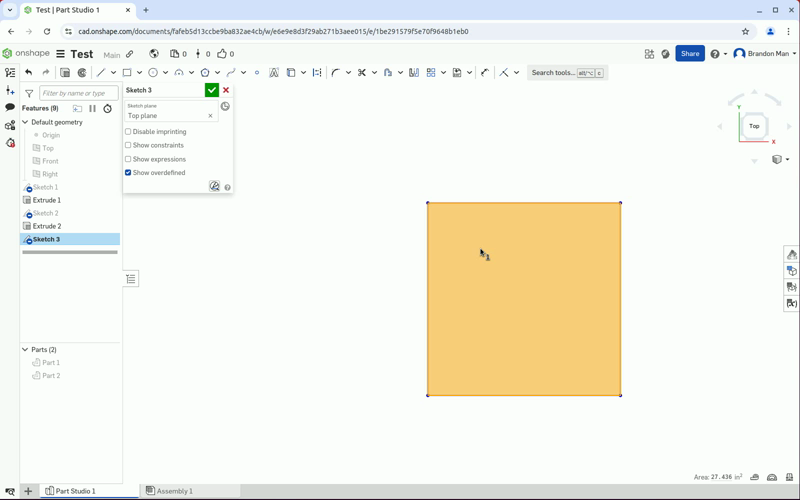
scroll(-6)
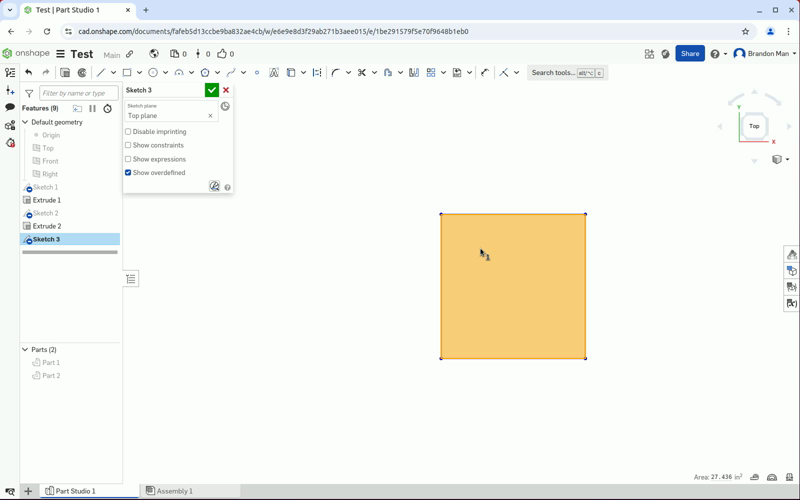
scroll(-6)
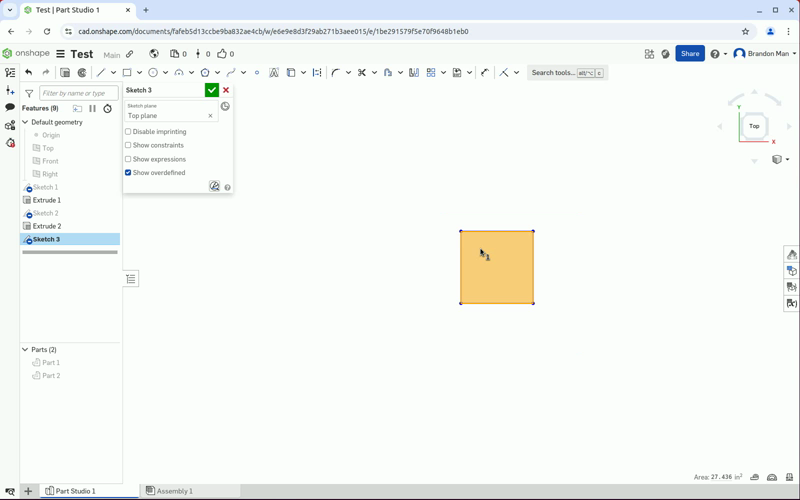
scroll(-6)
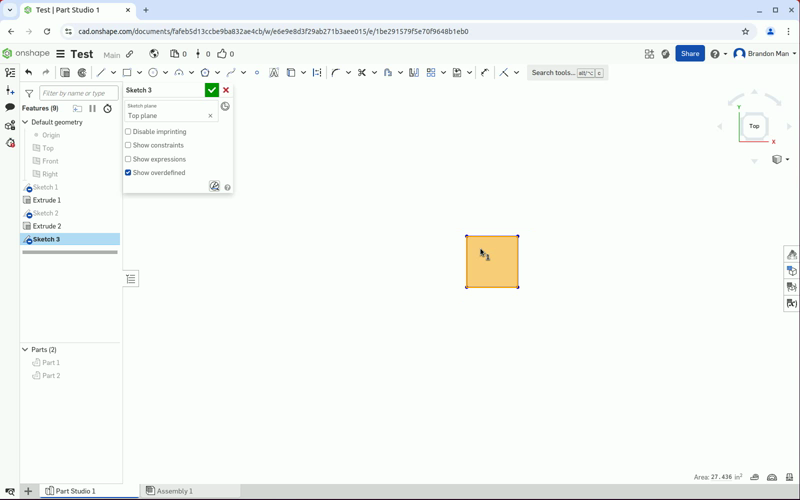
scroll(-6)
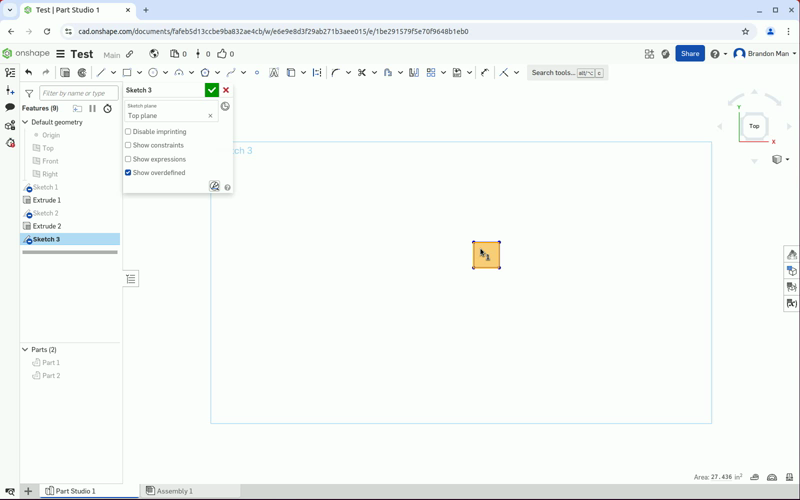
mouse_move(73, 352)
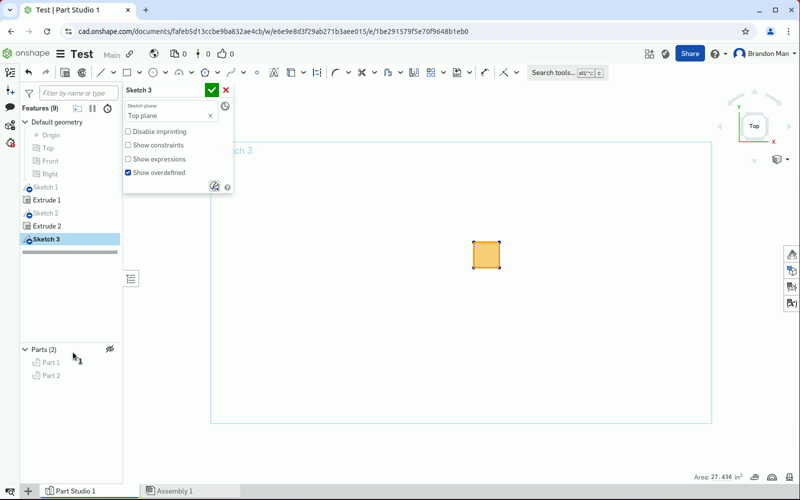
key(shift+y)
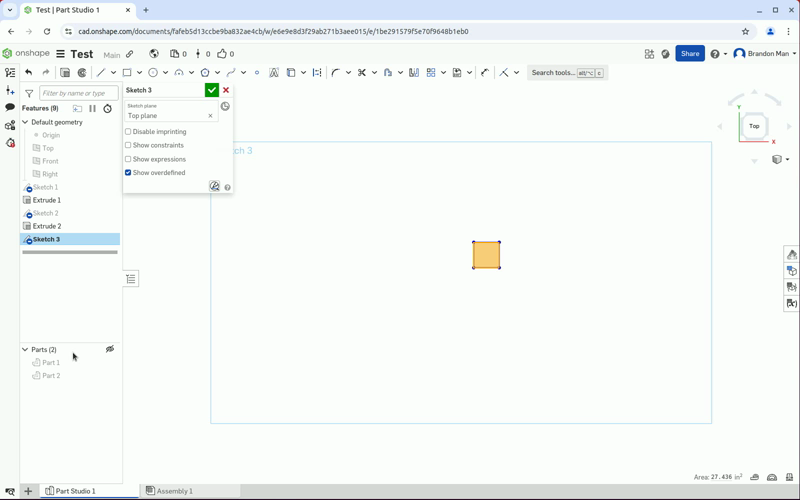
key(shift+e)
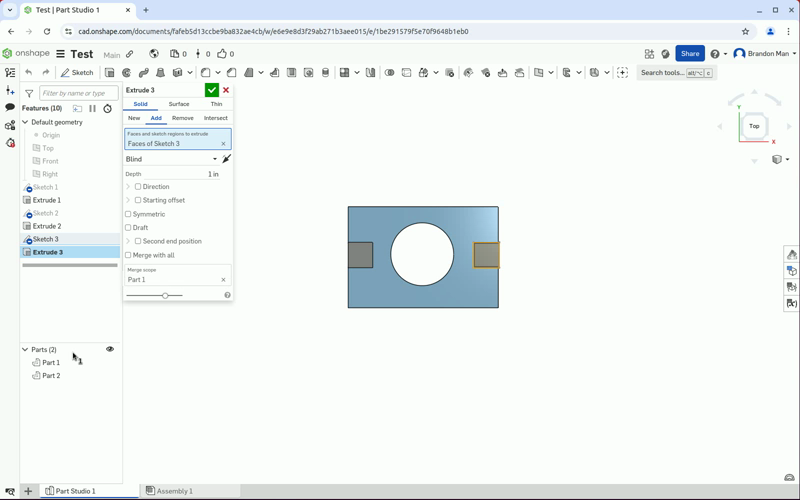
mouse_move(143, 106)
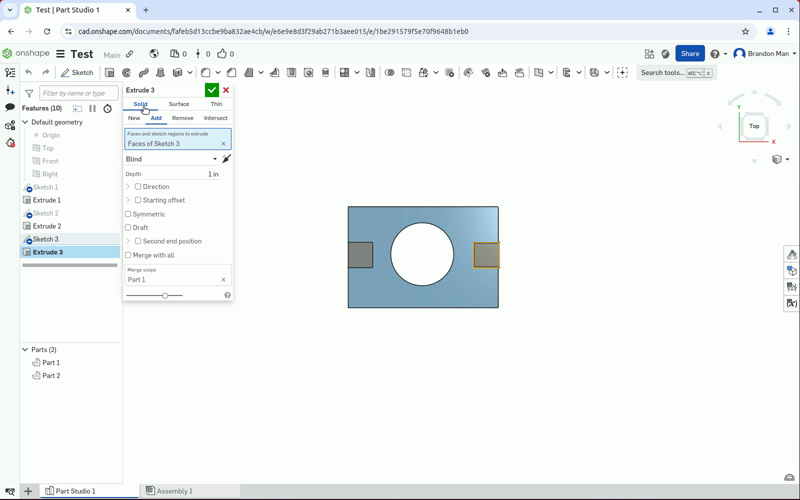
click(143, 106)
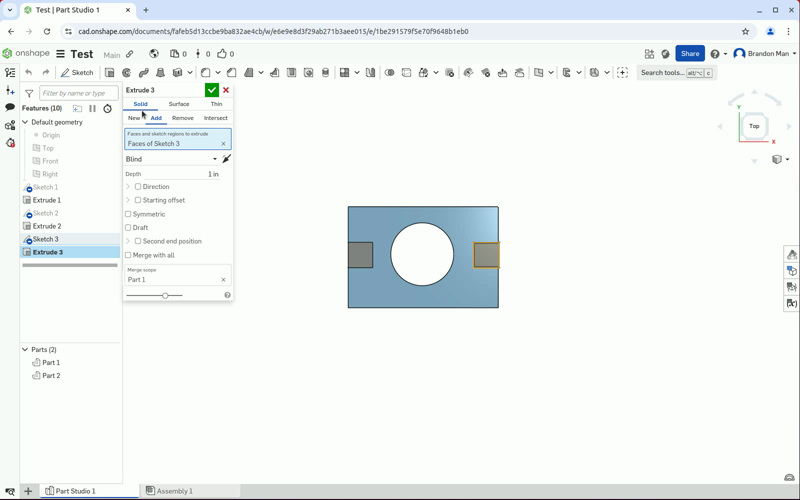
mouse_move(137, 120)
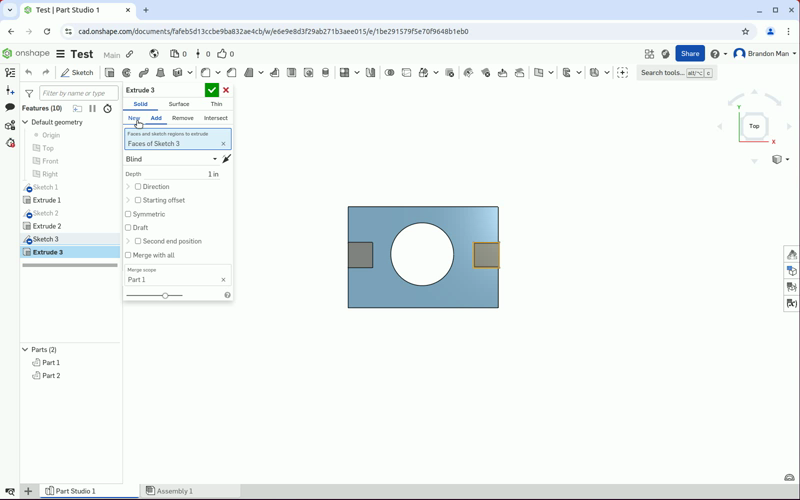
click(137, 120)
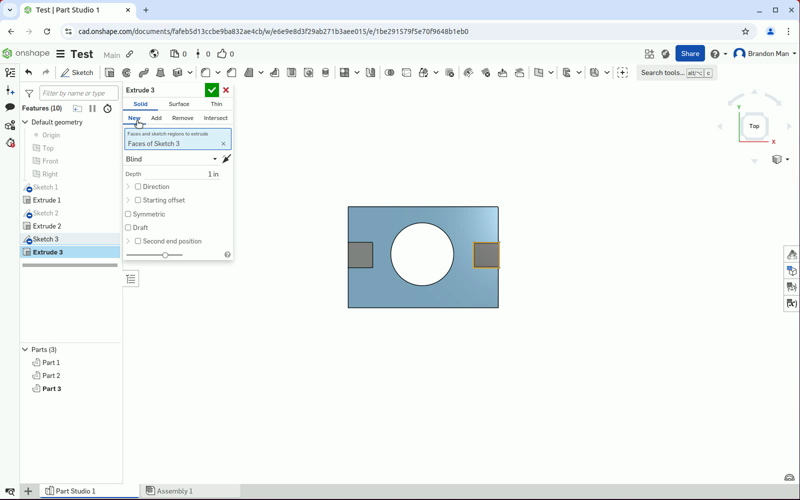
key(tab, 4)
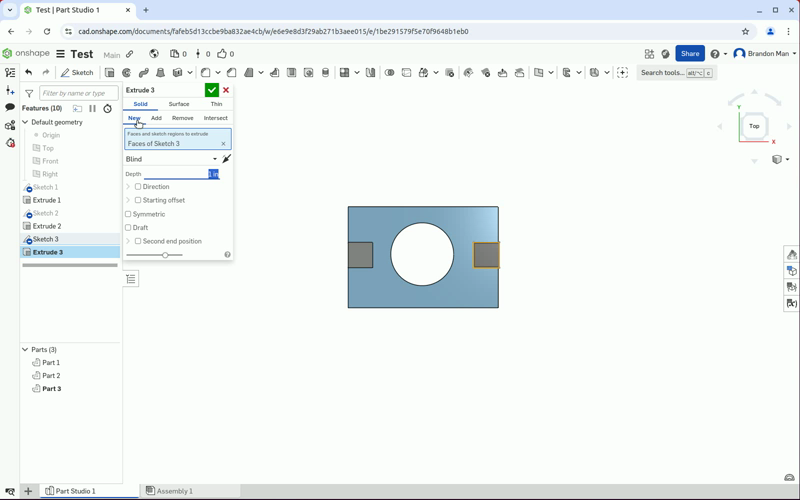
text(19.257)
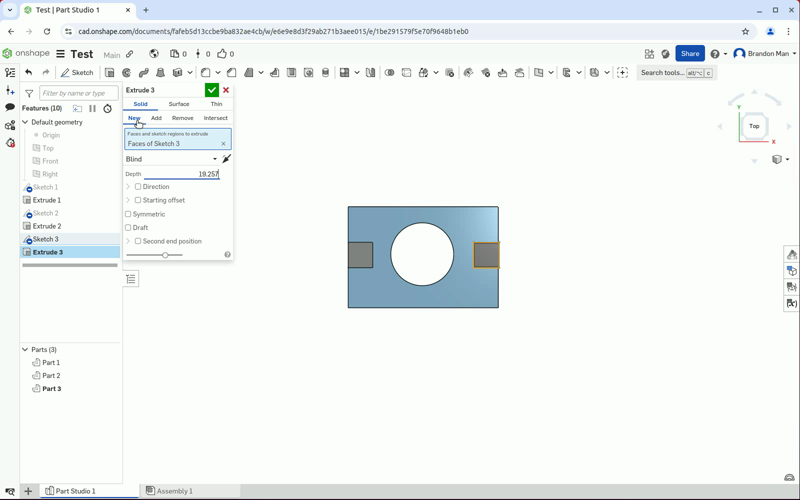
key(enter)
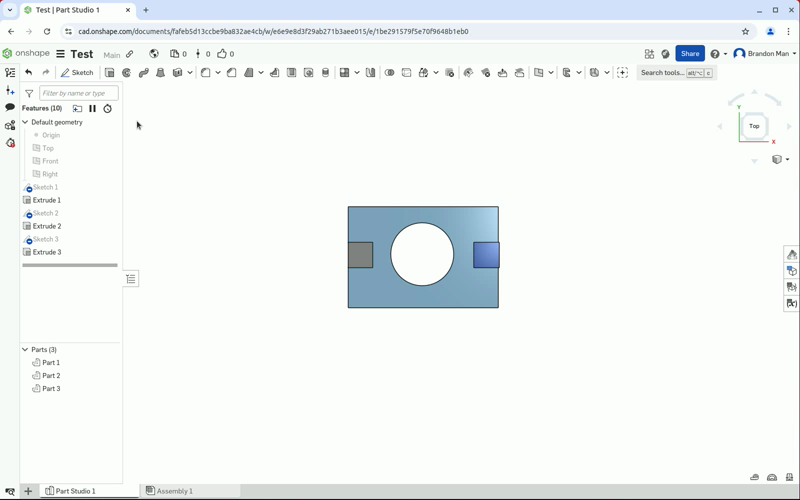
key(shift+h)
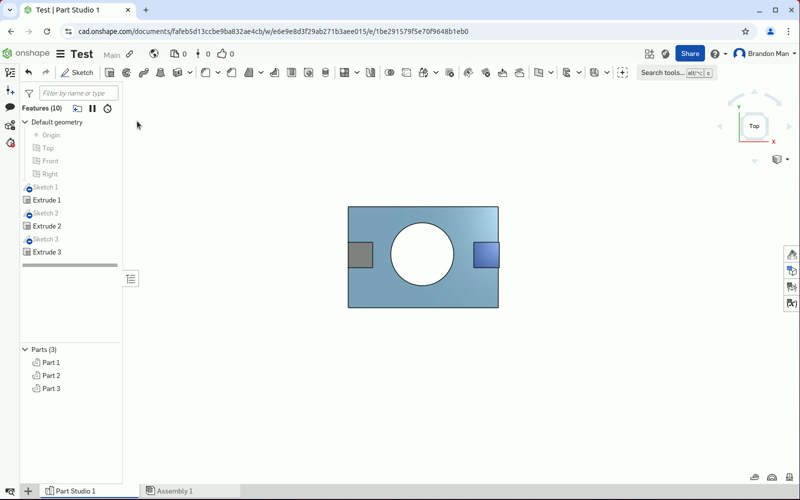
key(shift+h)
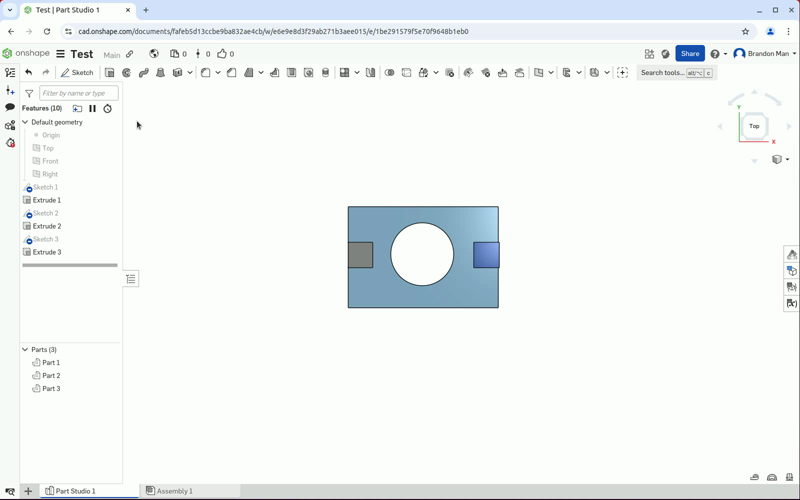
mouse_move(73, 189)
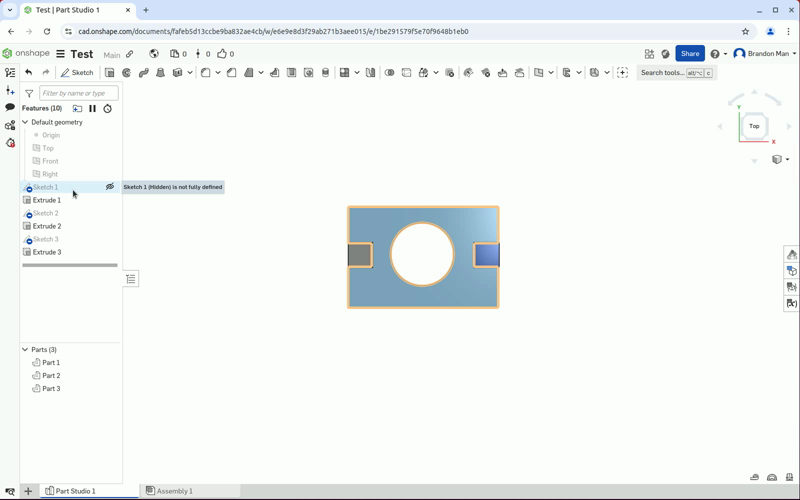
click(73, 189)
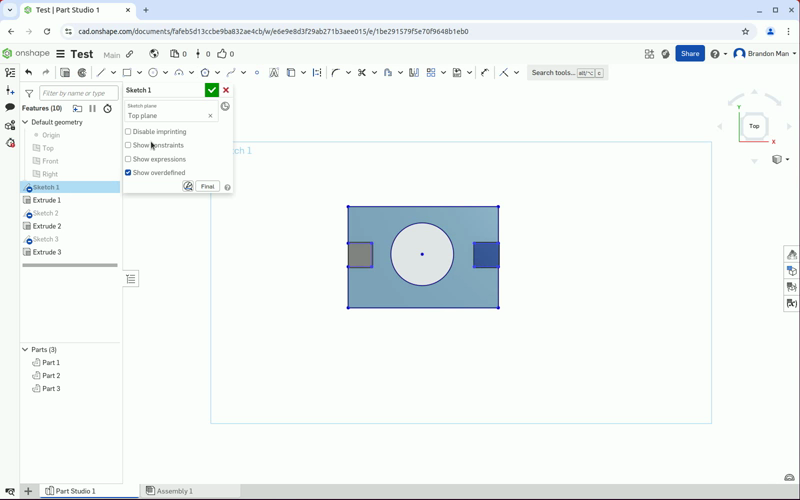
mouse_move(229, 92)
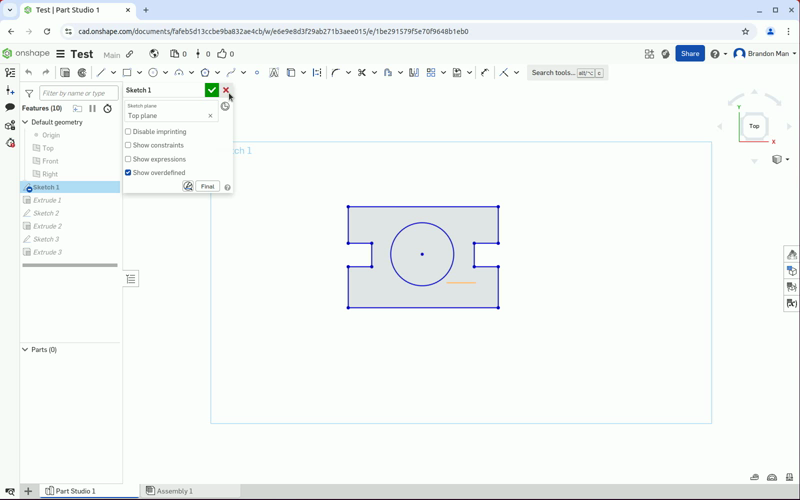
click(229, 92)
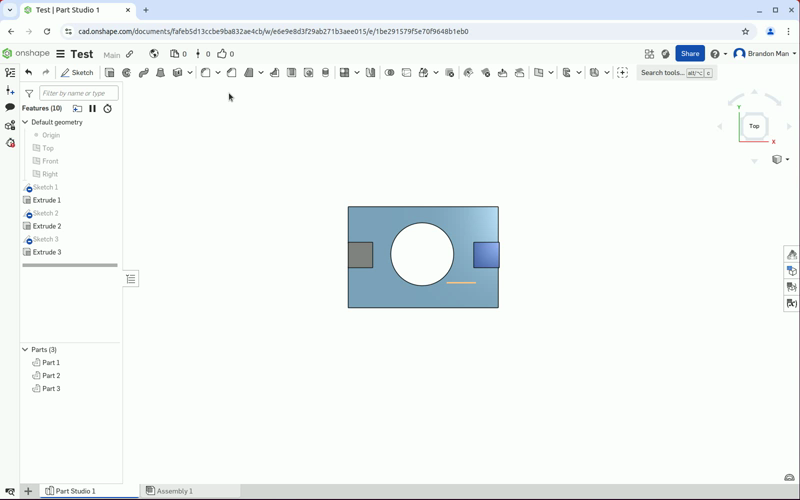
mouse_move(73, 352)
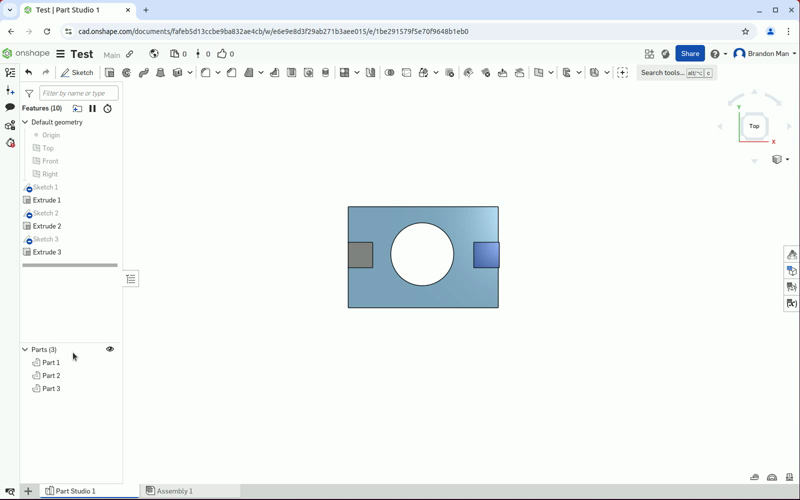
key(y)
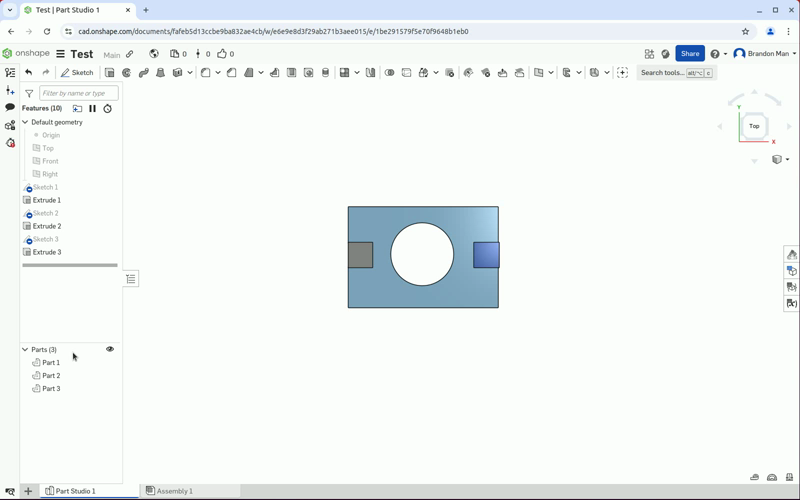
key(shift+p)
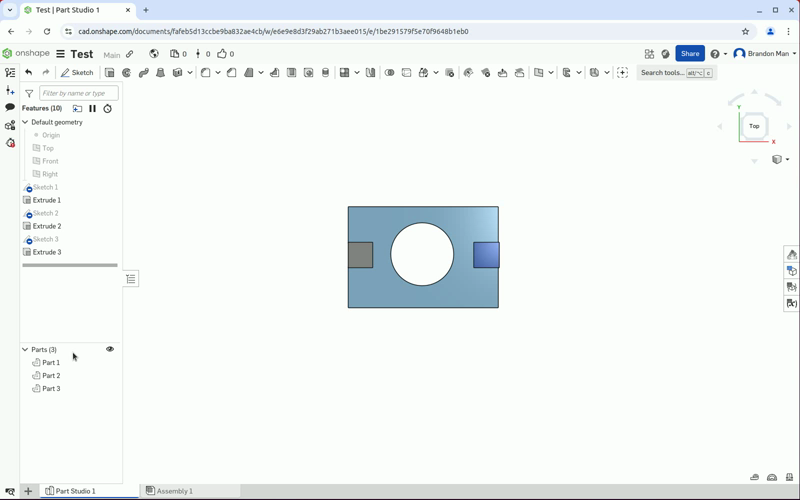
key(space)
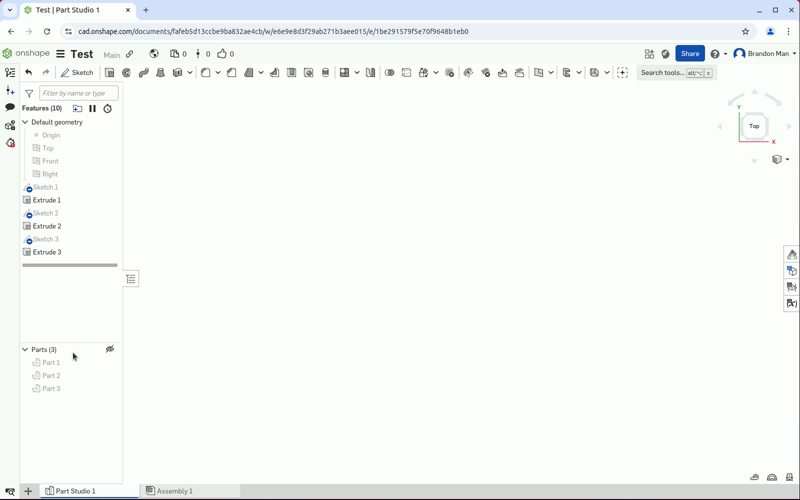
key_down(shift)
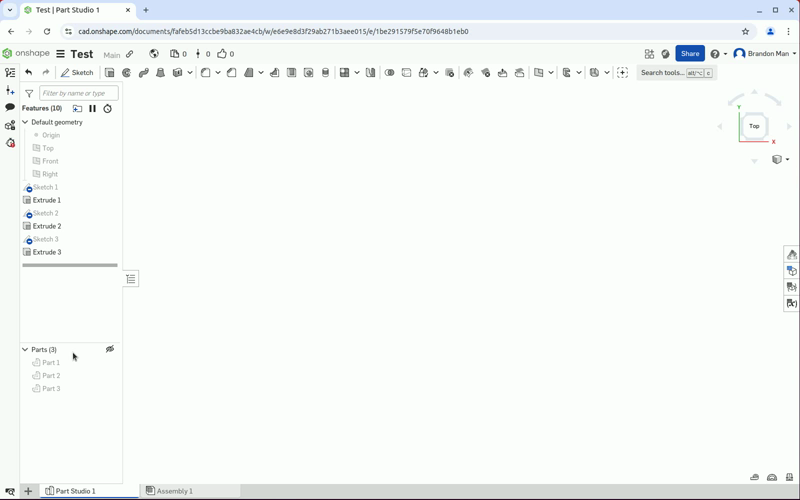
key(up)
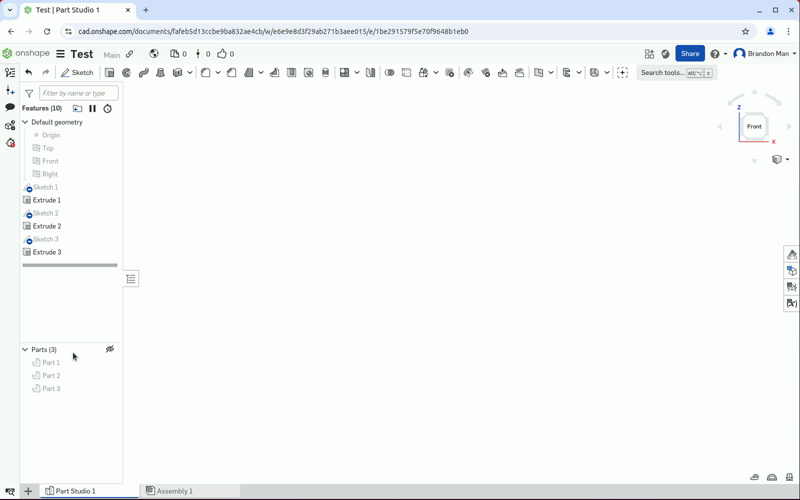
key_up(shift)
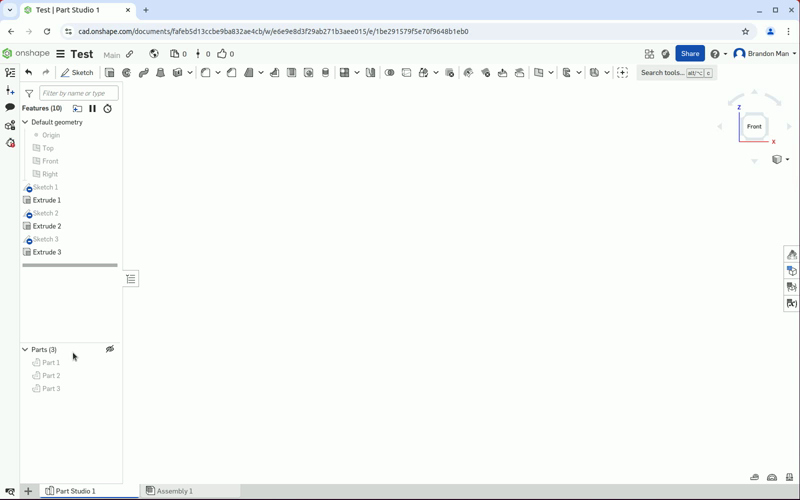
key(space)
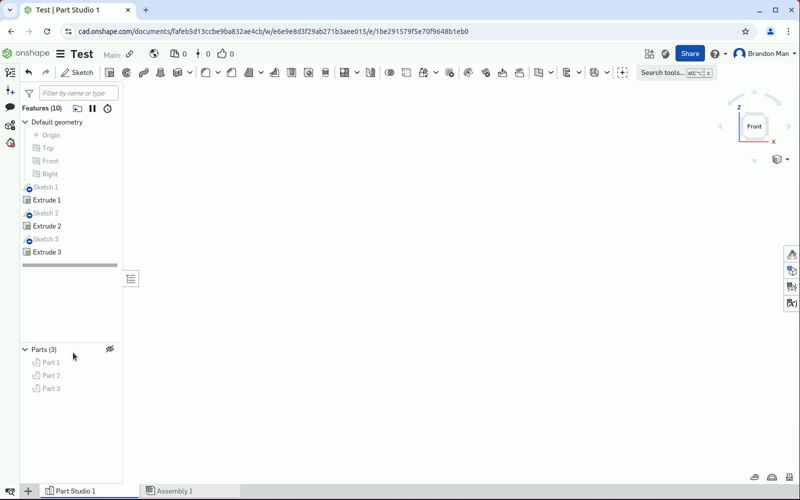
key_down(shift)
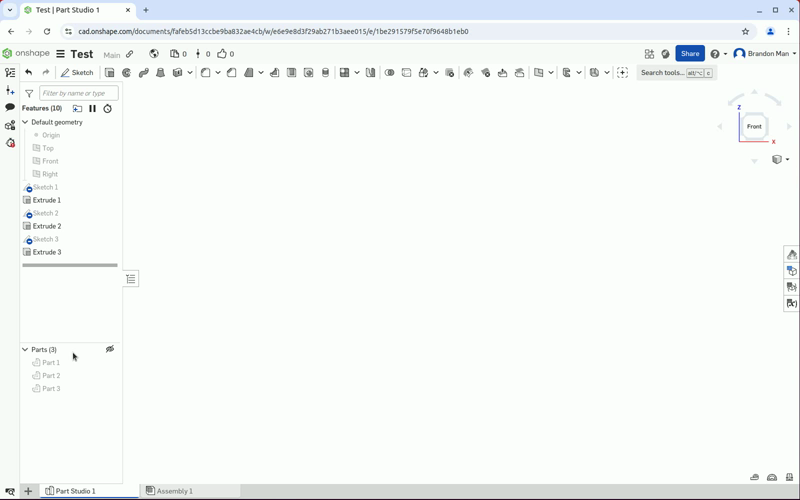
key(left)
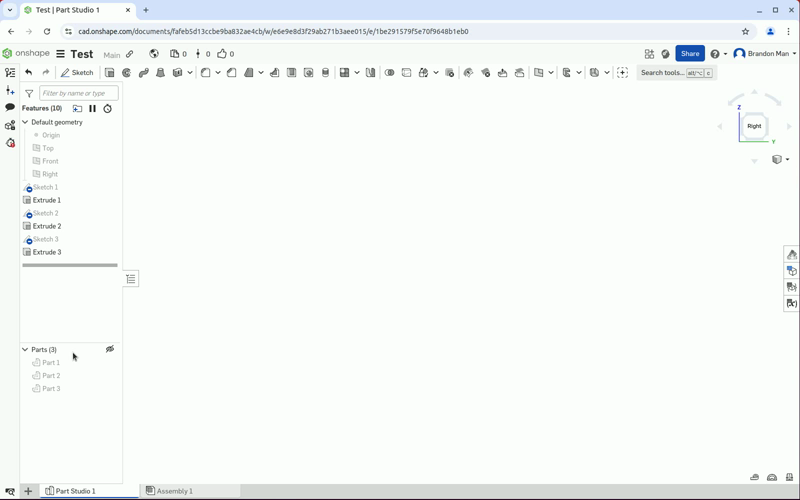
key_up(shift)
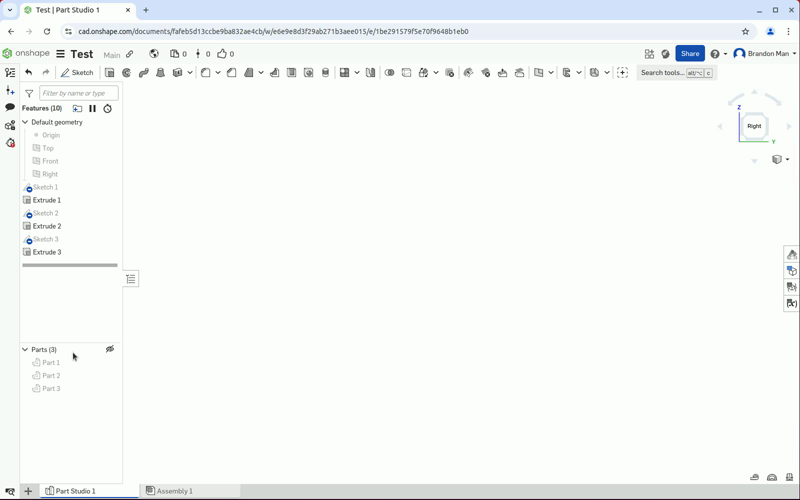
mouse_move(73, 352)
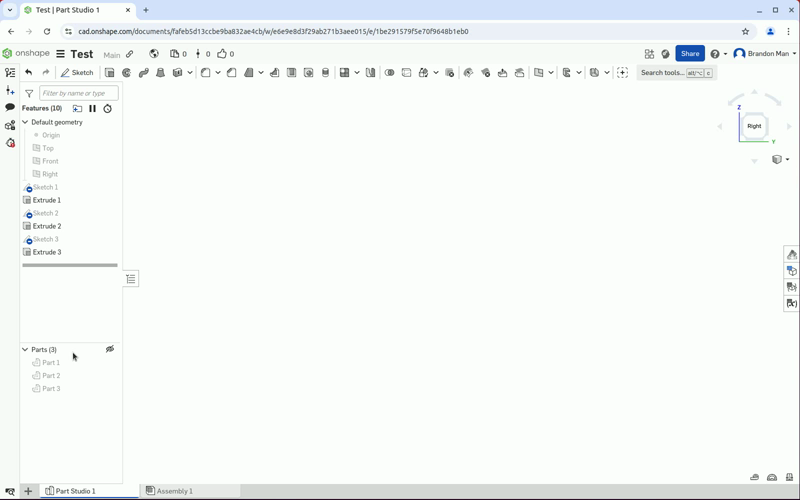
key(shift+y)
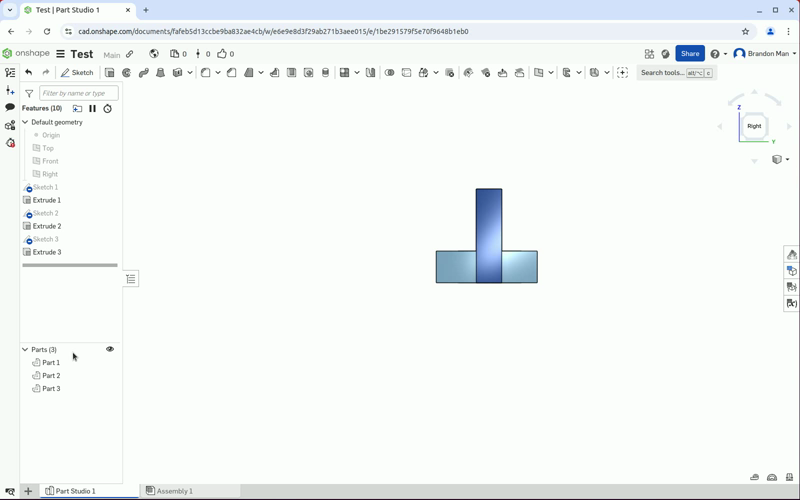
mouse_move(541, 75)
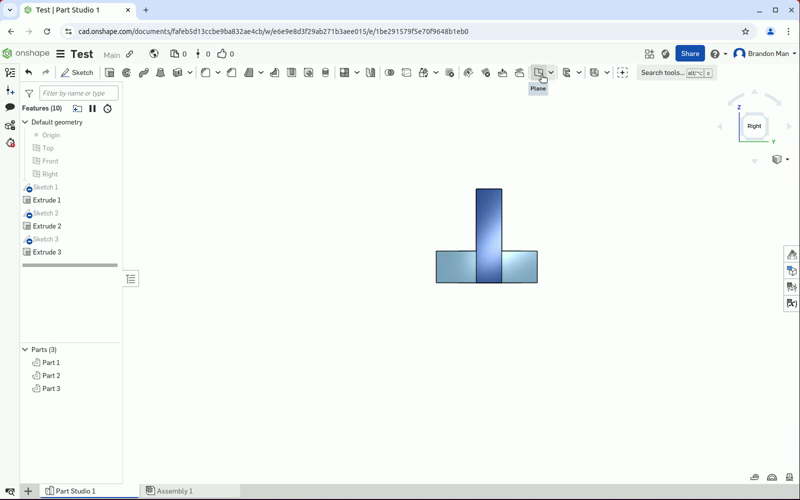
click(541, 75)
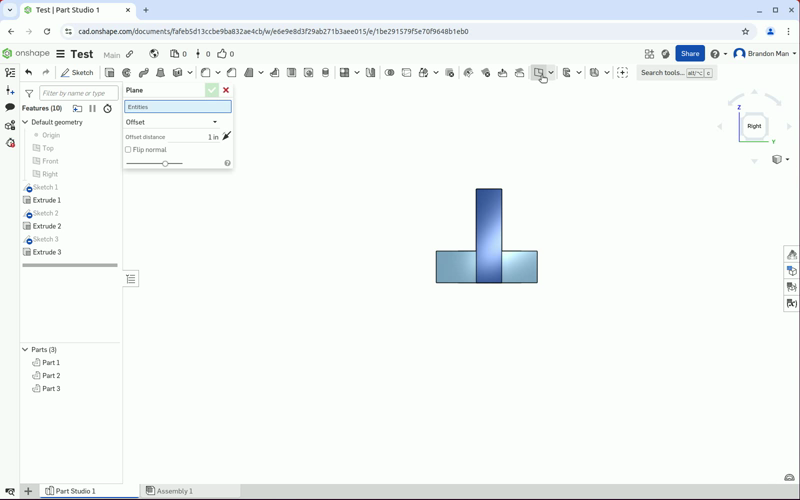
mouse_move(73, 176)
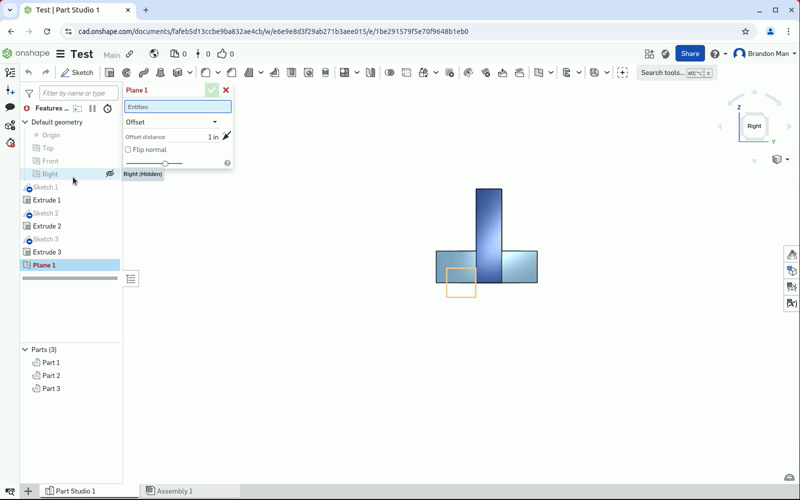
click(73, 176)
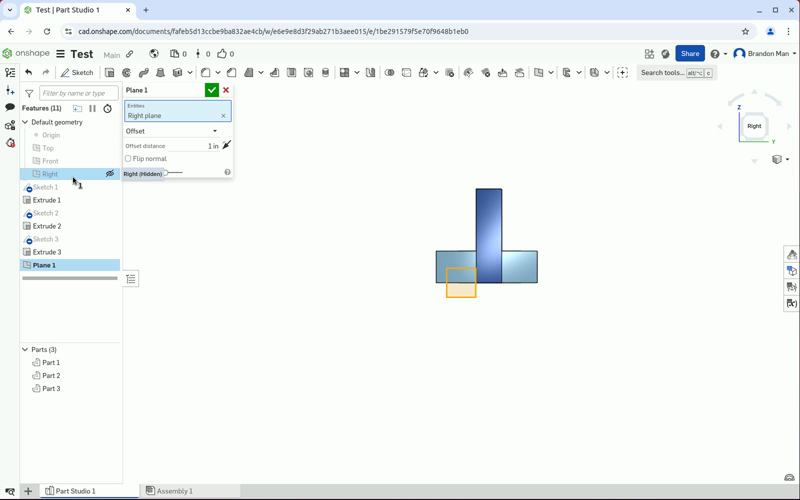
key(tab, 2)
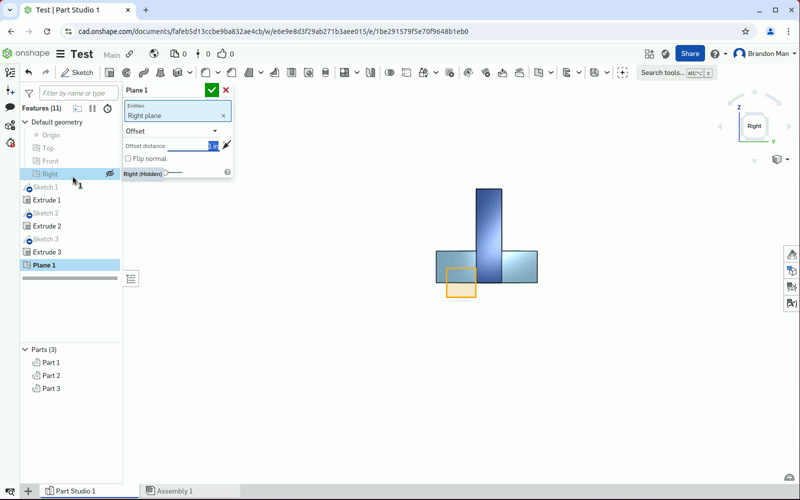
text(18.302)
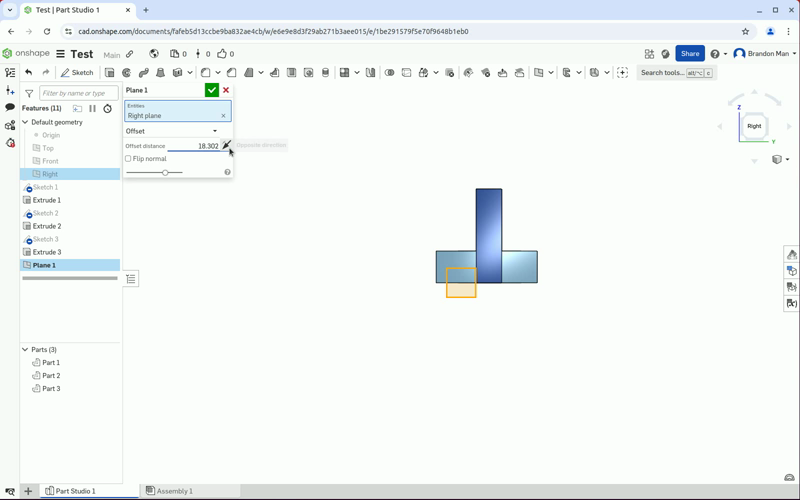
mouse_move(229, 147)
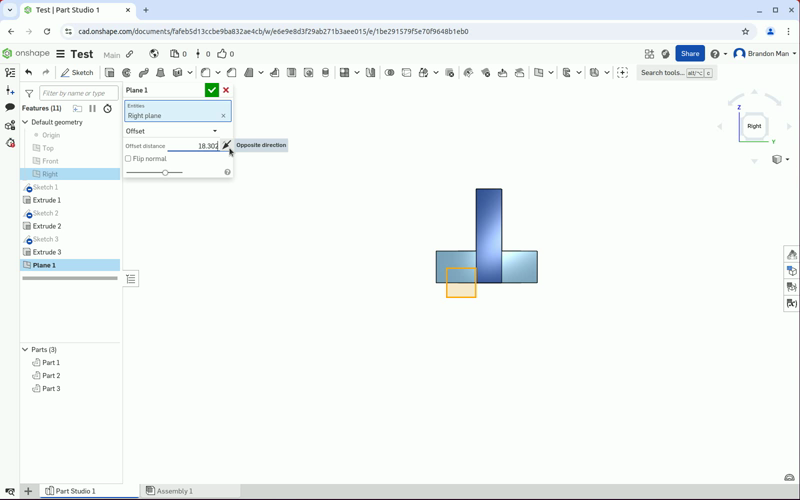
click(229, 147)
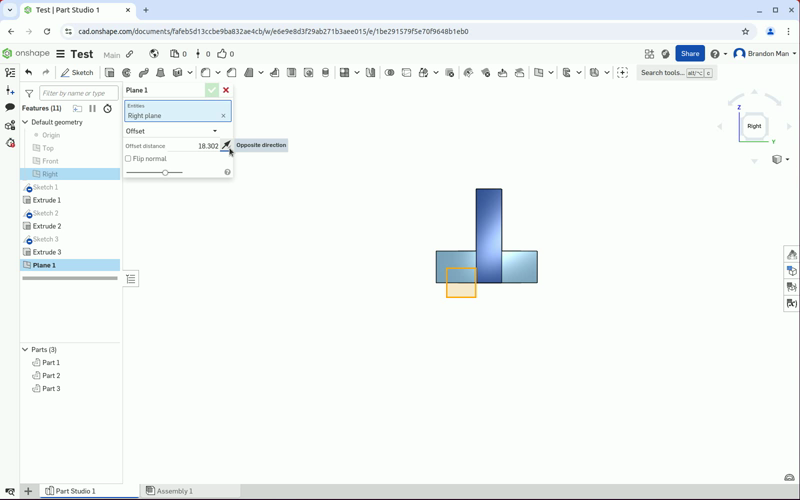
key(enter, 2)
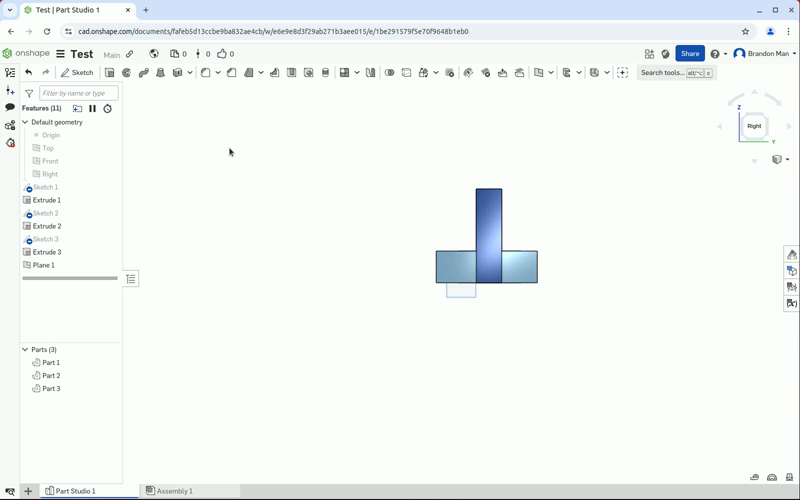
key(shift+s)
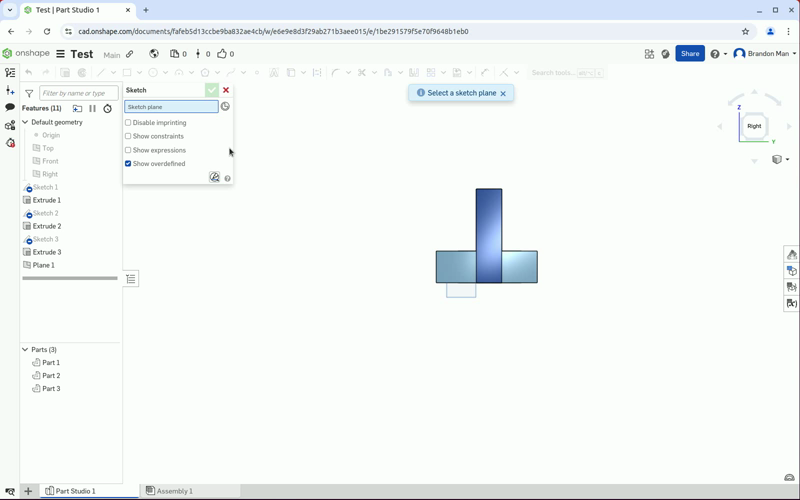
mouse_move(73, 267)
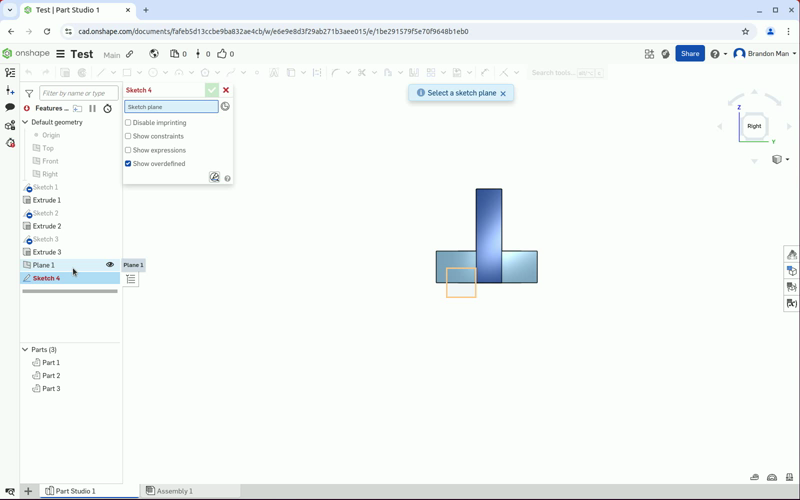
click(73, 267)
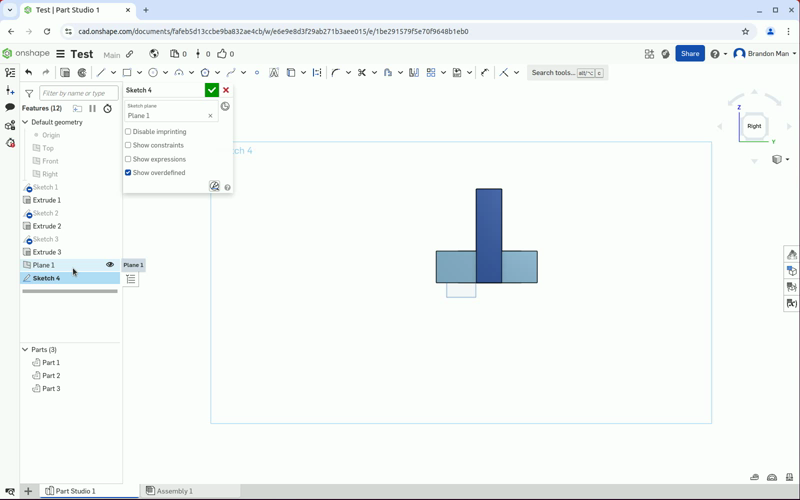
mouse_move(73, 352)
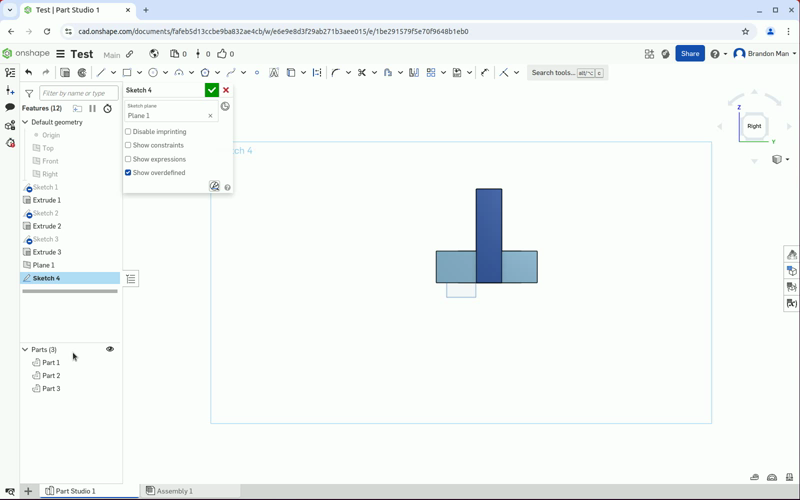
key(y)
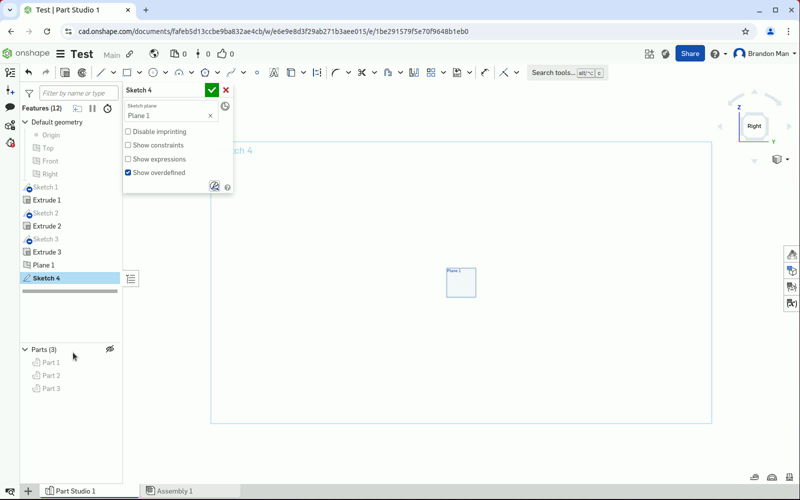
key(a)
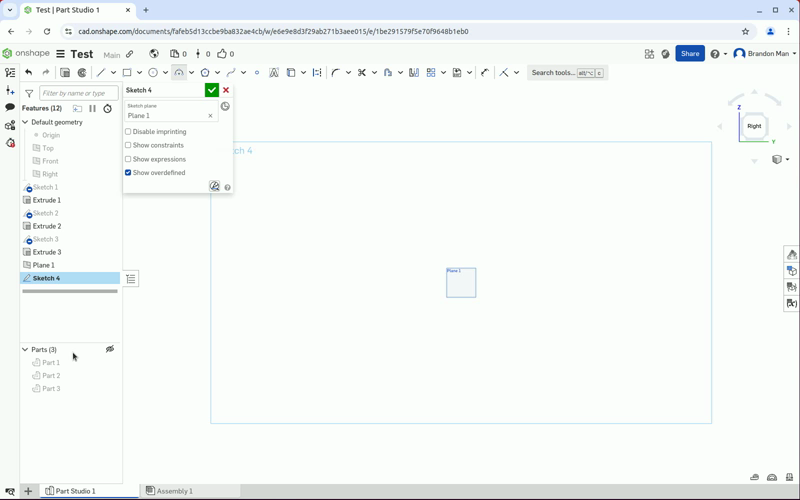
key_down(shift)
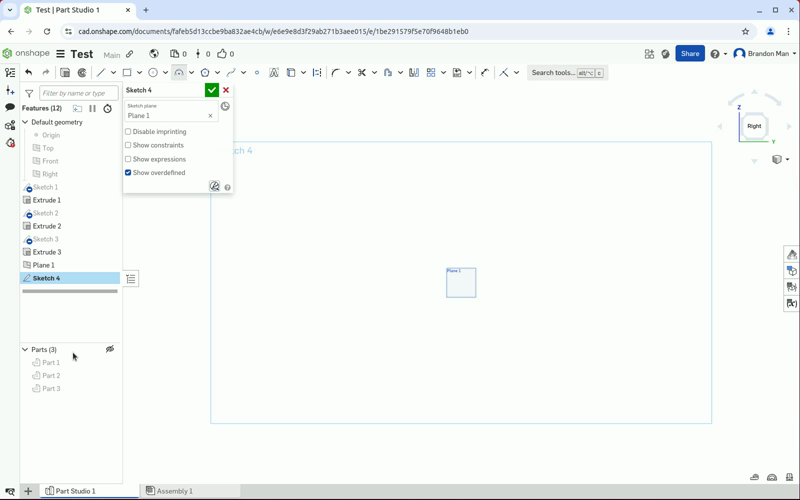
mouse_move(489, 211)
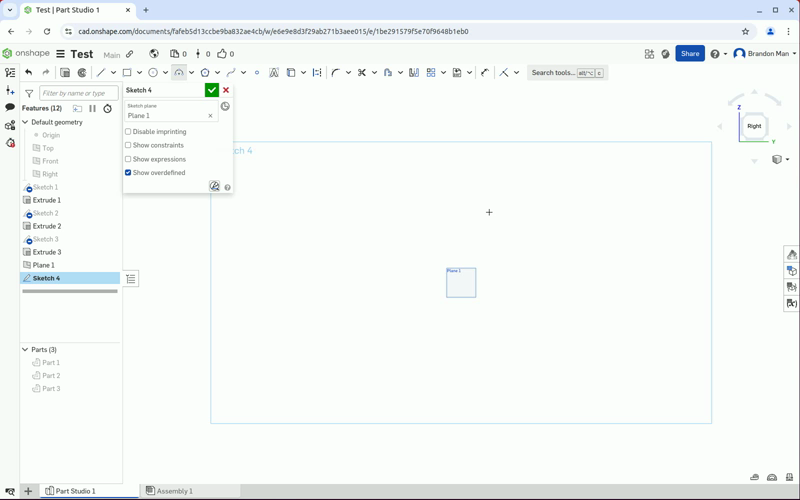
click(489, 211)
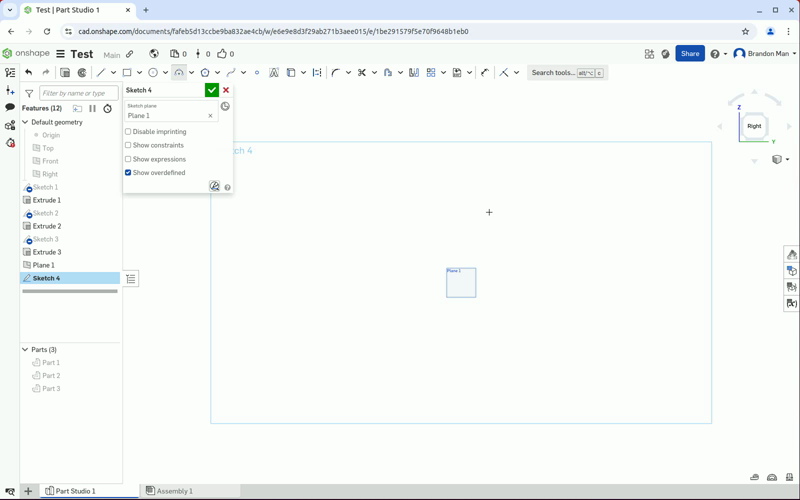
key_up(shift)
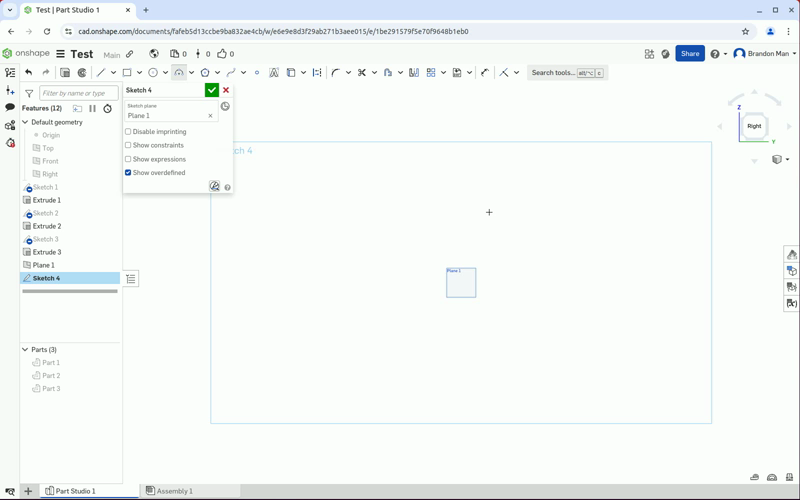
key_down(shift)
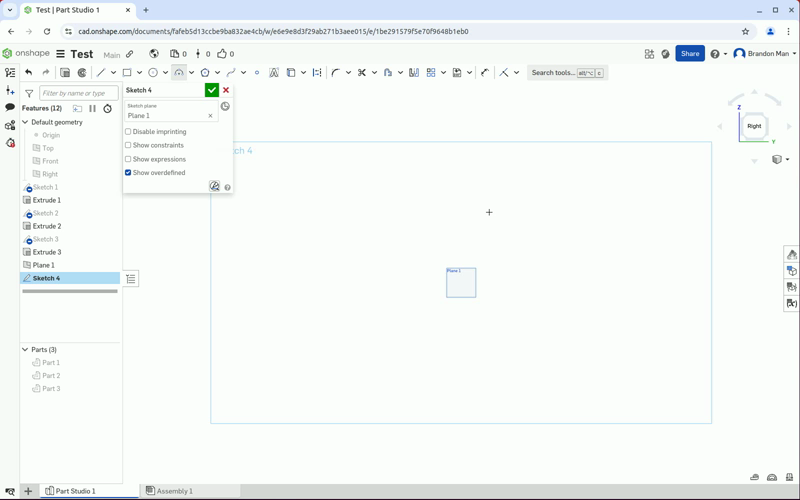
mouse_move(489, 195)
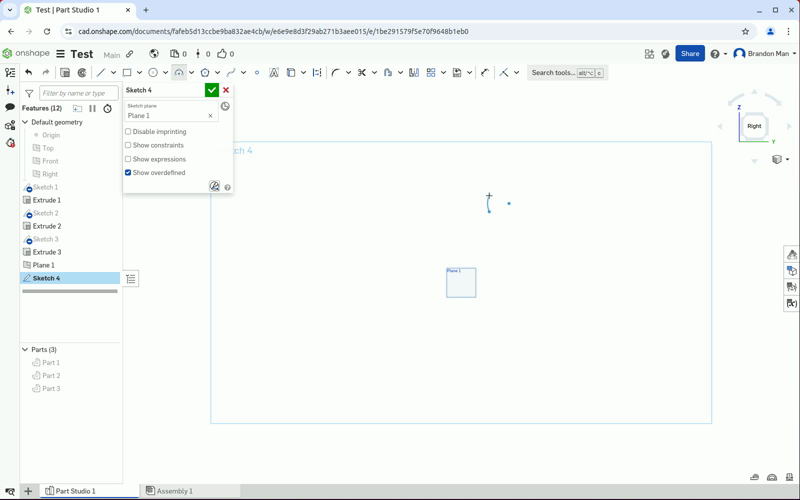
click(489, 195)
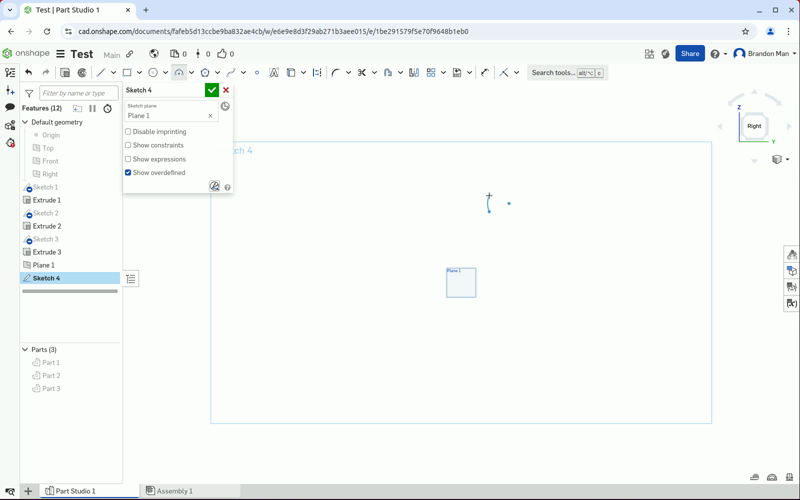
mouse_move(497, 203)
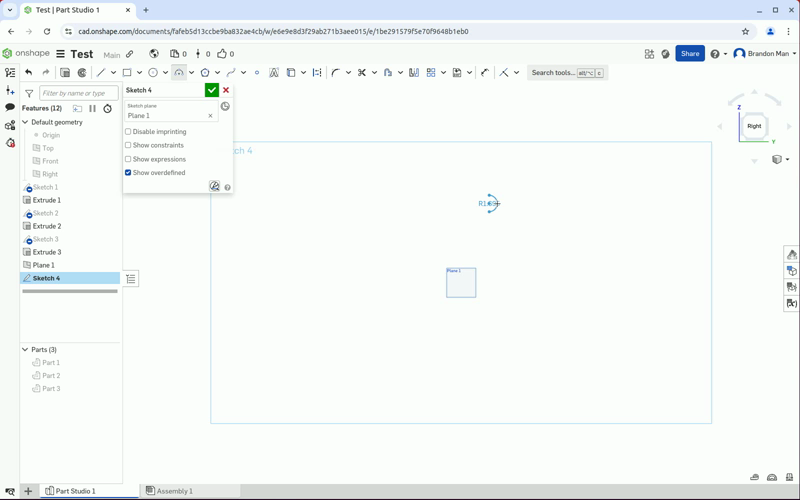
click(497, 203)
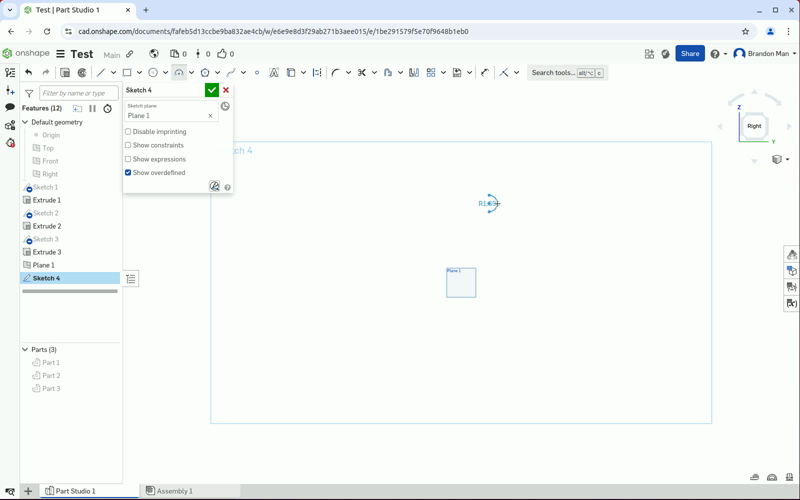
key_up(shift)
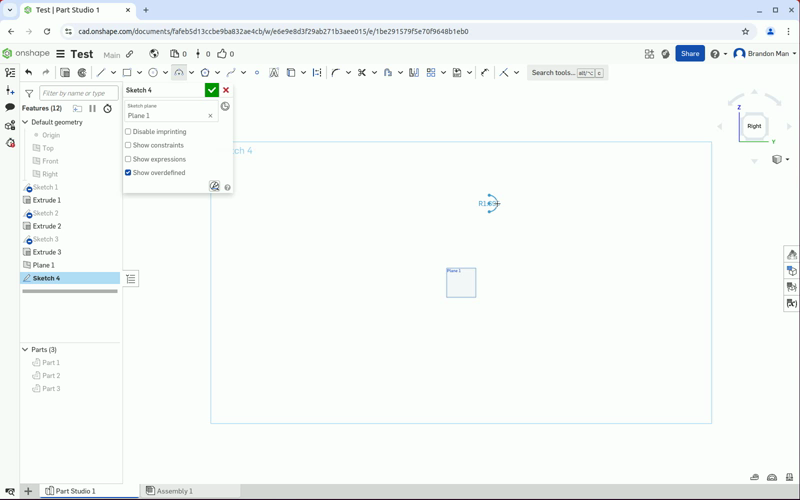
key(esc)
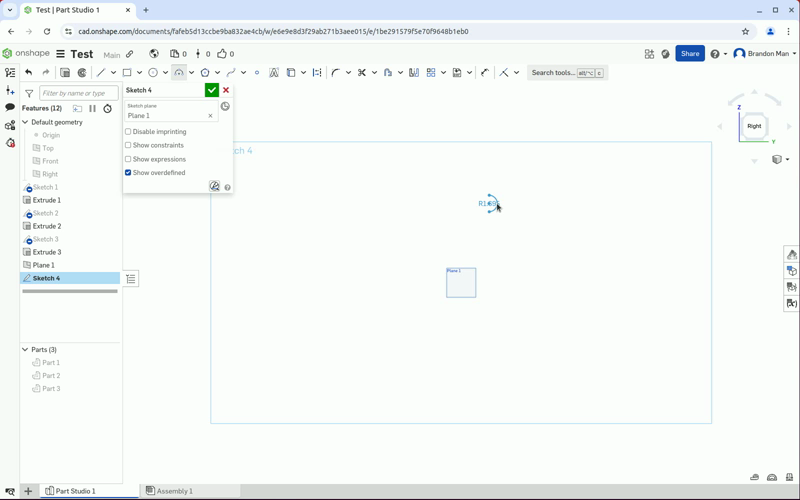
key(l)
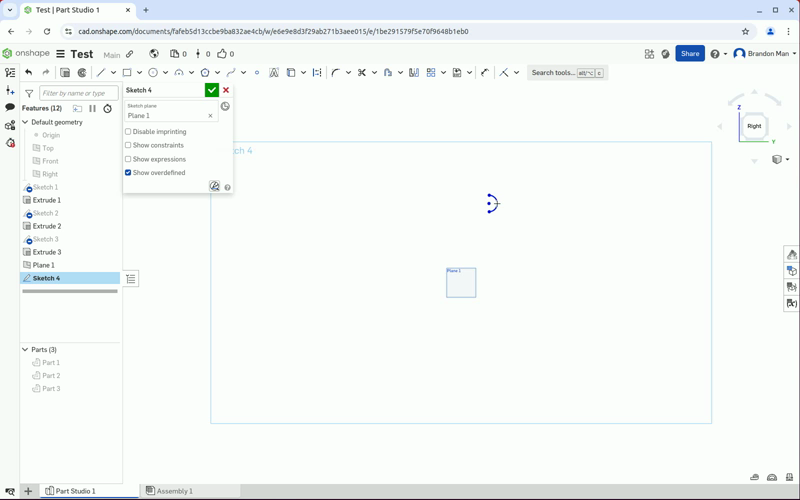
mouse_move(489, 195)
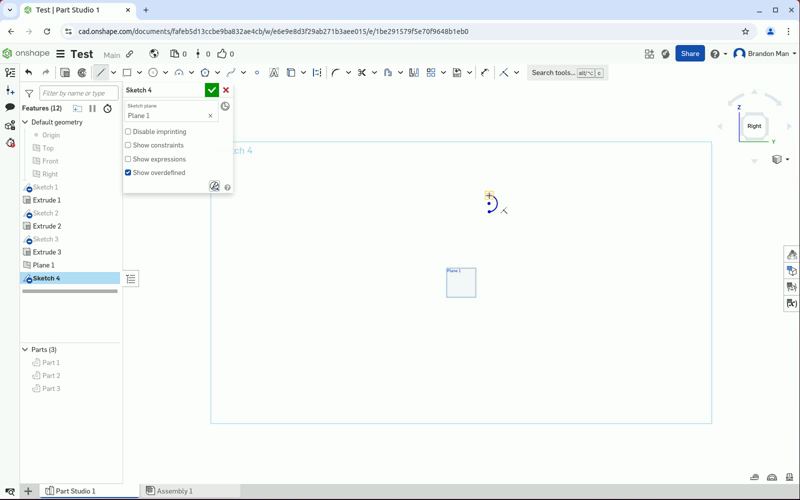
click(489, 195)
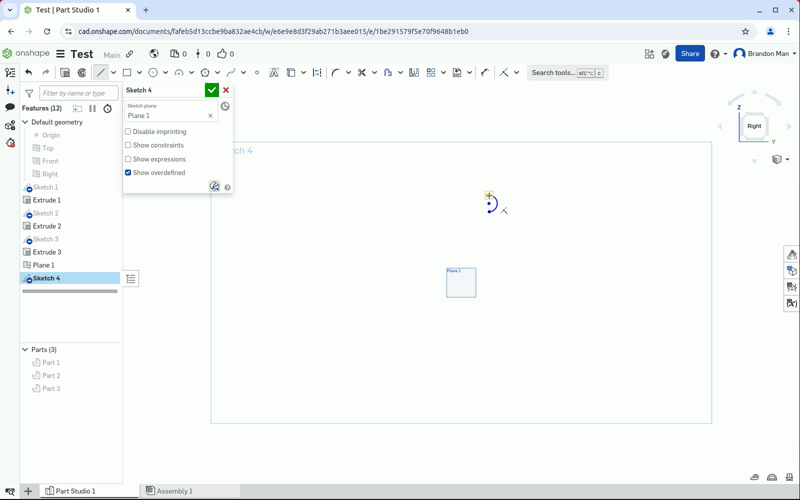
mouse_move(519, 195)
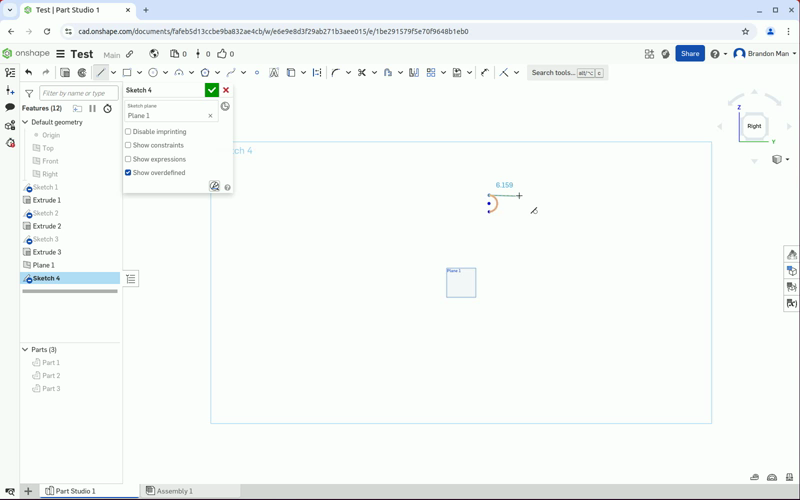
key_down(shift)
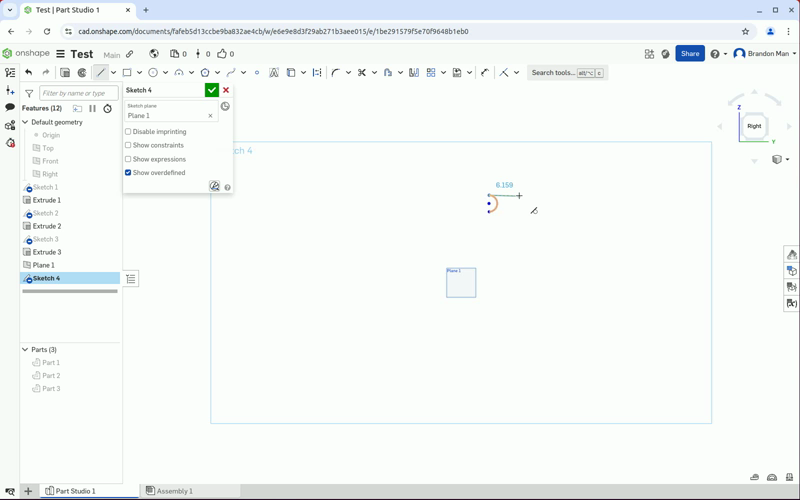
mouse_move(489, 211)
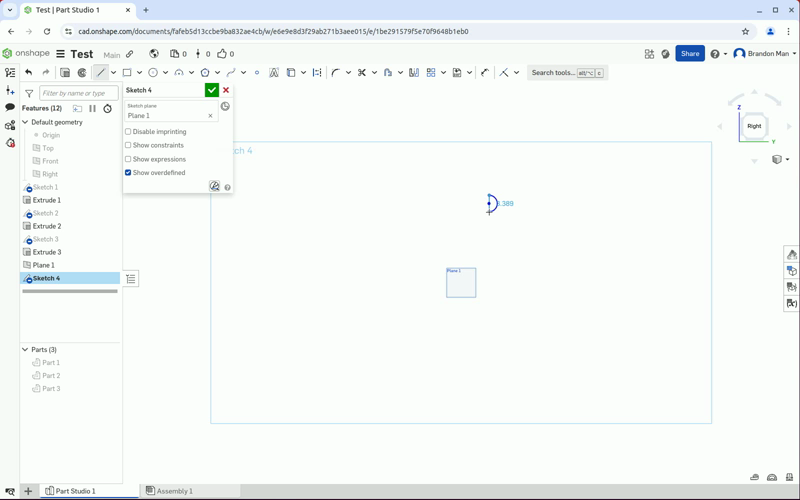
key_up(shift)
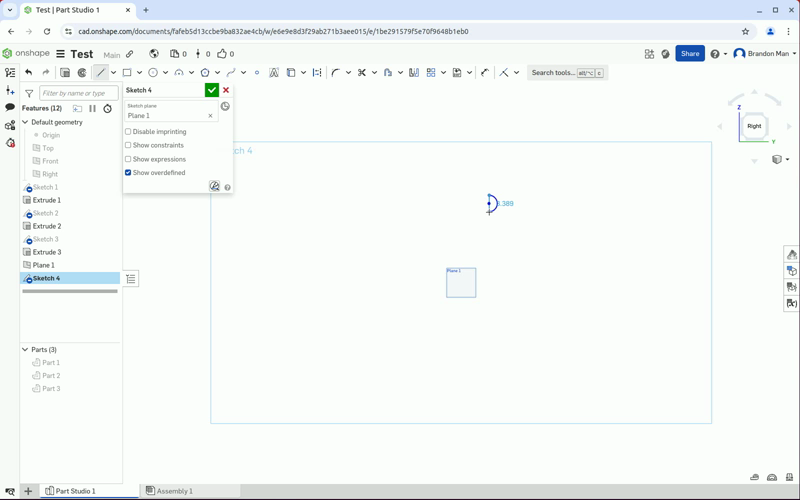
click(489, 211)
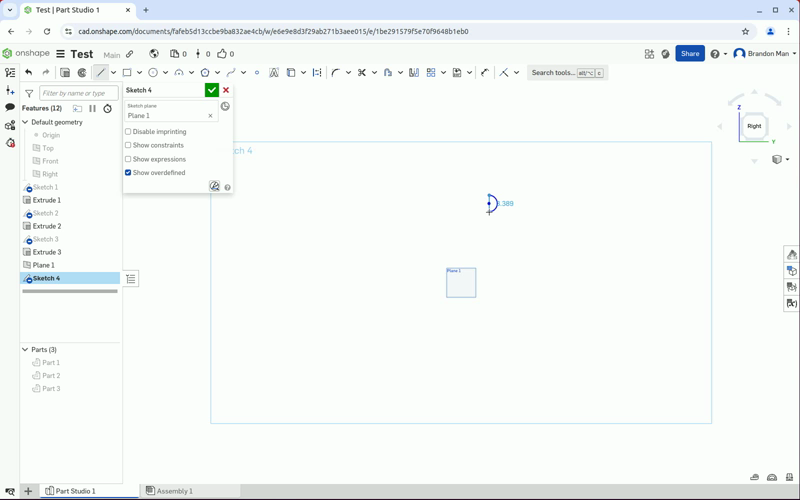
key(esc)
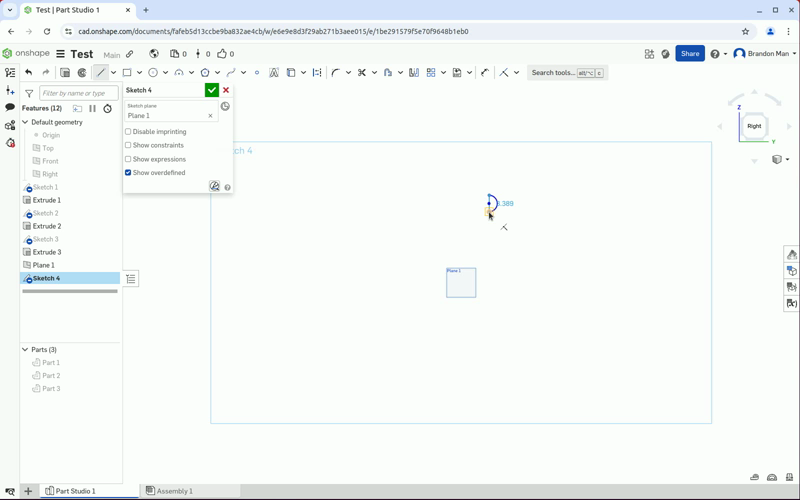
mouse_move(492, 203)
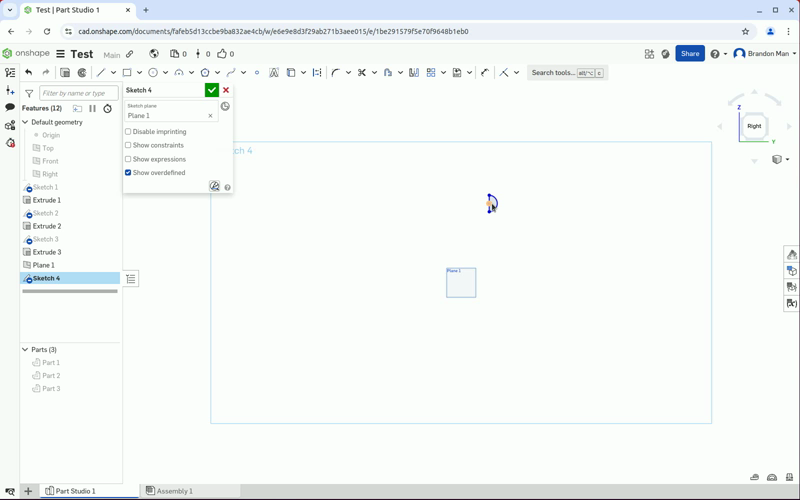
scroll(6)
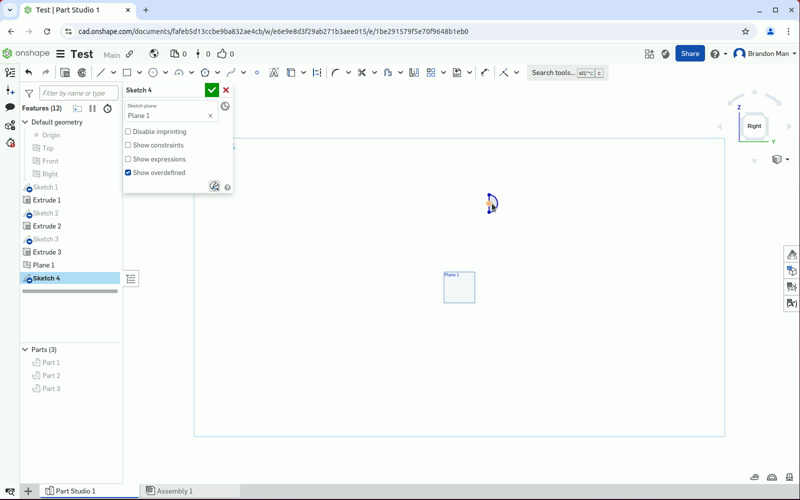
scroll(6)
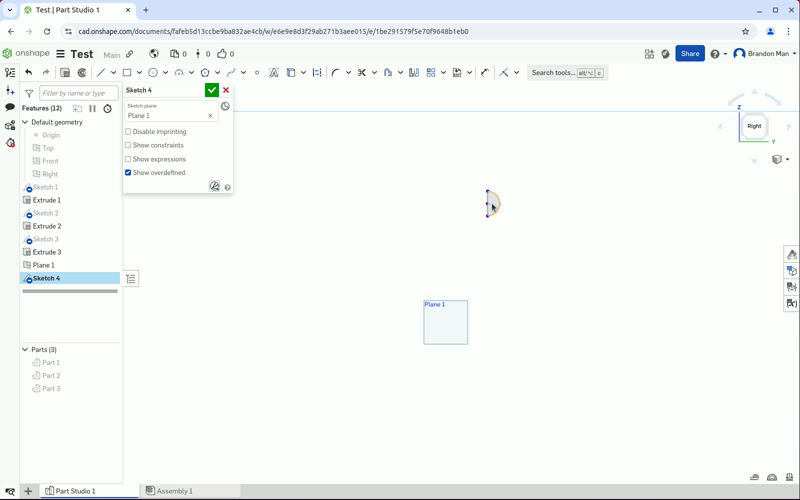
scroll(6)
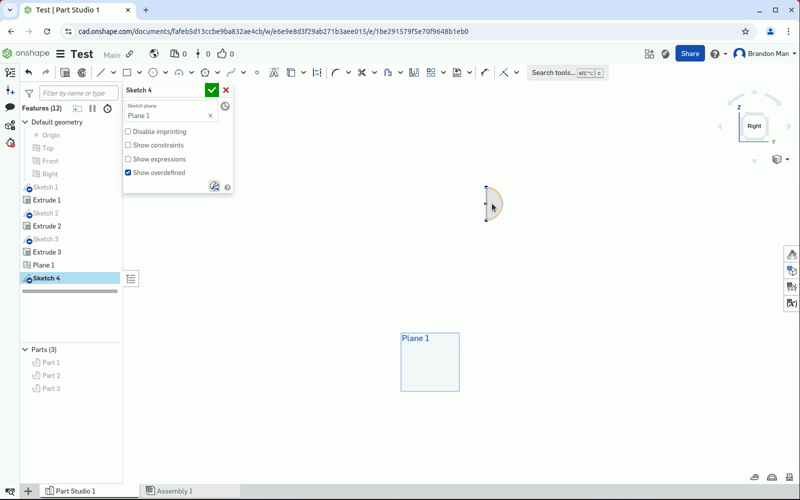
scroll(6)
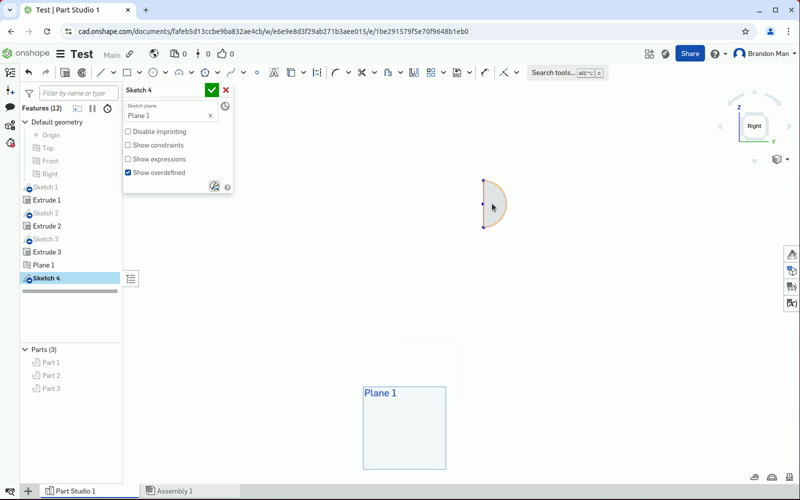
scroll(6)
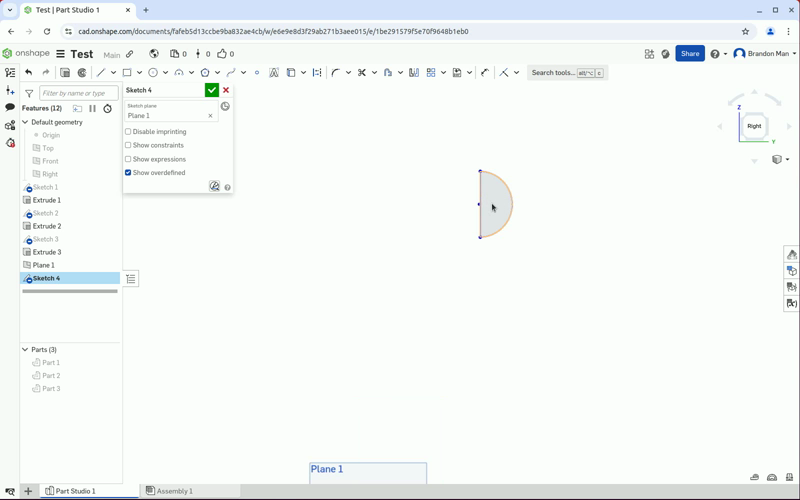
scroll(6)
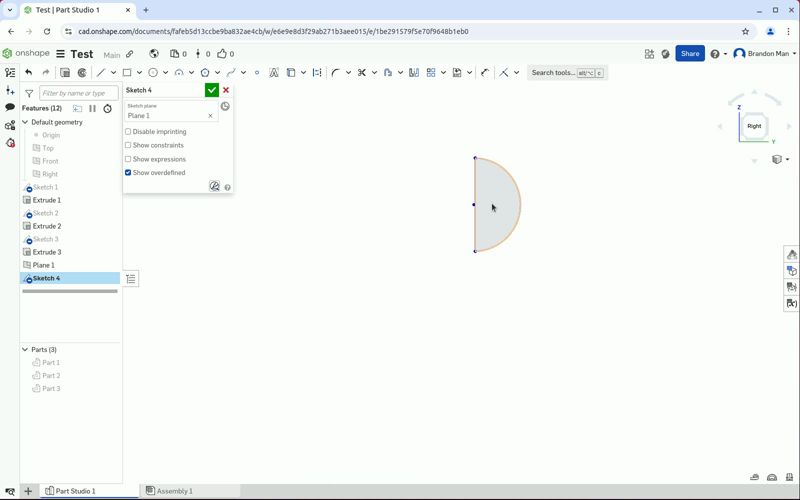
scroll(6)
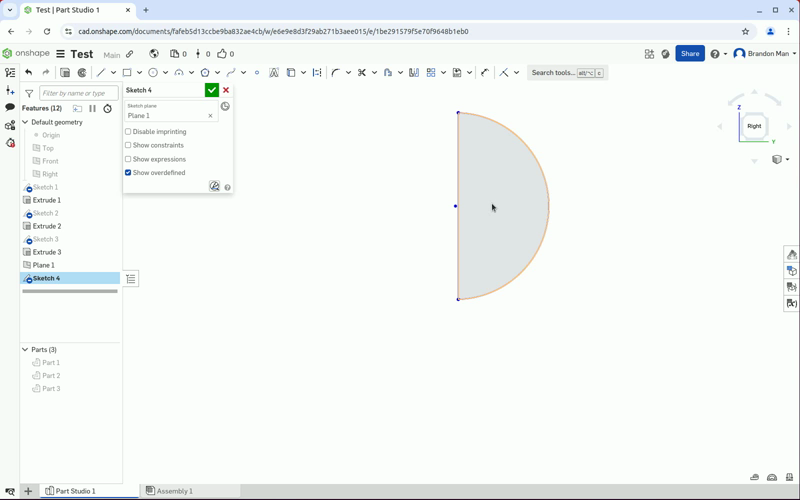
click(492, 203)
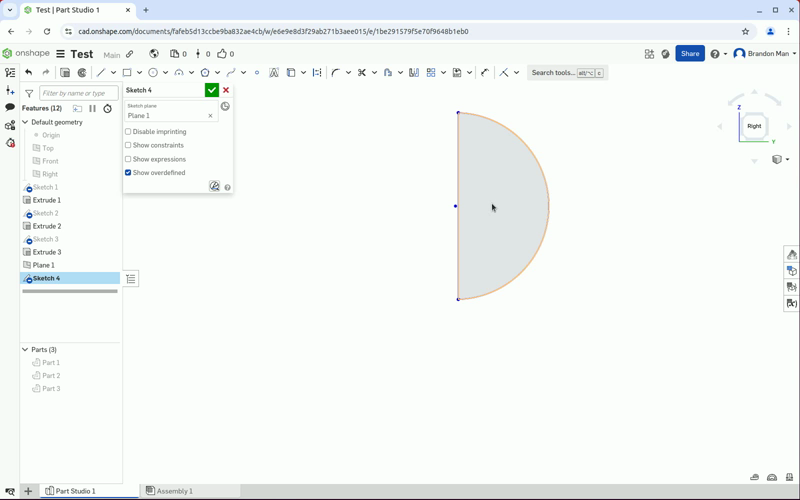
scroll(-6)
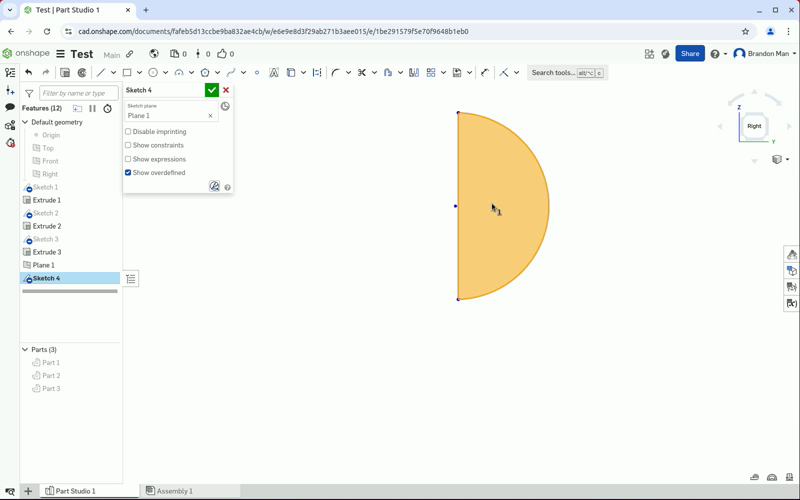
scroll(-6)
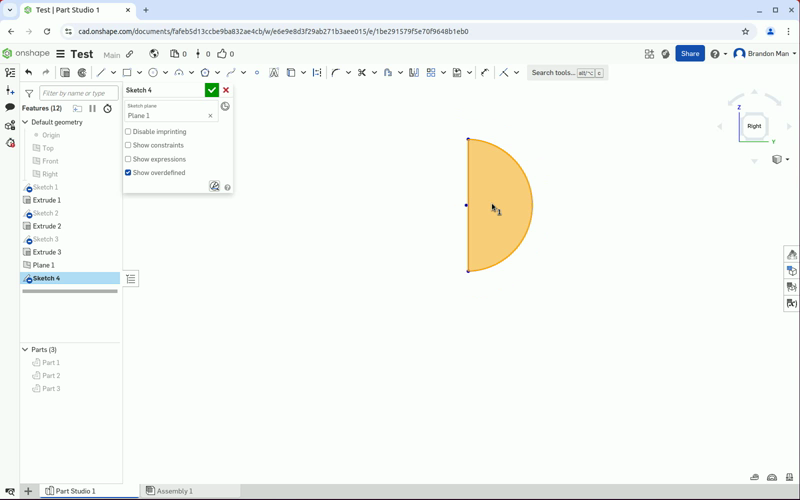
scroll(-6)
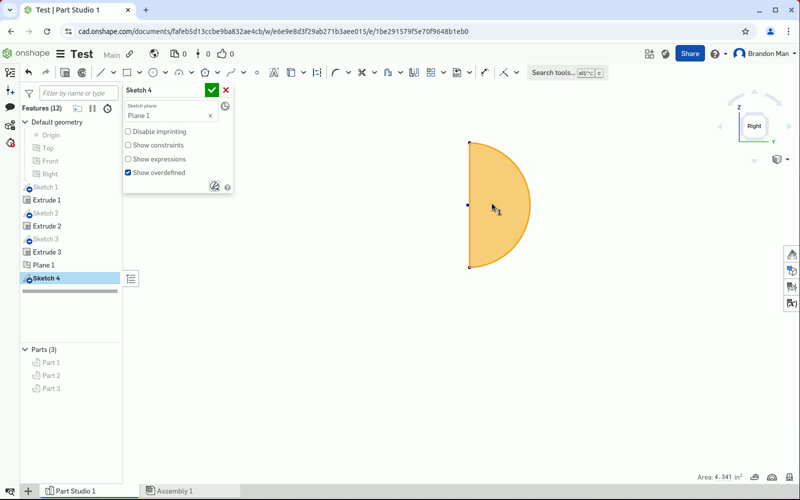
scroll(-6)
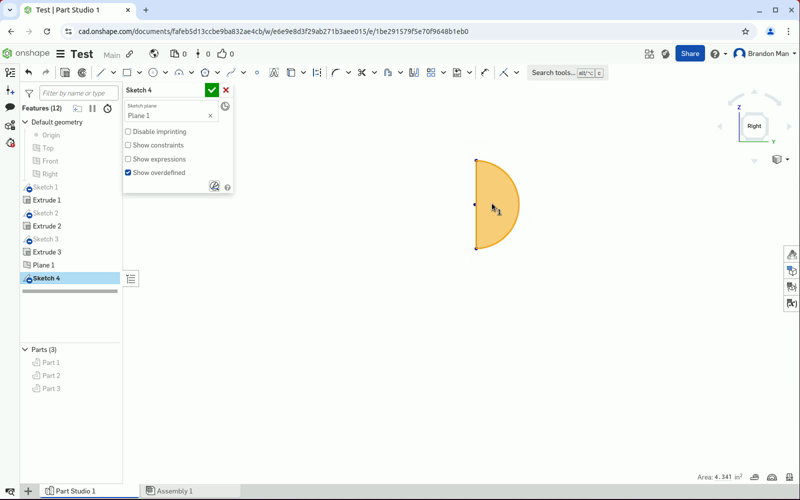
scroll(-6)
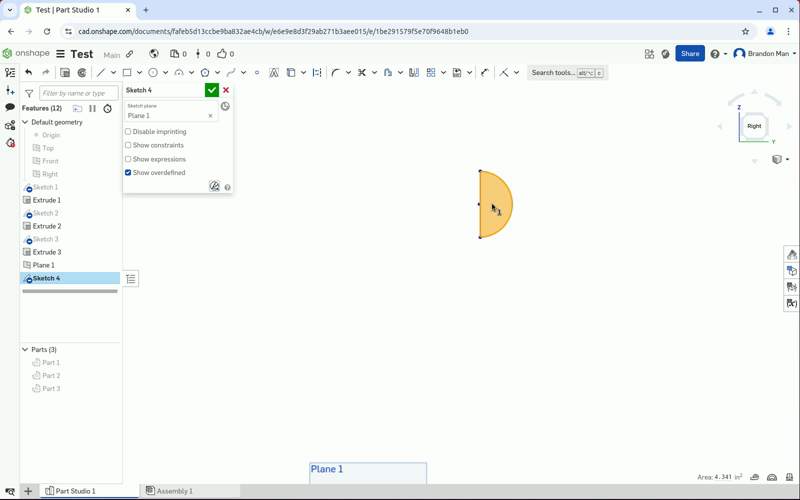
scroll(-6)
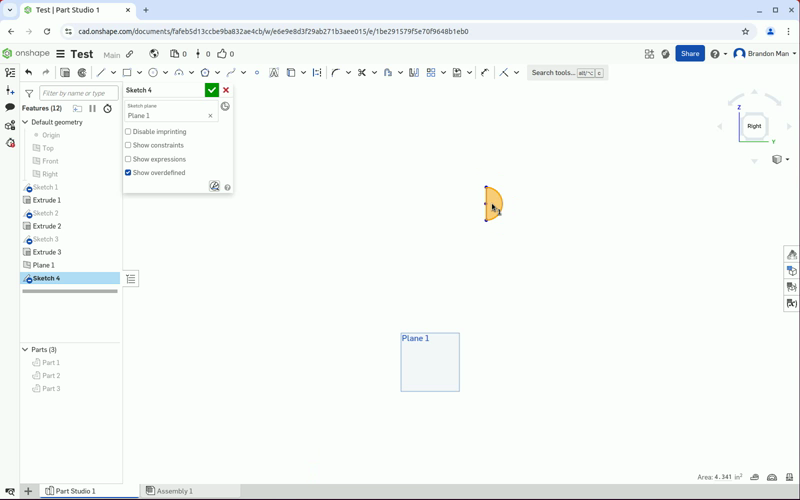
scroll(-6)
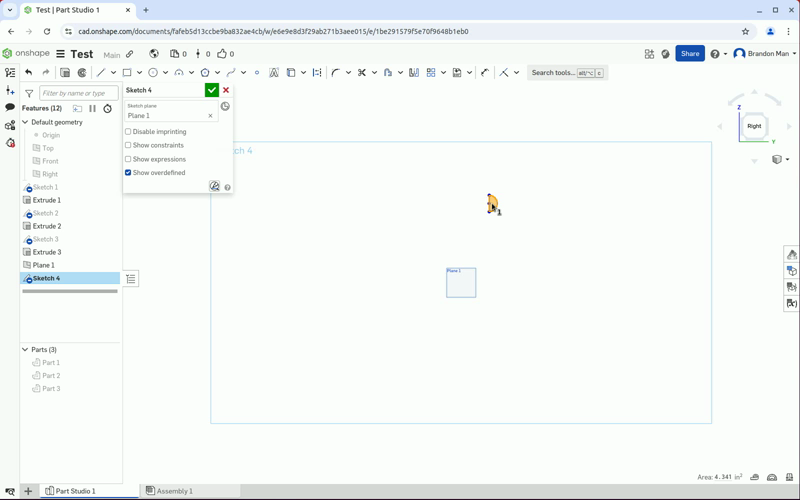
mouse_move(73, 352)
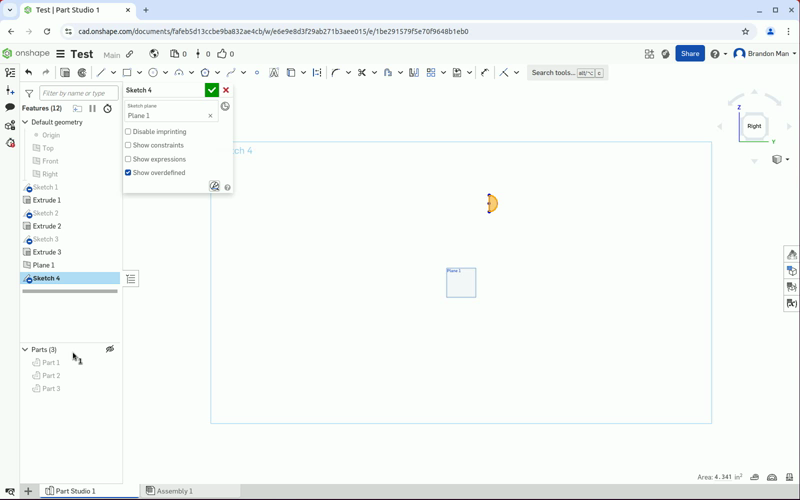
key(shift+y)
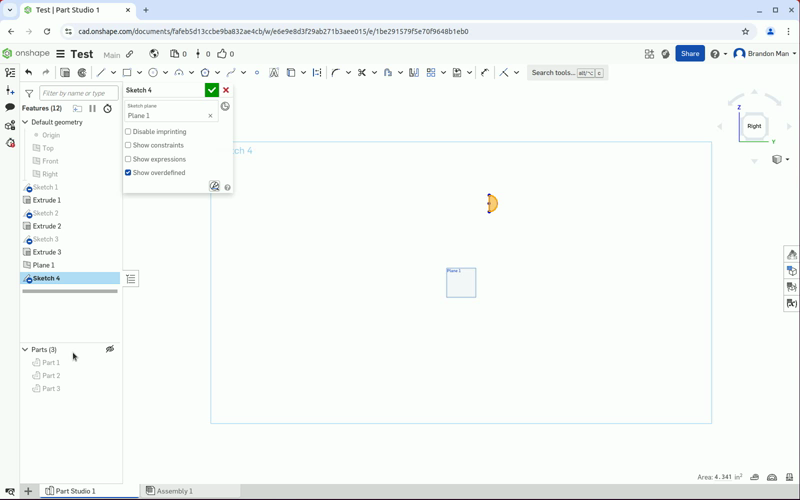
key(shift+e)
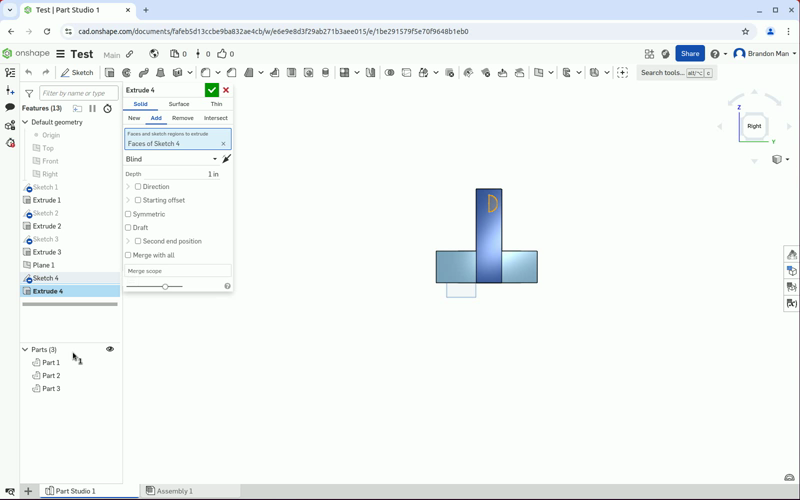
mouse_move(143, 106)
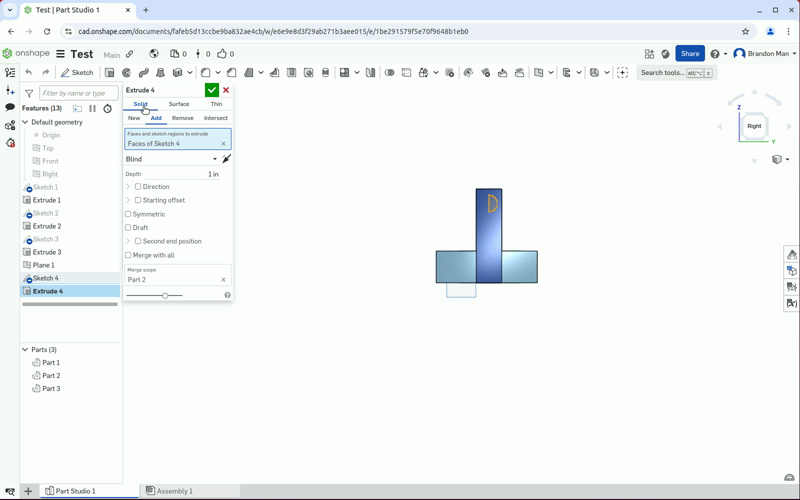
click(143, 106)
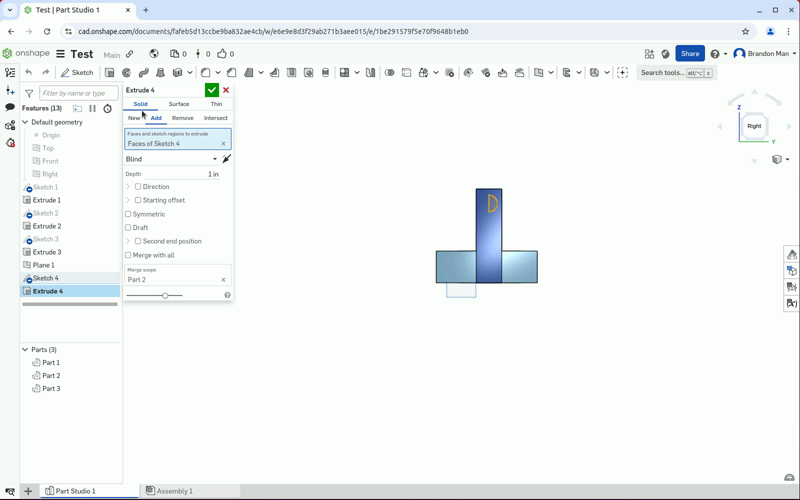
mouse_move(137, 120)
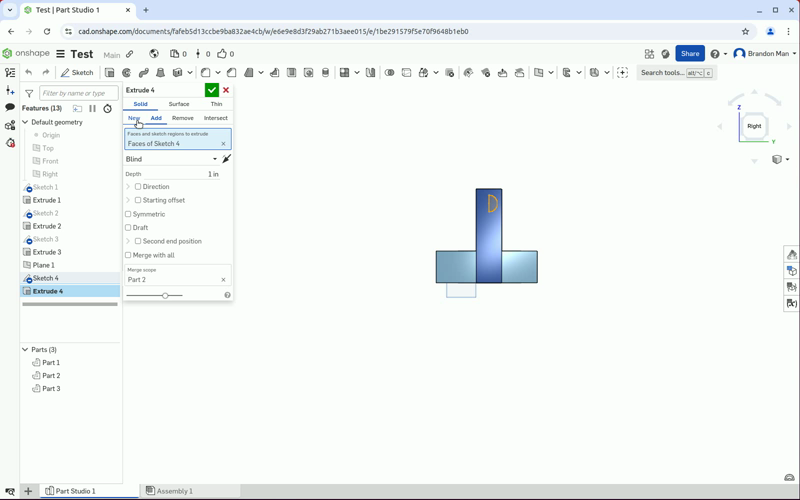
click(137, 120)
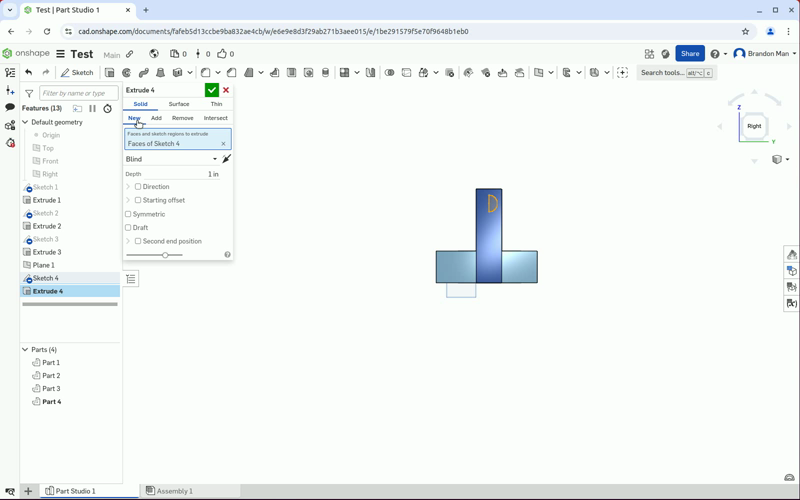
key(tab, 4)
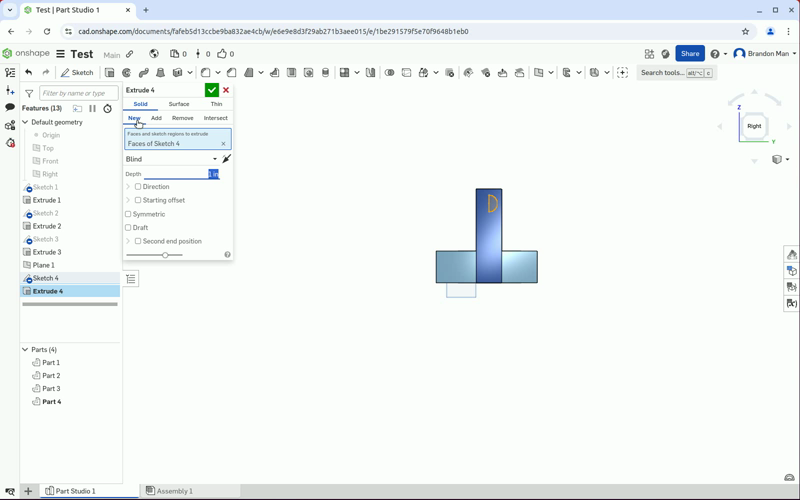
text(22.386)
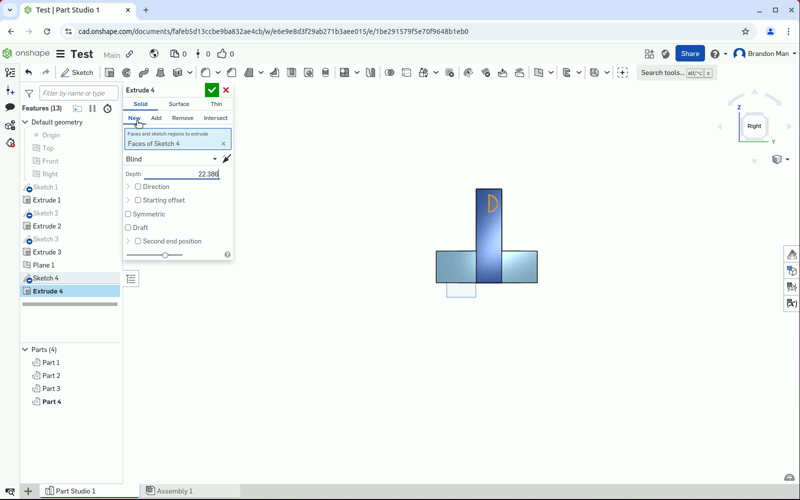
key(enter)
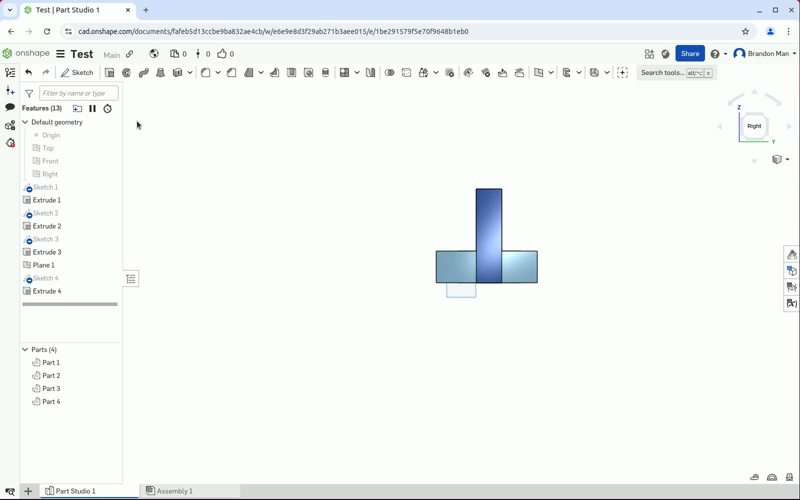
key(shift+h)
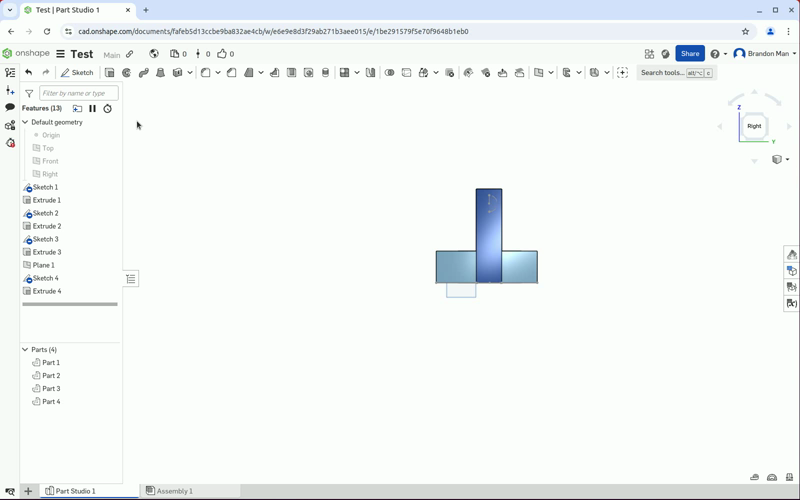
key(shift+h)
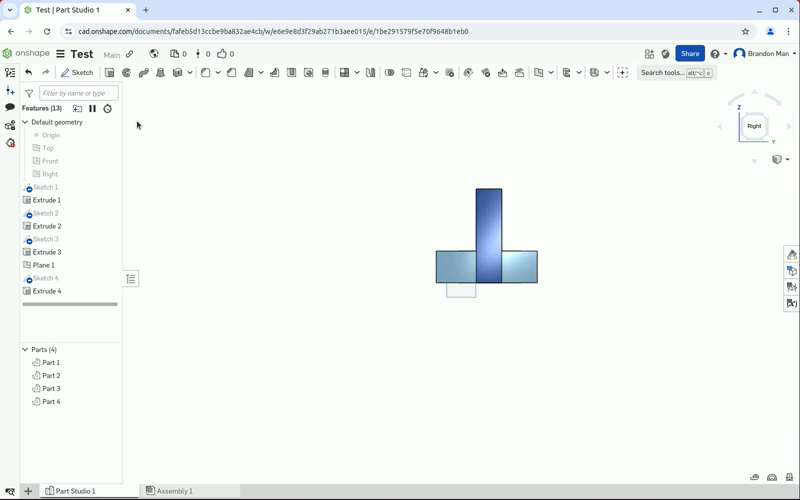
mouse_move(73, 189)
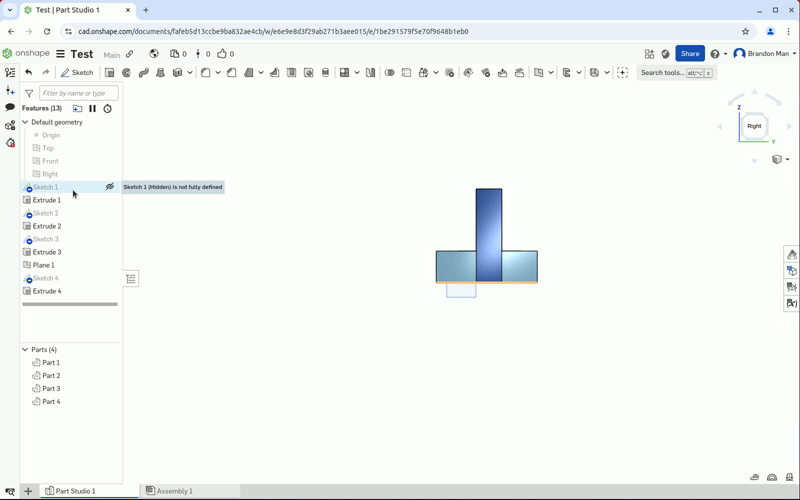
click(73, 189)
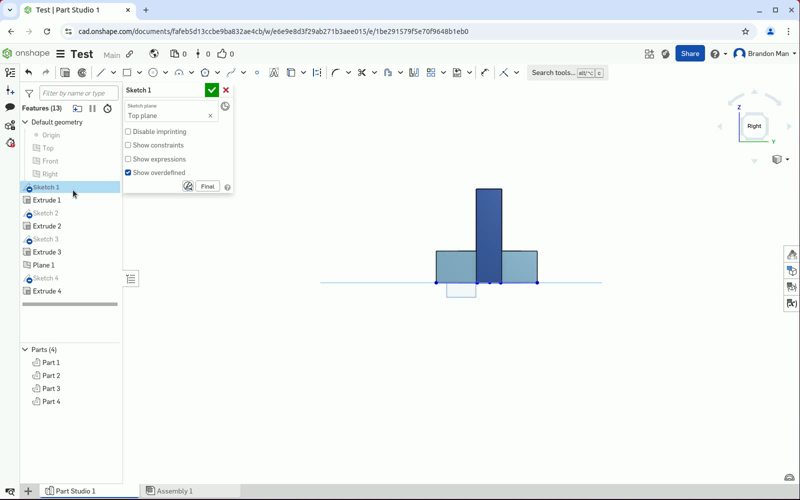
mouse_move(229, 92)
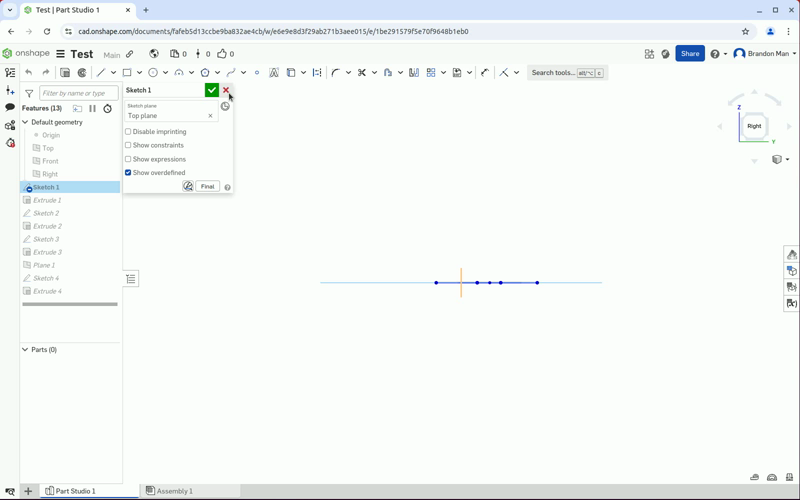
click(229, 92)
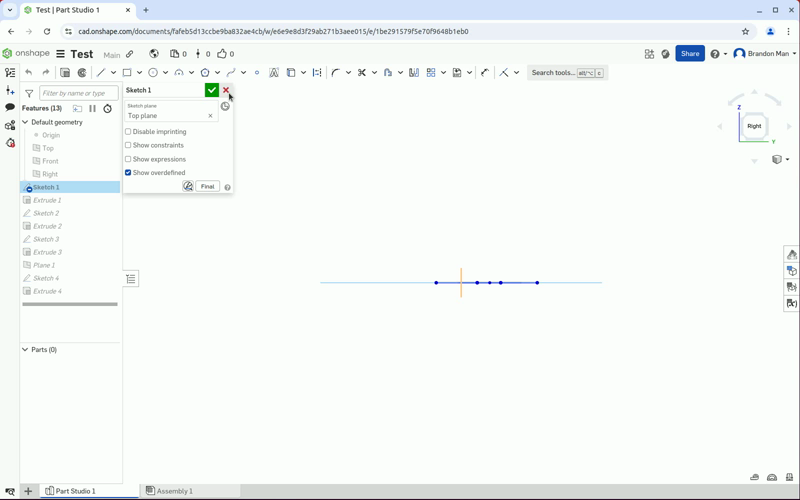
key(shift+s)
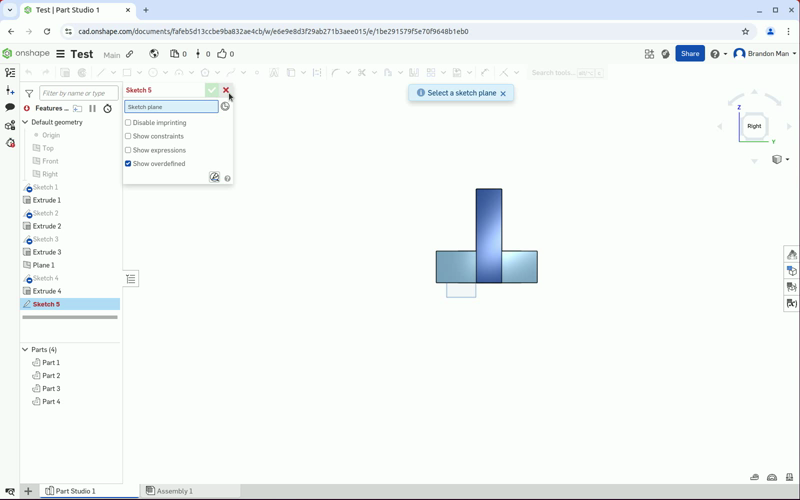
mouse_move(73, 267)
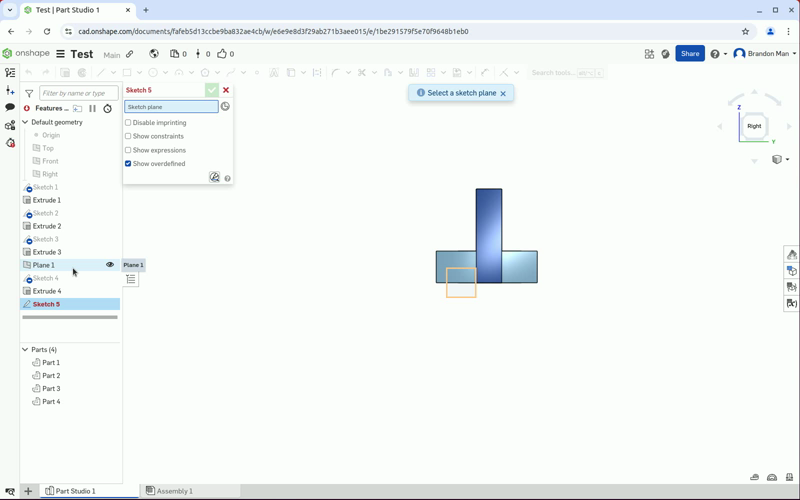
click(73, 267)
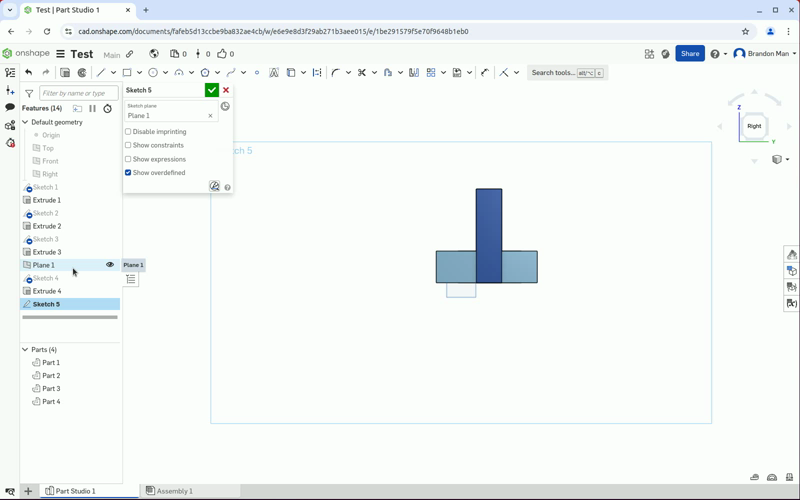
mouse_move(73, 352)
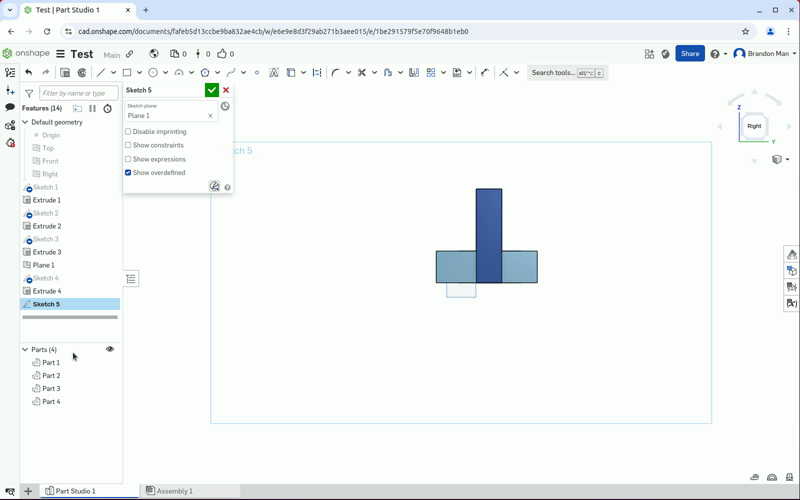
key(y)
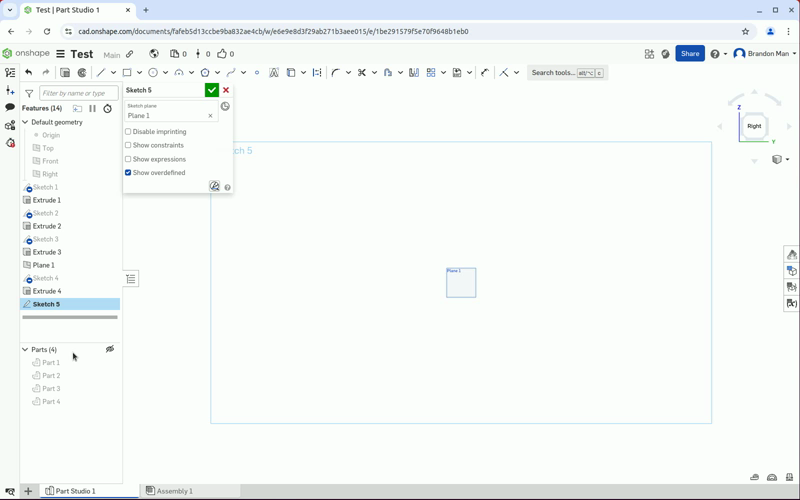
key(a)
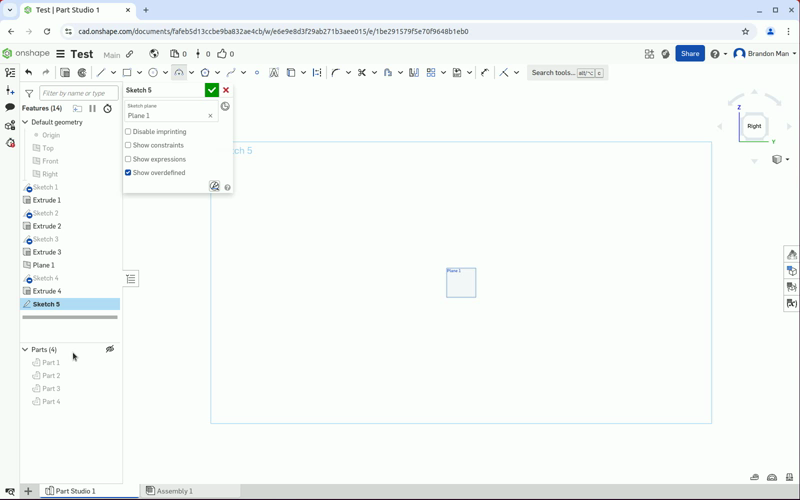
key_down(shift)
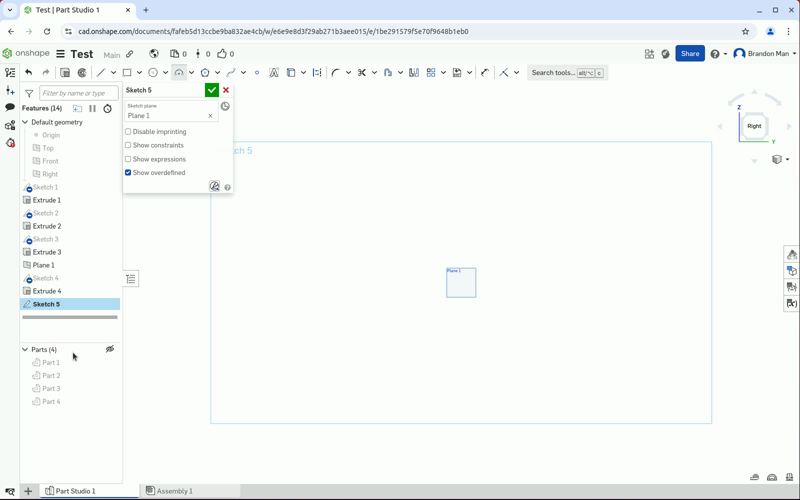
mouse_move(489, 211)
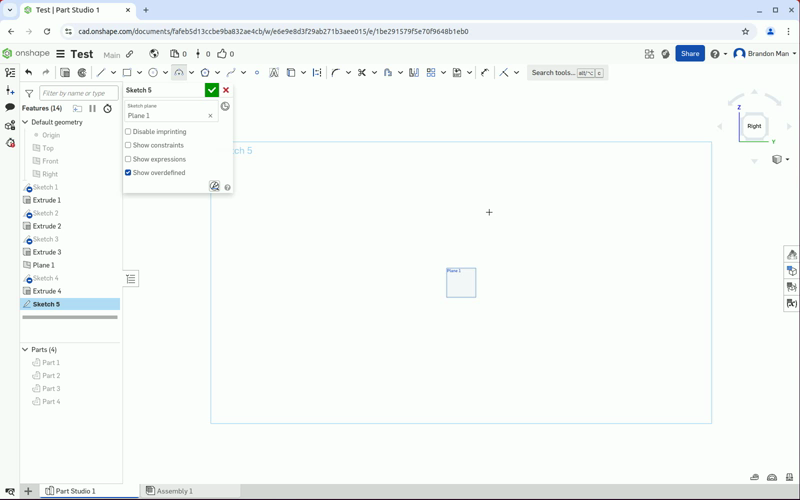
click(489, 211)
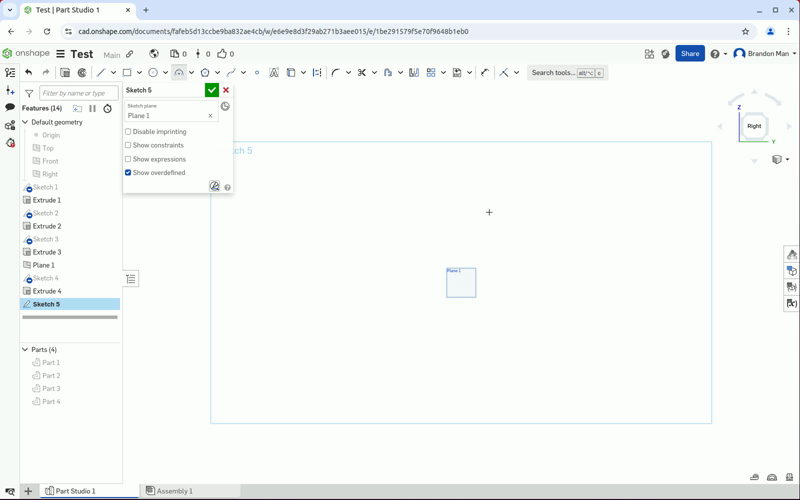
key_up(shift)
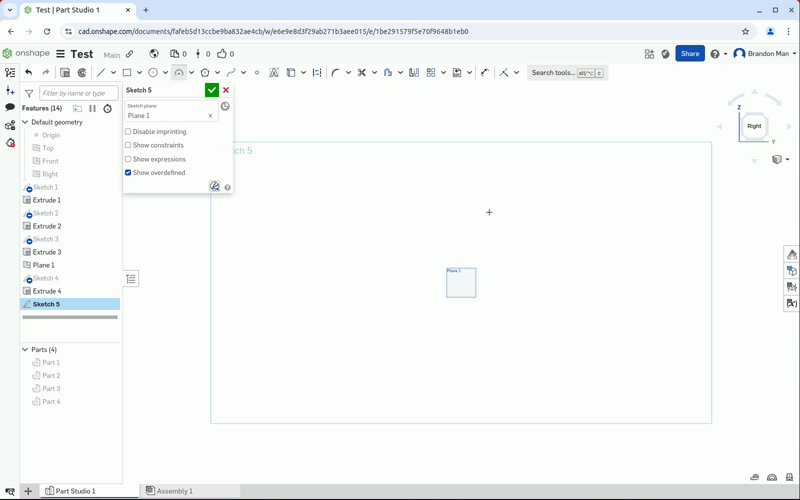
key_down(shift)
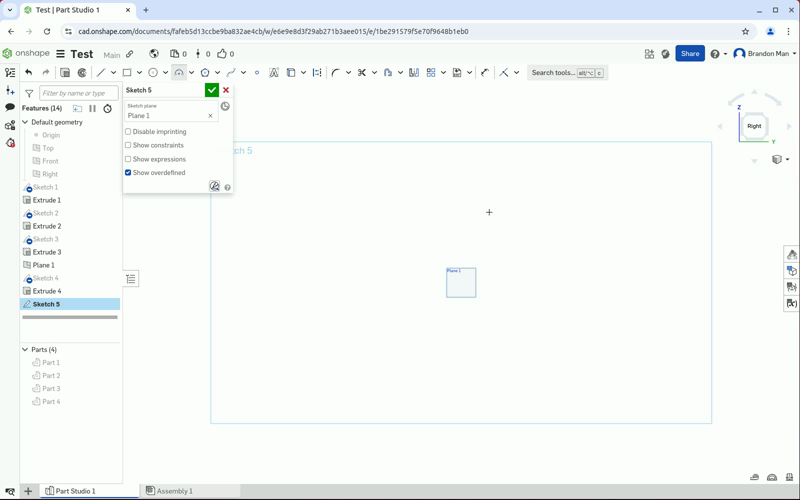
mouse_move(489, 195)
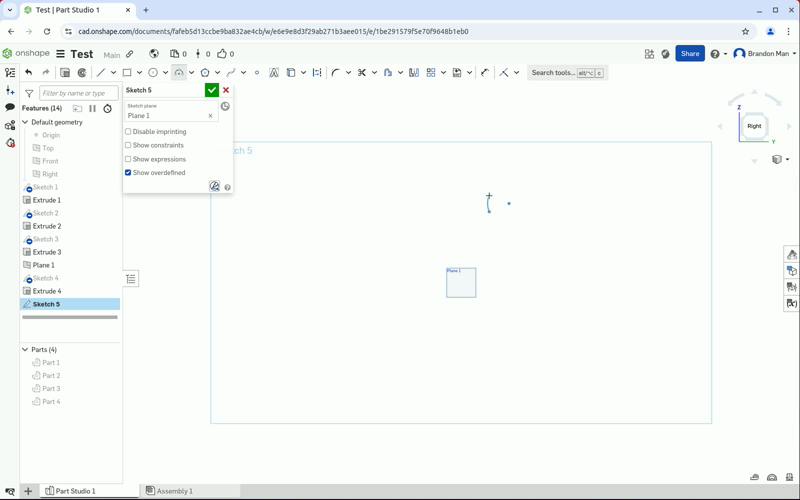
click(489, 195)
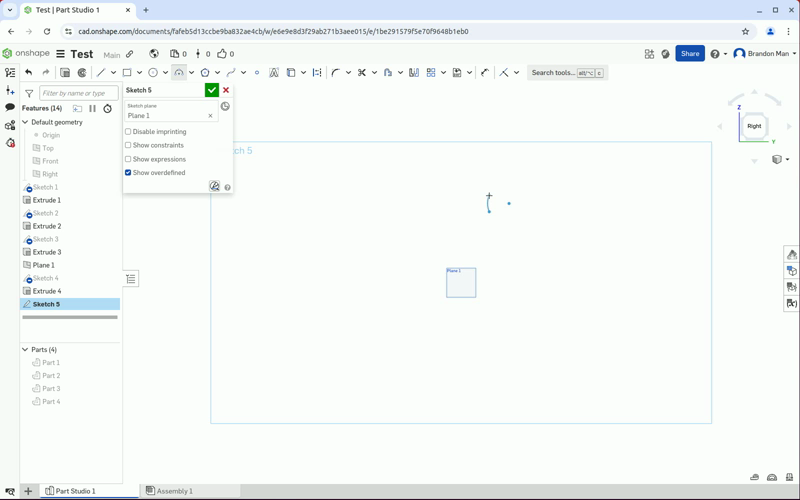
mouse_move(497, 203)
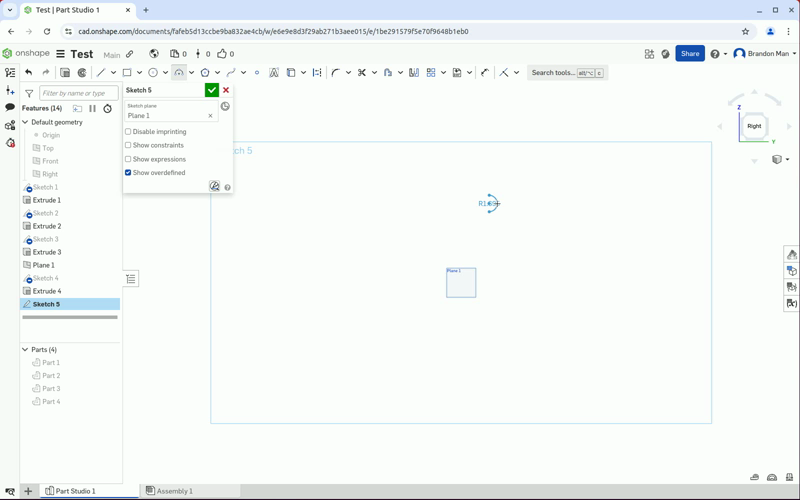
click(497, 203)
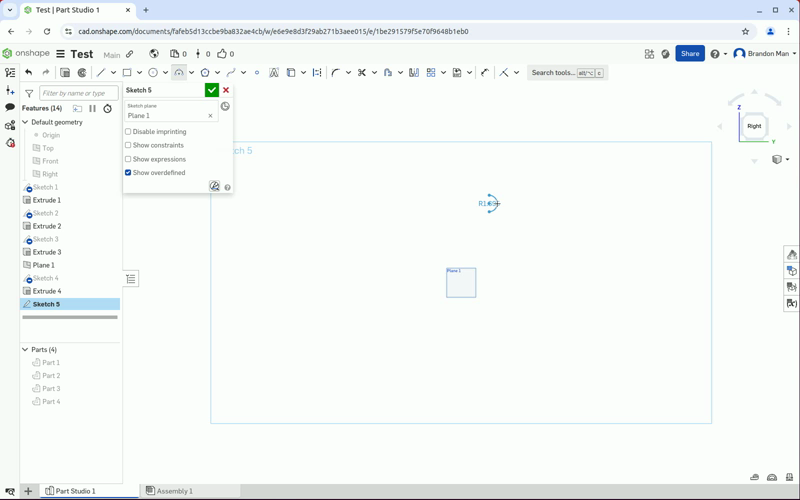
key_up(shift)
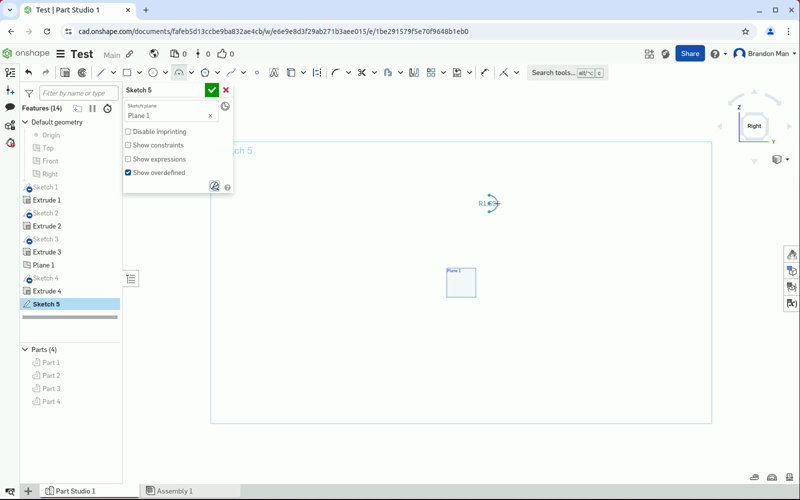
key(esc)
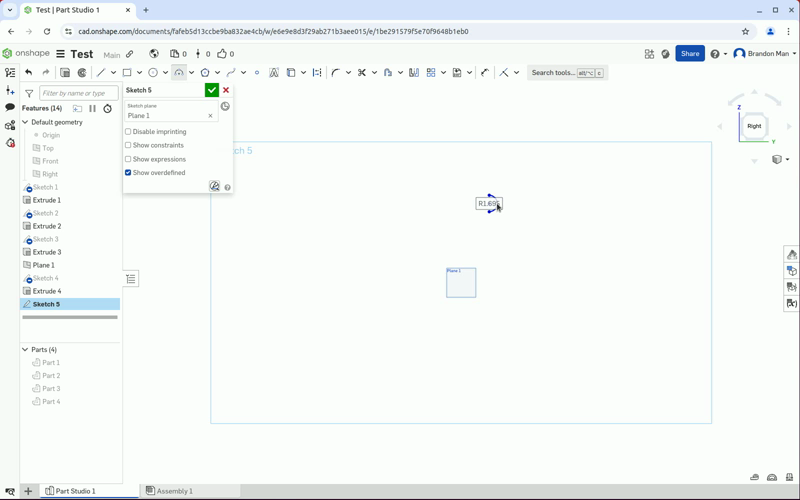
key(l)
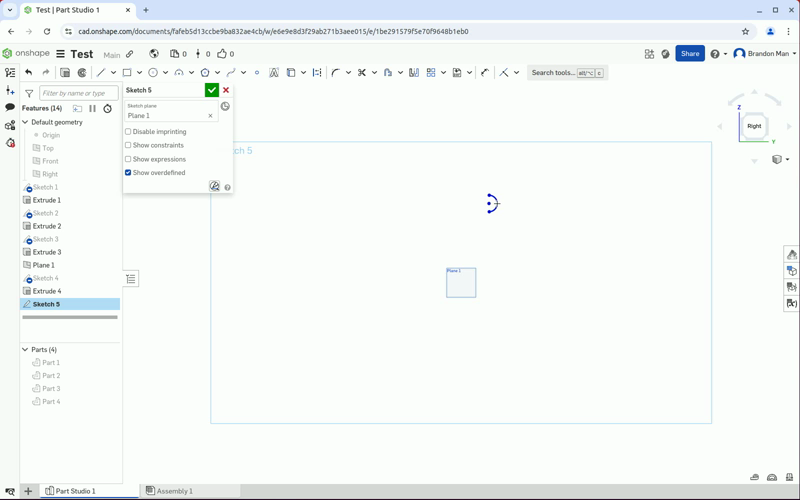
mouse_move(489, 195)
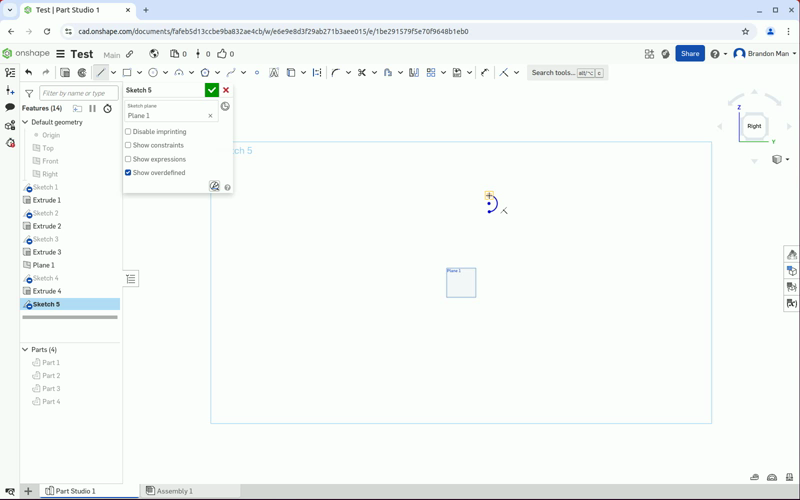
click(489, 195)
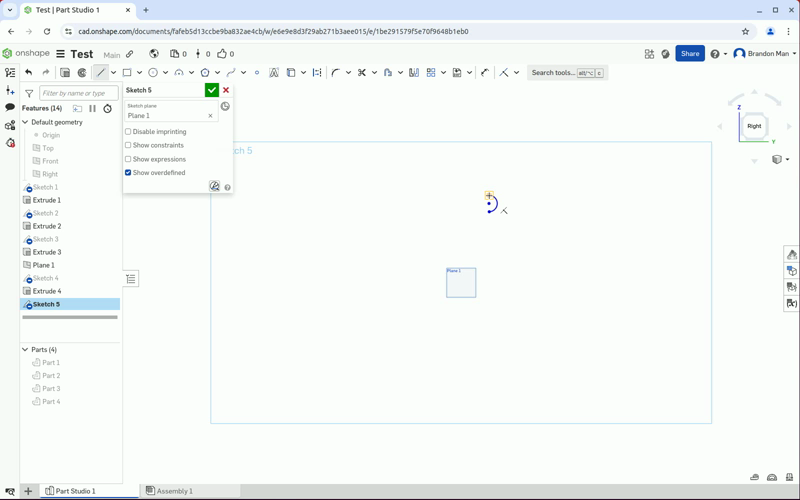
mouse_move(519, 195)
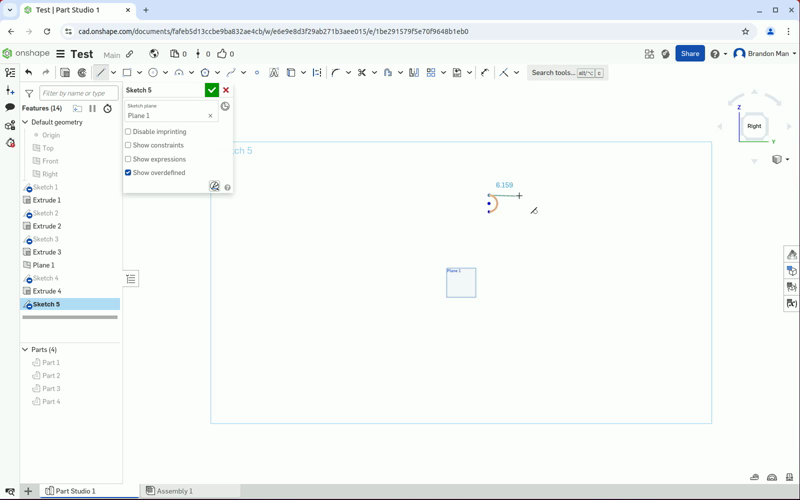
key_down(shift)
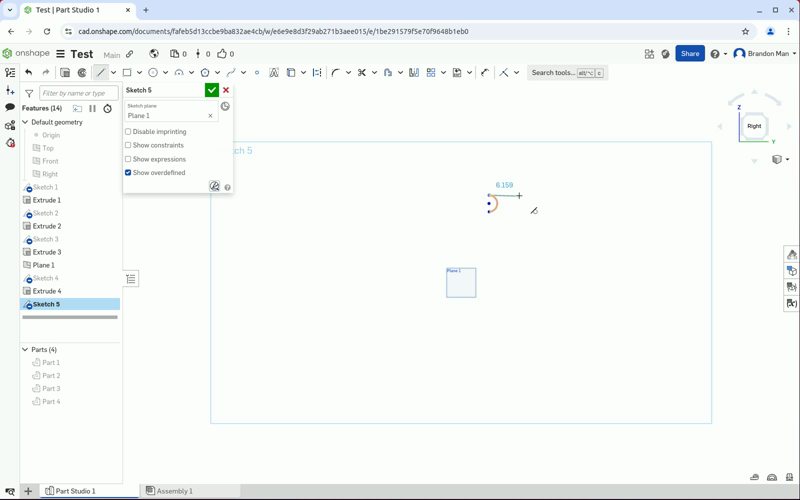
mouse_move(489, 211)
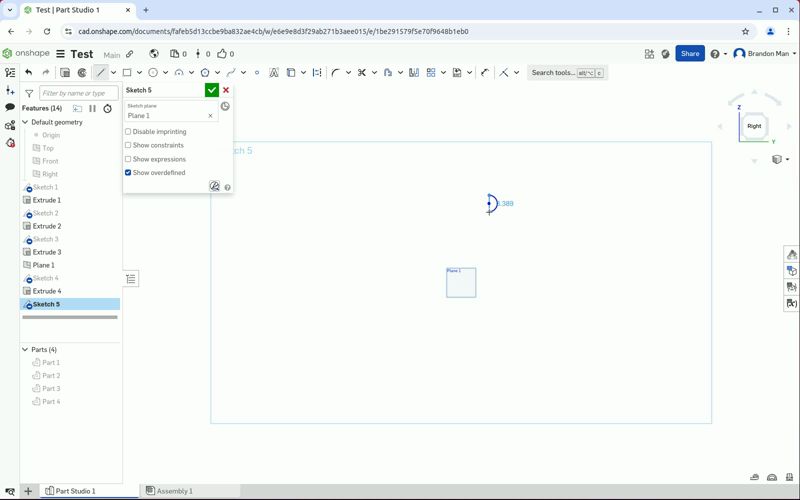
key_up(shift)
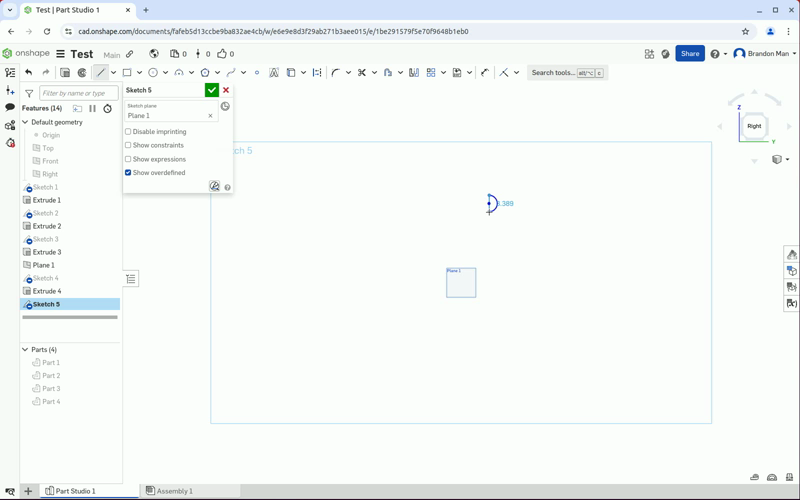
click(489, 211)
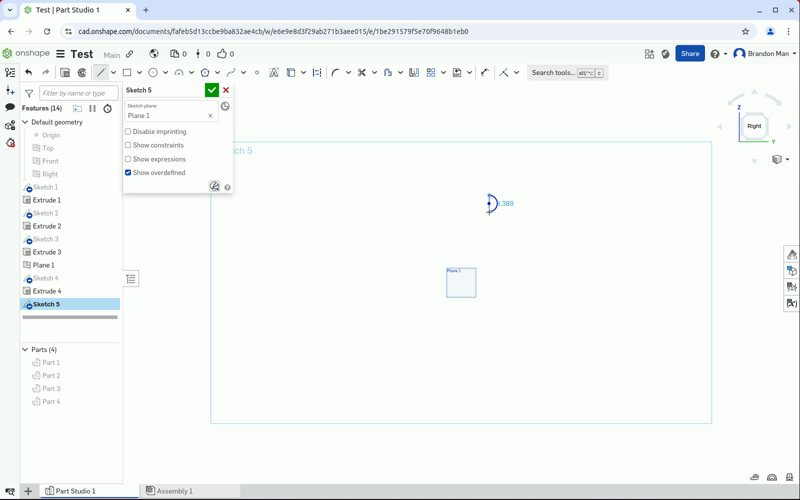
key(esc)
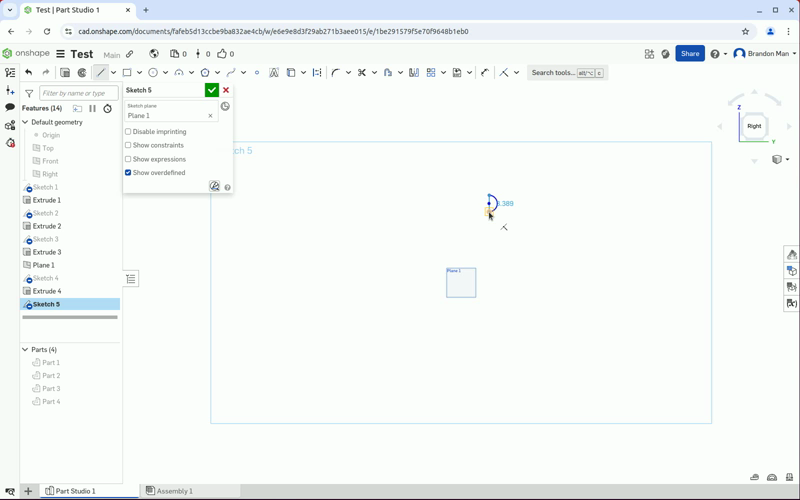
mouse_move(491, 202)
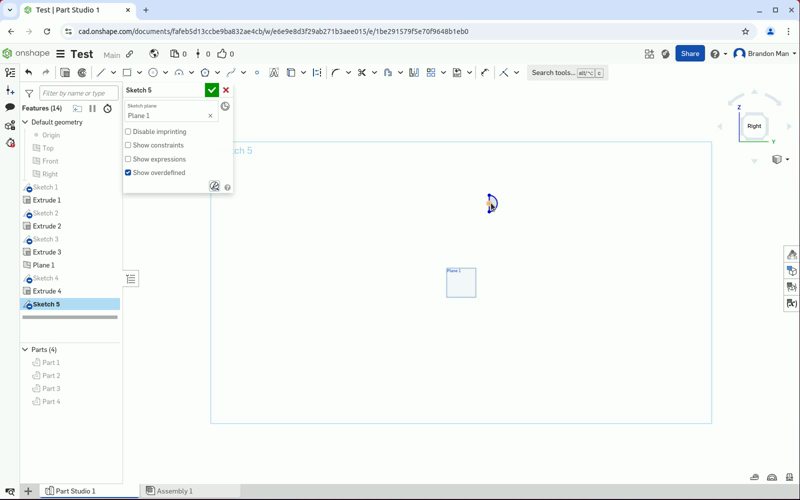
scroll(6)
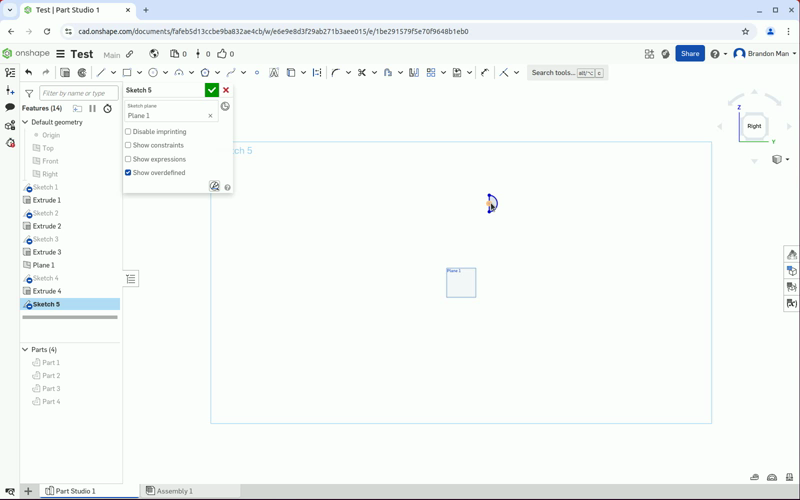
scroll(6)
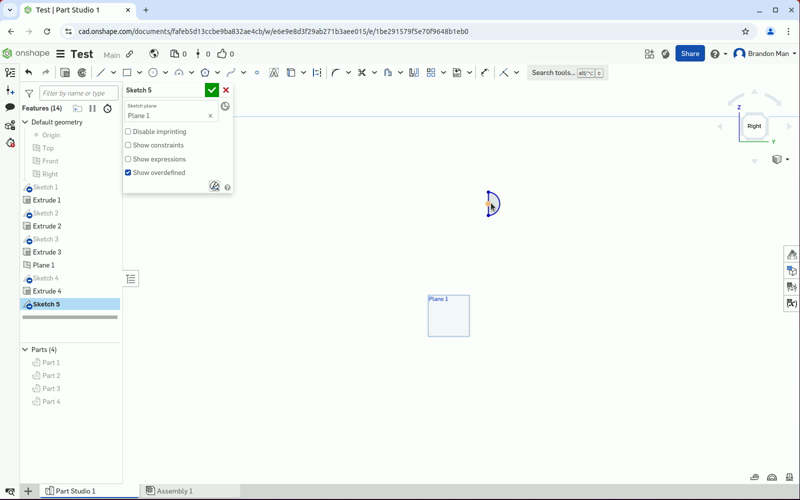
scroll(6)
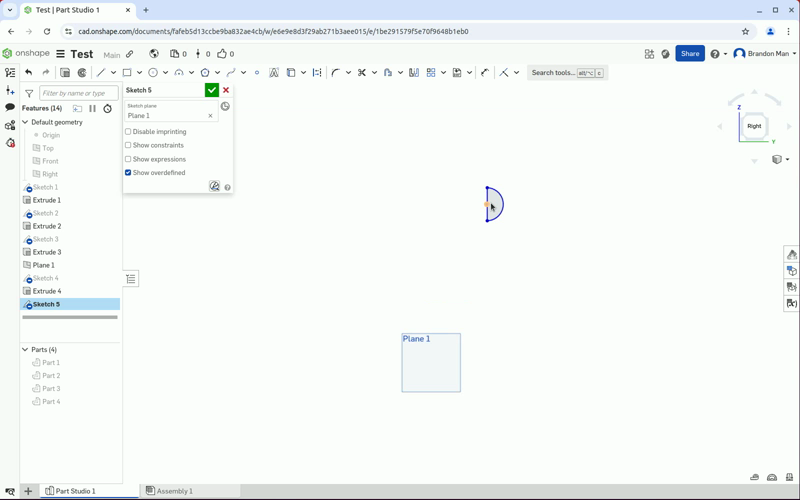
scroll(6)
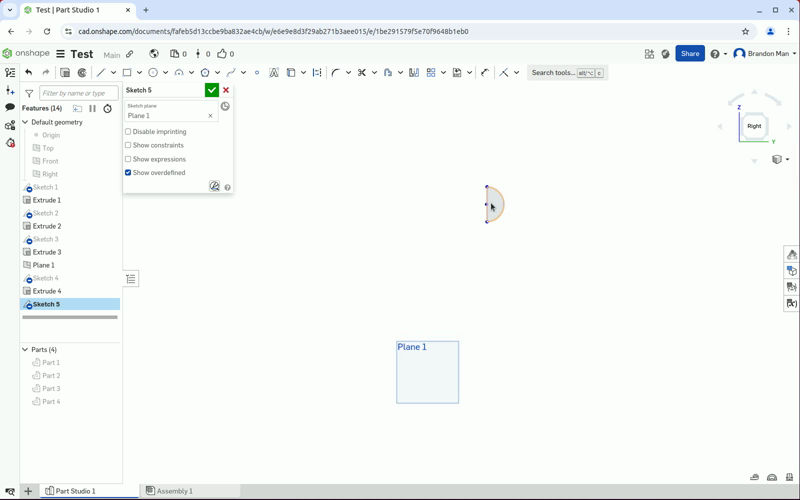
scroll(6)
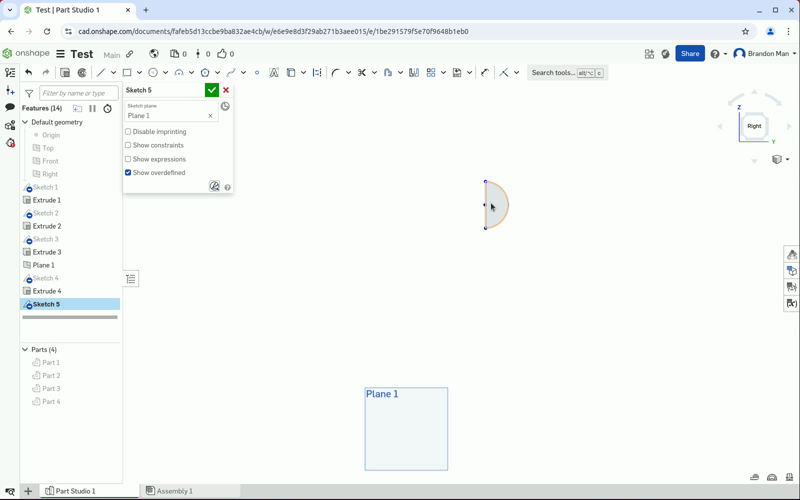
scroll(6)
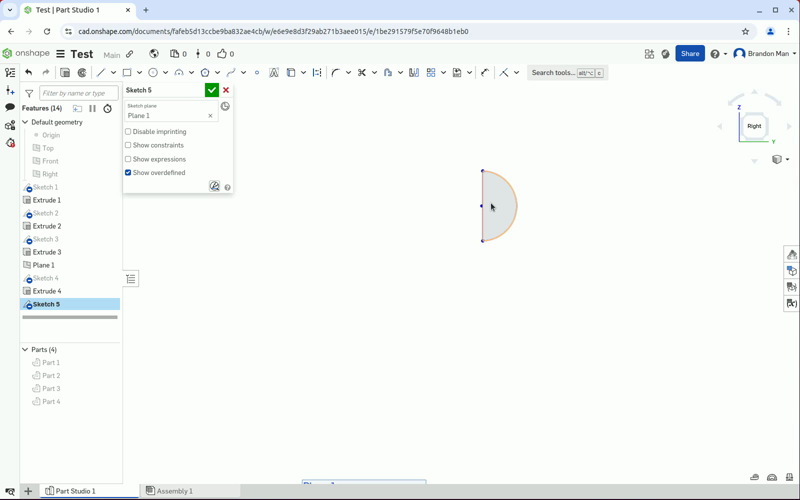
scroll(6)
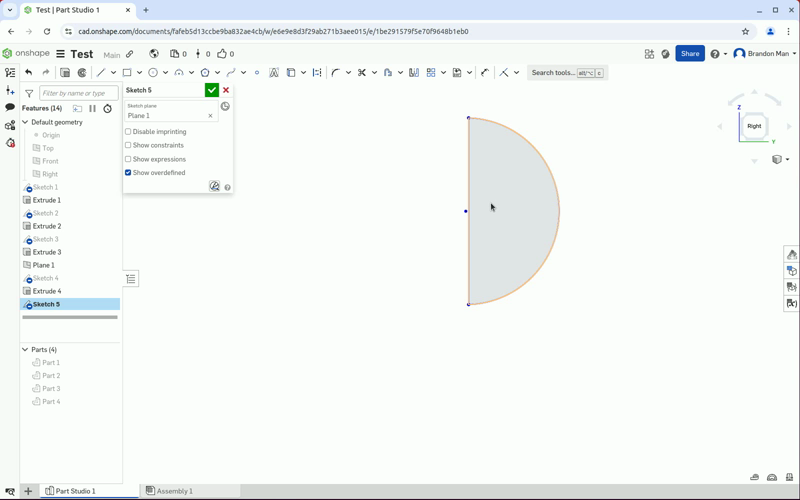
click(491, 202)
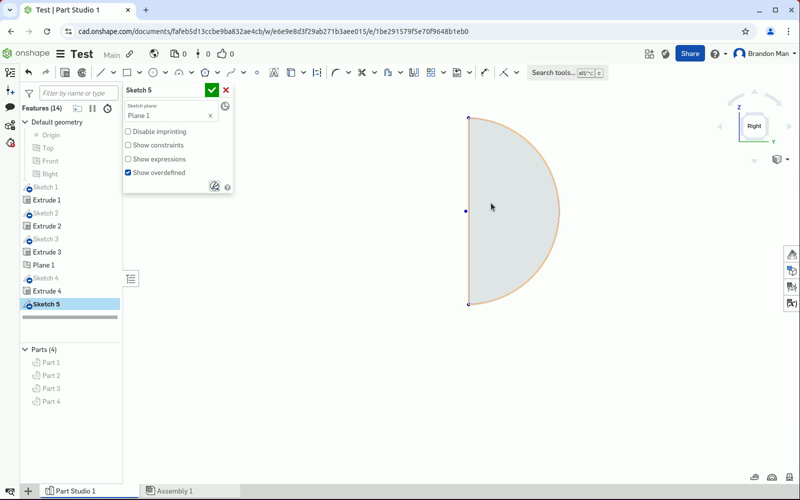
scroll(-6)
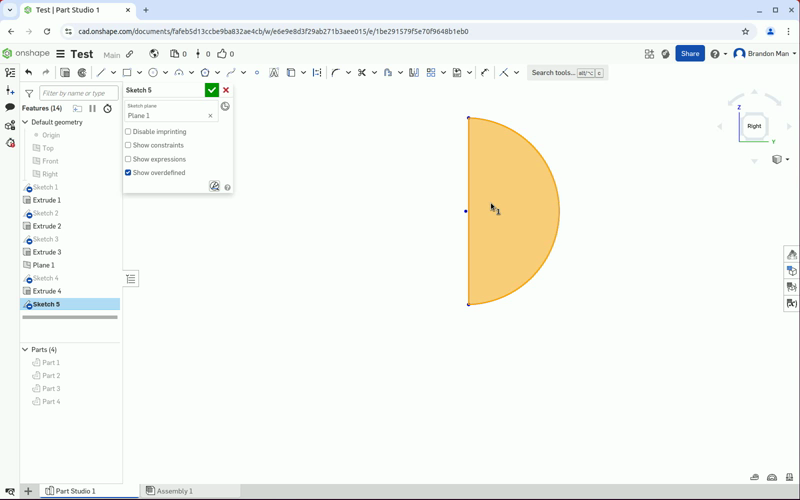
scroll(-6)
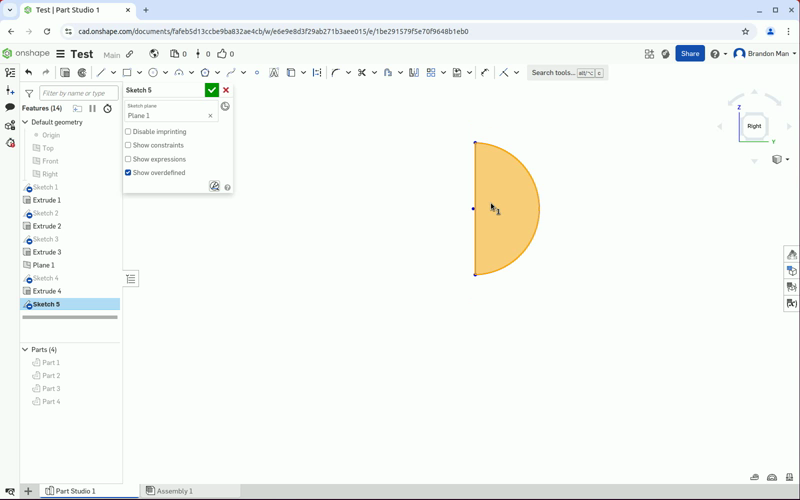
scroll(-6)
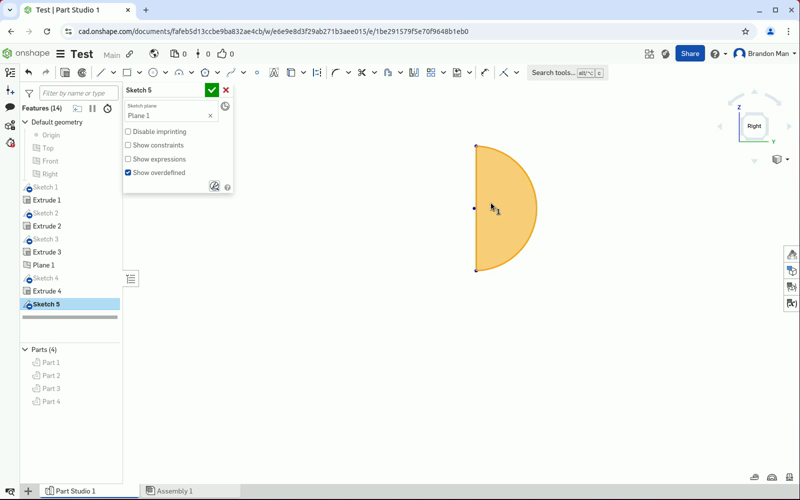
scroll(-6)
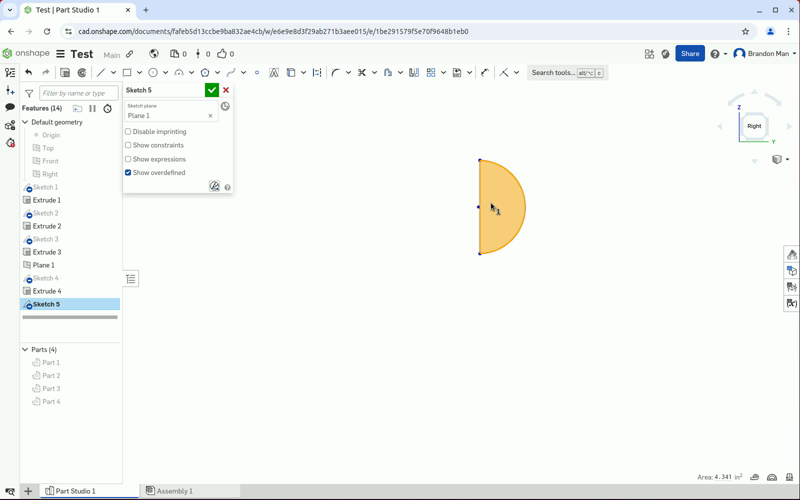
scroll(-6)
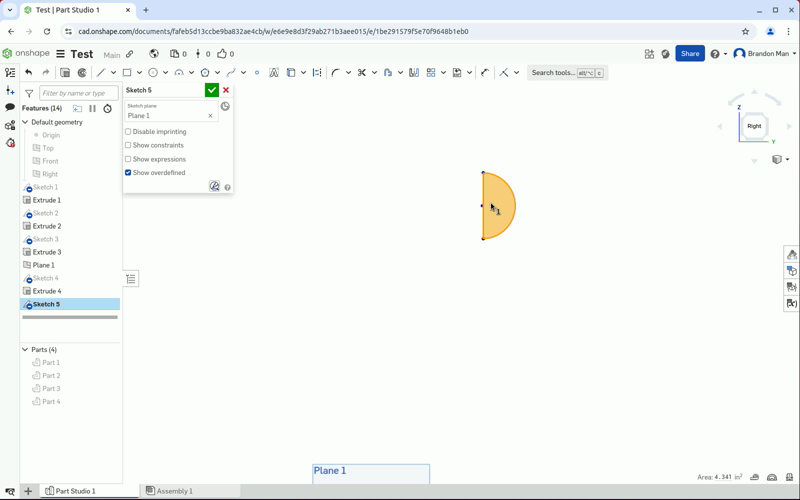
scroll(-6)
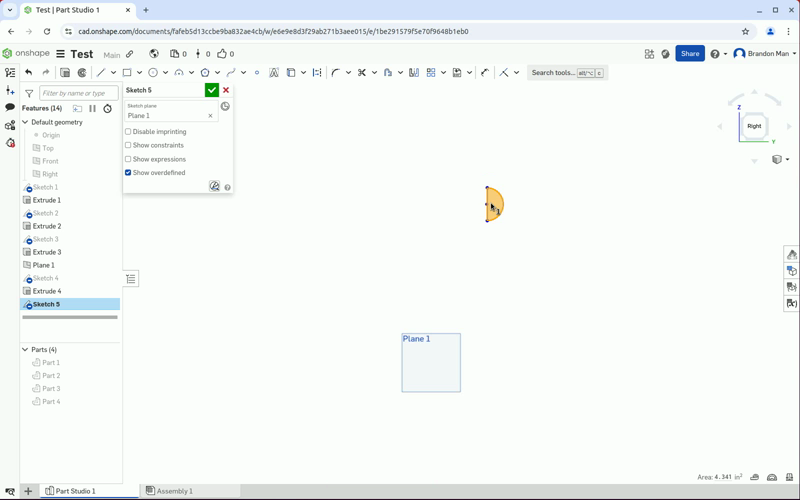
scroll(-6)
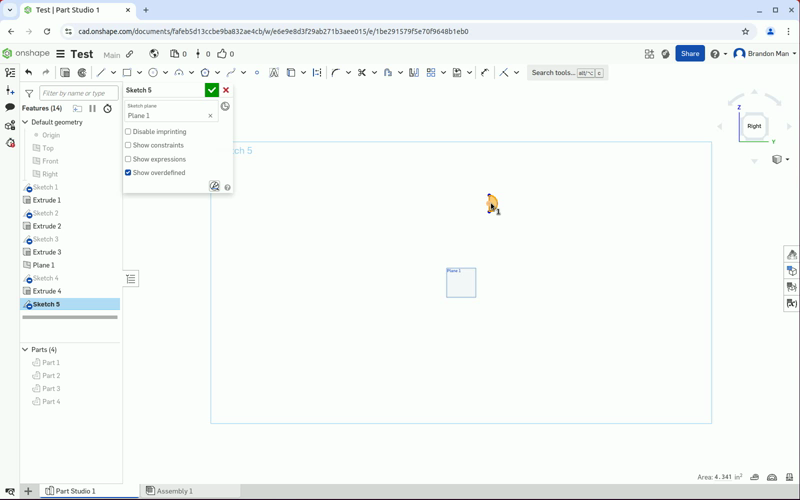
mouse_move(73, 352)
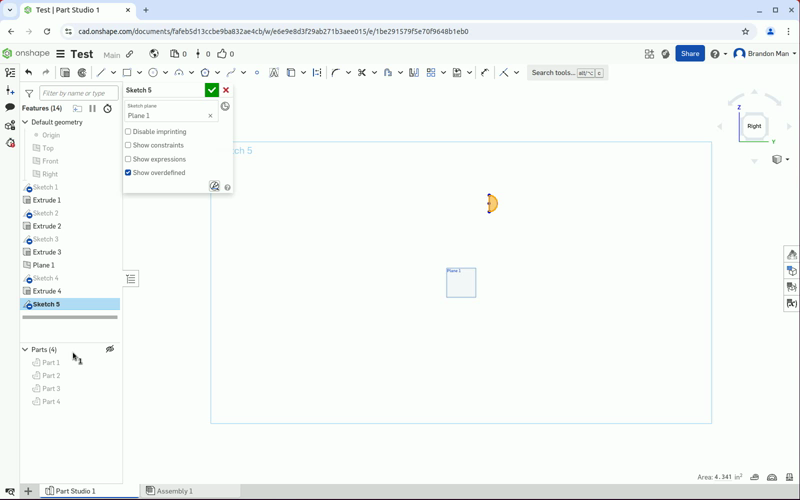
key(shift+y)
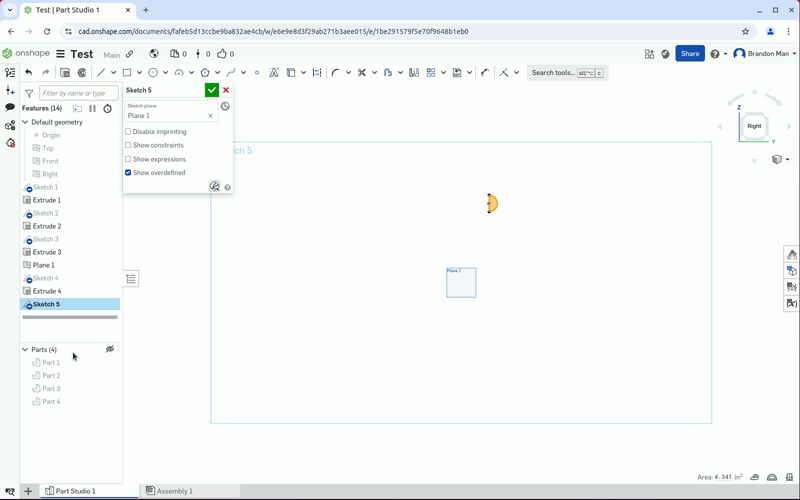
key(shift+e)
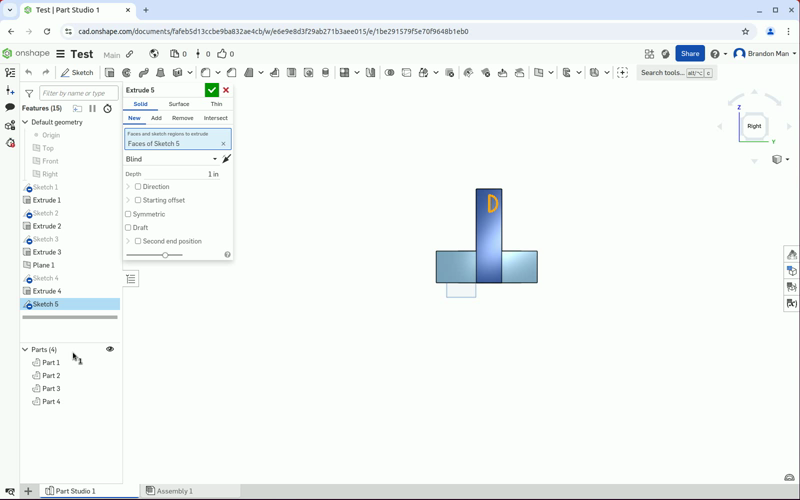
mouse_move(143, 106)
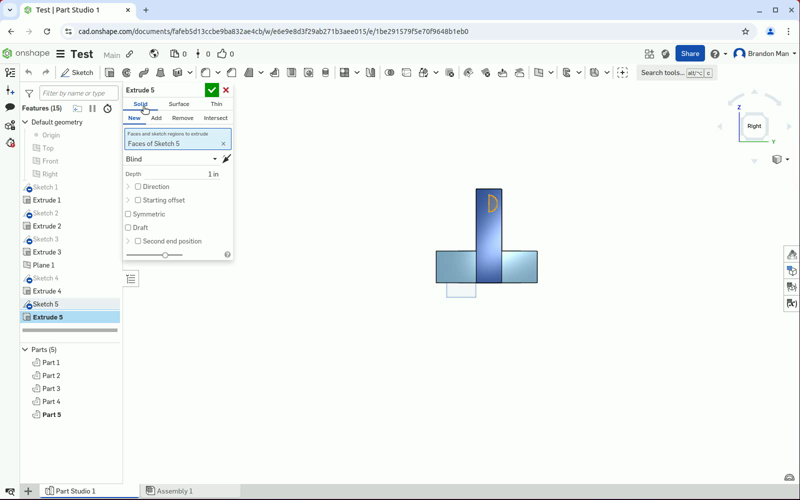
click(143, 106)
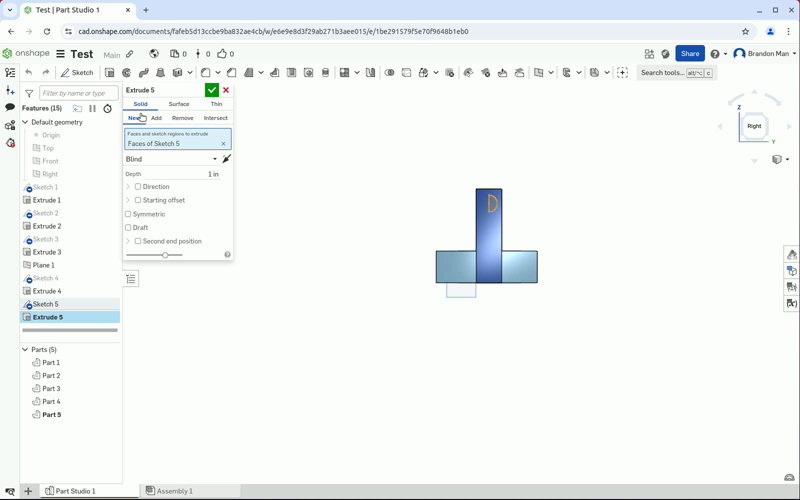
mouse_move(137, 120)
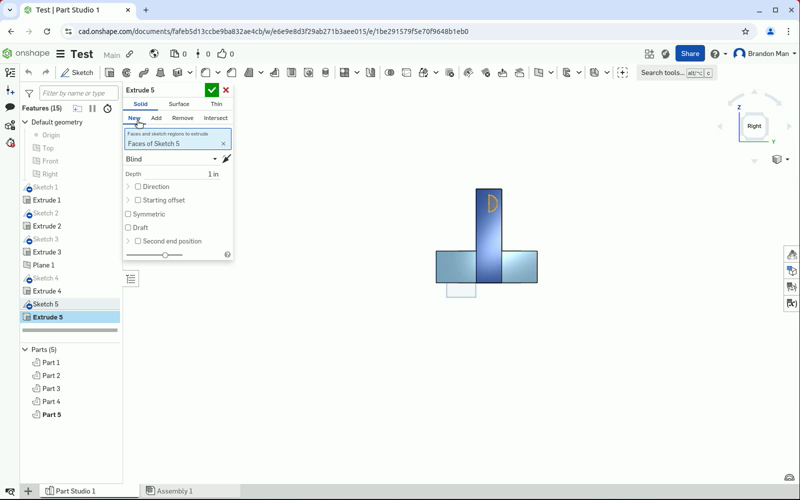
click(137, 120)
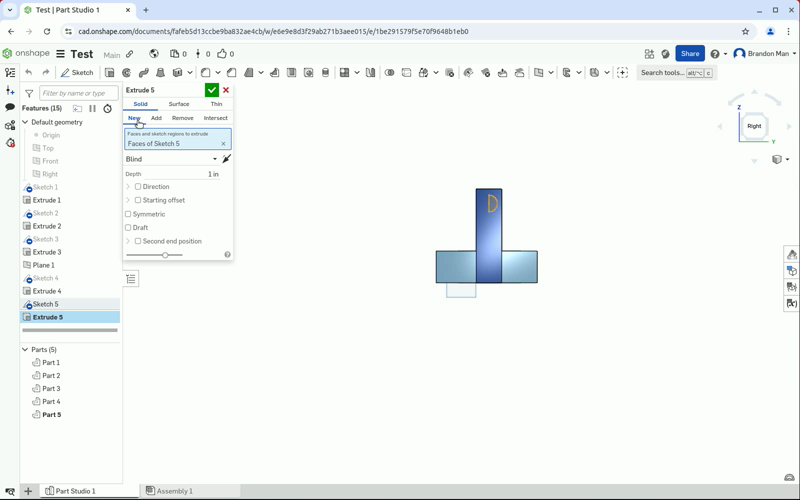
key(tab, 4)
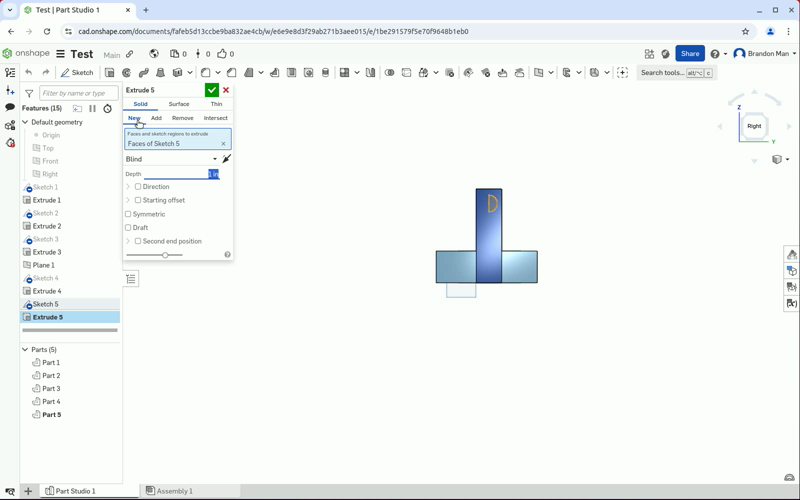
text(22.386)
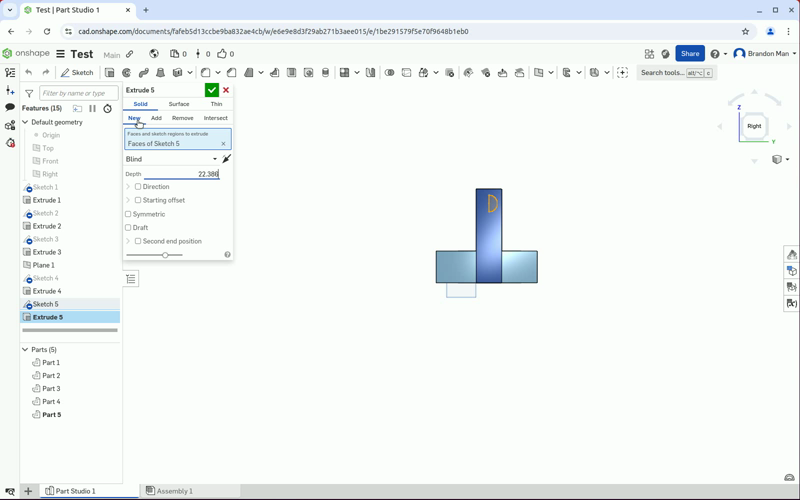
key(enter)
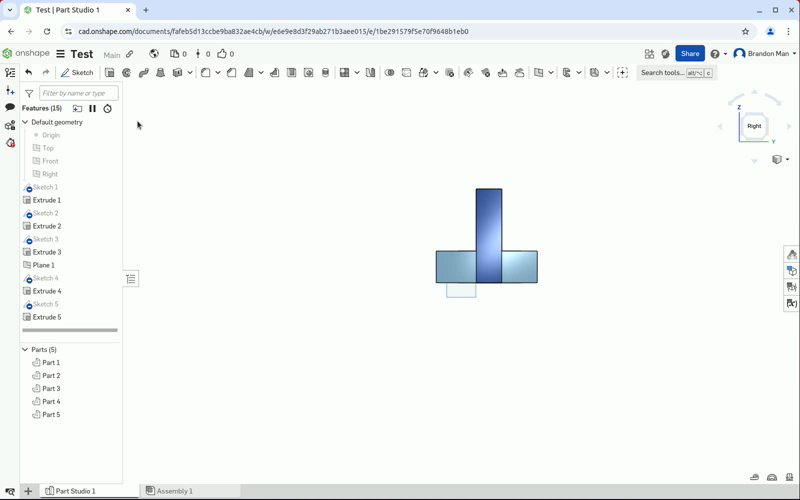
key(shift+h)
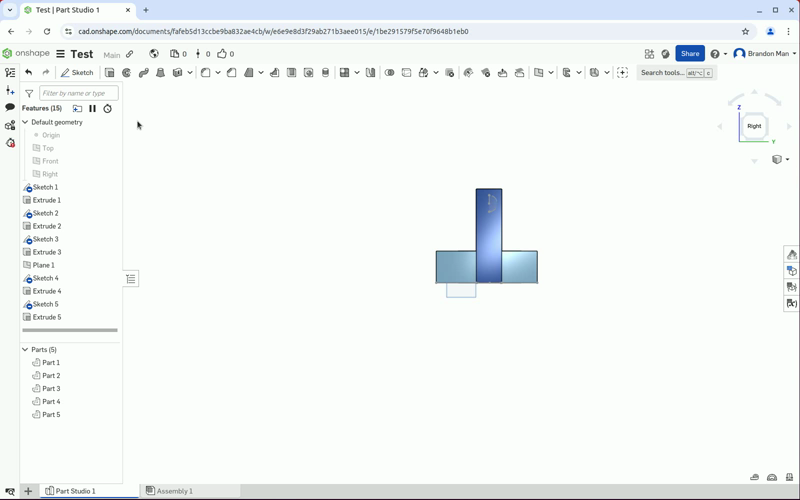
key(shift+h)
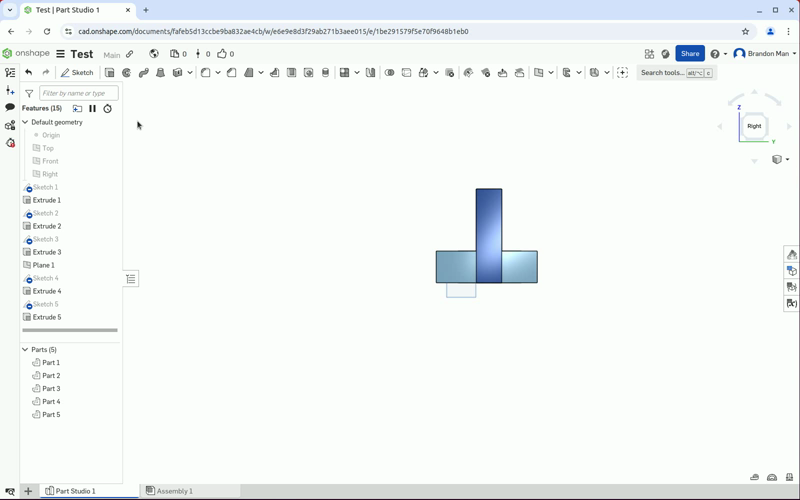
mouse_move(73, 189)
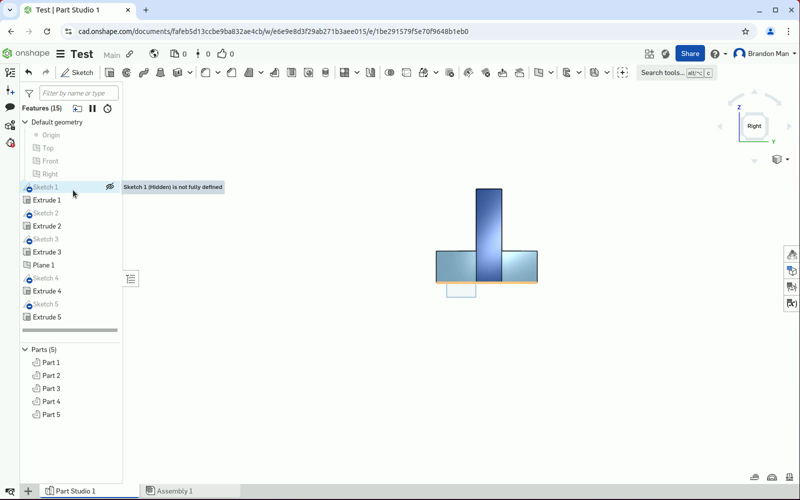
click(73, 189)
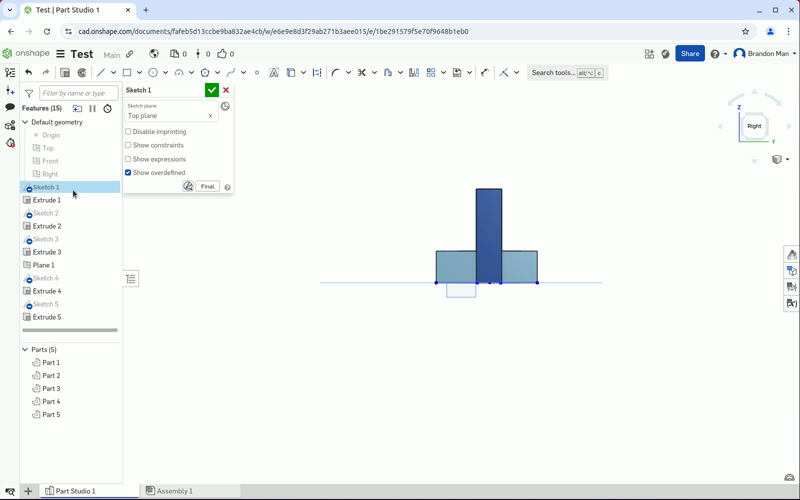
mouse_move(229, 92)
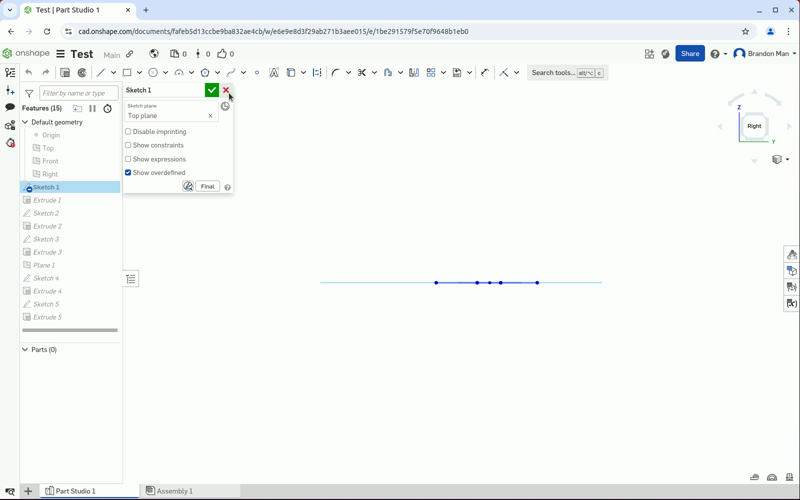
click(229, 92)
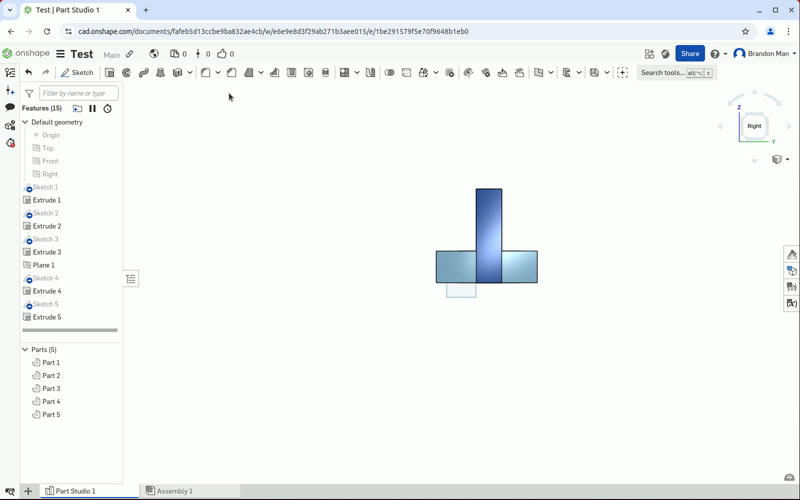
mouse_move(73, 352)
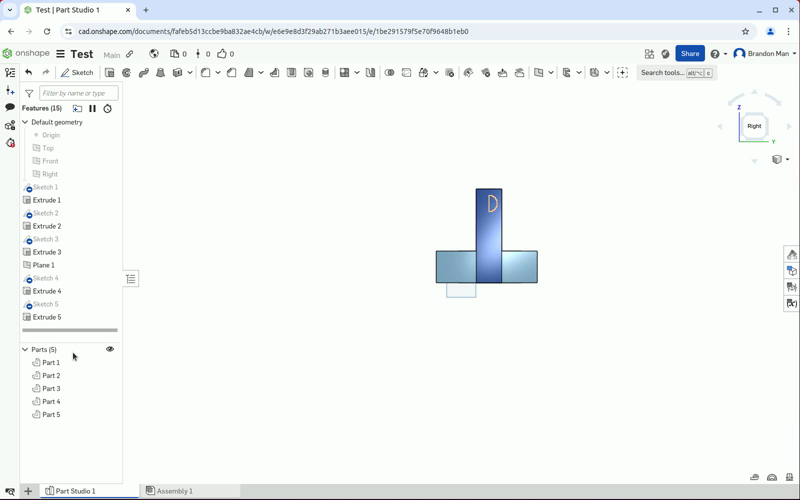
key(y)
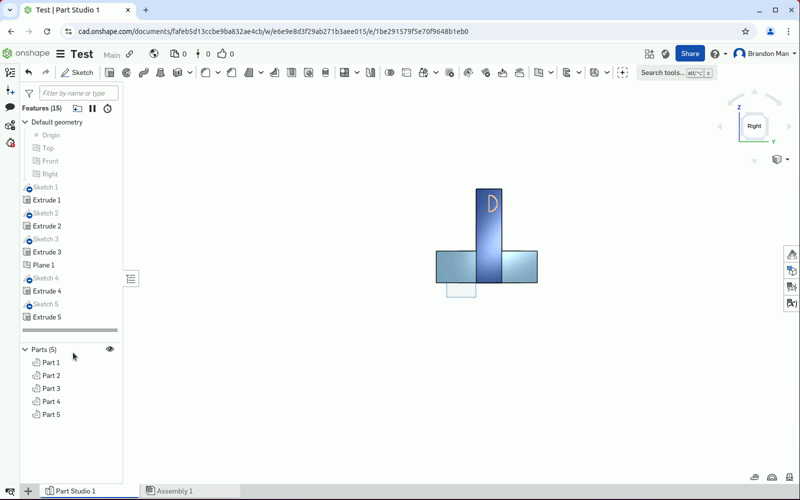
key(shift+p)
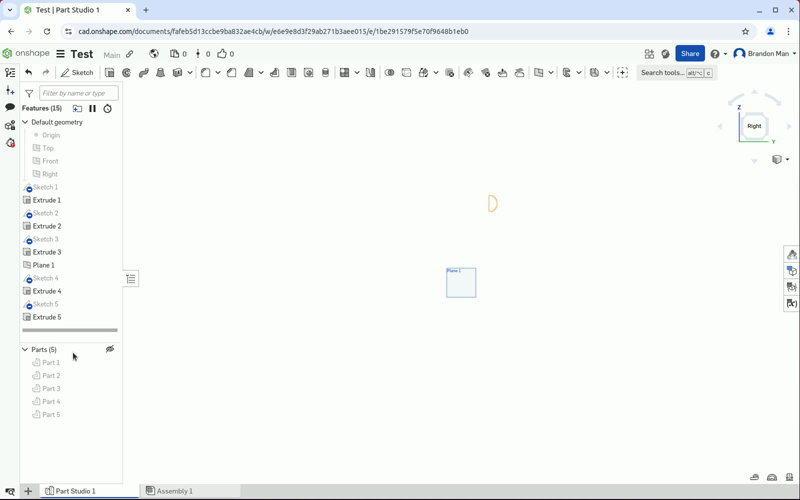
key(space)
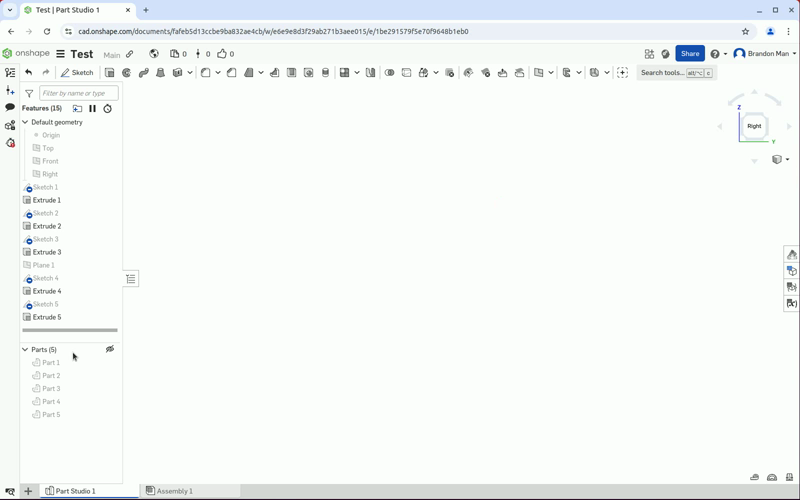
key_down(shift)
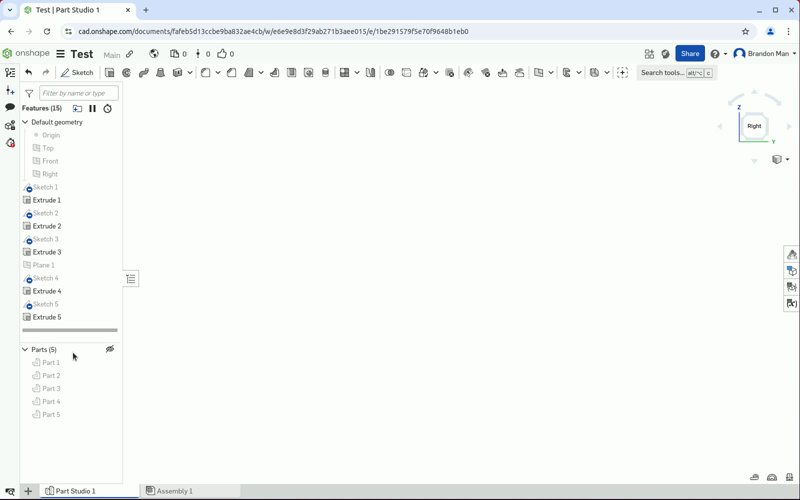
key(right)
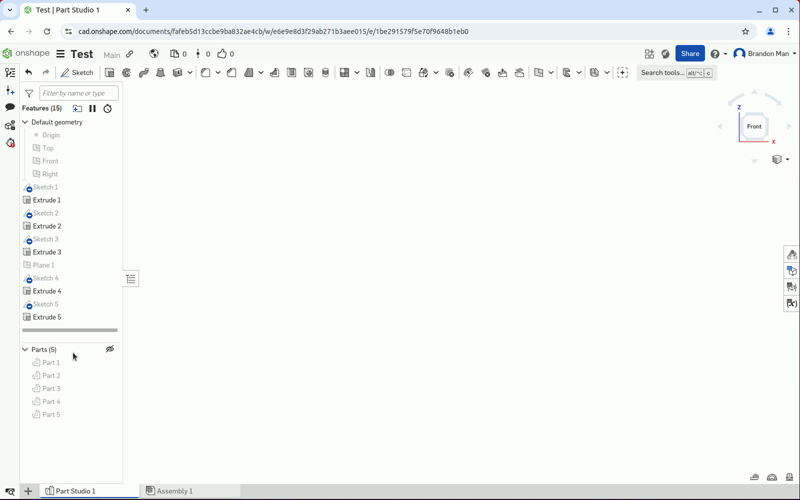
key_up(shift)
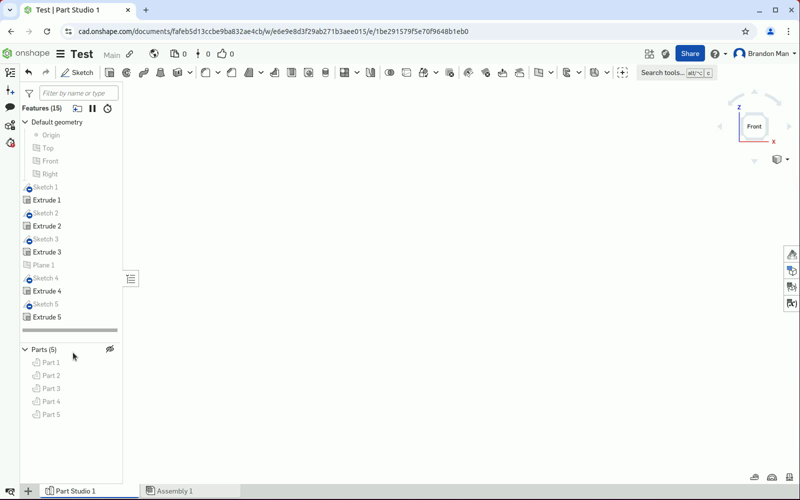
key(space)
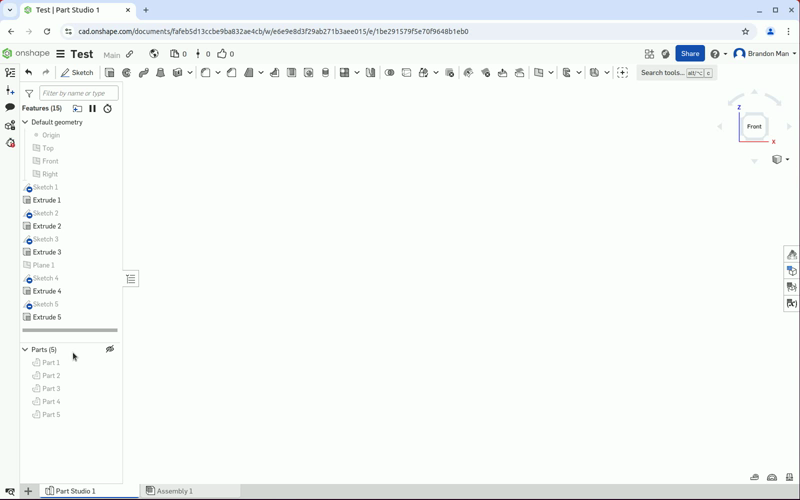
key_down(shift)
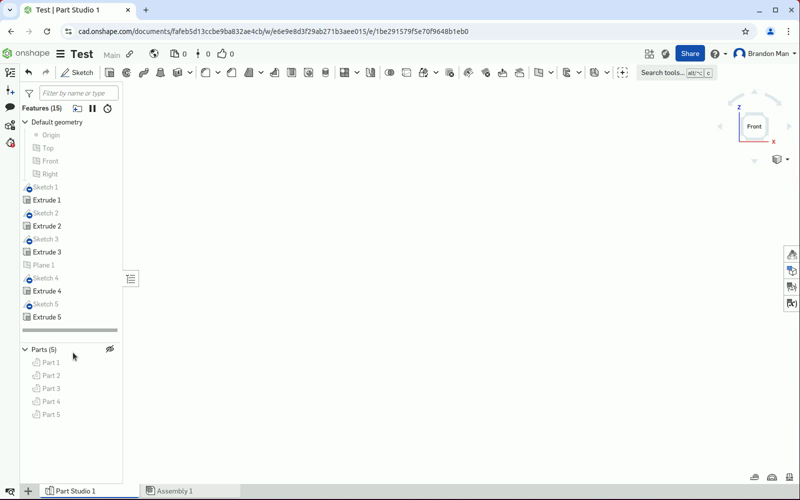
key(down)
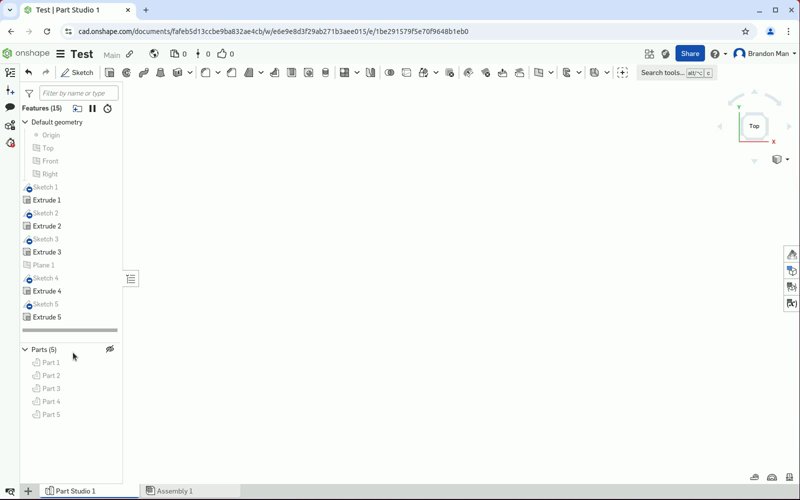
key_up(shift)
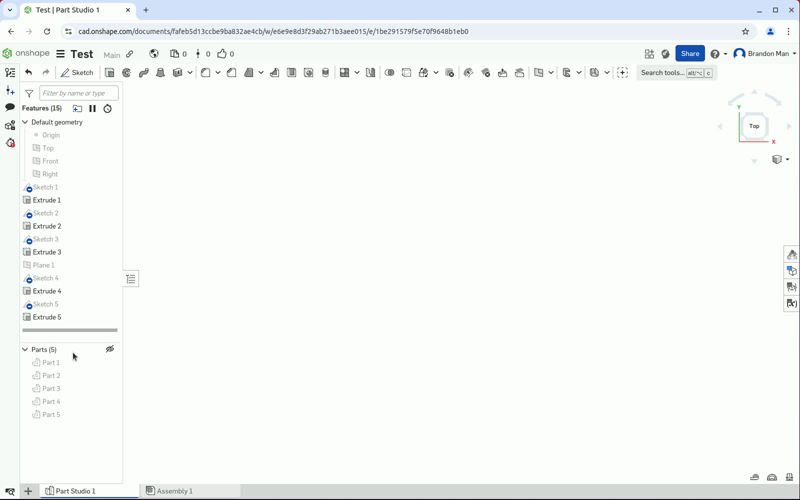
mouse_move(73, 352)
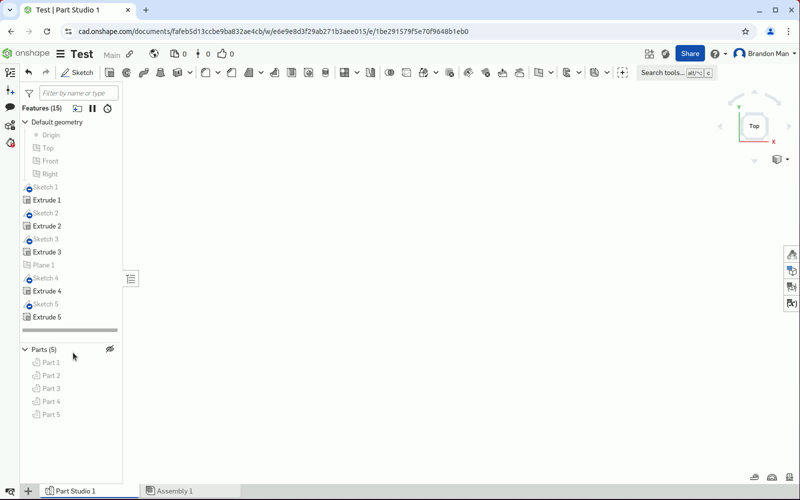
key(shift+y)
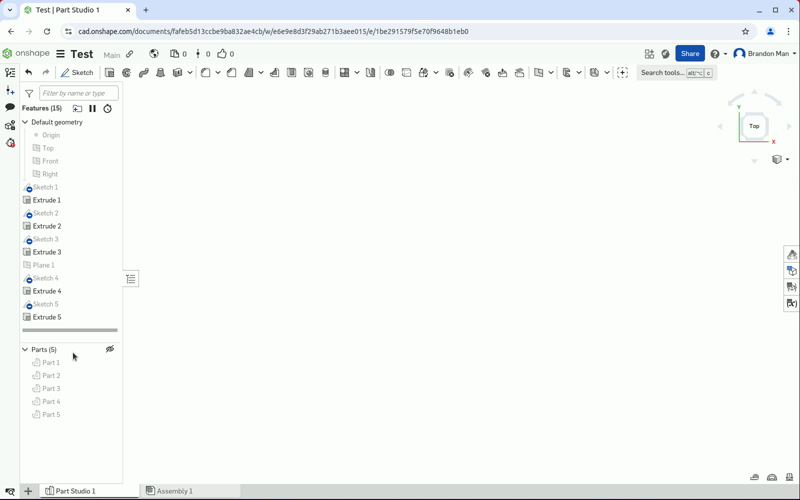
key(shift+s)
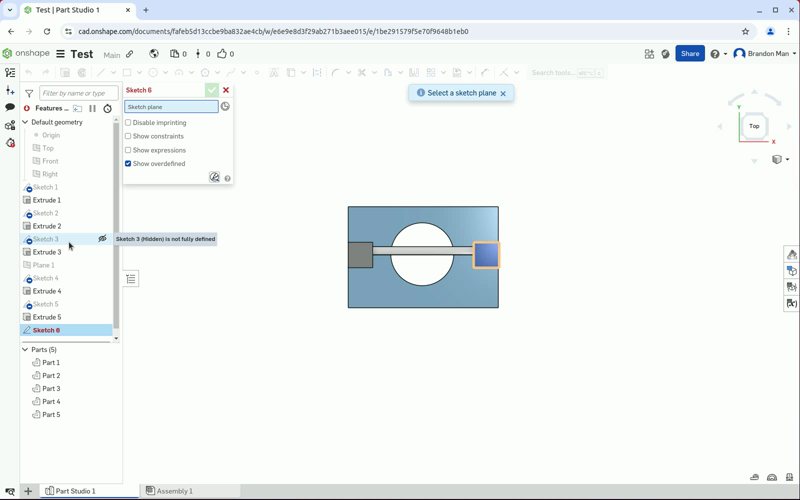
scroll(3)
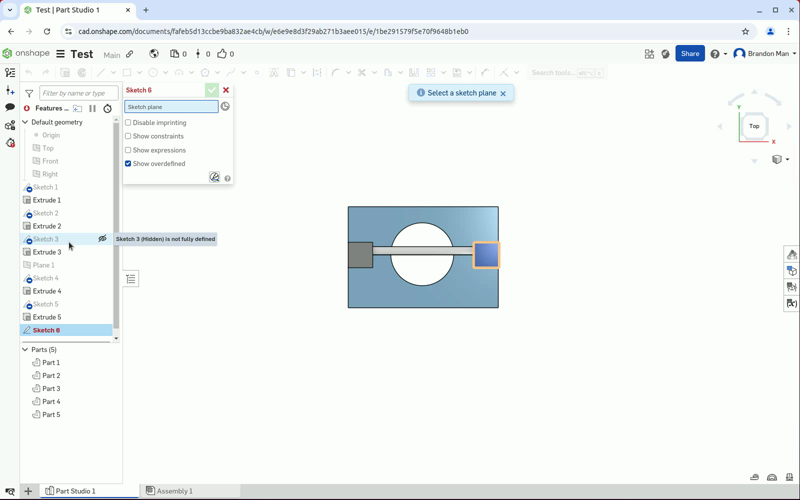
mouse_move(69, 150)
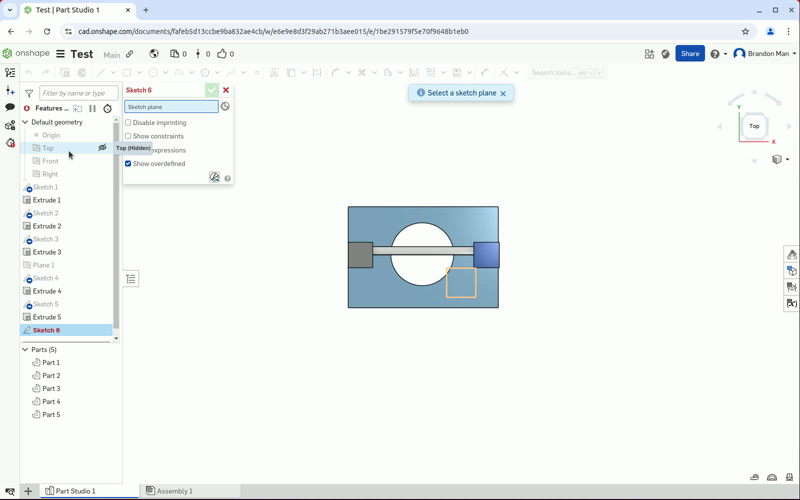
click(69, 150)
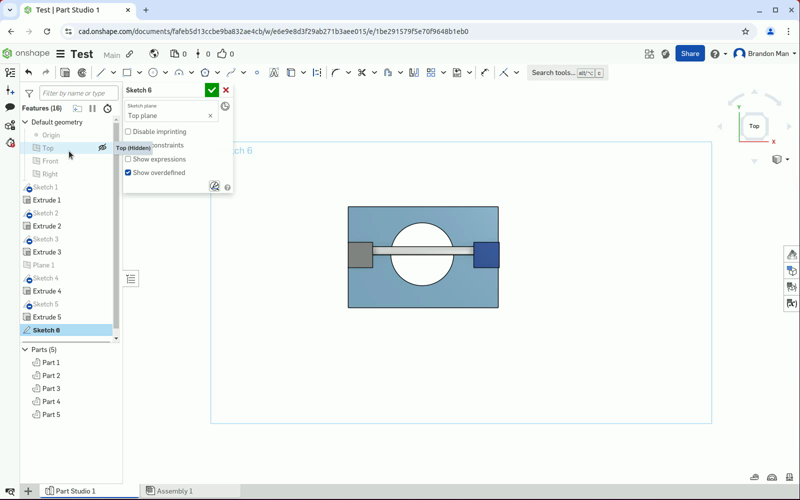
mouse_move(73, 352)
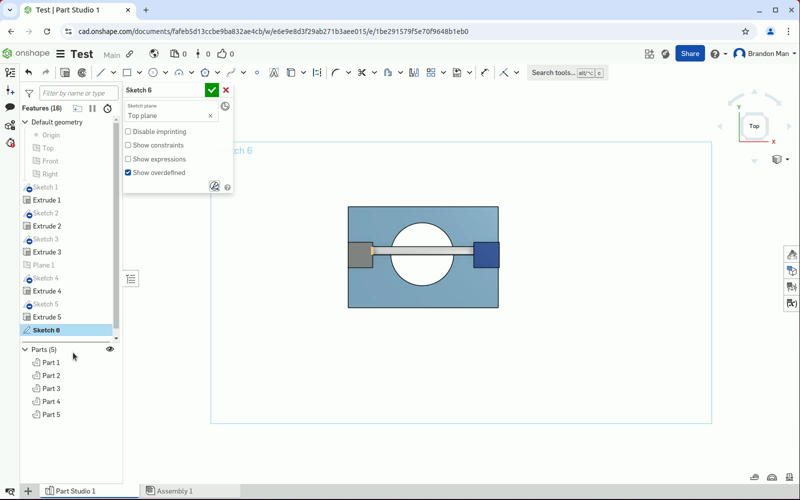
key(y)
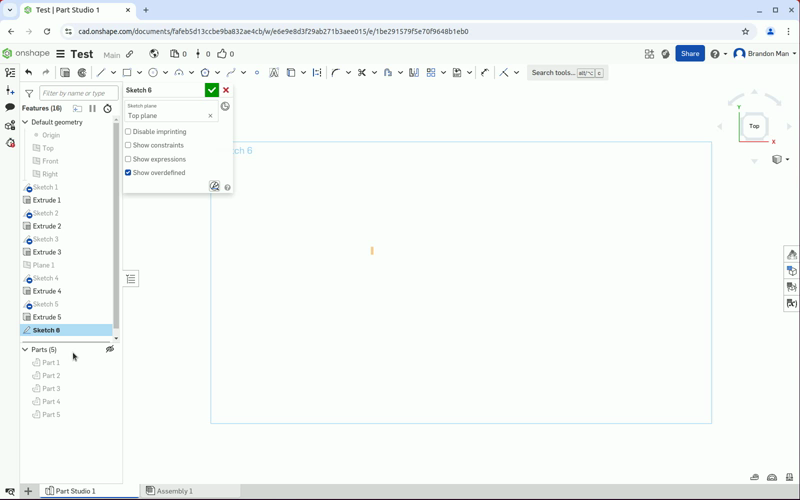
key(c)
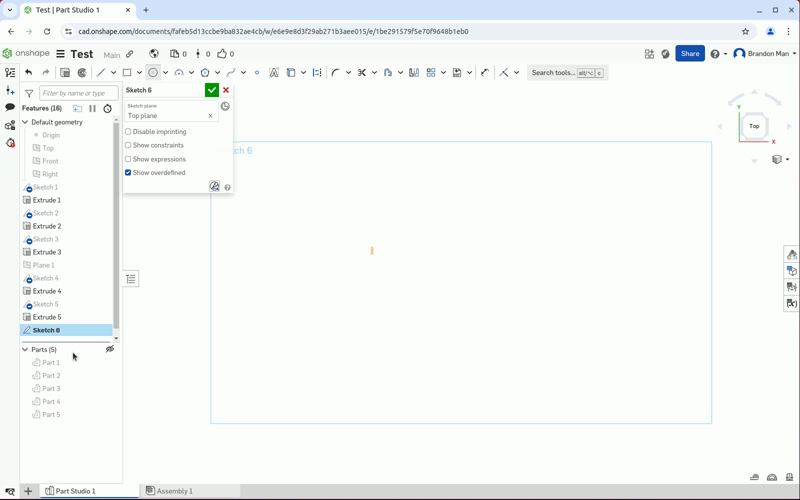
key_down(shift)
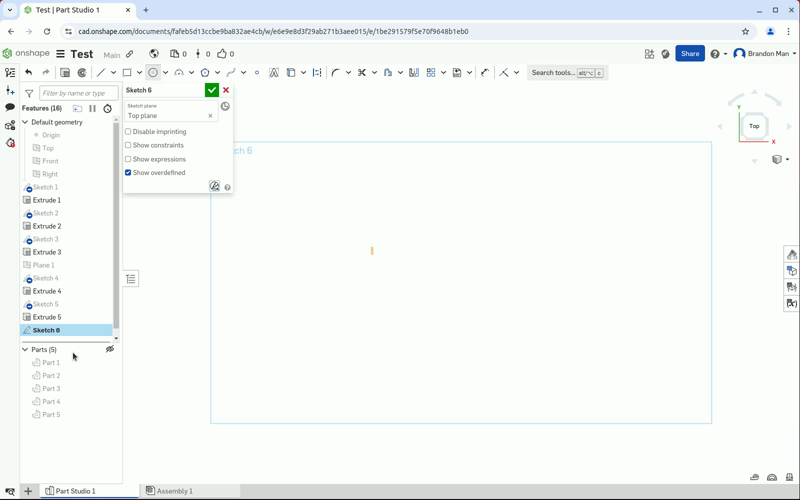
mouse_move(422, 254)
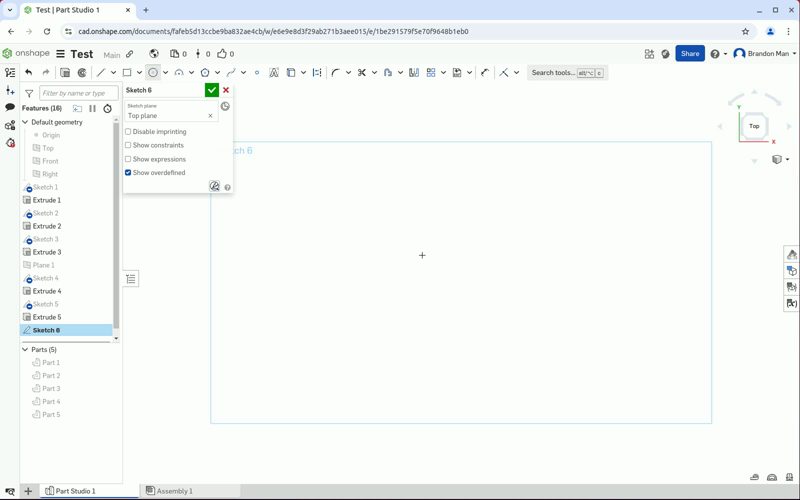
click(422, 254)
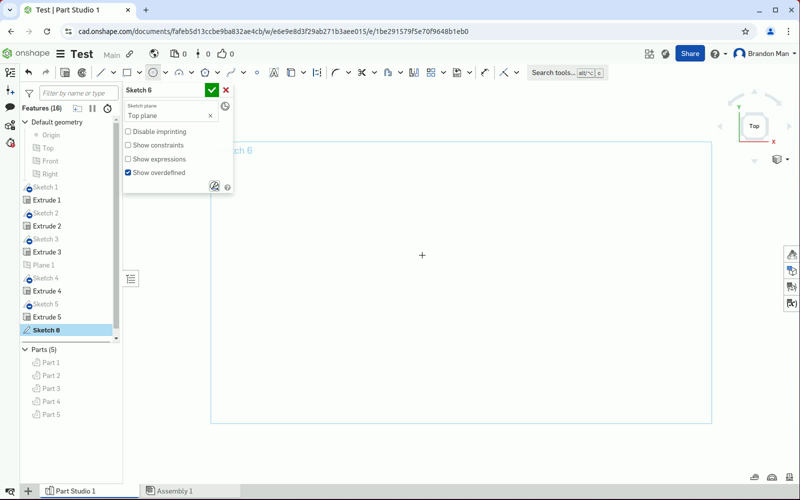
key_up(shift)
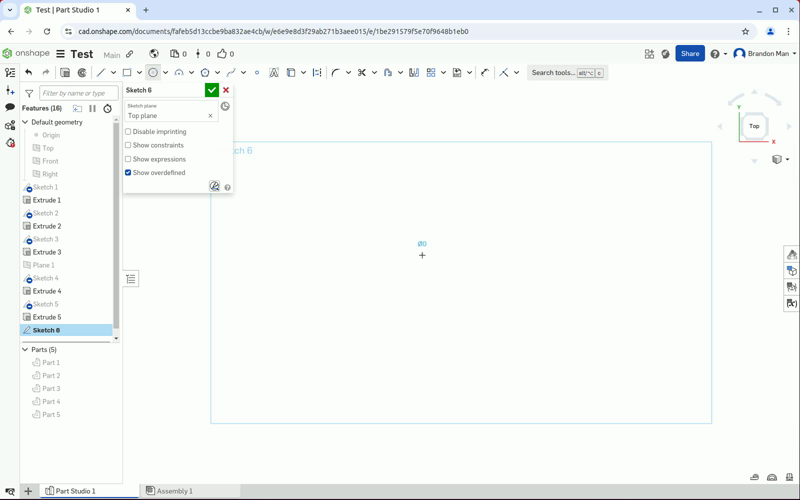
mouse_move(453, 254)
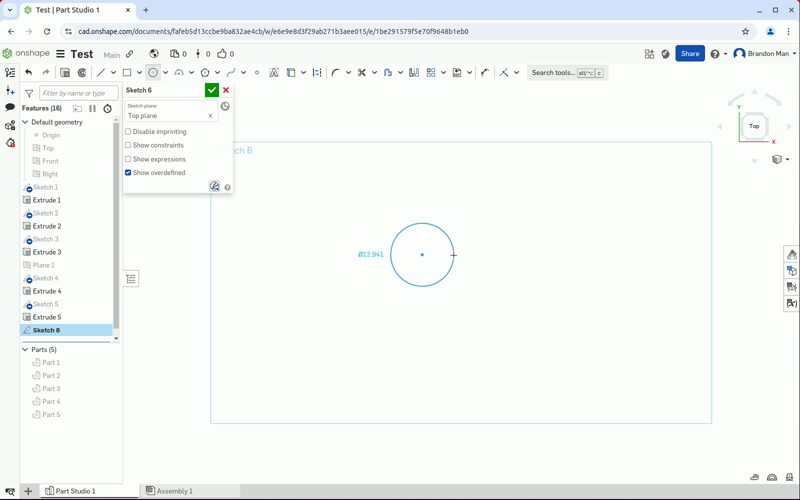
click(453, 254)
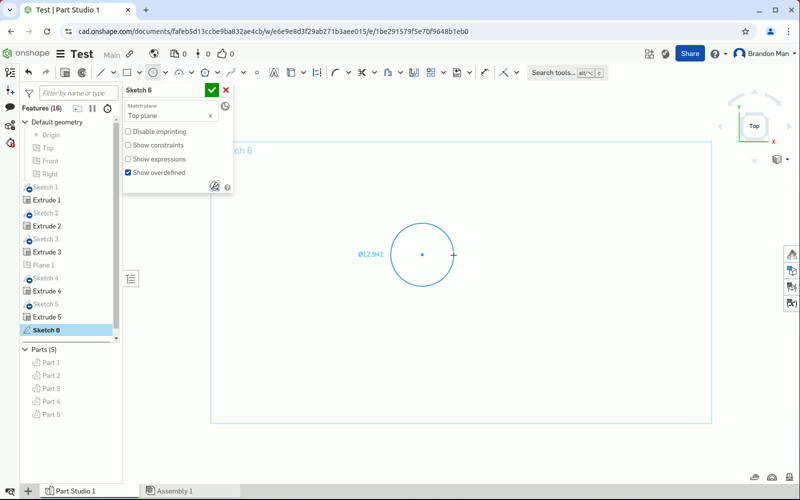
key(esc)
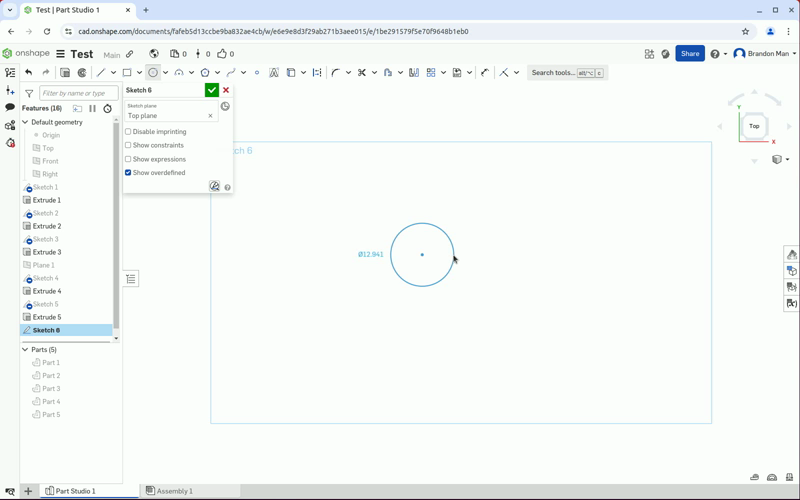
mouse_move(398, 263)
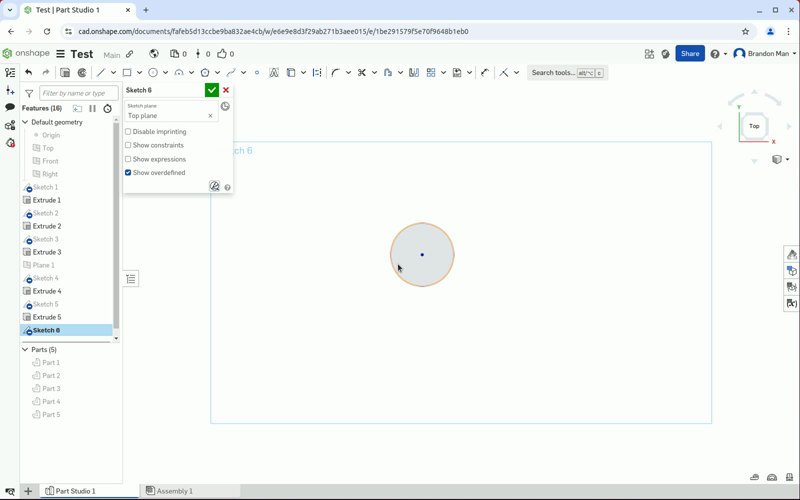
click(398, 263)
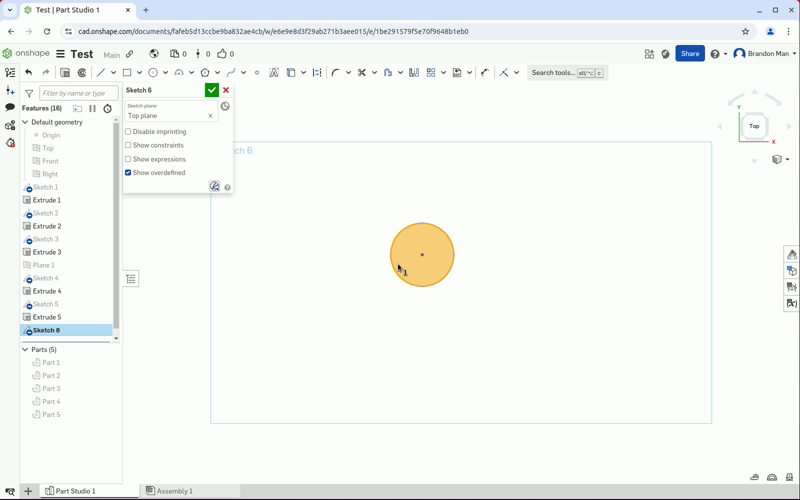
mouse_move(73, 352)
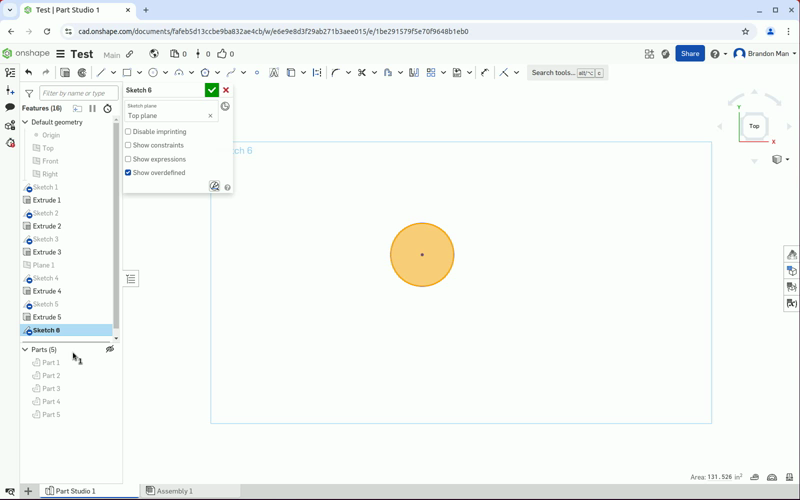
key(shift+y)
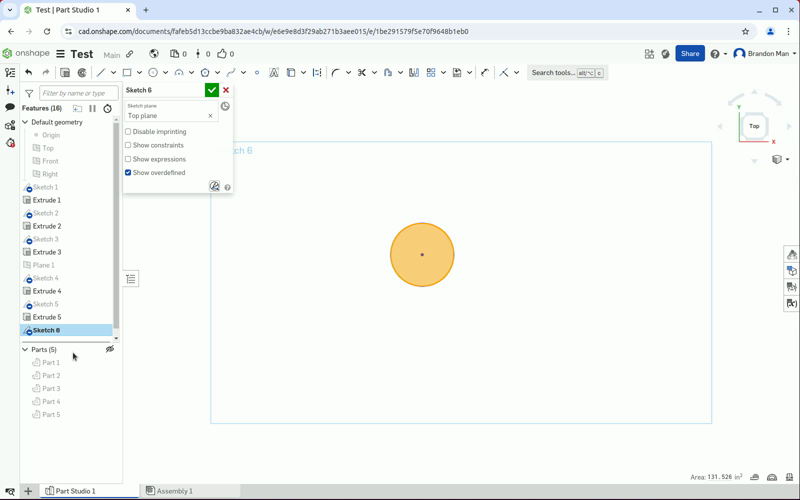
key(shift+e)
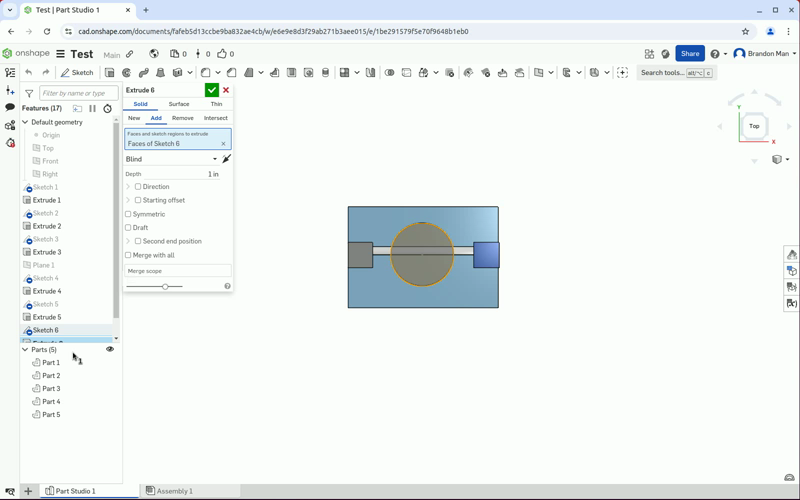
mouse_move(143, 106)
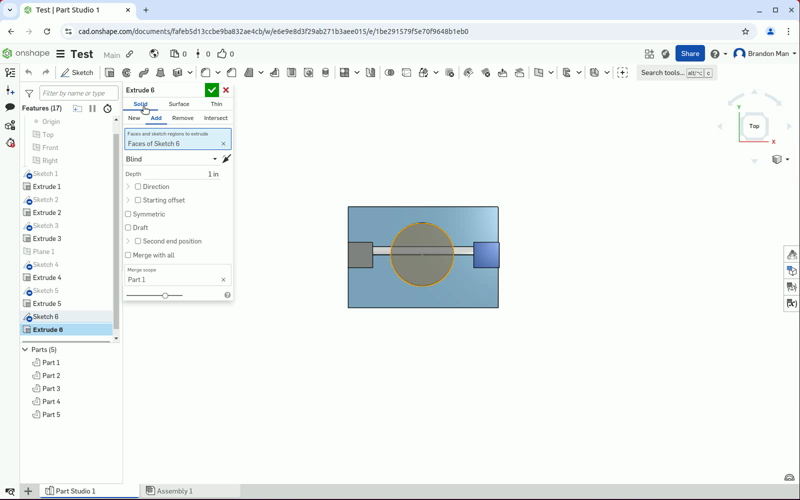
click(143, 106)
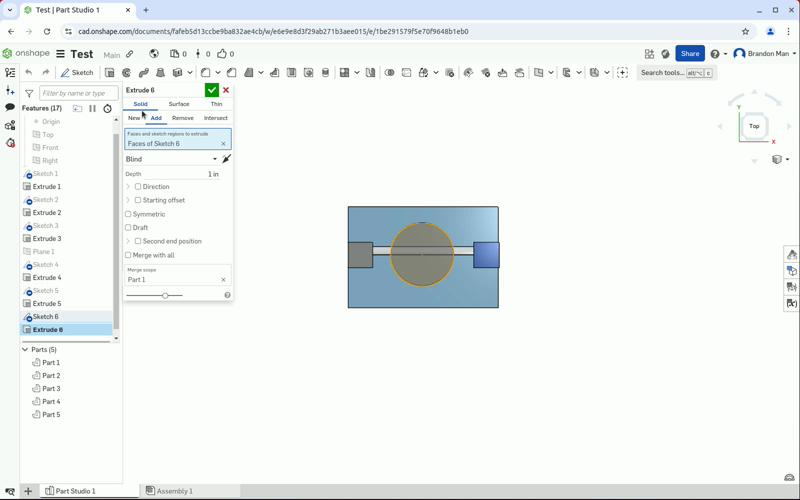
mouse_move(137, 120)
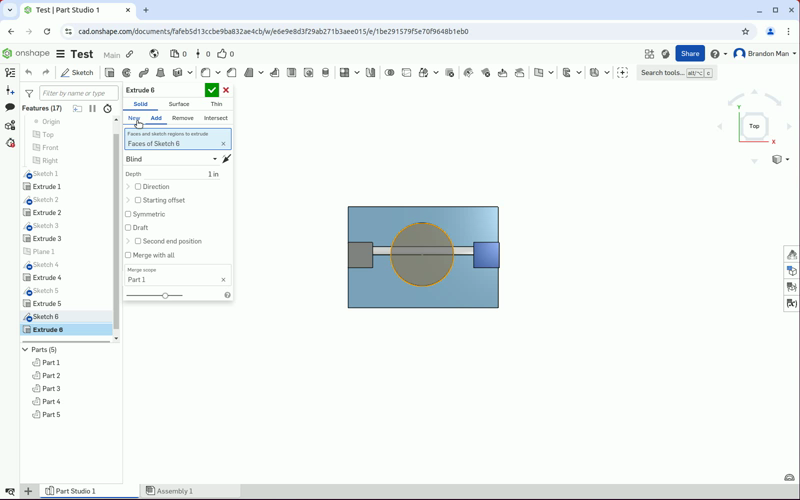
click(137, 120)
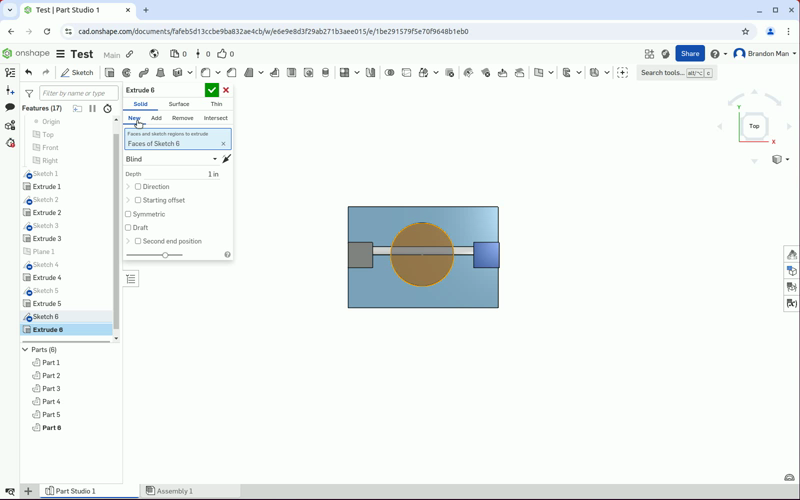
key(tab, 4)
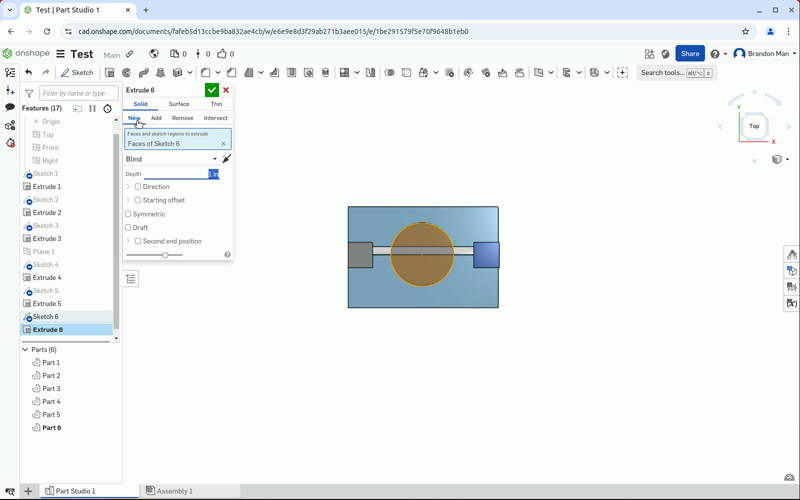
text(6.499)
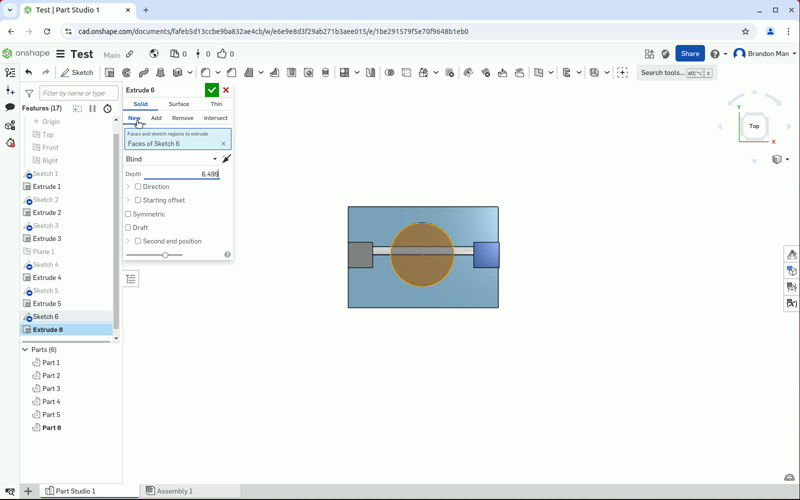
key(enter)
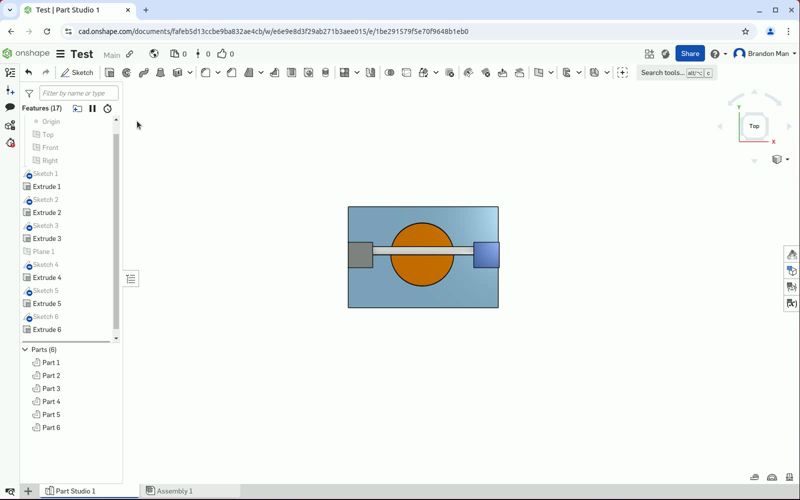
key(shift+h)
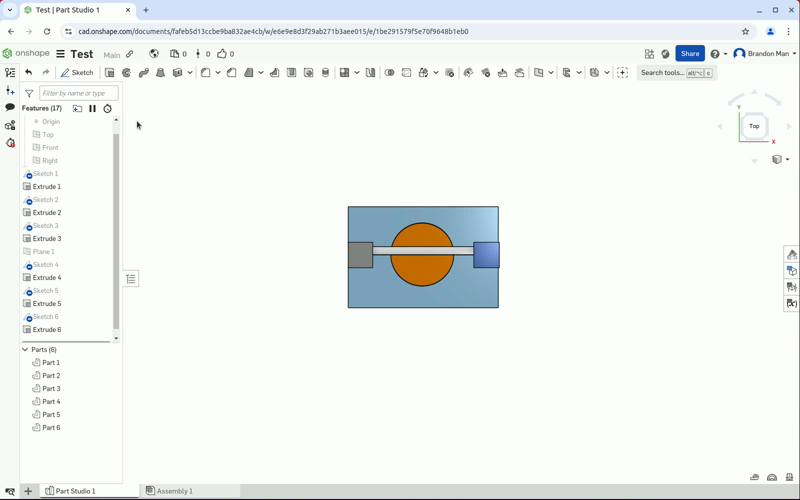
key(shift+h)
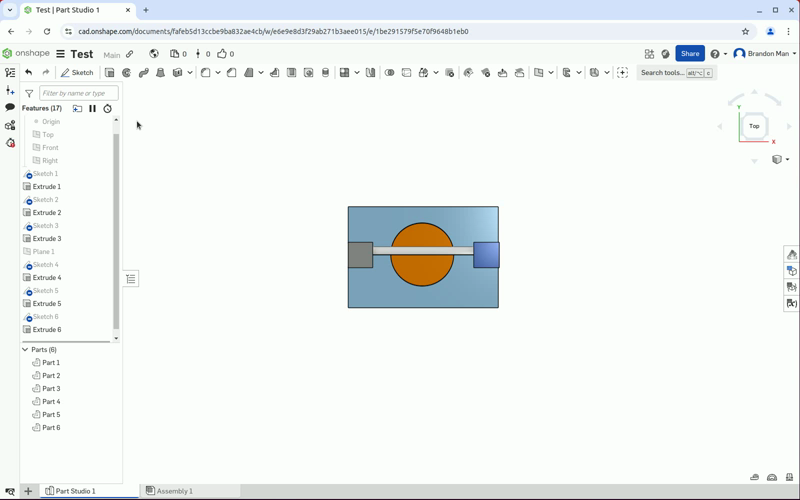
mouse_move(69, 176)
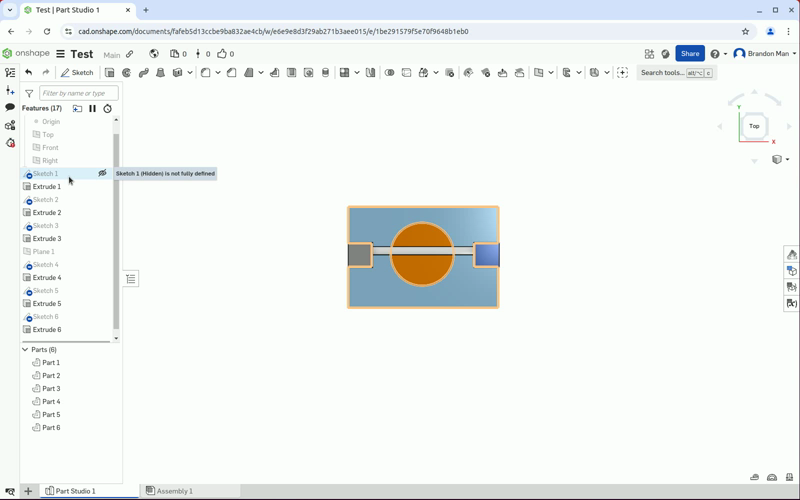
click(69, 176)
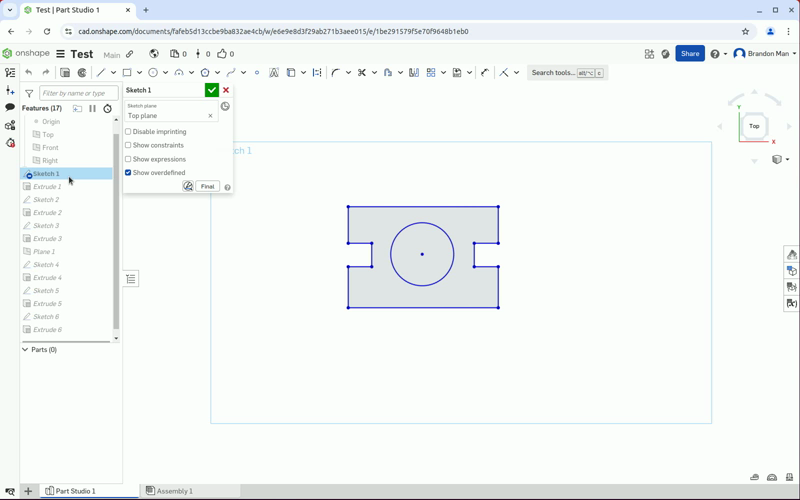
mouse_move(229, 92)
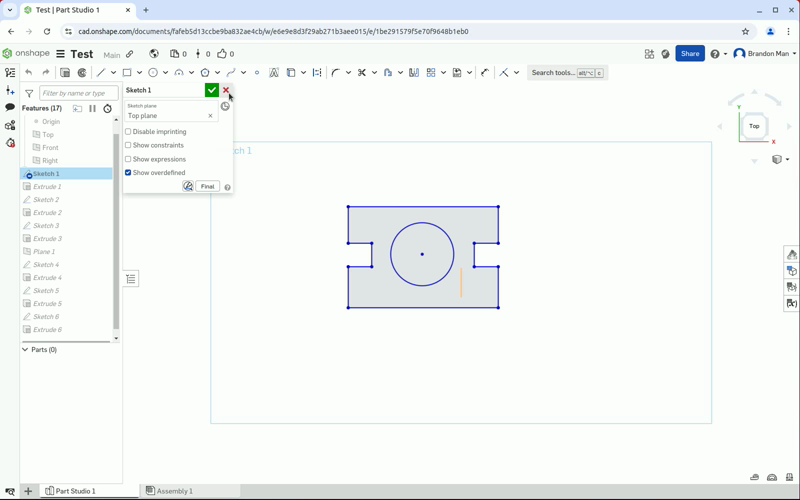
click(229, 92)
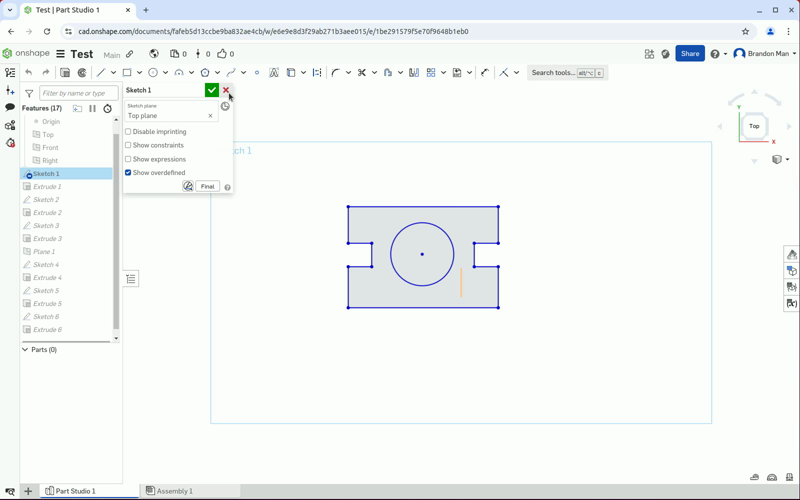
key(shift+s)
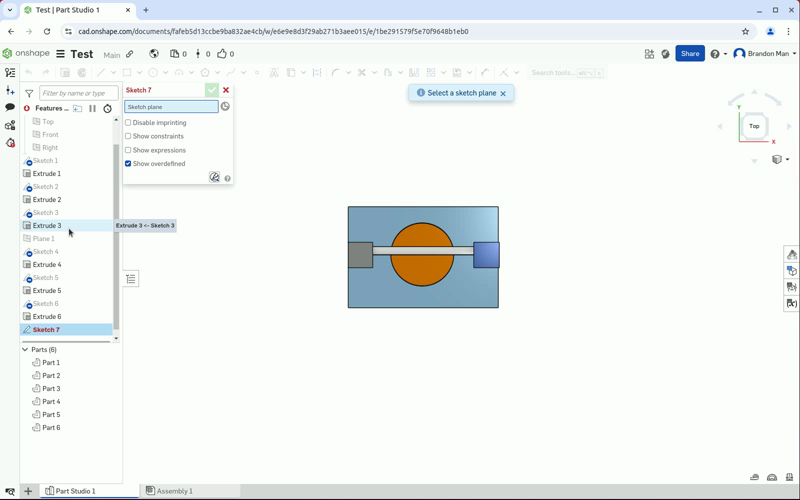
scroll(3)
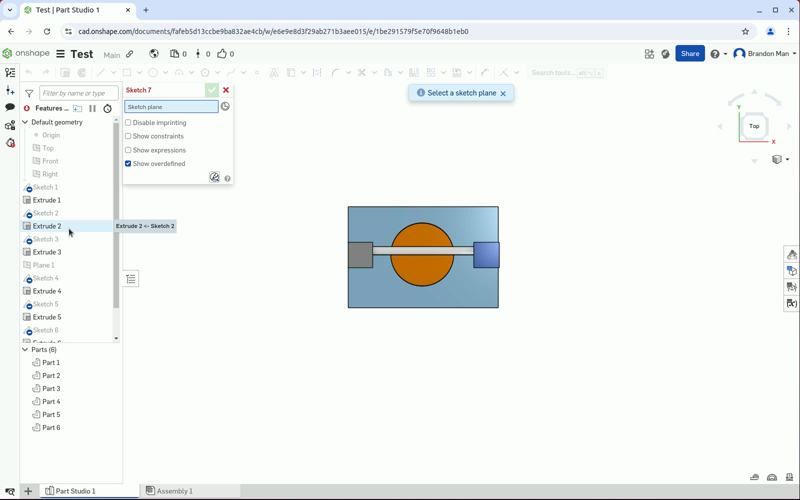
mouse_move(69, 150)
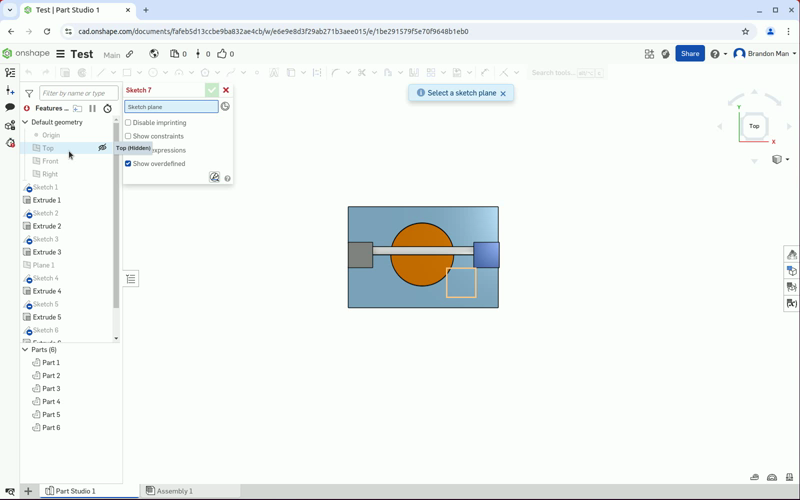
click(69, 150)
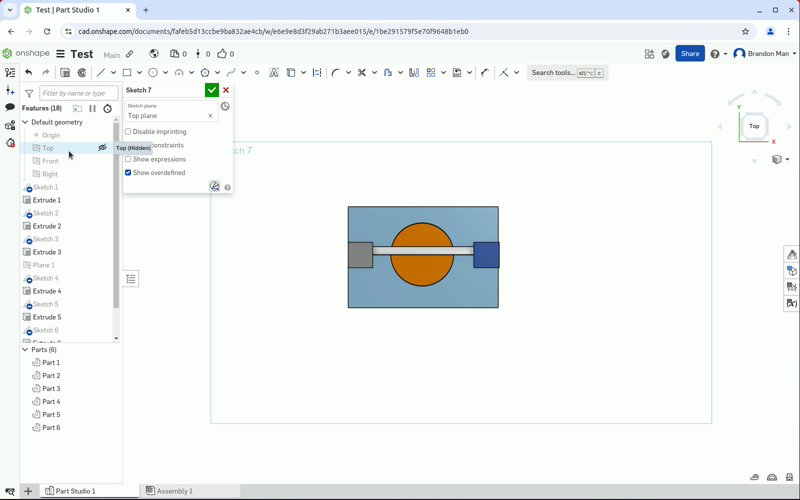
mouse_move(73, 352)
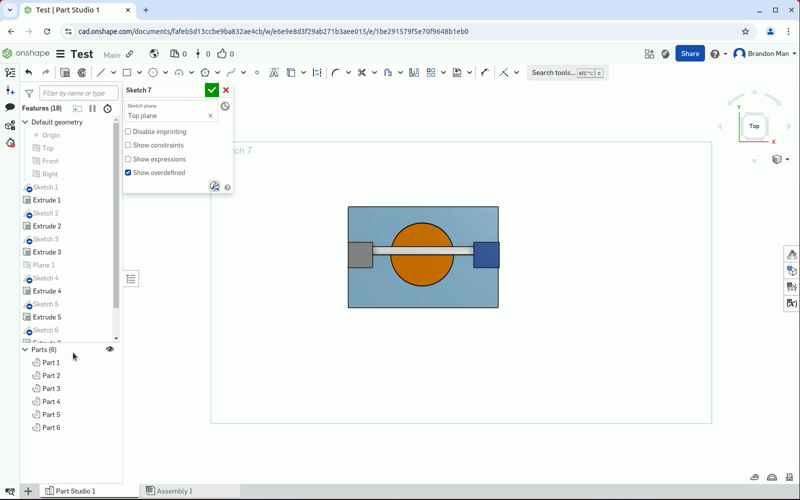
key(y)
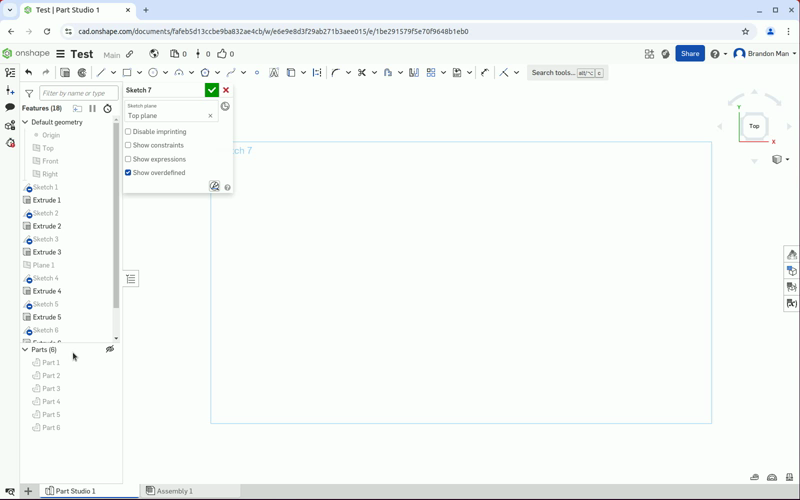
key(c)
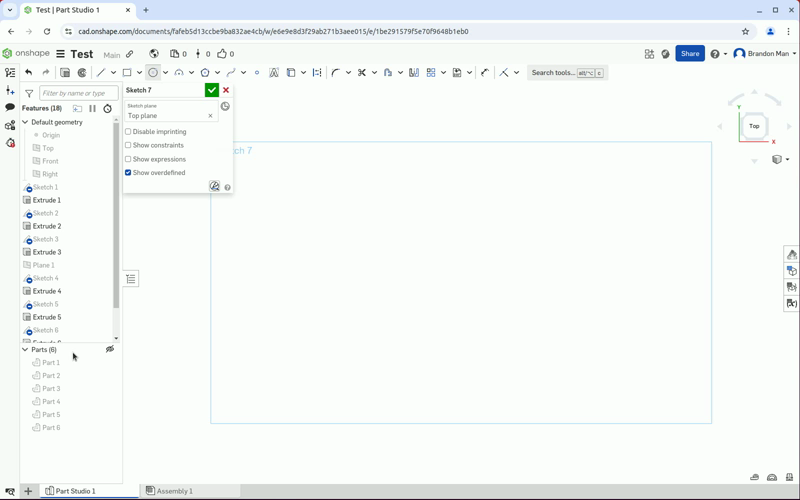
key_down(shift)
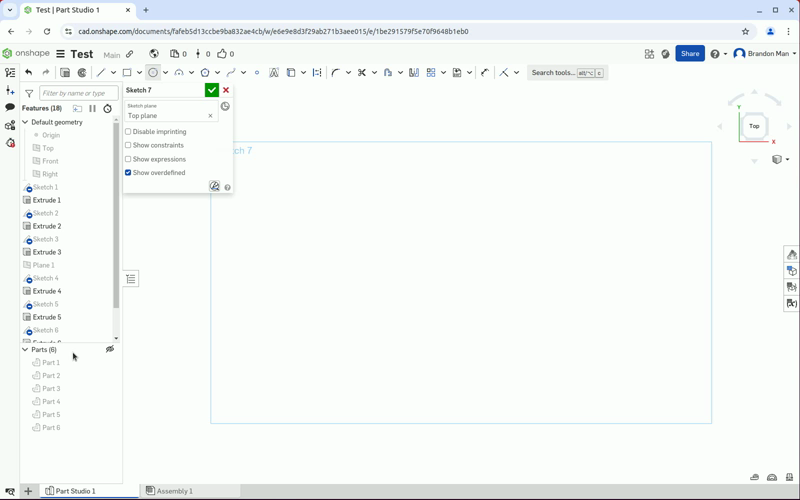
mouse_move(422, 254)
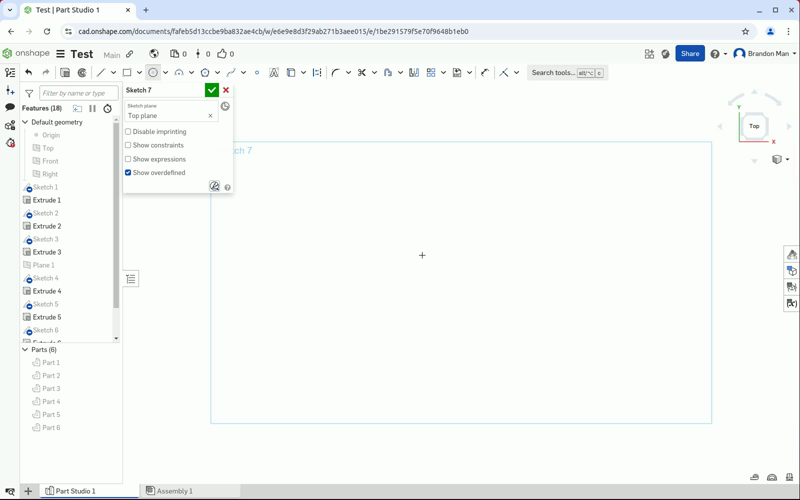
click(422, 254)
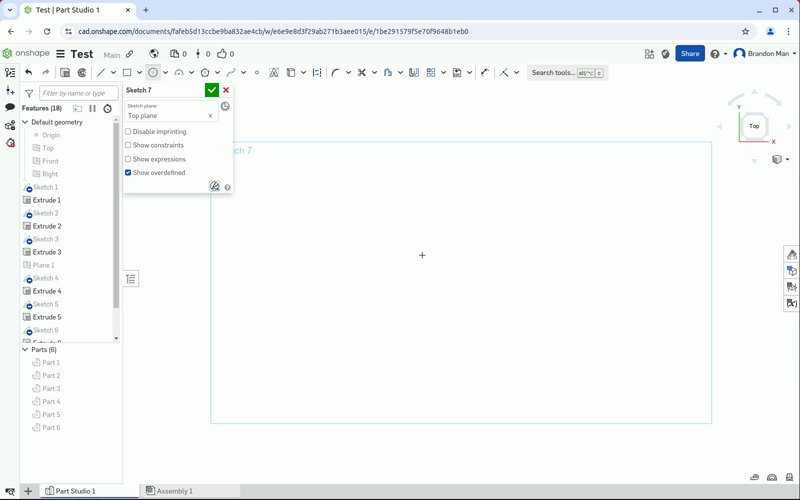
key_up(shift)
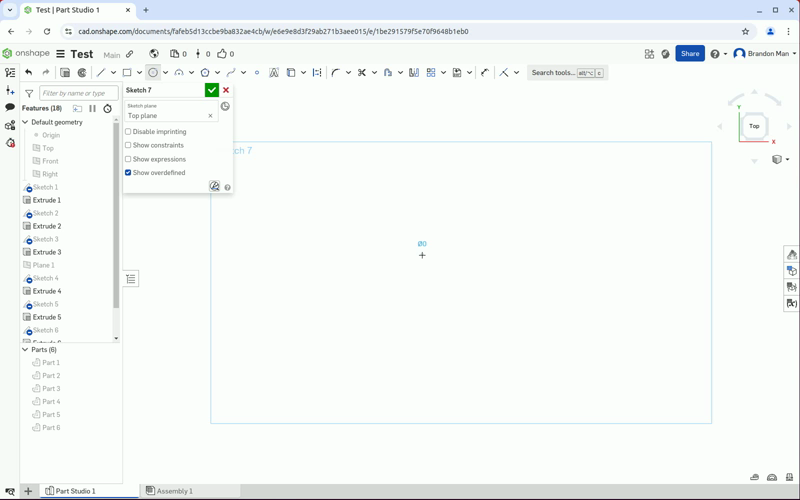
mouse_move(453, 254)
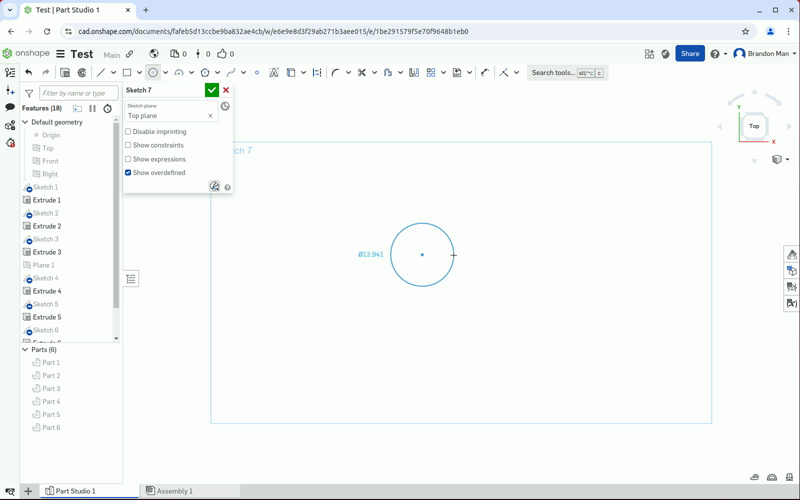
click(453, 254)
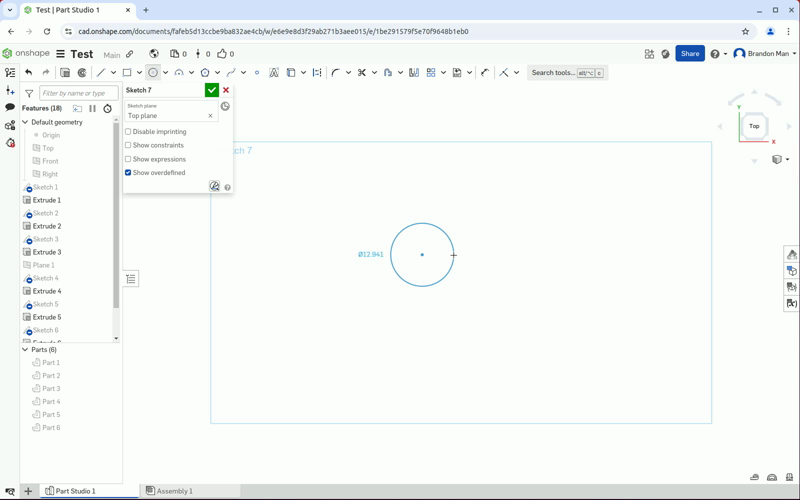
key(esc)
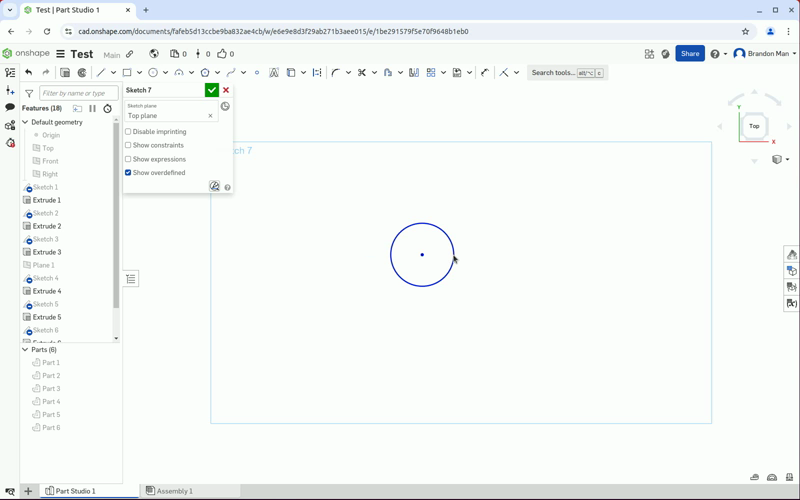
mouse_move(422, 262)
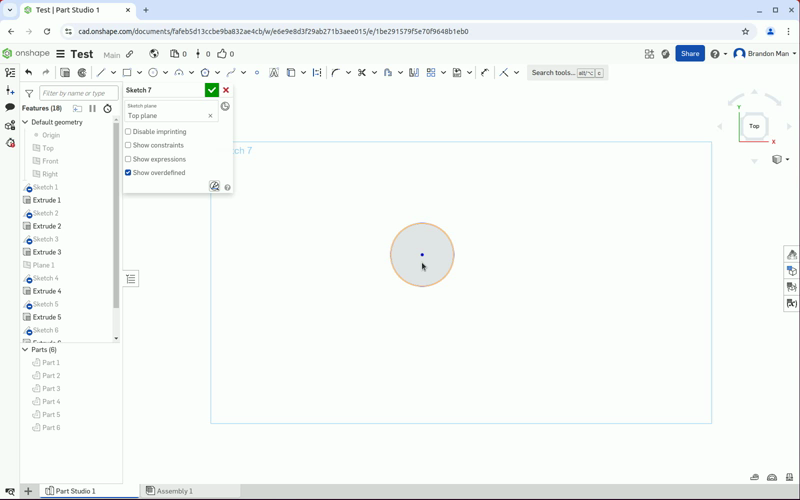
click(422, 262)
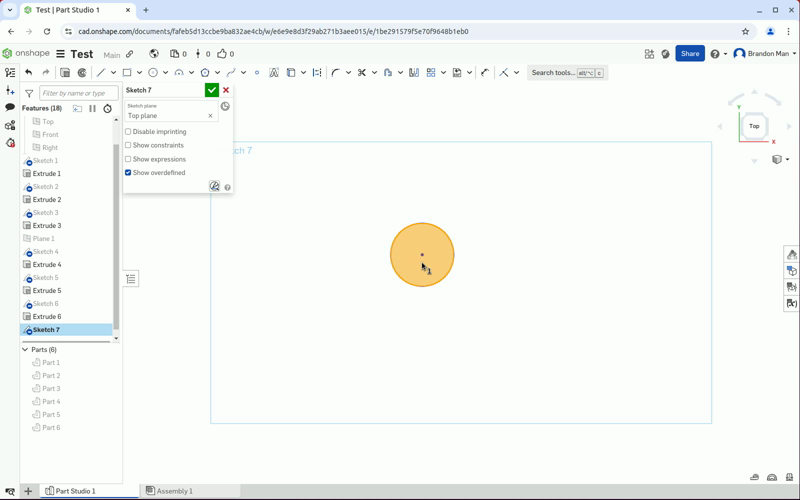
mouse_move(73, 352)
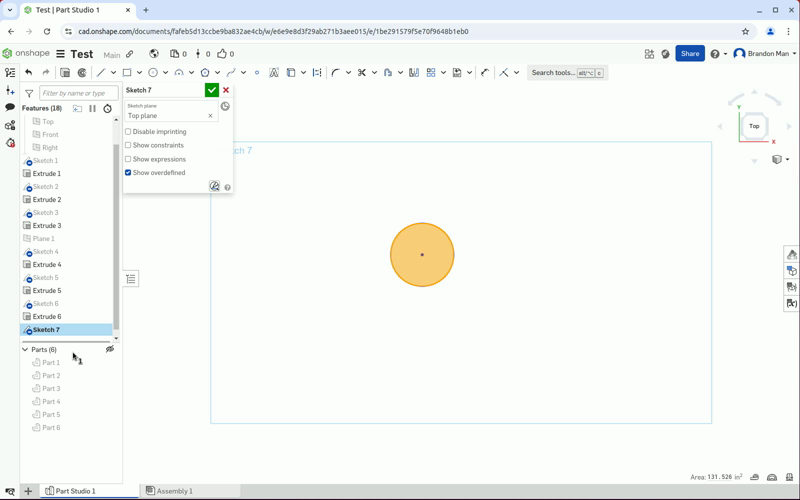
key(shift+y)
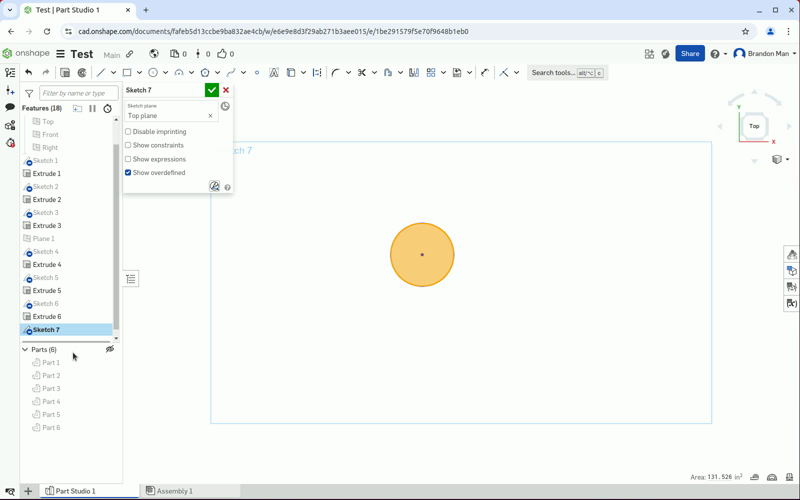
key(shift+e)
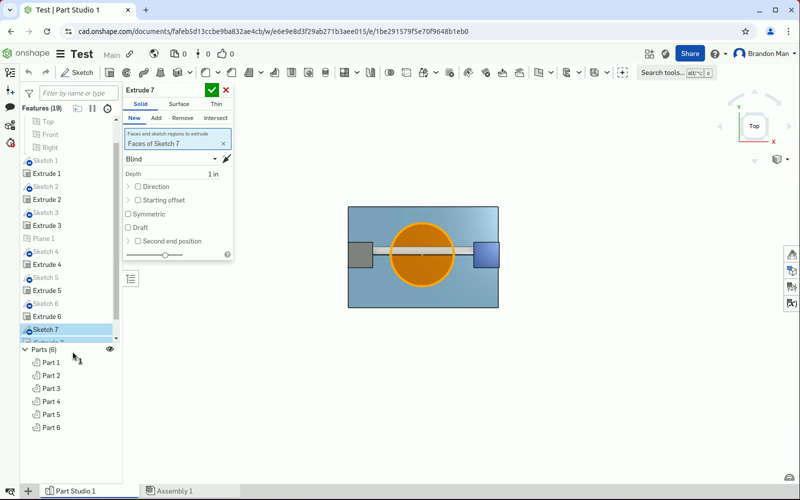
mouse_move(143, 106)
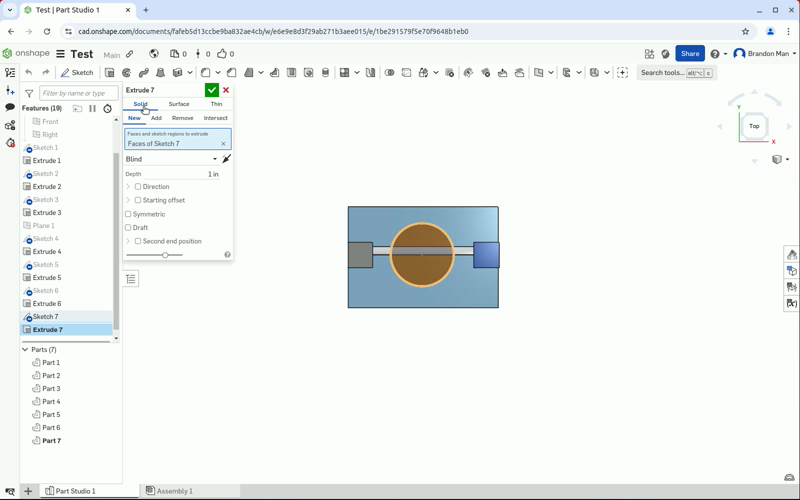
click(143, 106)
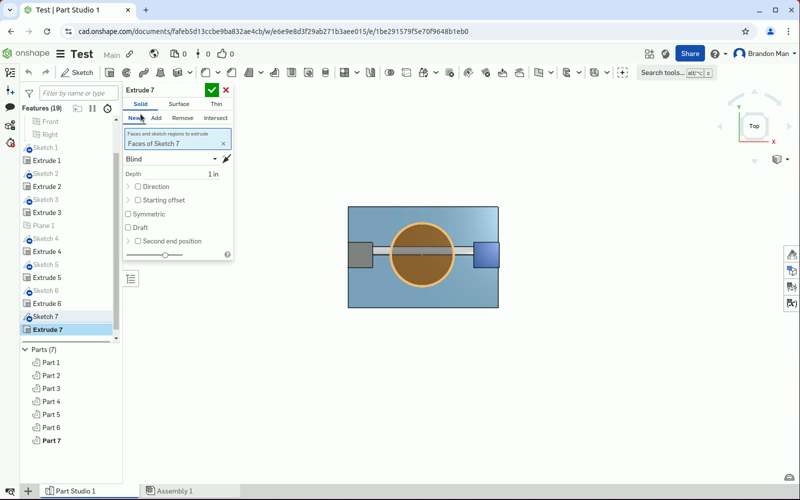
mouse_move(137, 120)
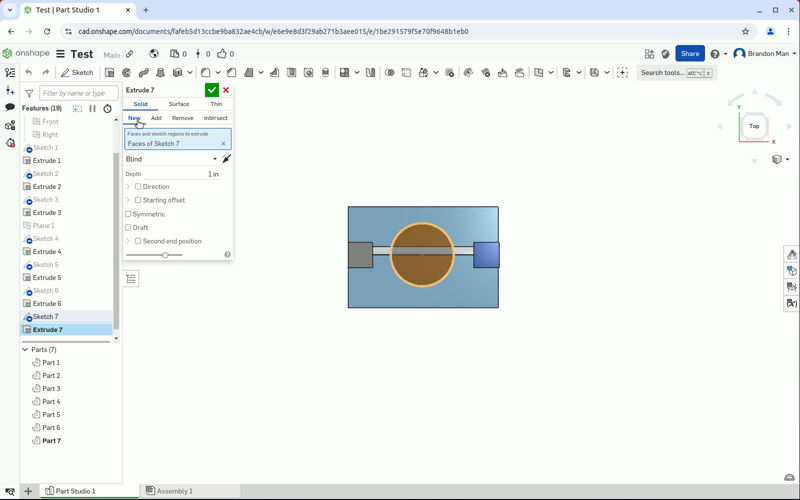
click(137, 120)
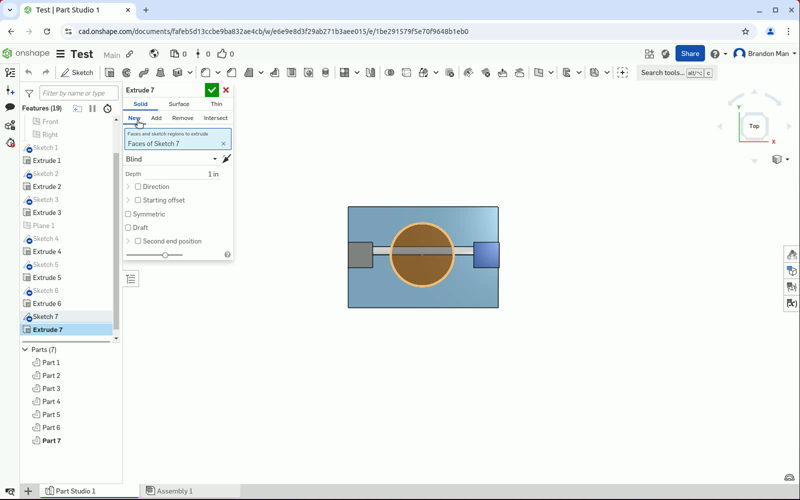
key(tab, 4)
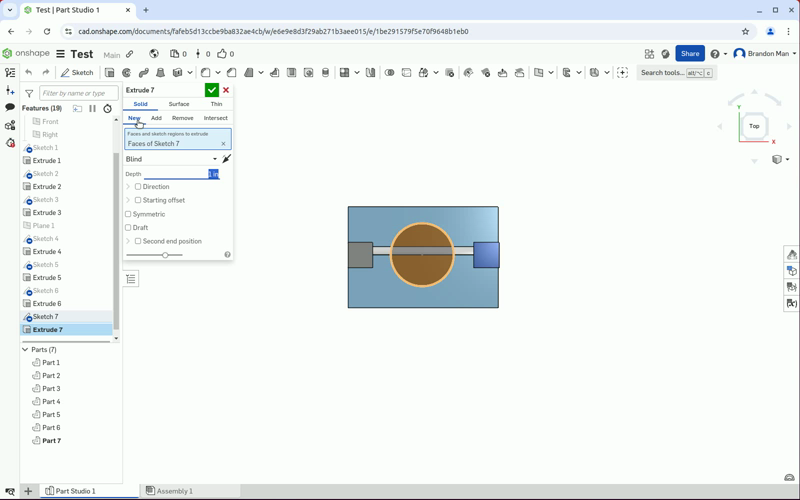
text(6.499)
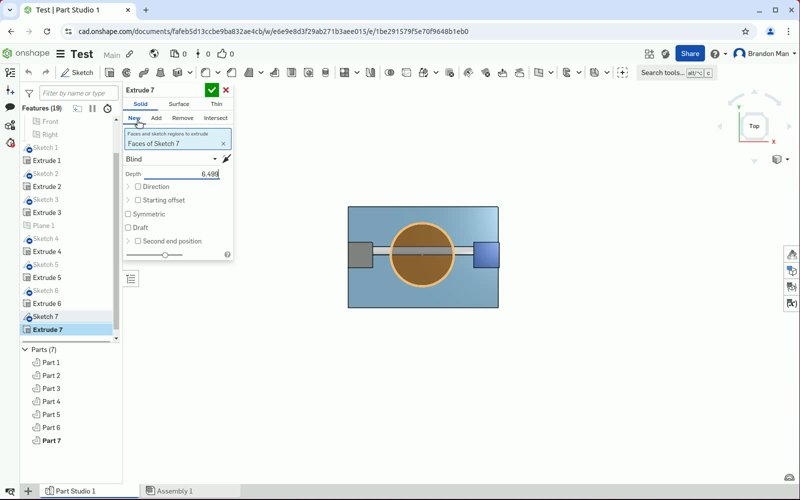
key(enter)
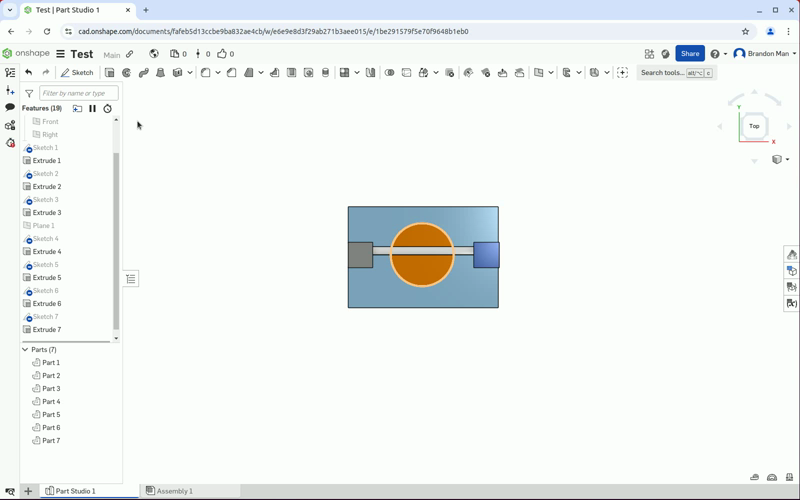
key(shift+h)
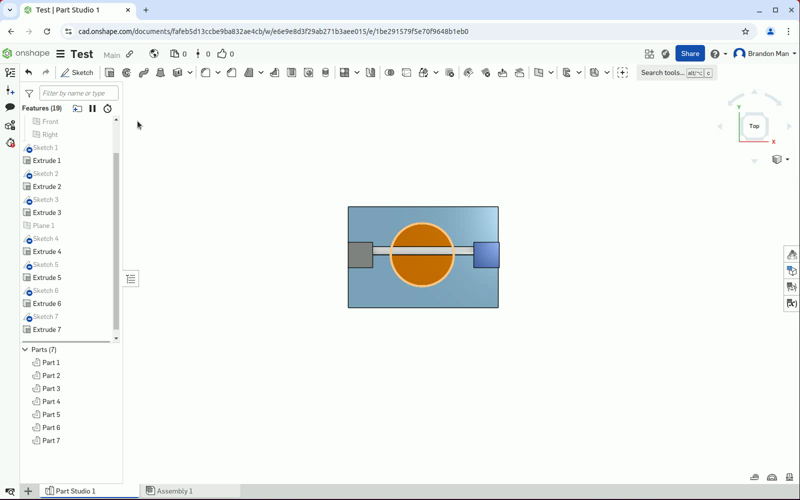
key(shift+h)
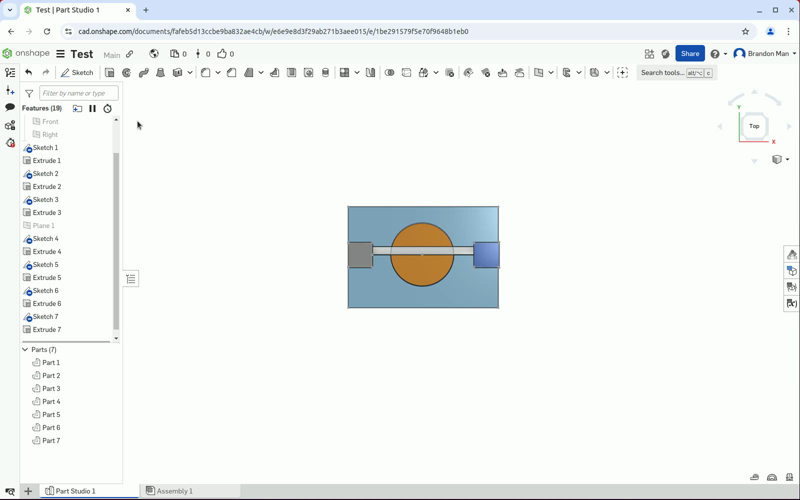
key(shift+7)
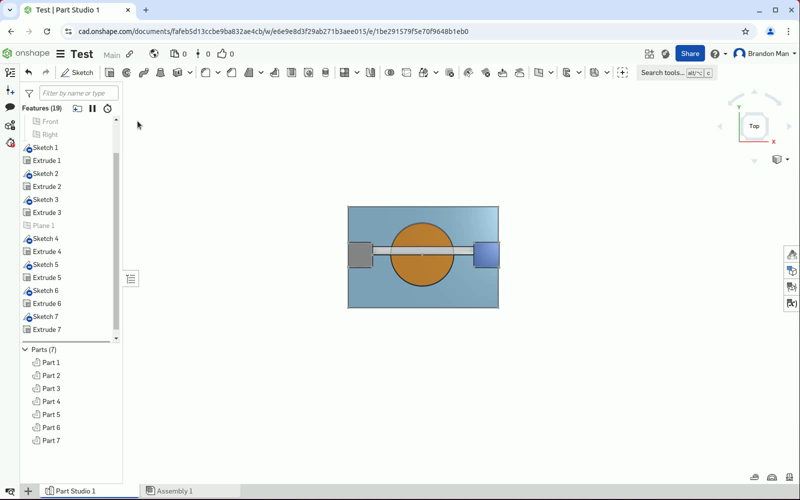
key(up, 3)
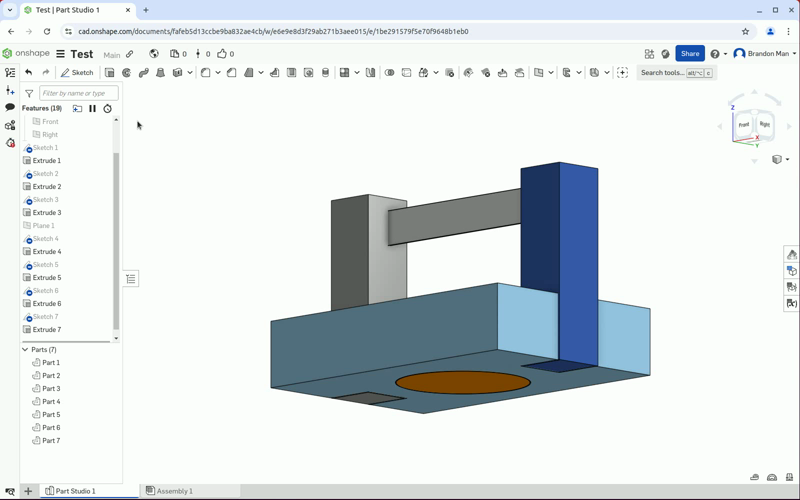
key(left, 3)
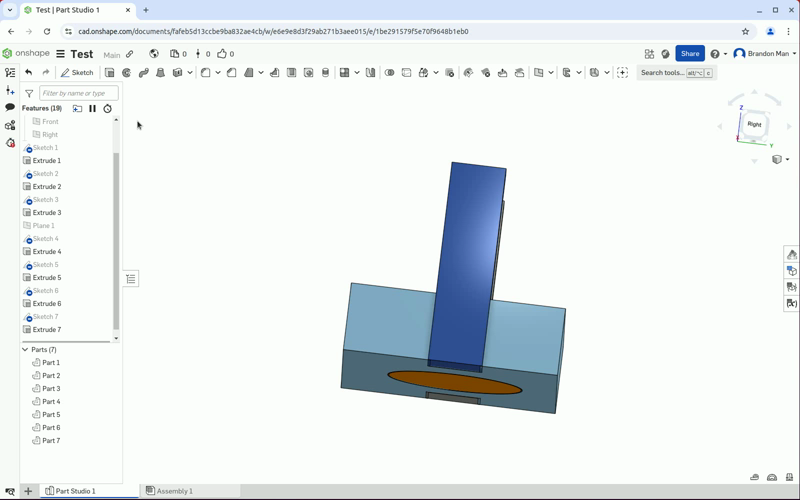
key(right, 3)
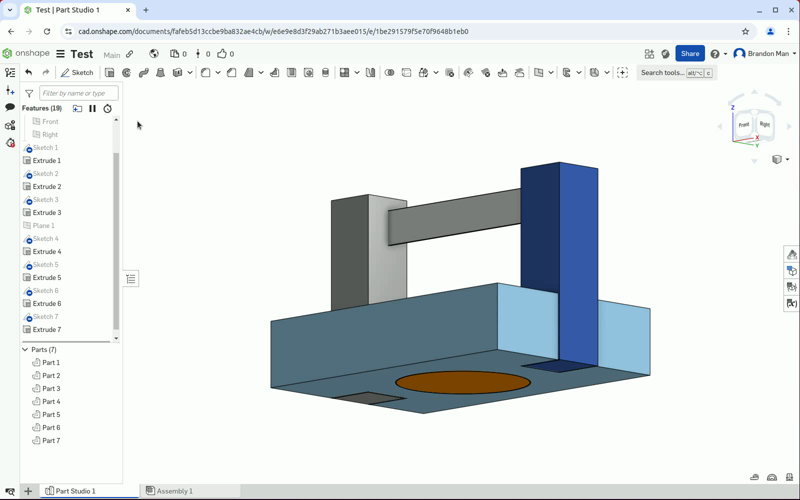
key(down, 3)
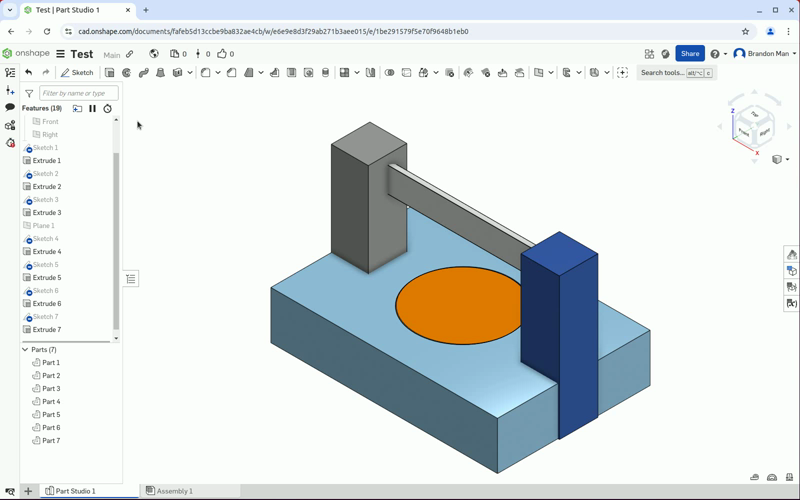
mouse_move(69, 150)
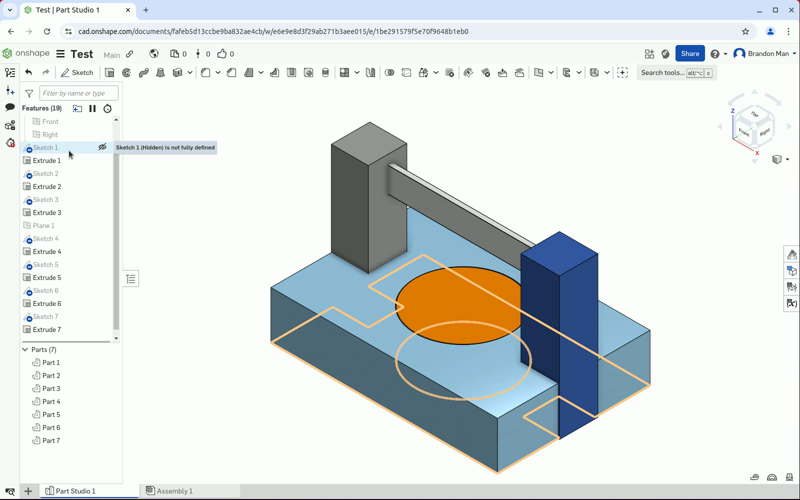
click(69, 150)